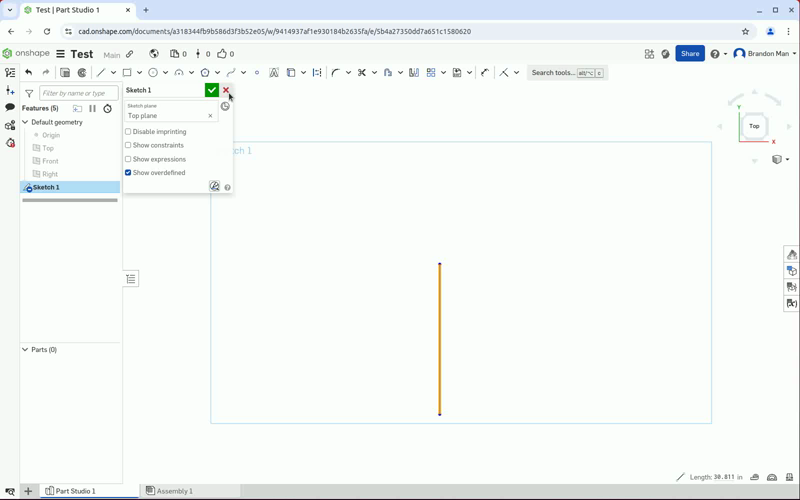
key(shift+h)
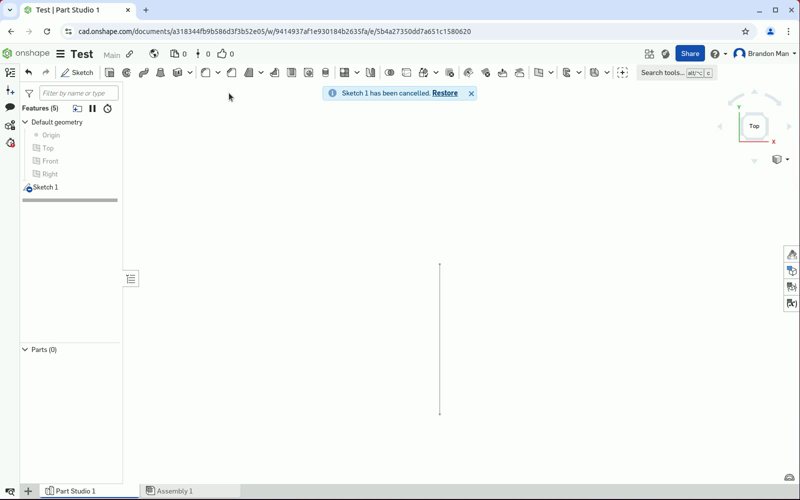
mouse_move(73, 352)
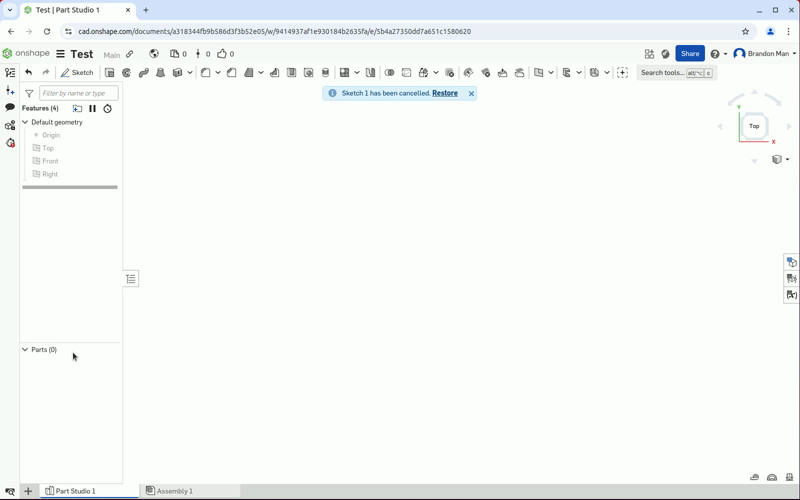
key(y)
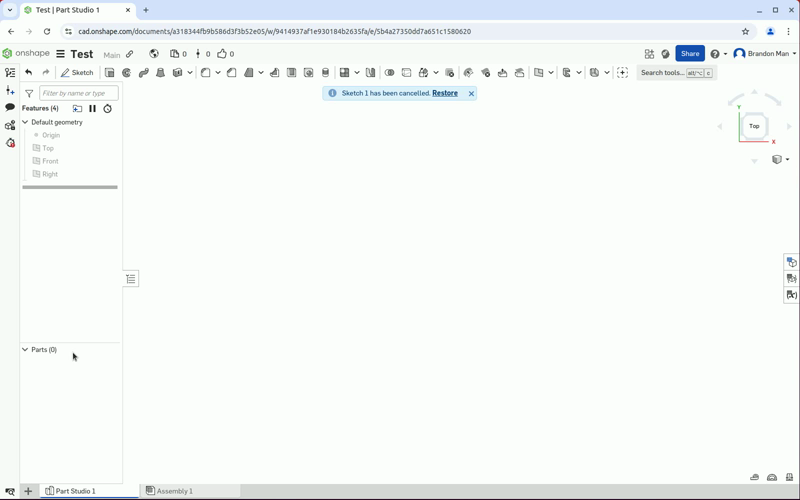
key(shift+p)
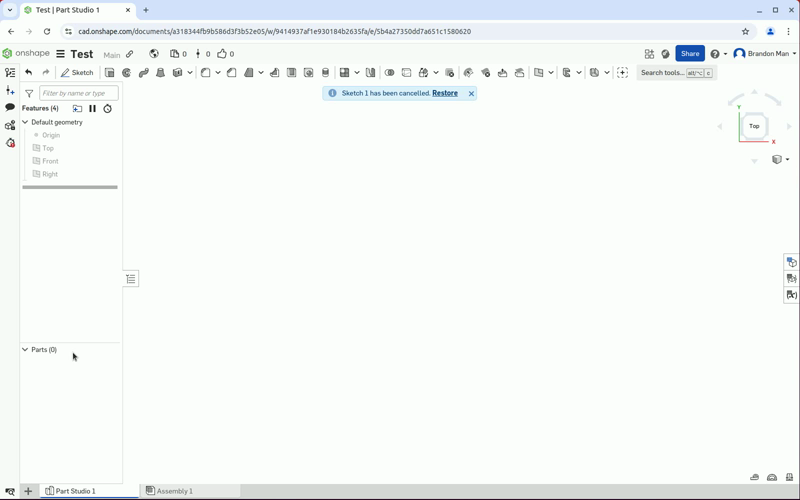
key(space)
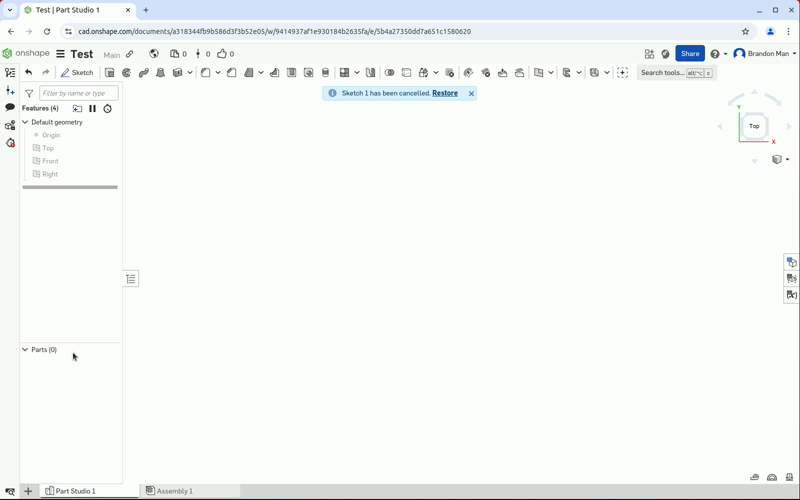
key_down(shift)
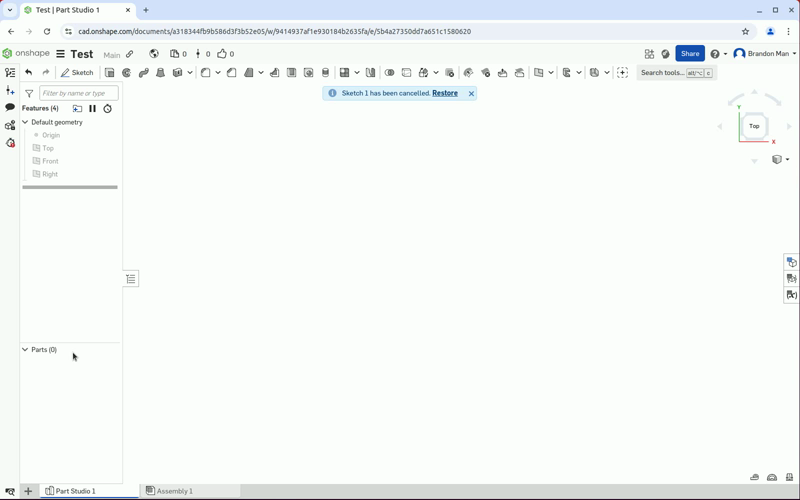
key(up)
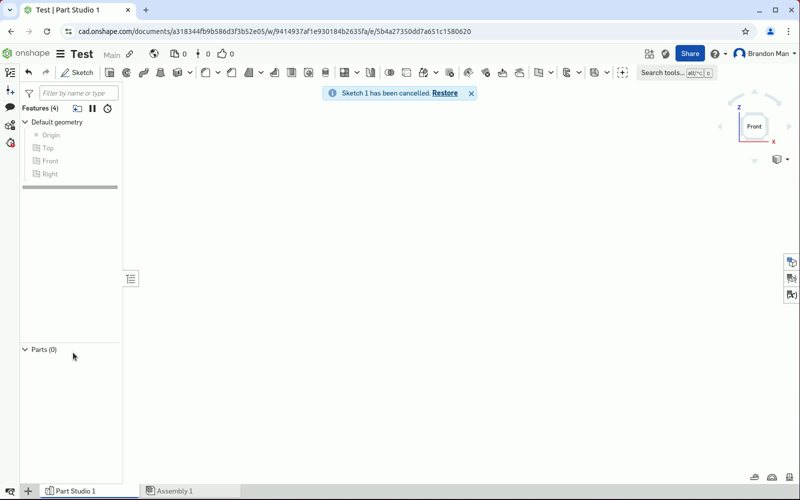
key_up(shift)
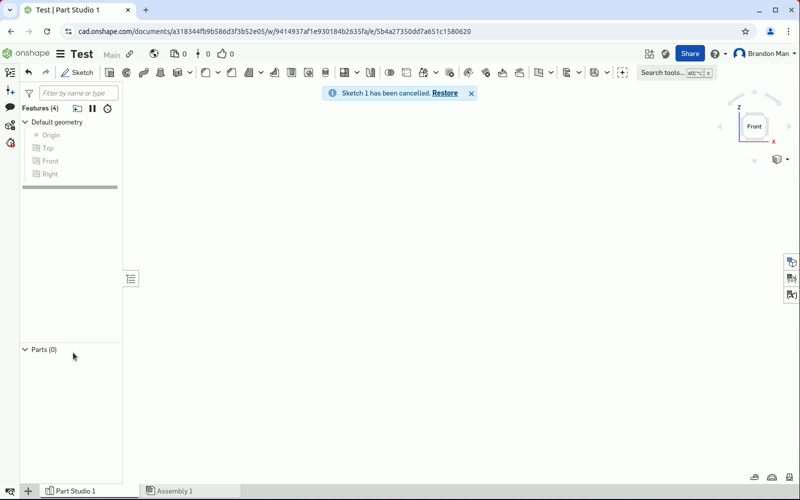
mouse_move(73, 352)
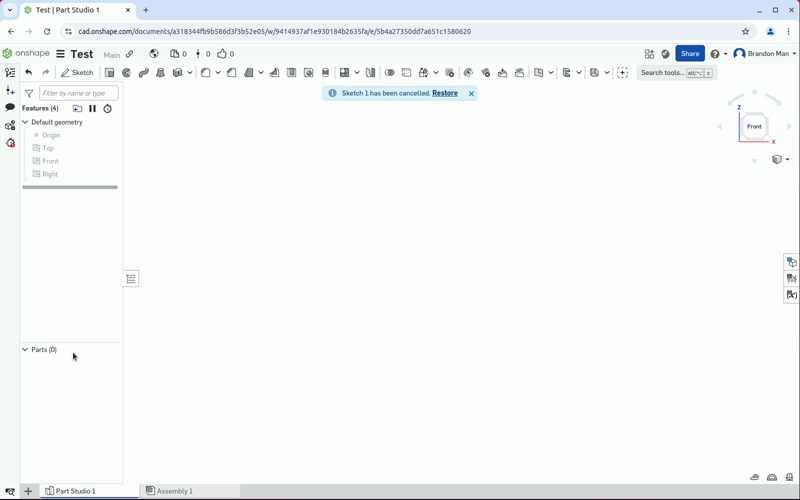
key(shift+y)
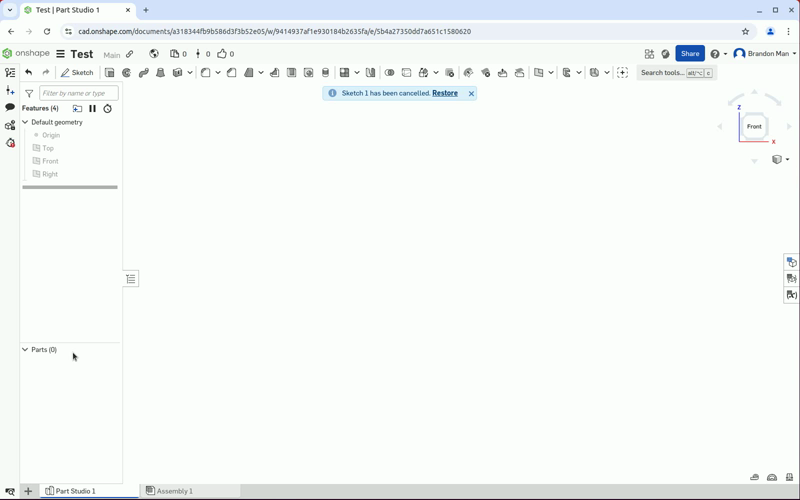
key(shift+s)
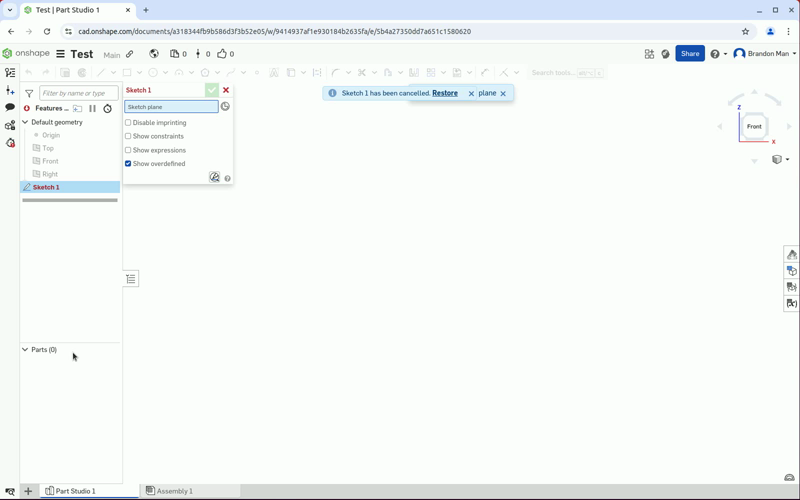
mouse_move(73, 163)
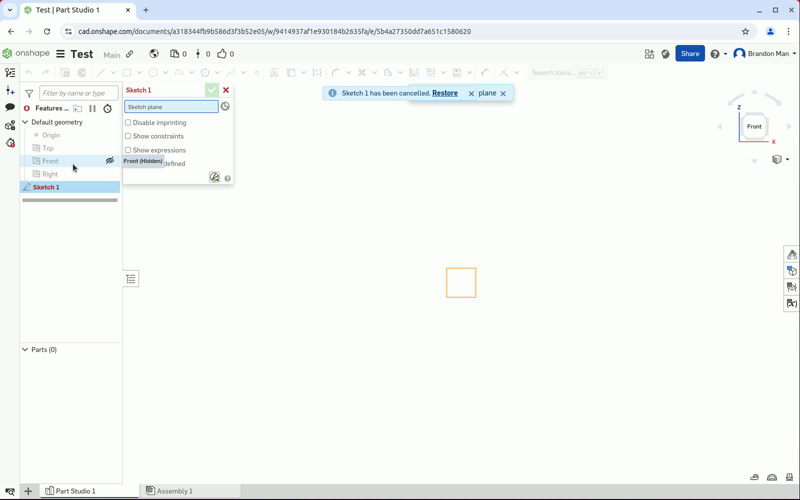
click(73, 163)
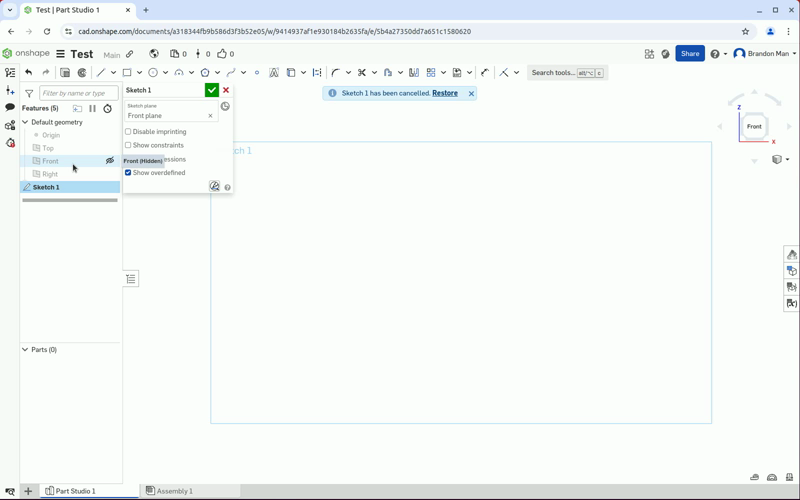
mouse_move(73, 352)
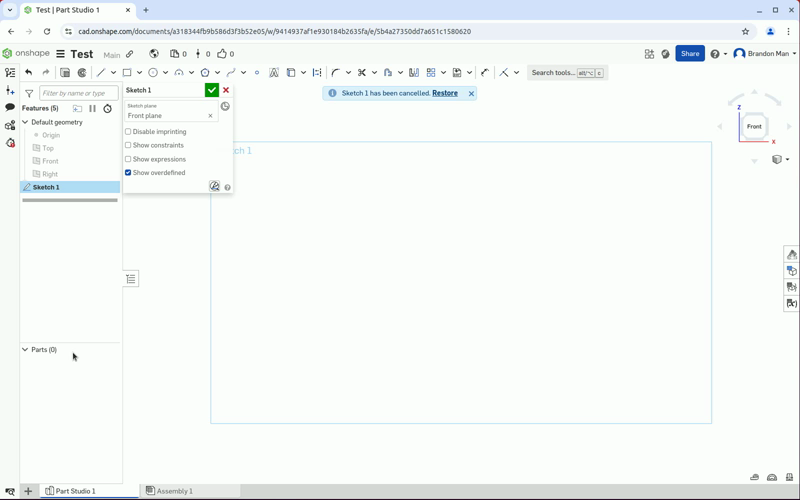
key(y)
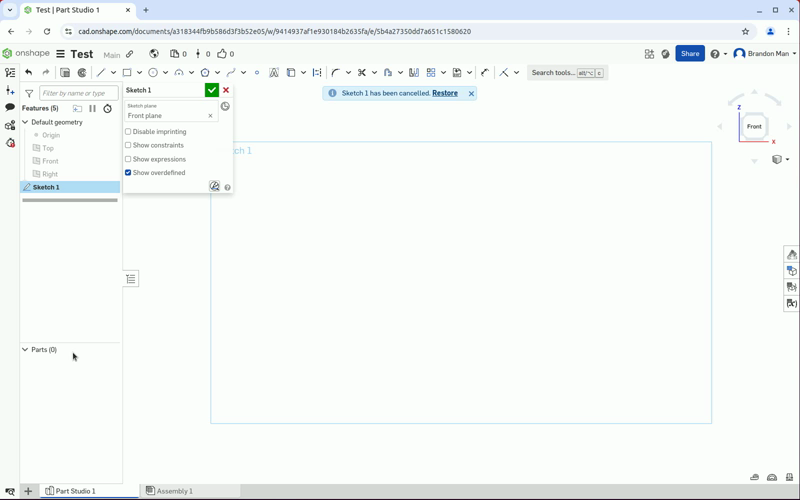
key(l)
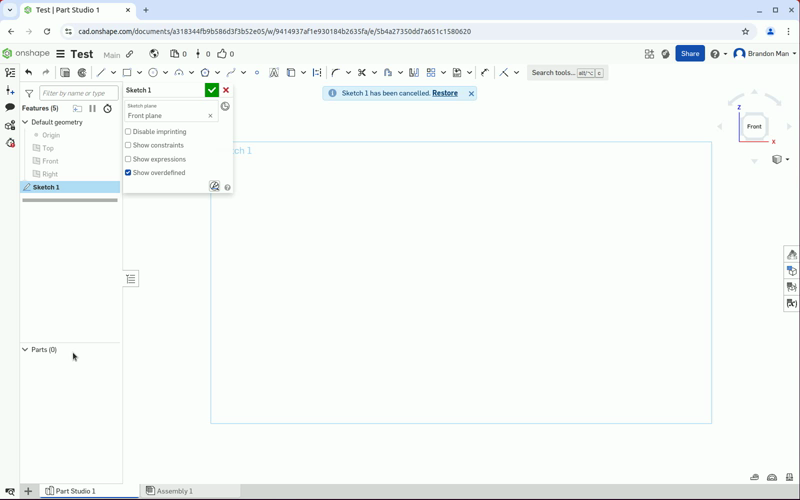
key_down(shift)
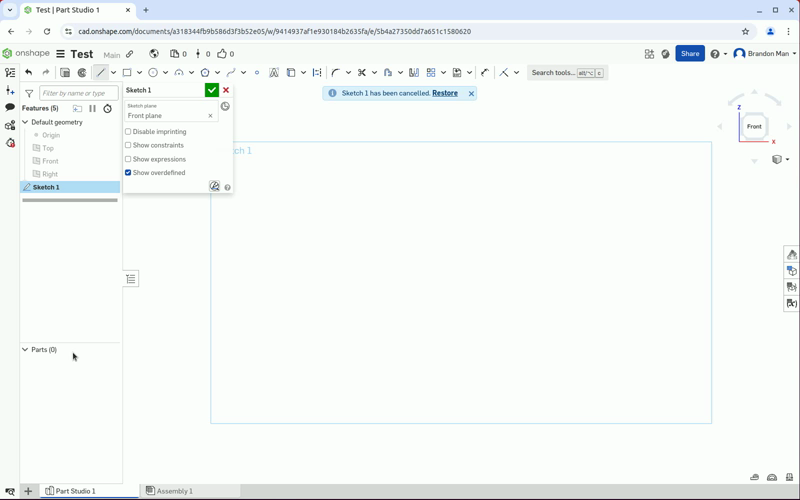
mouse_move(348, 286)
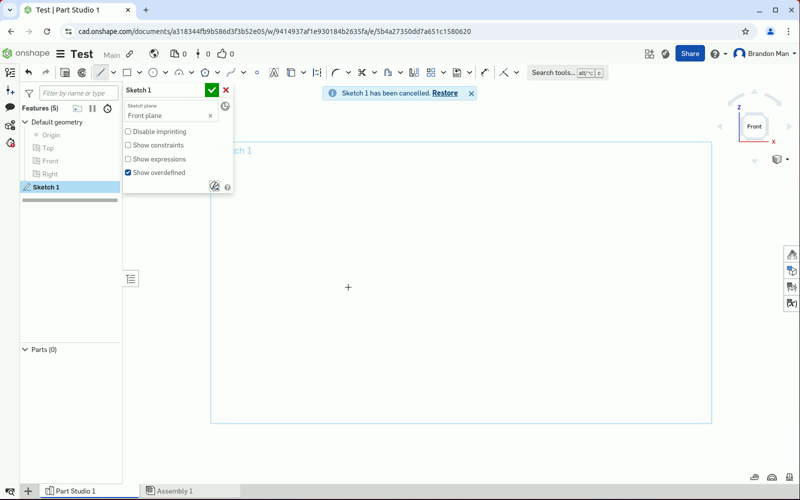
click(348, 286)
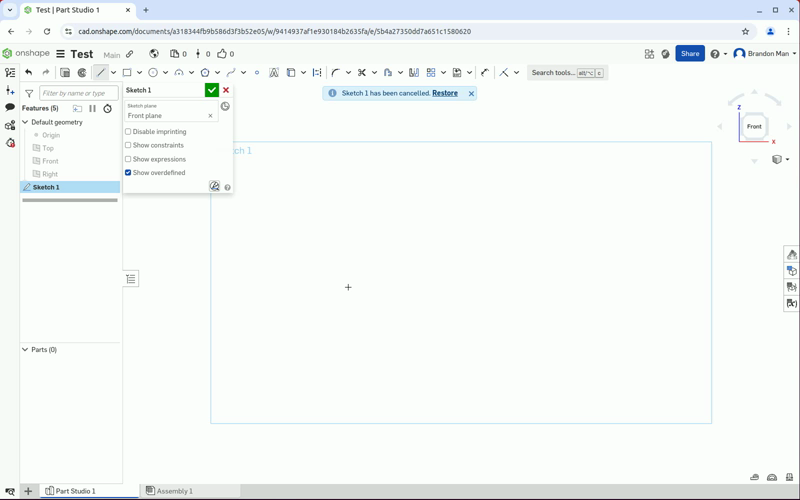
key_up(shift)
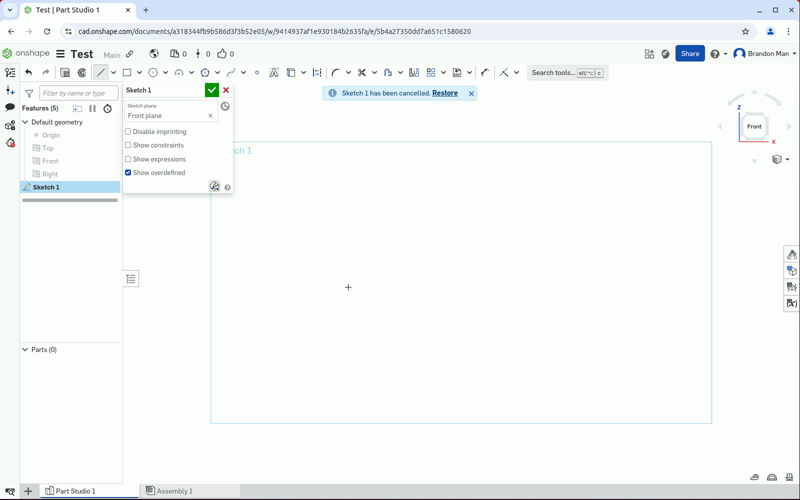
key_down(shift)
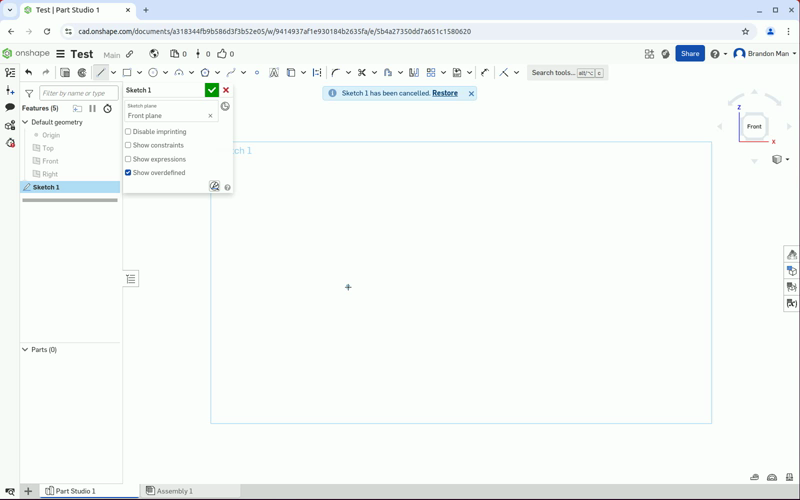
mouse_move(572, 286)
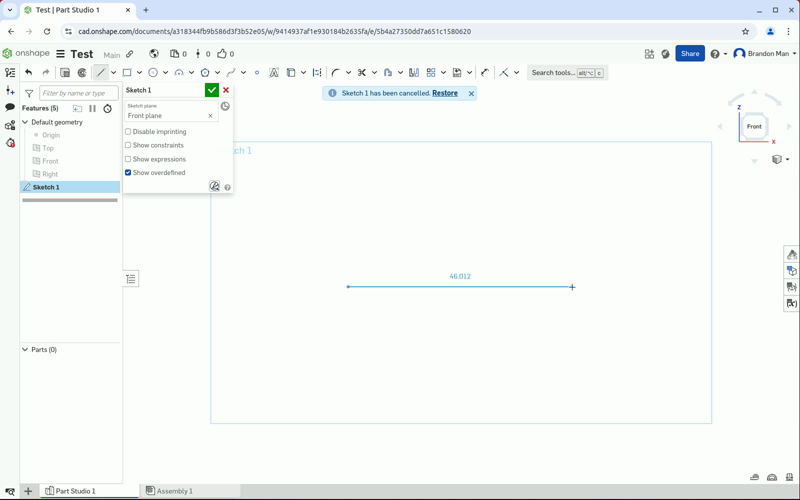
click(572, 286)
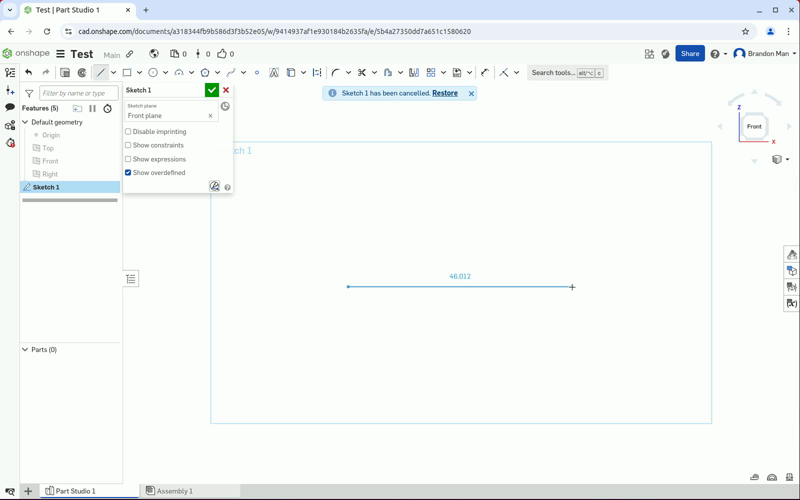
key_up(shift)
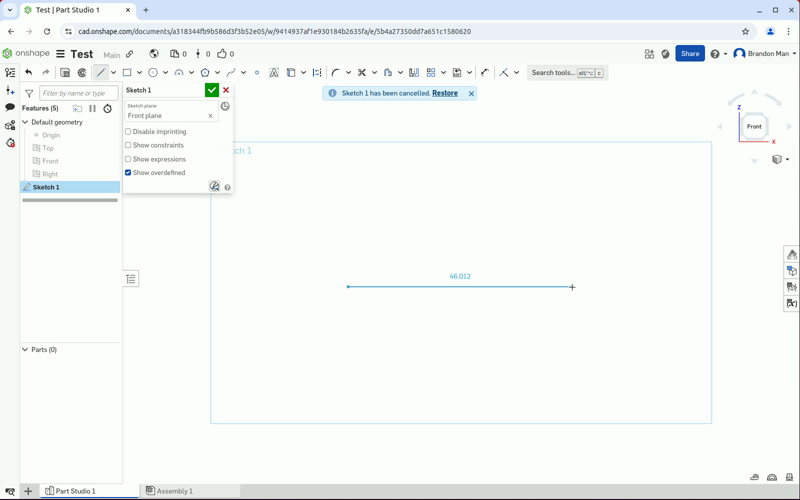
key_down(shift)
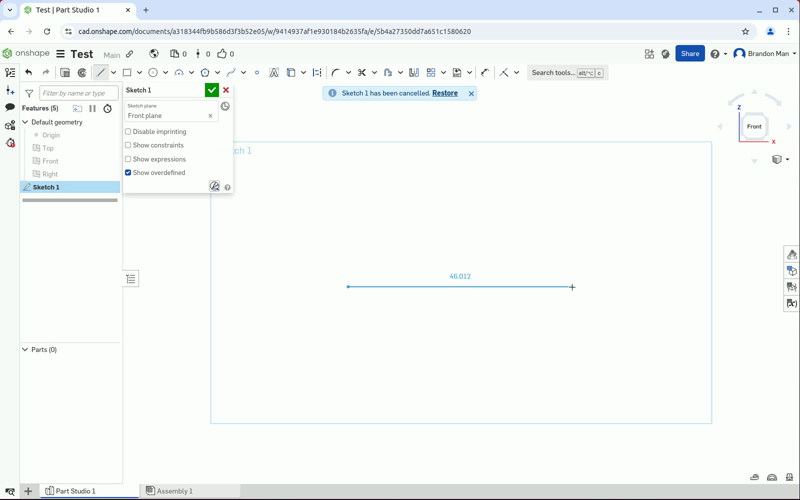
mouse_move(589, 286)
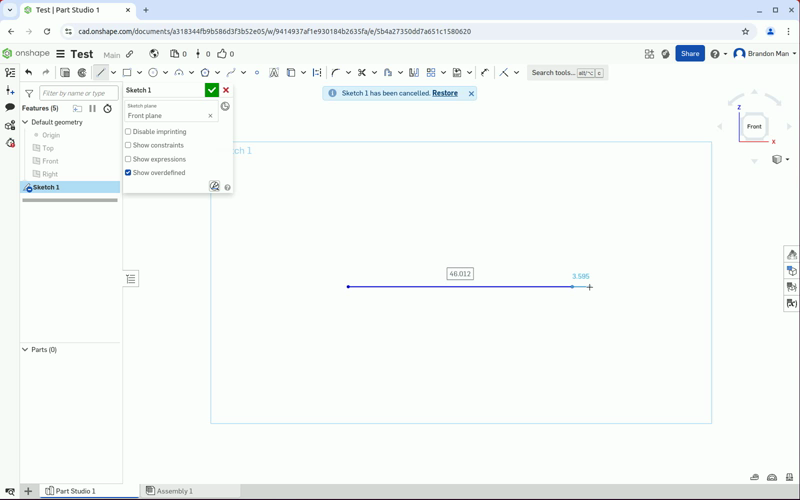
mouse_move(572, 279)
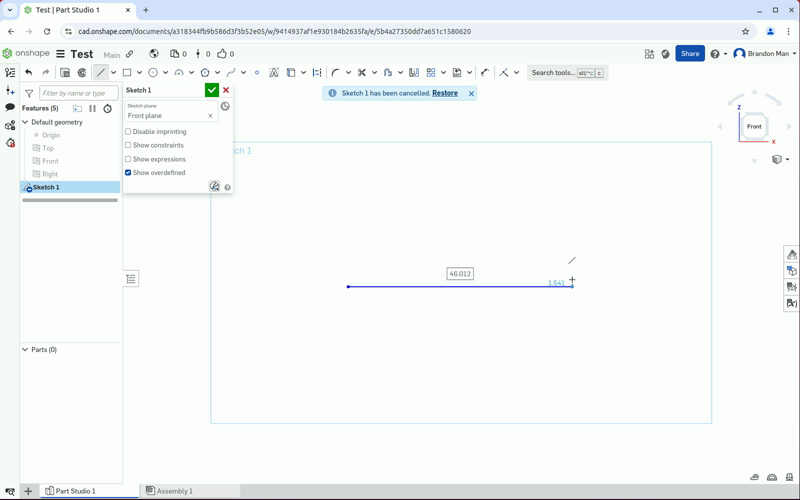
scroll(6)
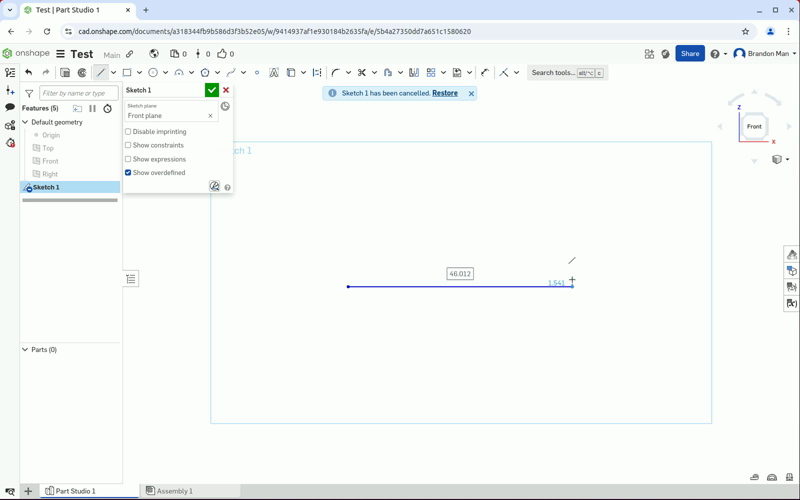
scroll(6)
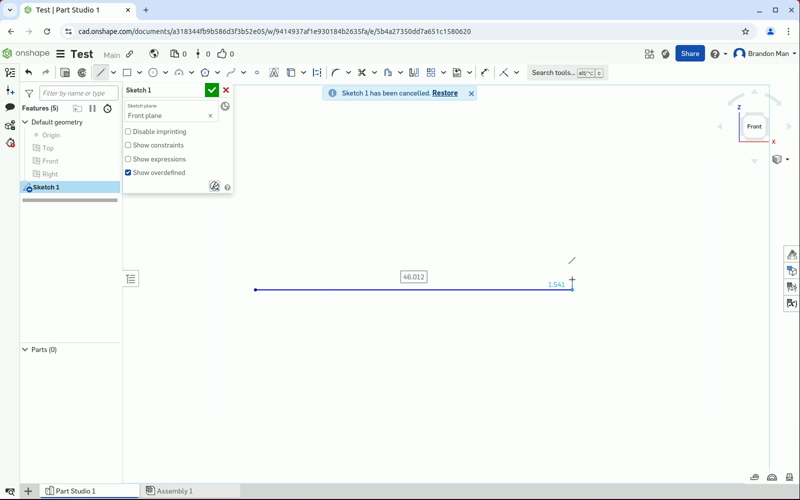
scroll(6)
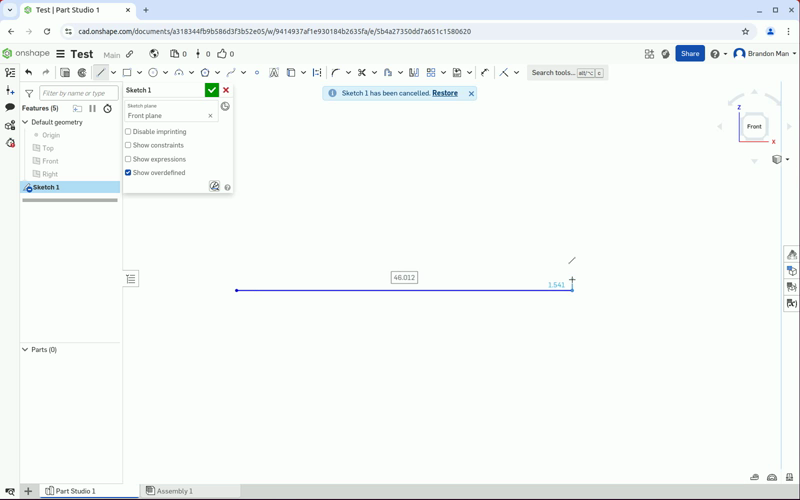
scroll(6)
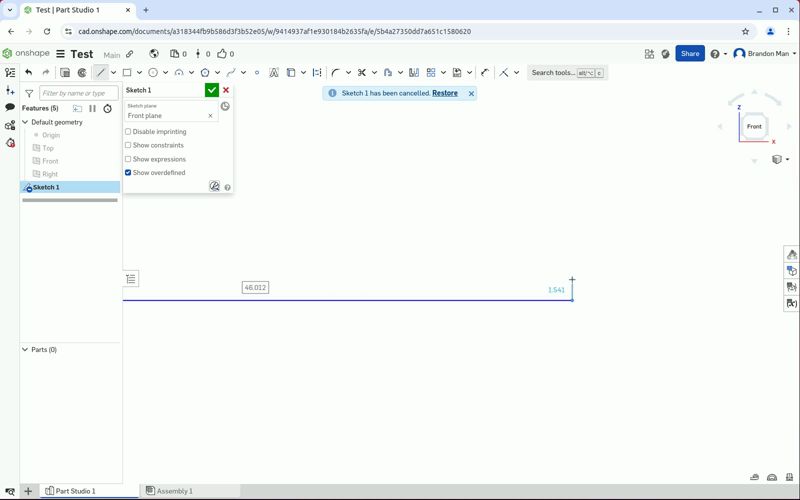
scroll(6)
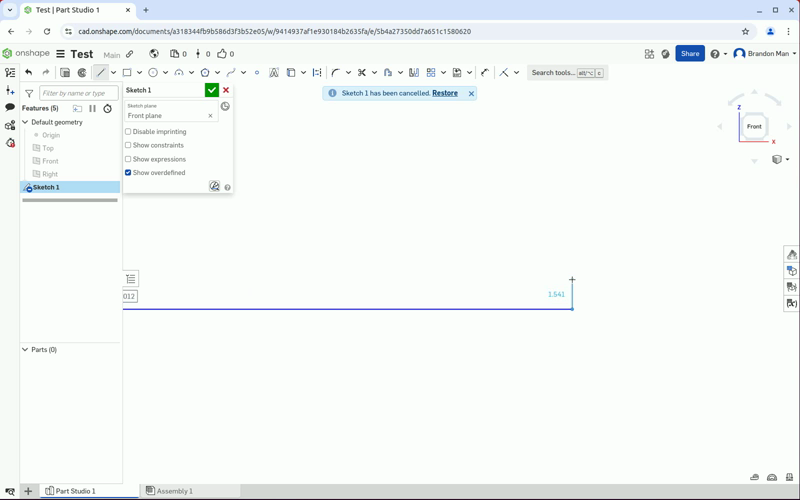
scroll(6)
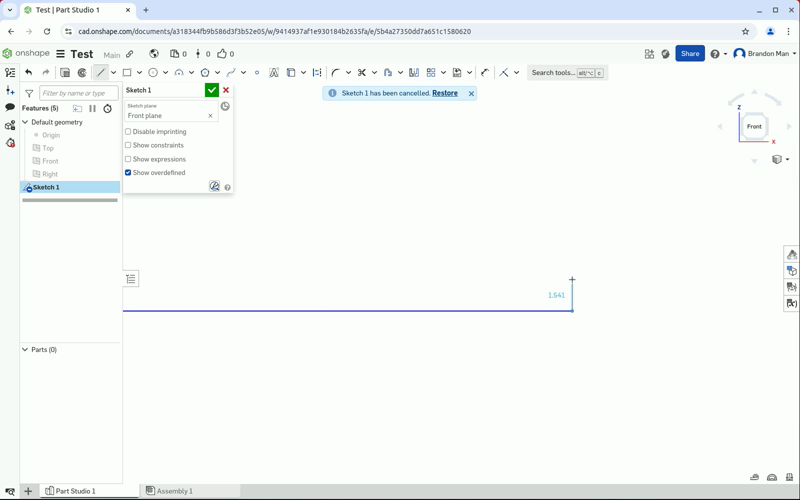
scroll(6)
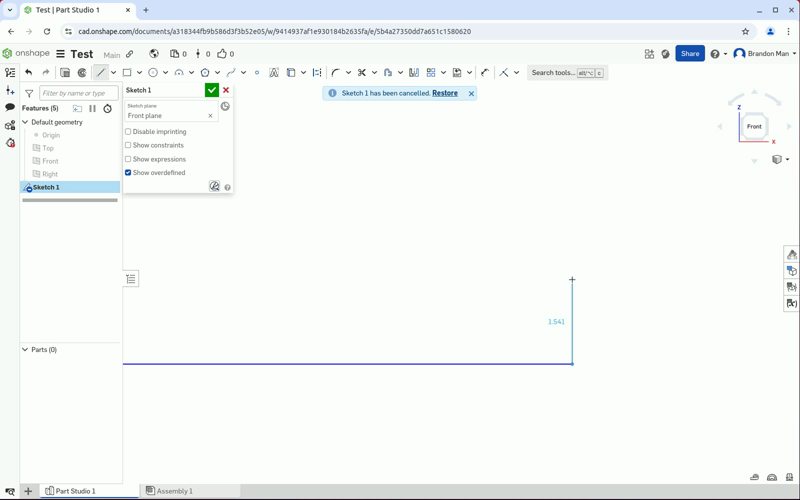
click(572, 279)
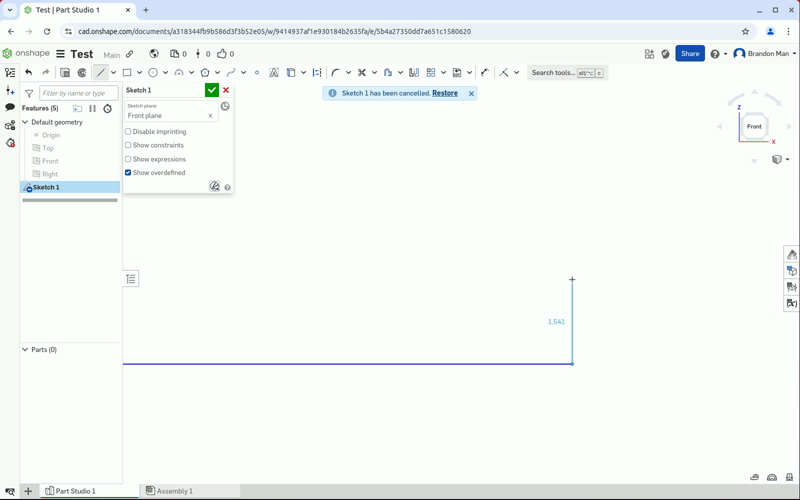
scroll(-6)
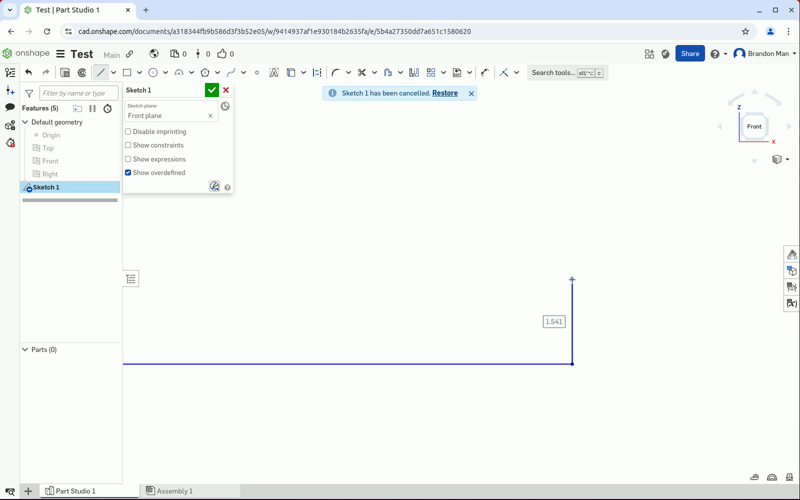
scroll(-6)
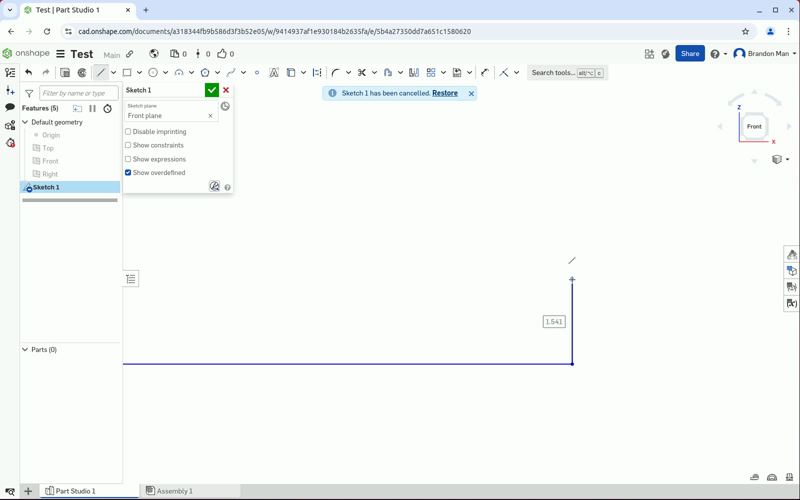
scroll(-6)
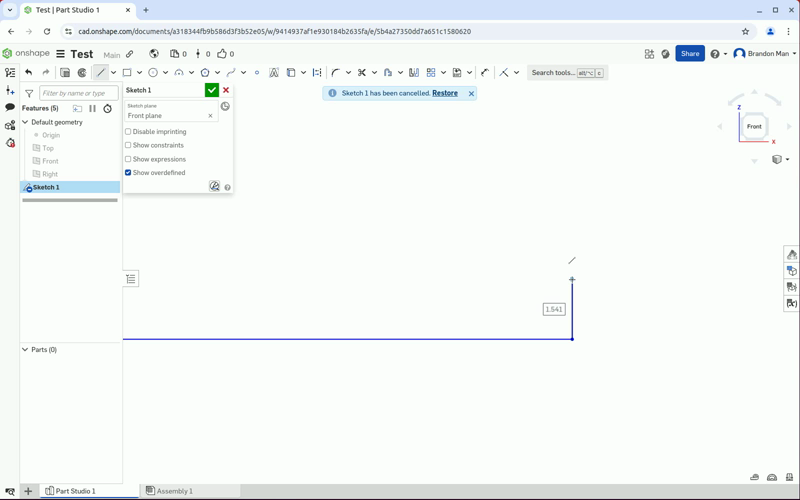
scroll(-6)
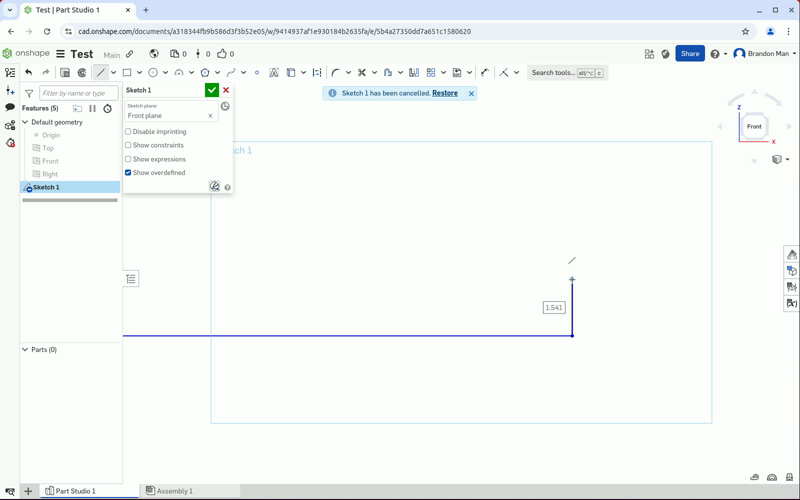
scroll(-6)
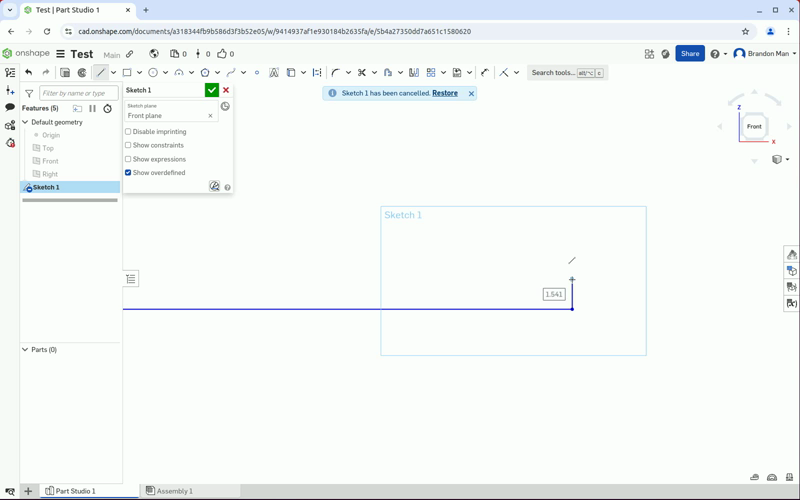
scroll(-6)
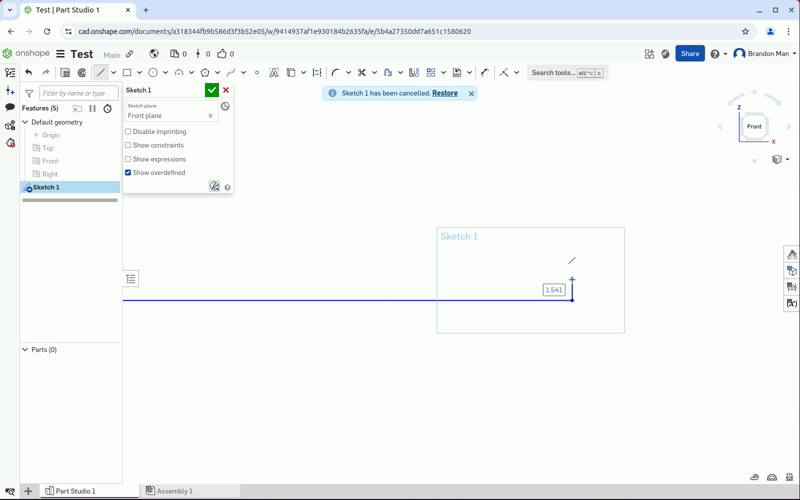
scroll(-6)
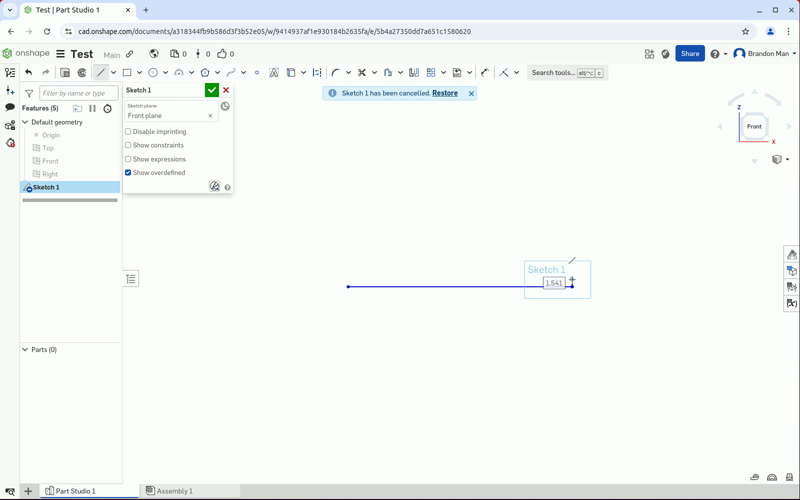
key_up(shift)
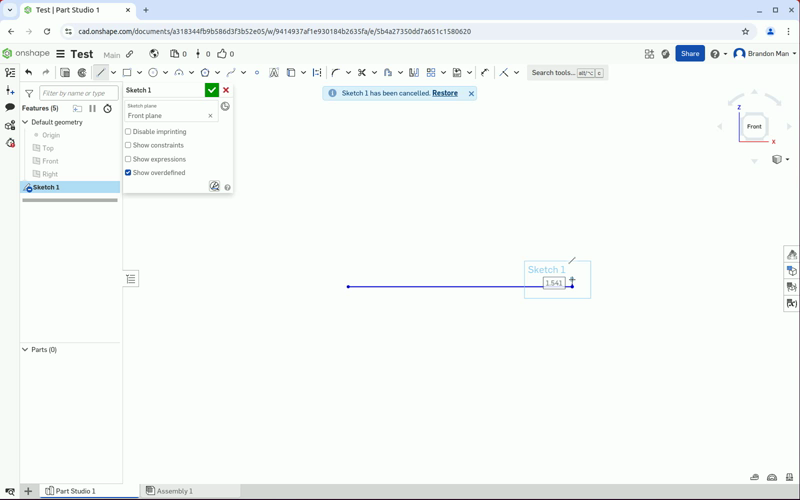
key_down(shift)
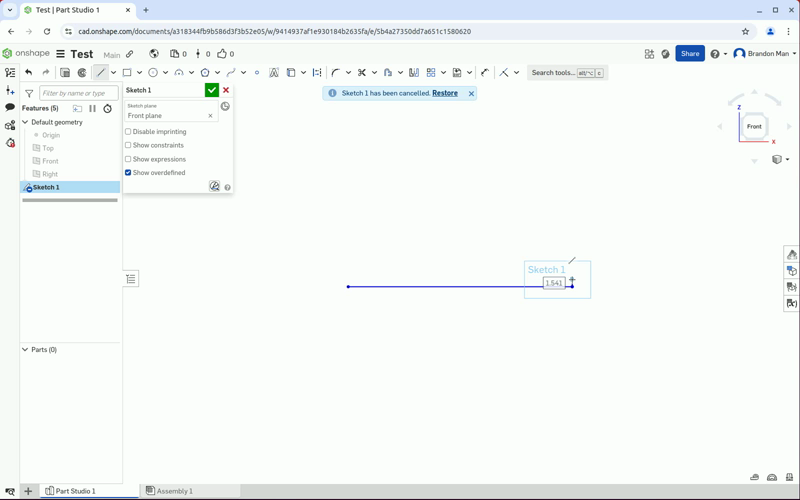
mouse_move(348, 279)
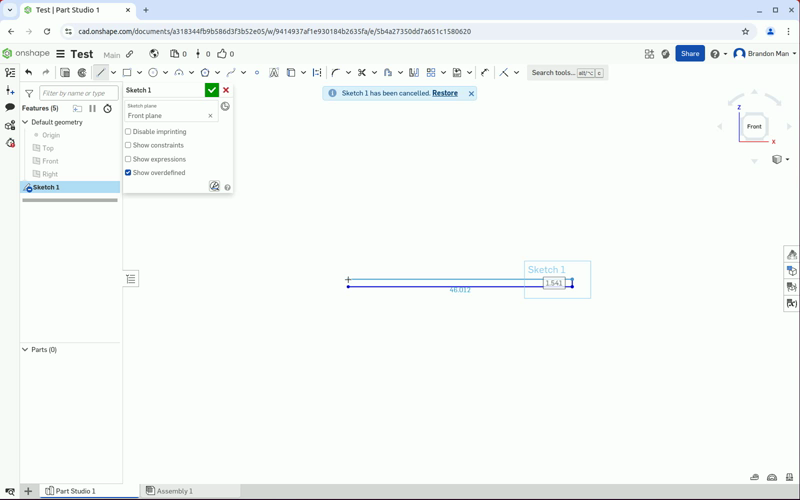
click(348, 279)
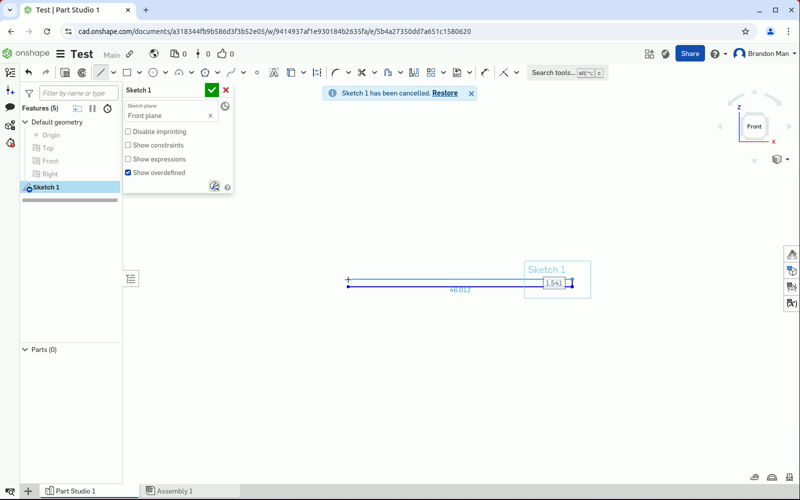
key_up(shift)
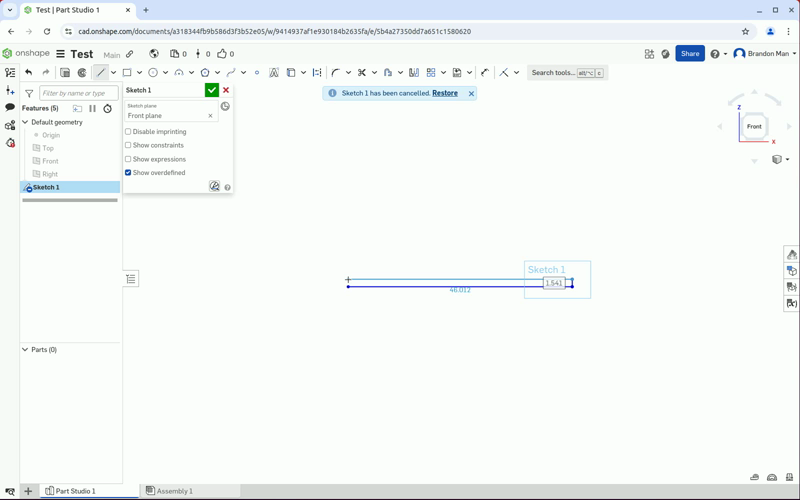
mouse_move(378, 279)
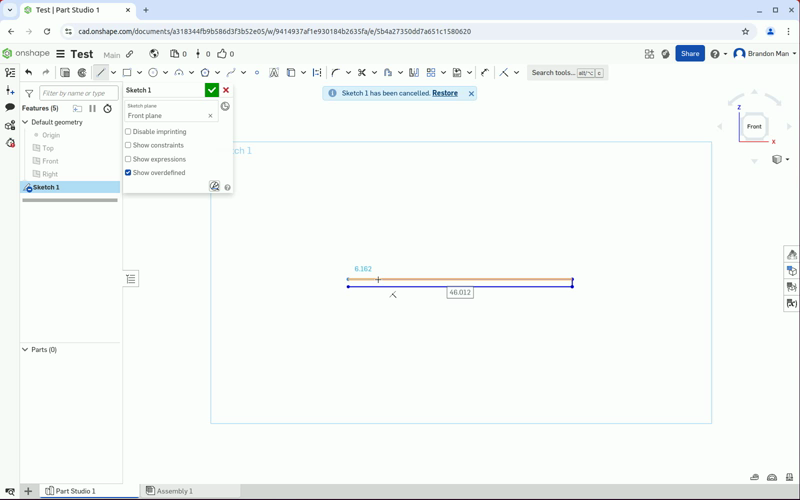
key_down(shift)
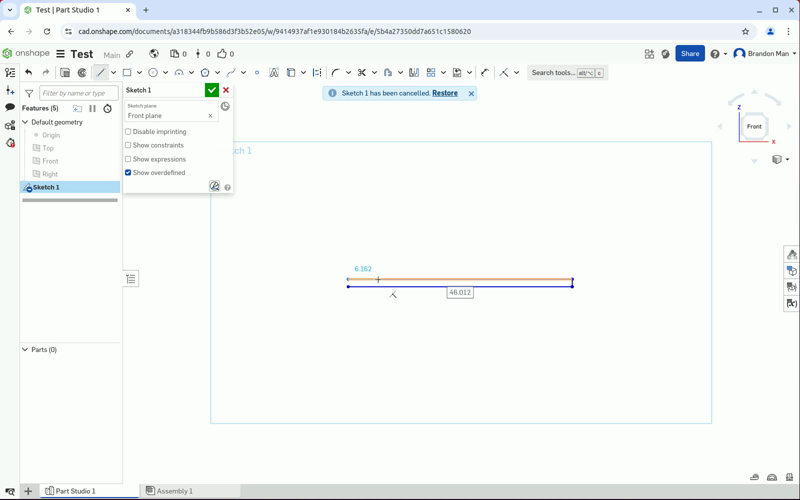
mouse_move(348, 286)
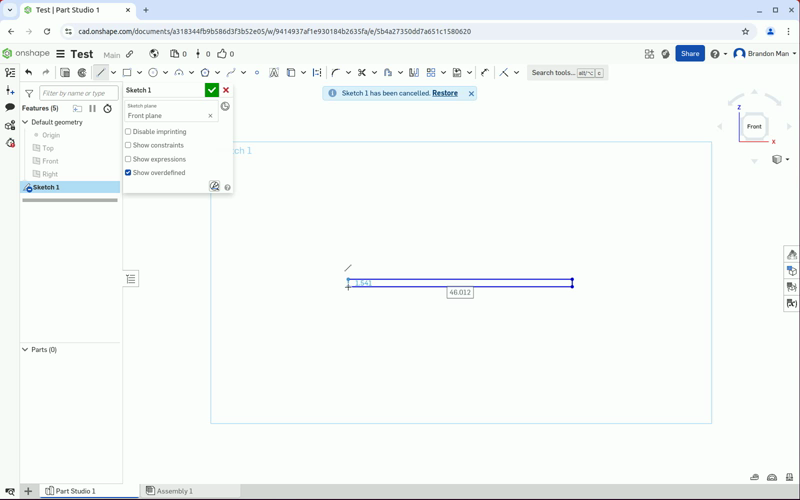
scroll(6)
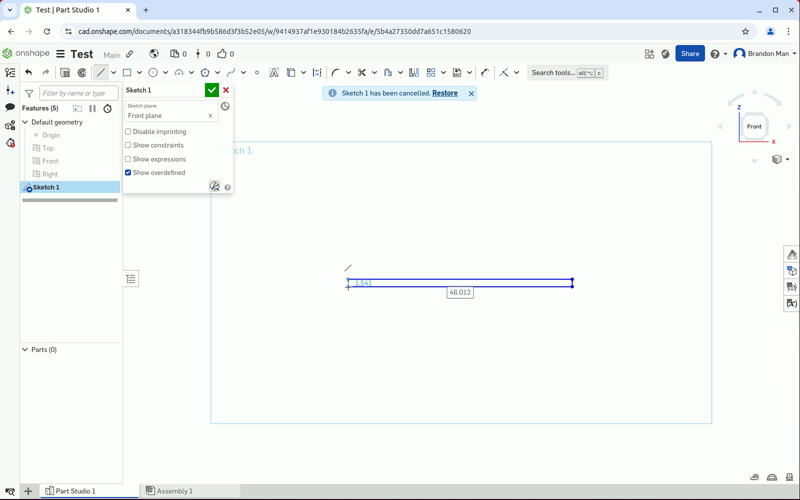
scroll(6)
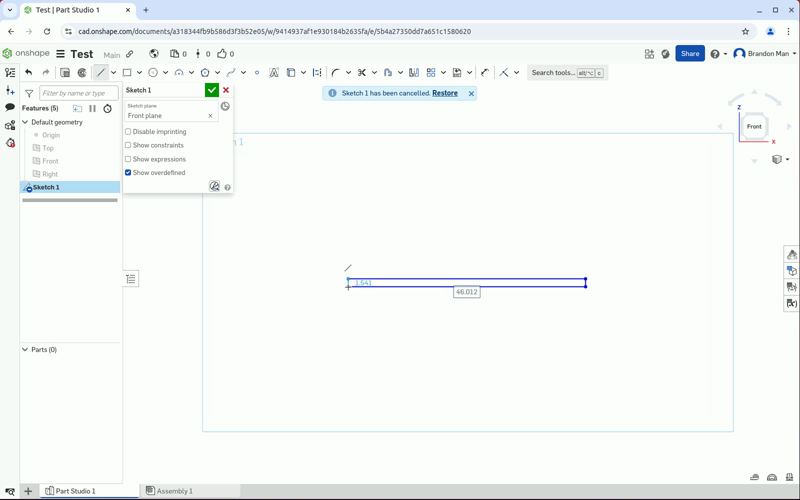
scroll(6)
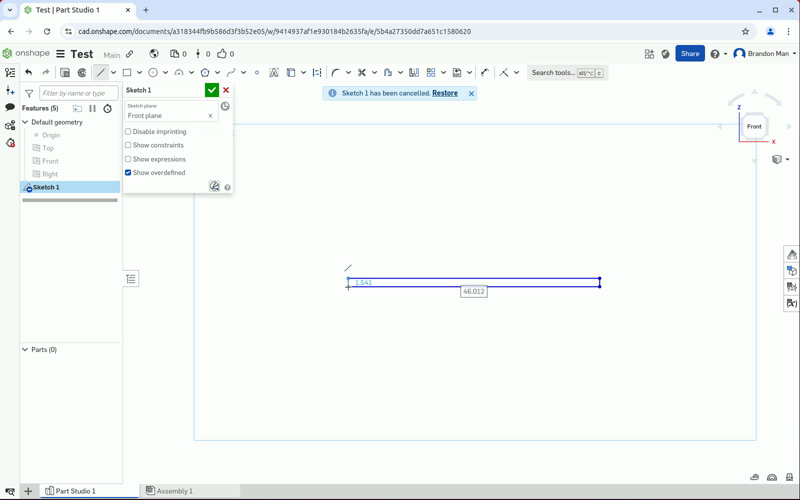
scroll(6)
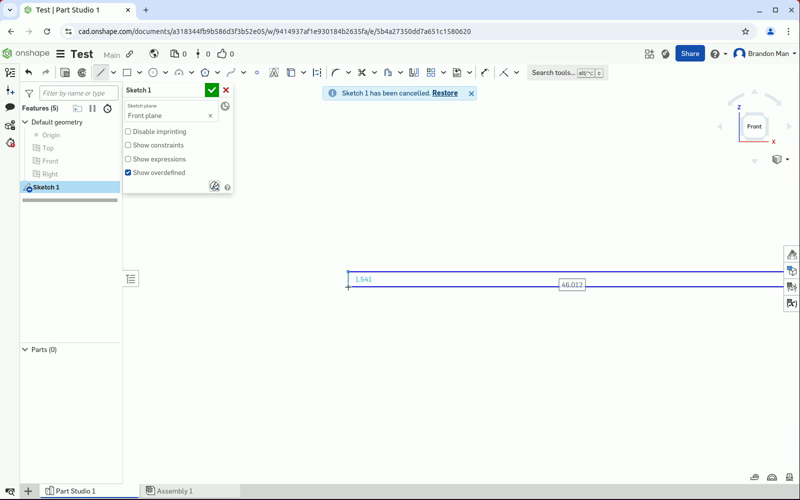
scroll(6)
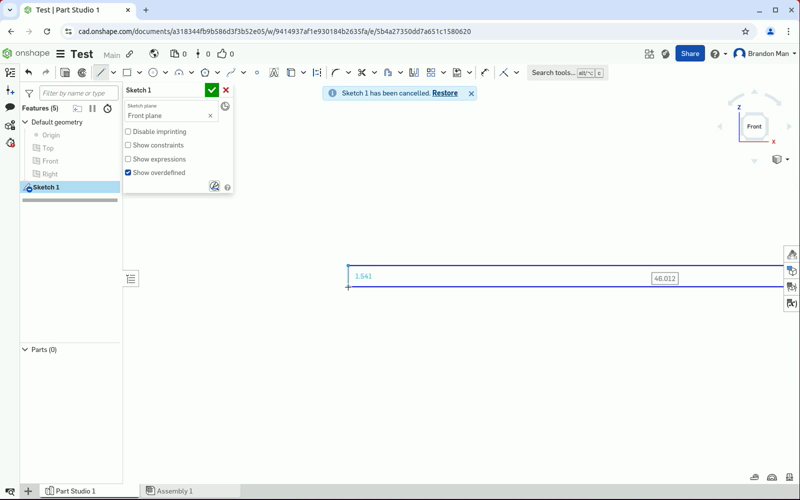
scroll(6)
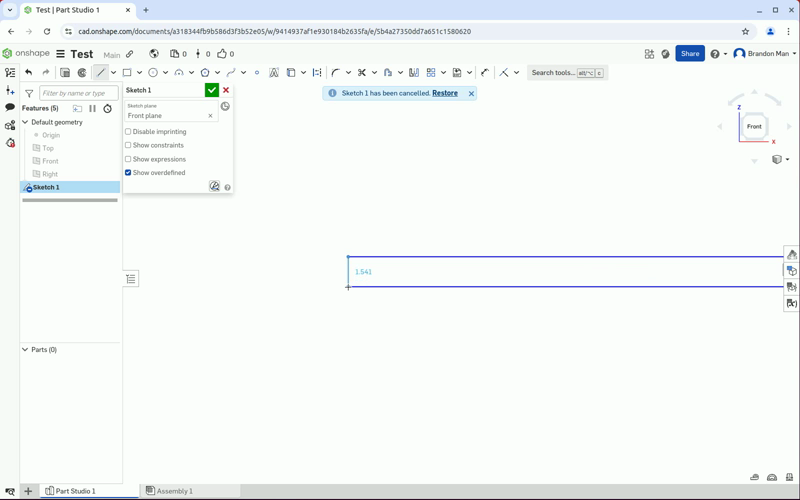
scroll(6)
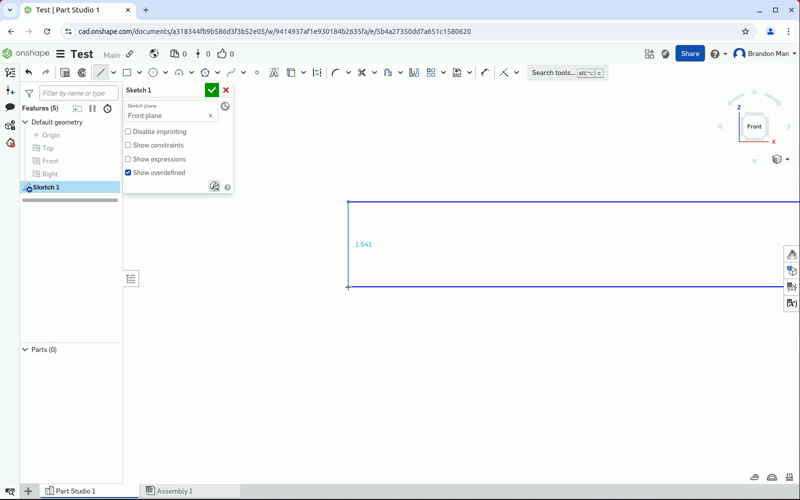
key_up(shift)
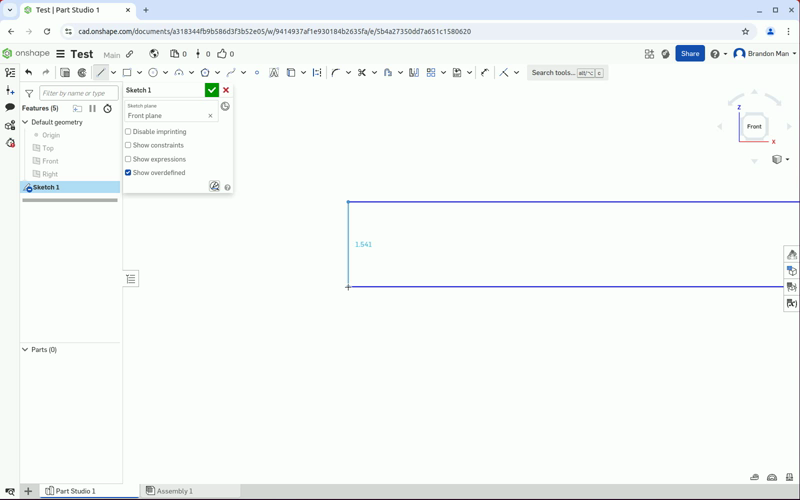
click(348, 286)
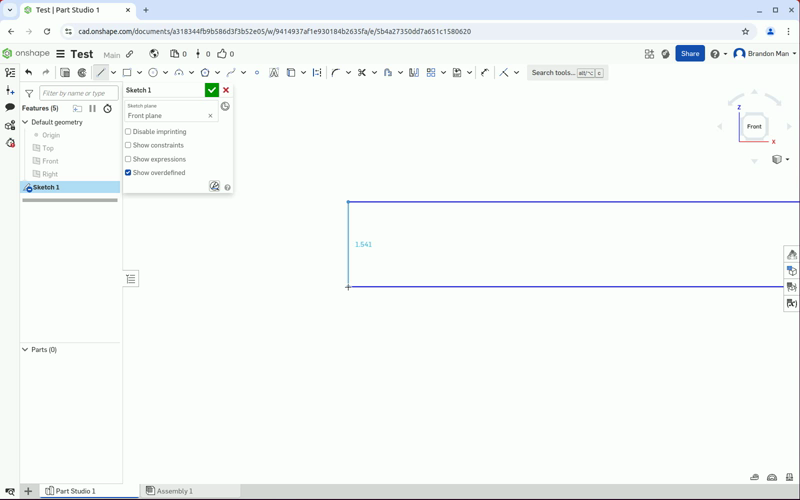
scroll(-6)
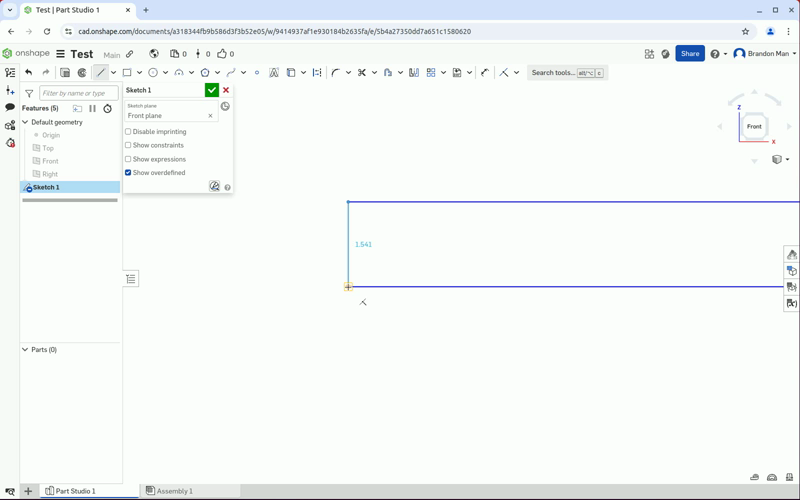
scroll(-6)
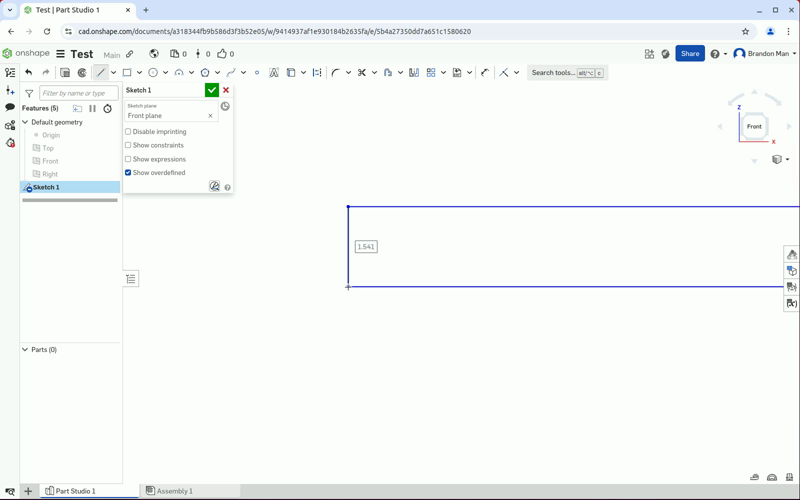
scroll(-6)
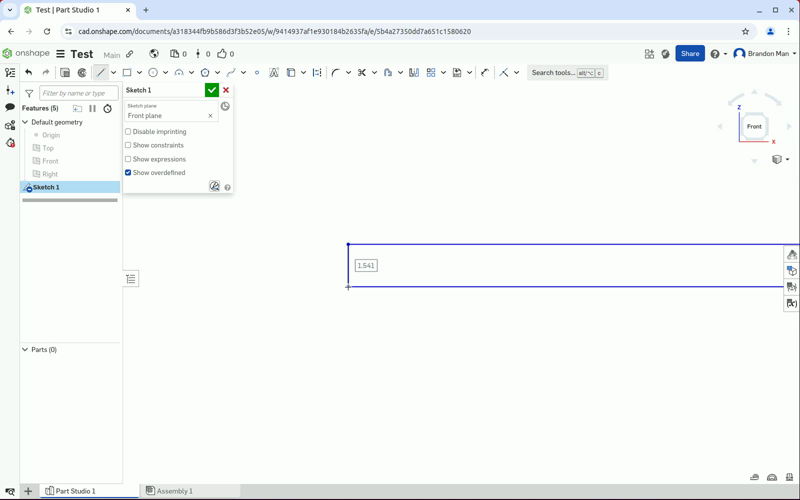
scroll(-6)
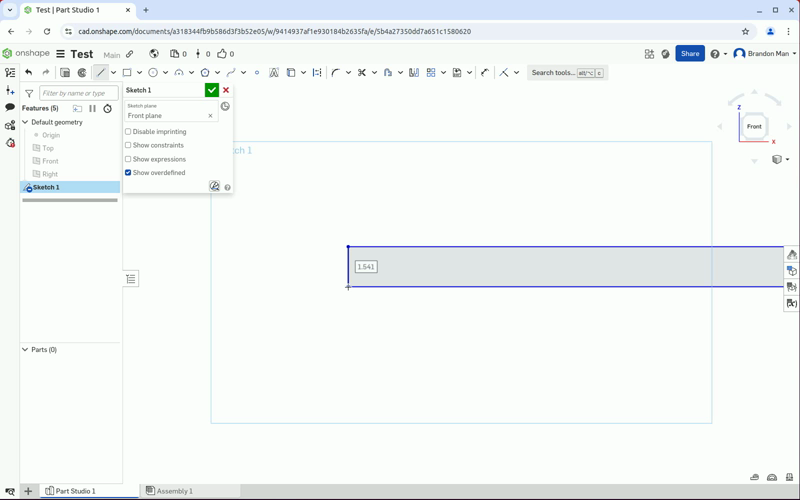
scroll(-6)
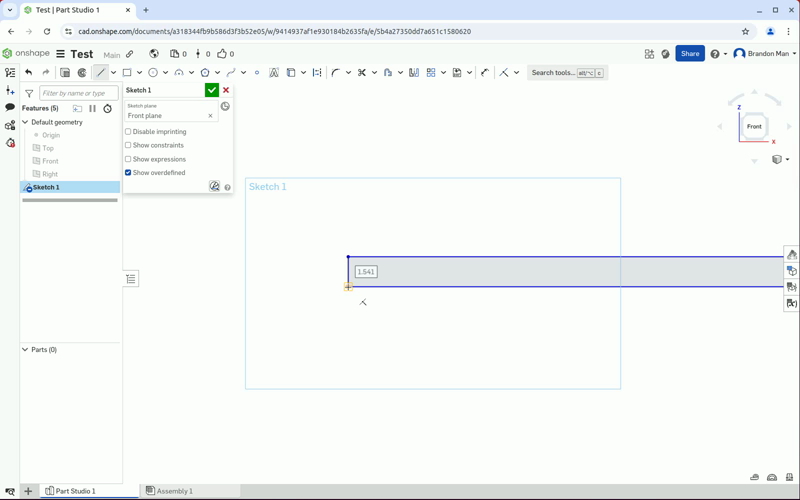
scroll(-6)
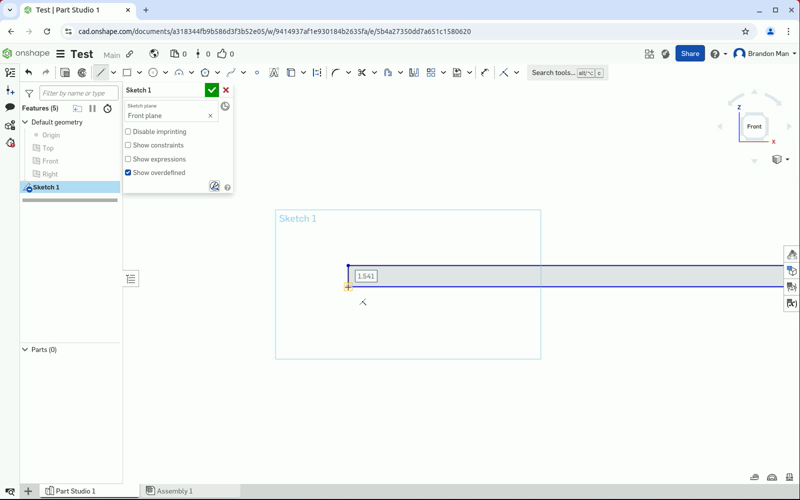
scroll(-6)
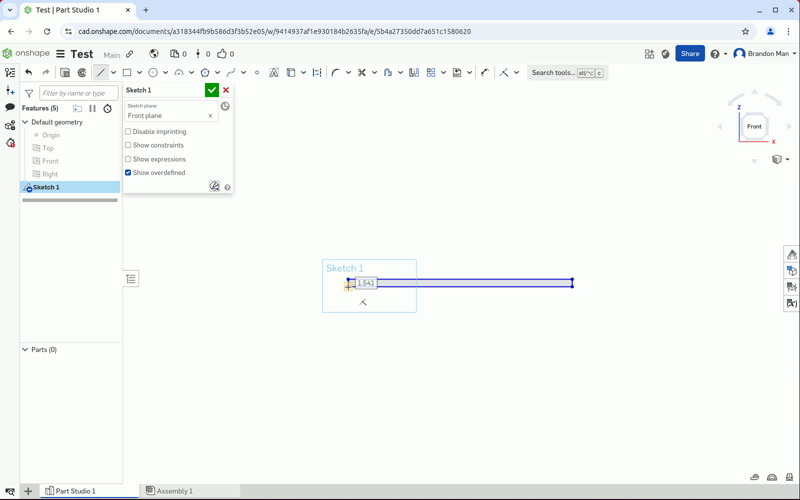
key(esc)
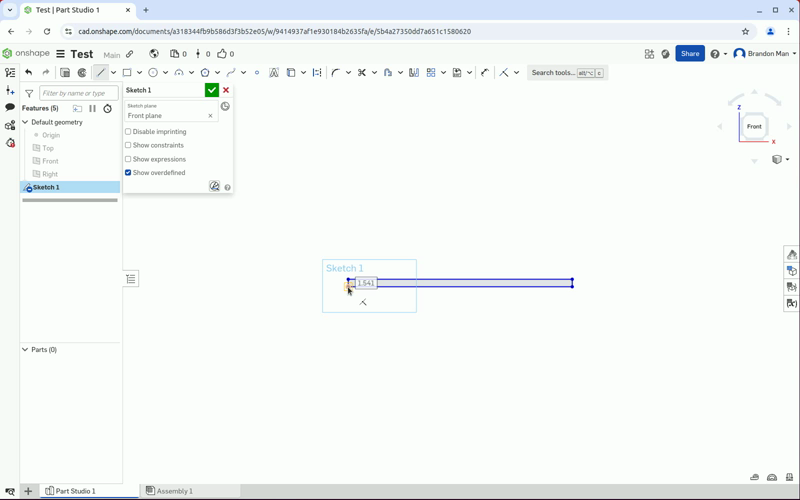
mouse_move(564, 285)
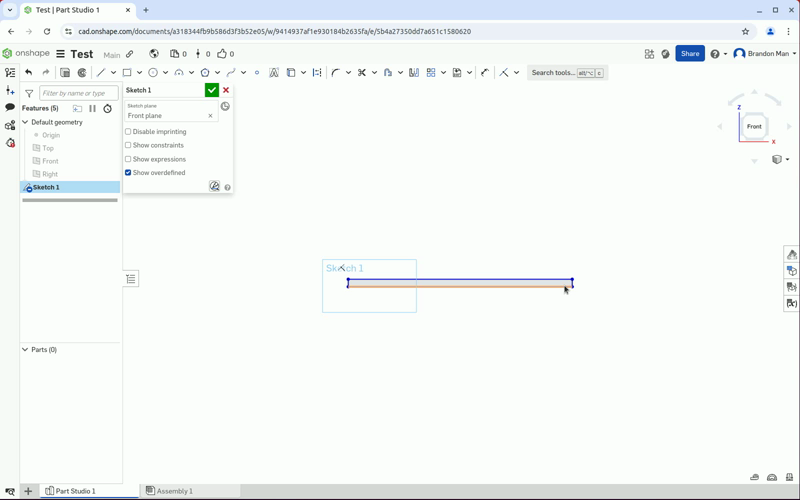
scroll(6)
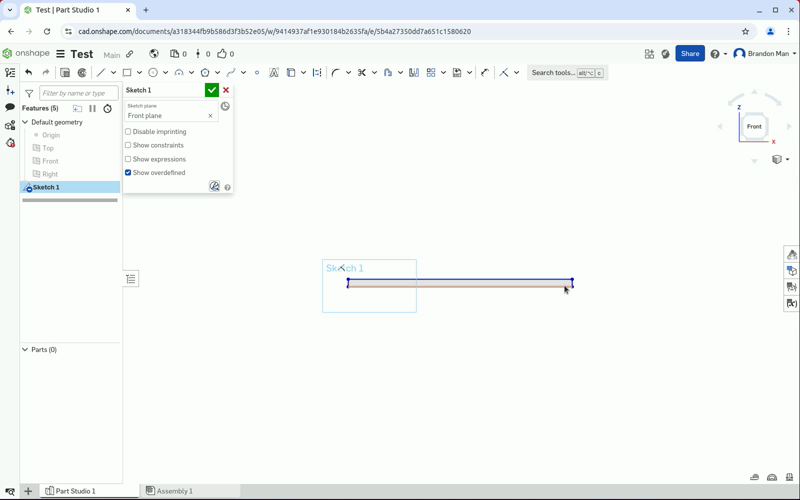
scroll(6)
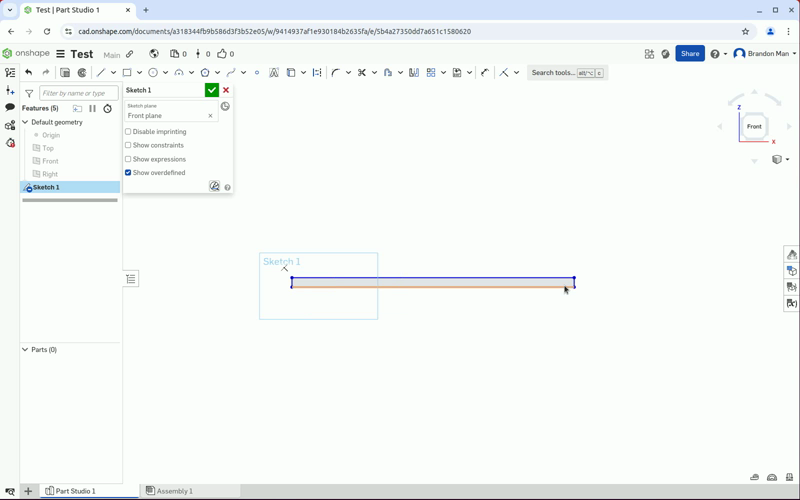
scroll(6)
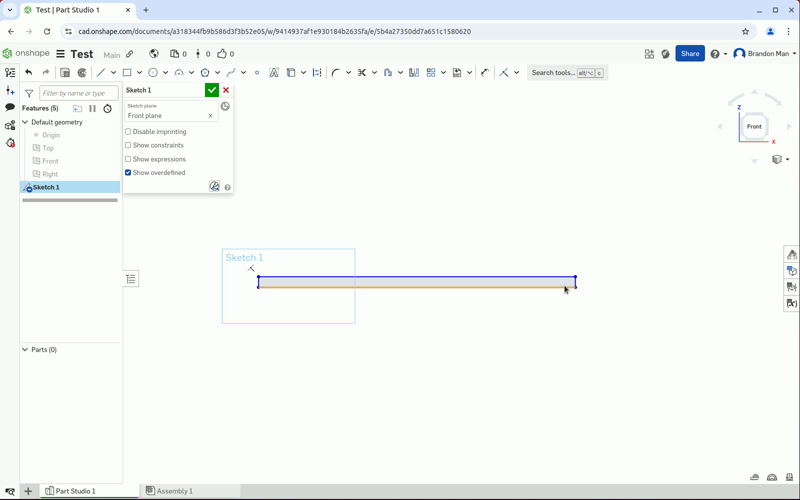
scroll(6)
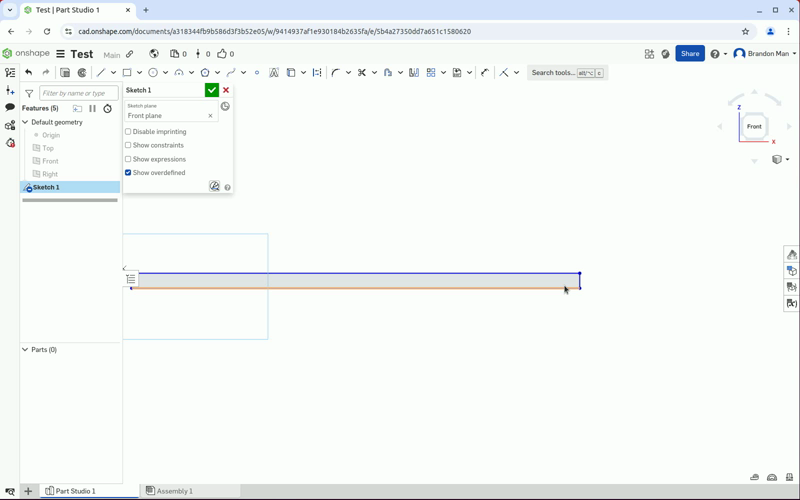
scroll(6)
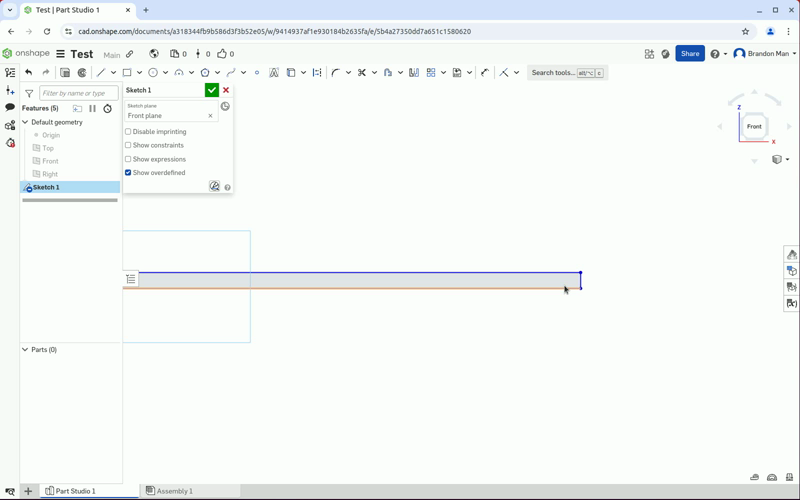
scroll(6)
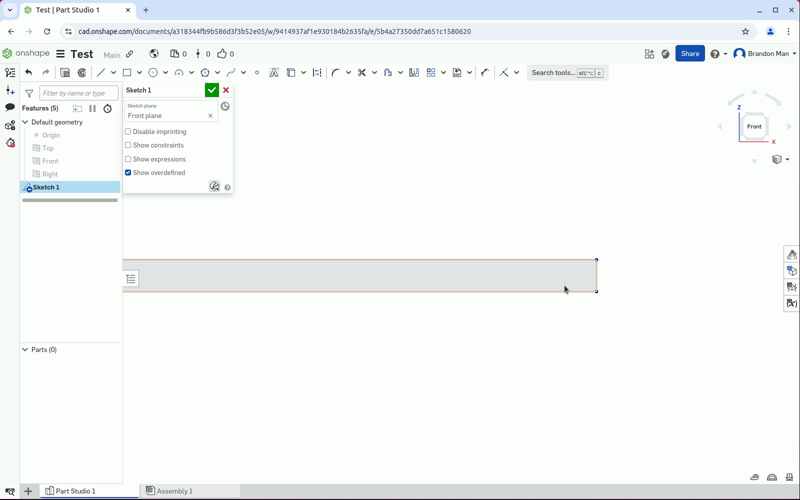
scroll(6)
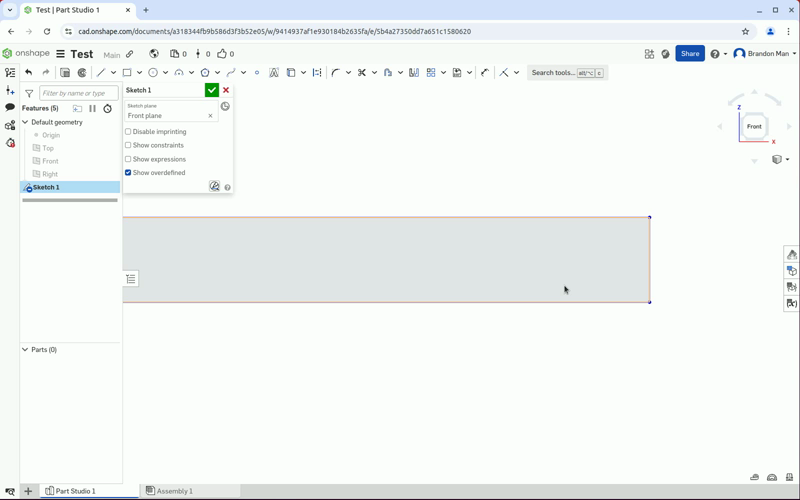
click(564, 285)
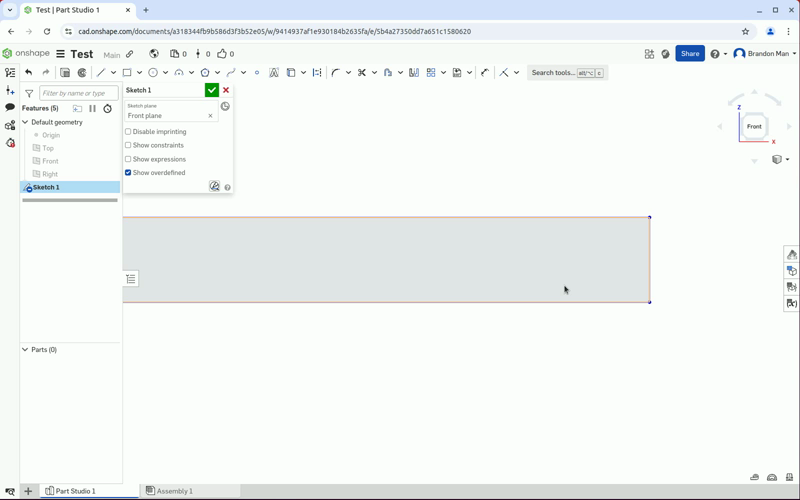
scroll(-6)
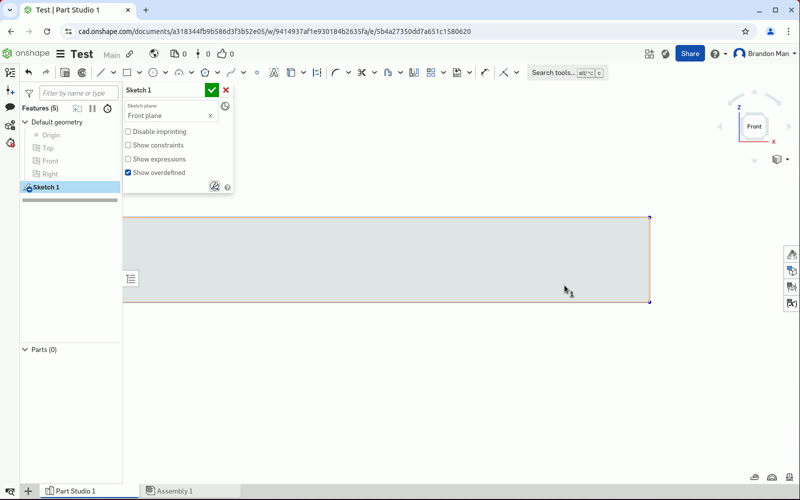
scroll(-6)
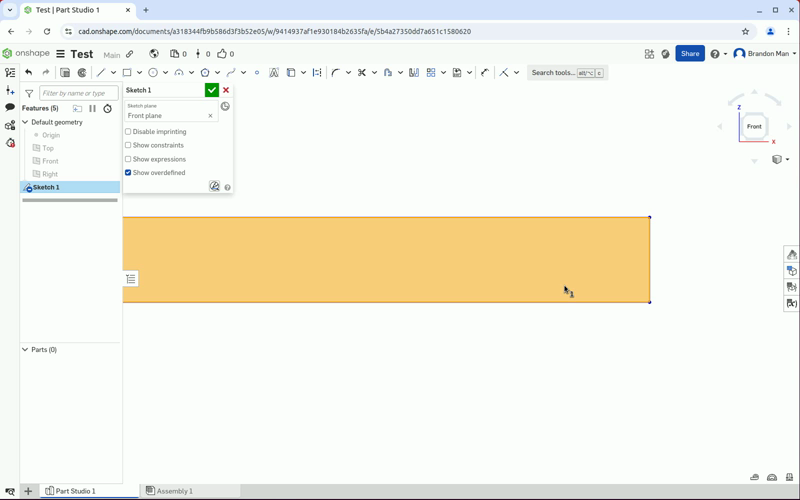
scroll(-6)
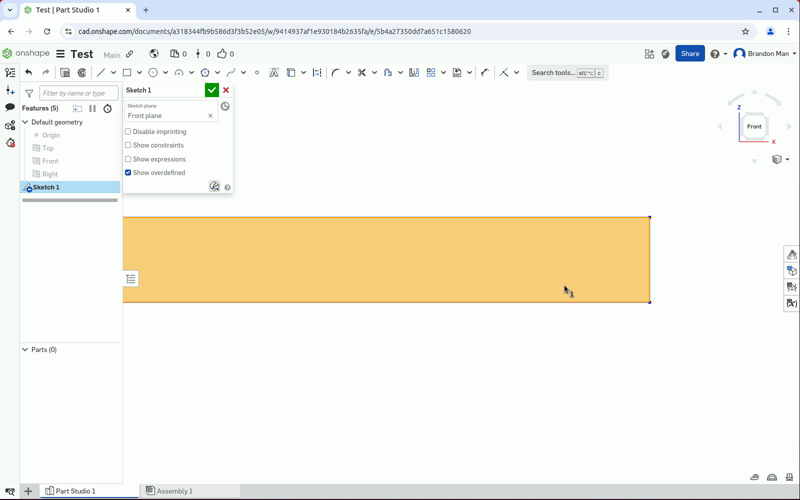
scroll(-6)
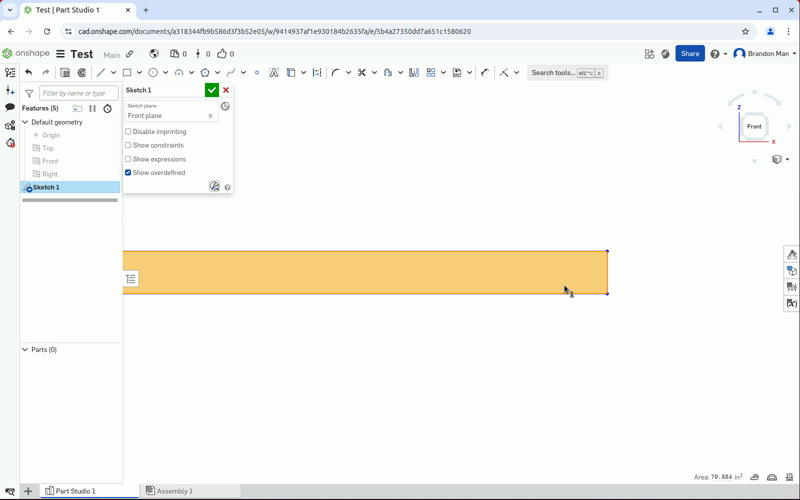
scroll(-6)
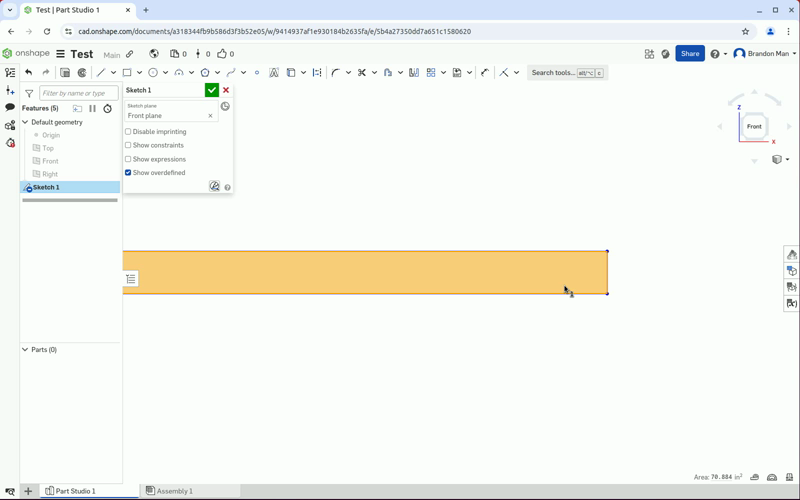
scroll(-6)
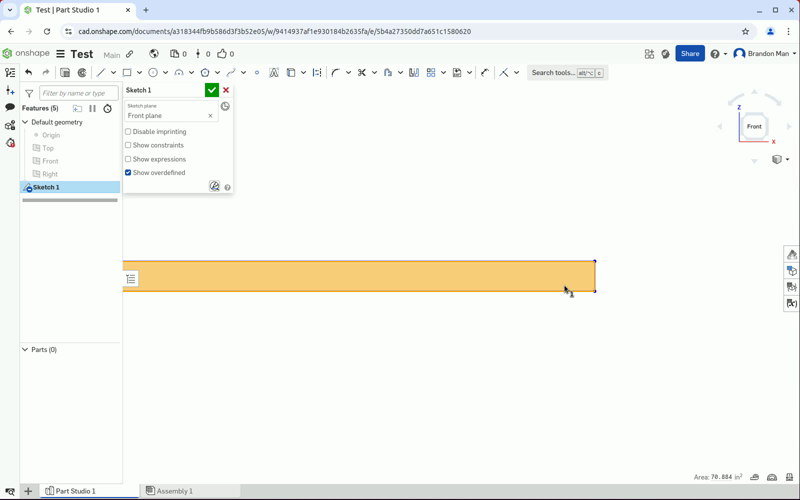
scroll(-6)
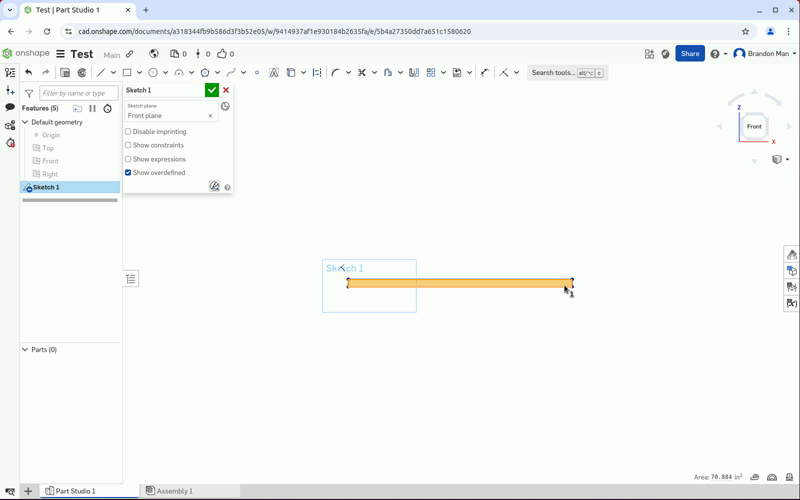
mouse_move(73, 352)
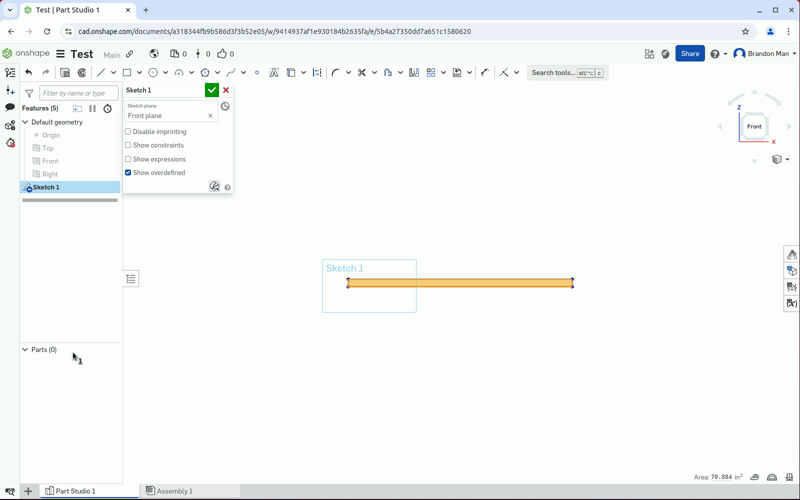
key(shift+y)
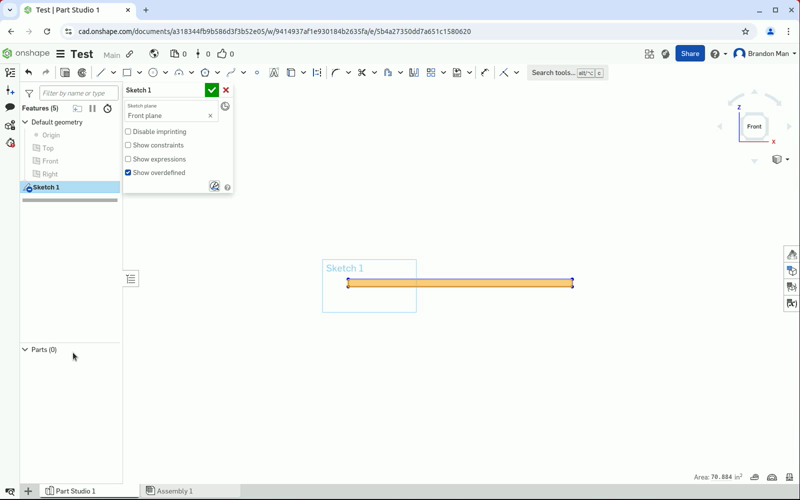
key(shift+e)
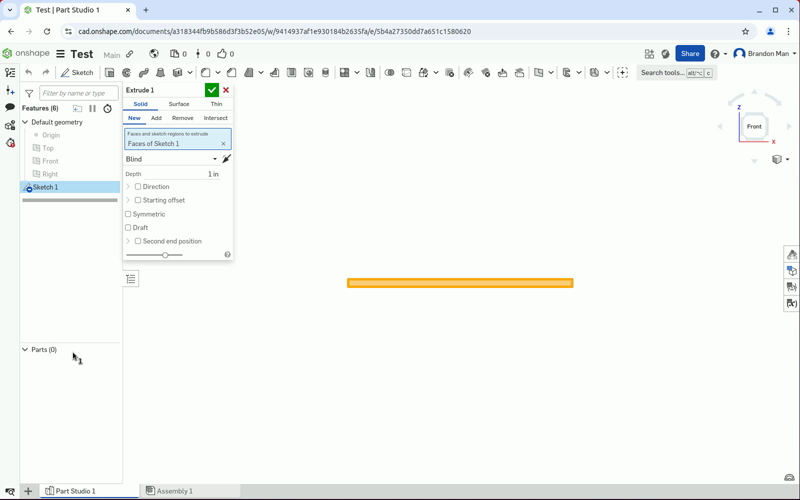
mouse_move(143, 106)
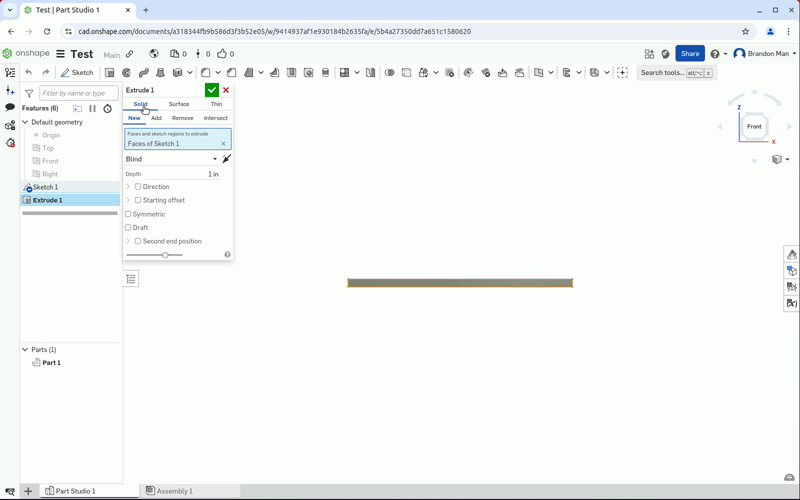
click(143, 106)
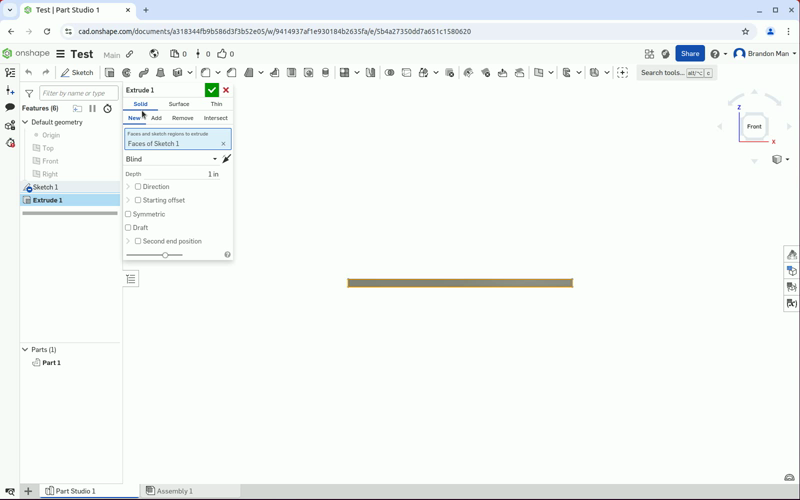
mouse_move(137, 120)
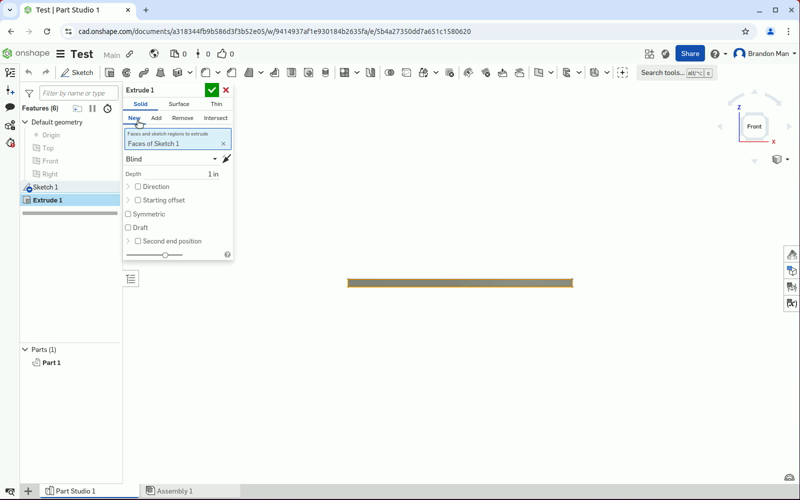
click(137, 120)
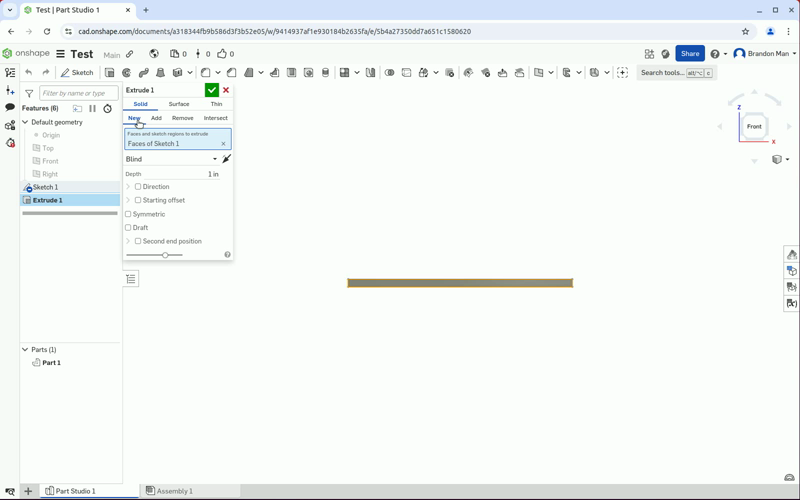
key(tab, 4)
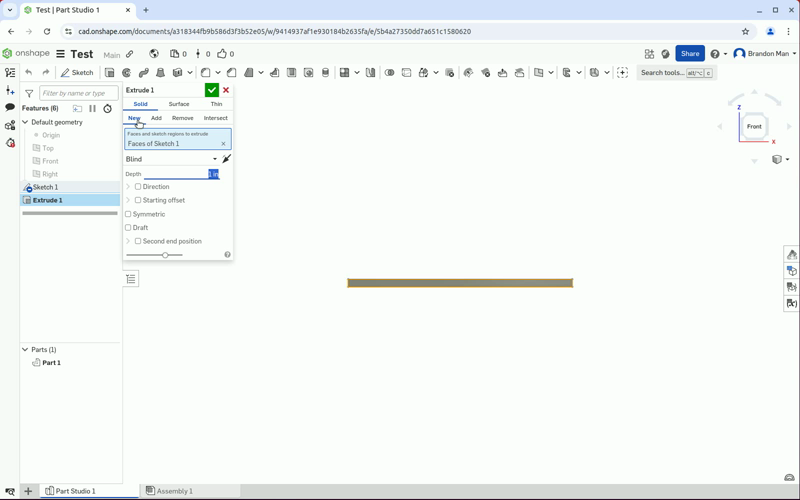
text(0.241)
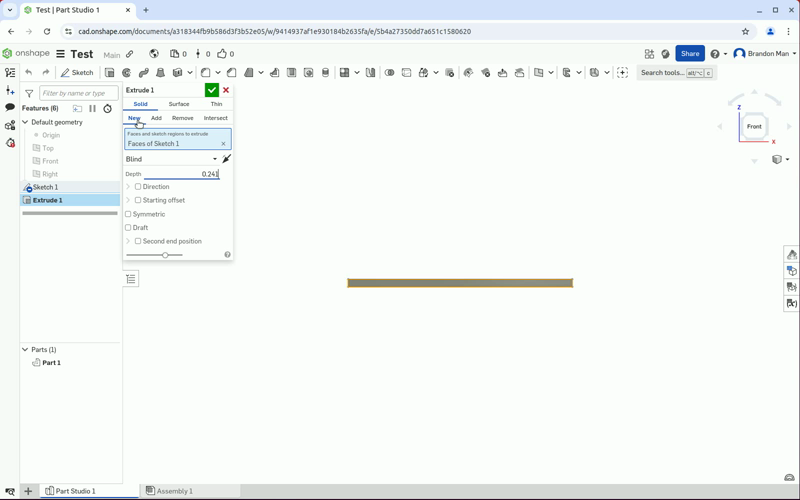
key(enter)
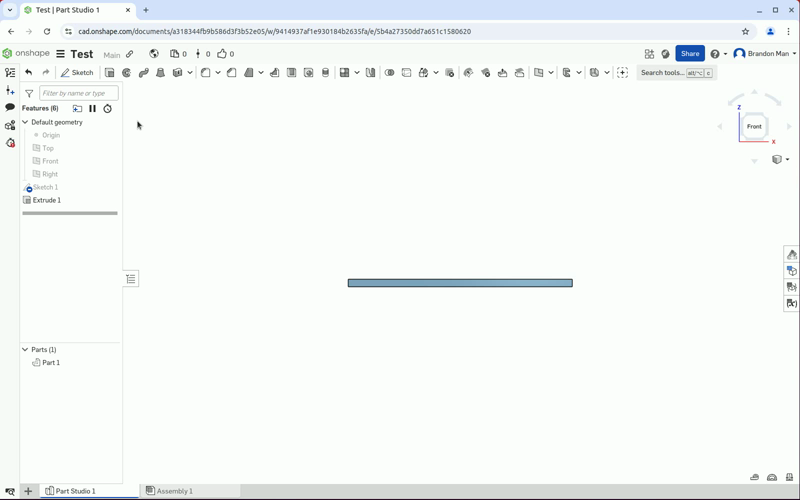
key(shift+h)
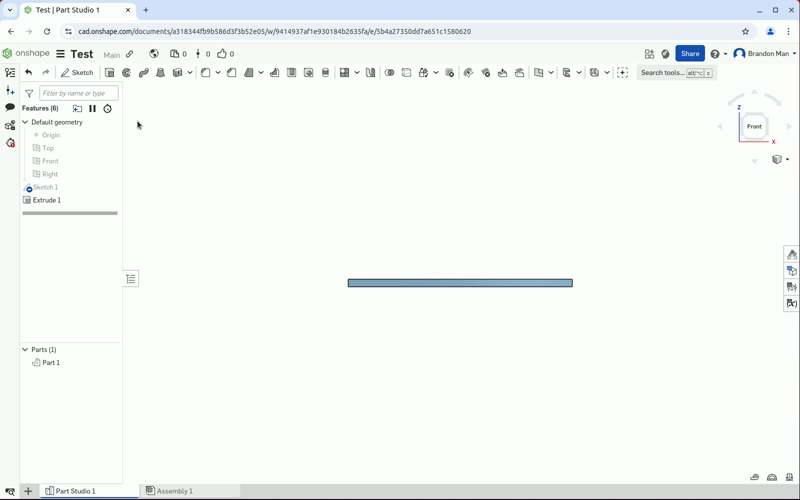
key(shift+h)
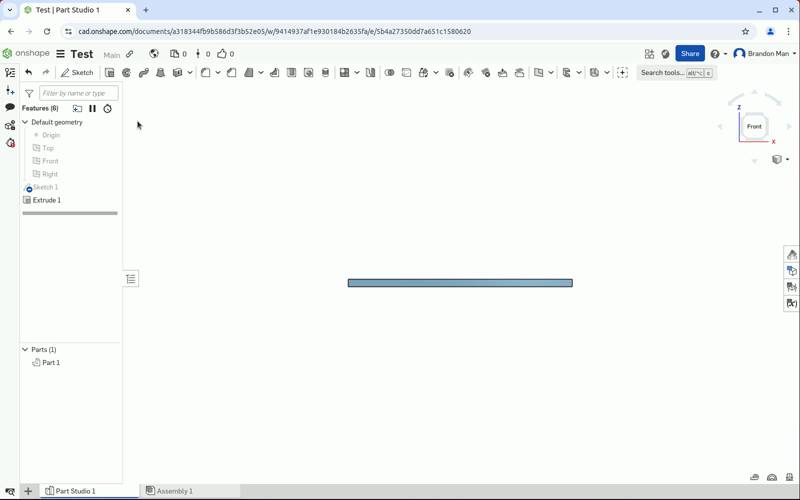
mouse_move(73, 189)
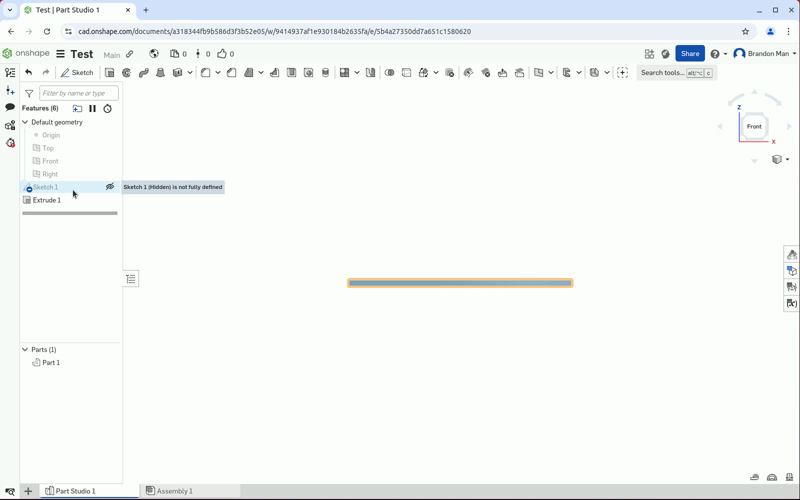
click(73, 189)
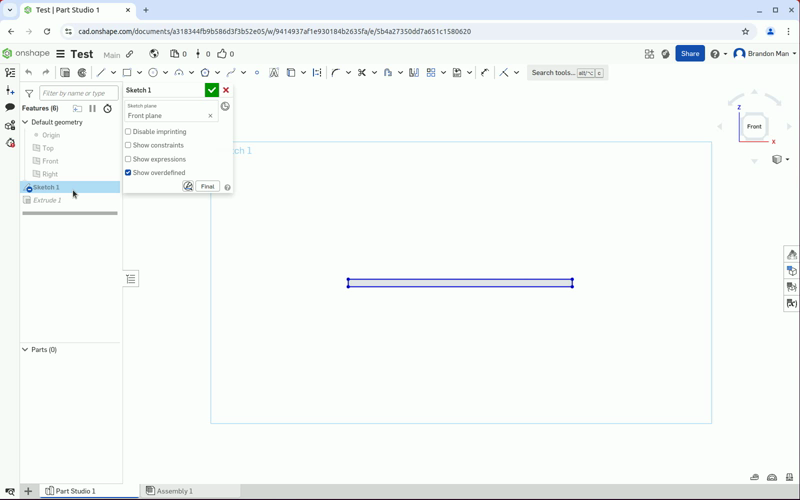
mouse_move(229, 92)
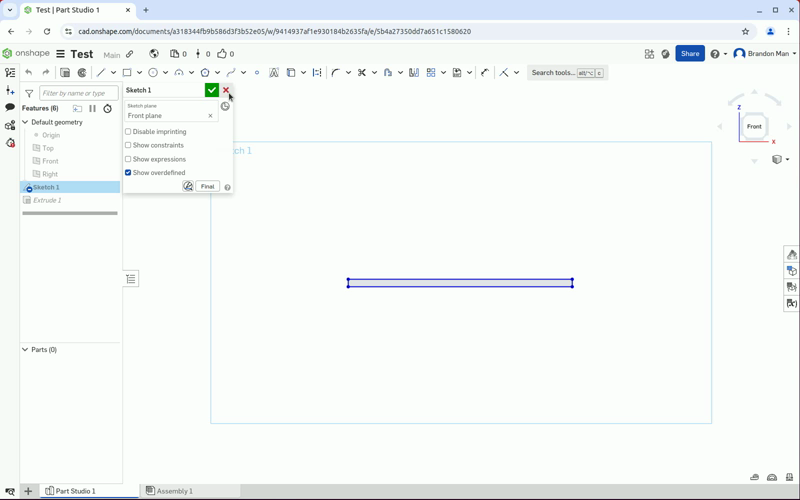
click(229, 92)
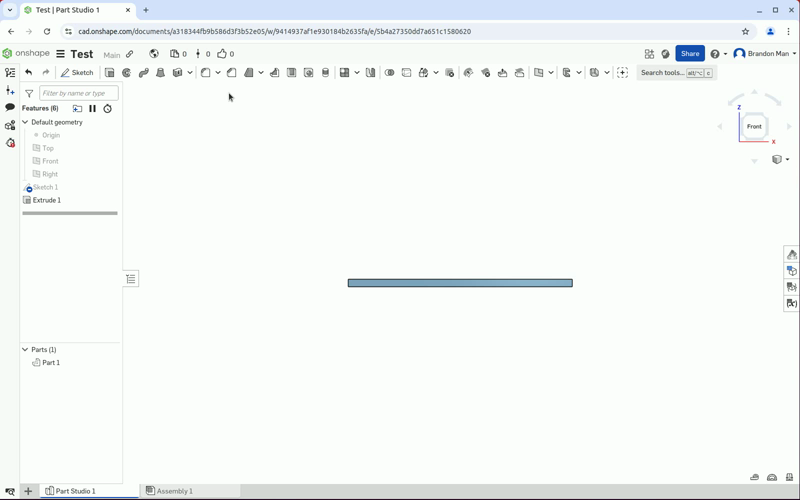
mouse_move(541, 75)
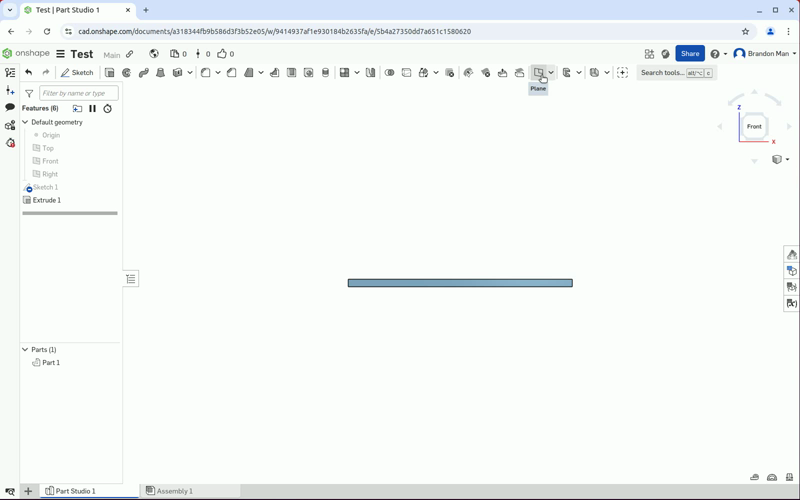
click(541, 75)
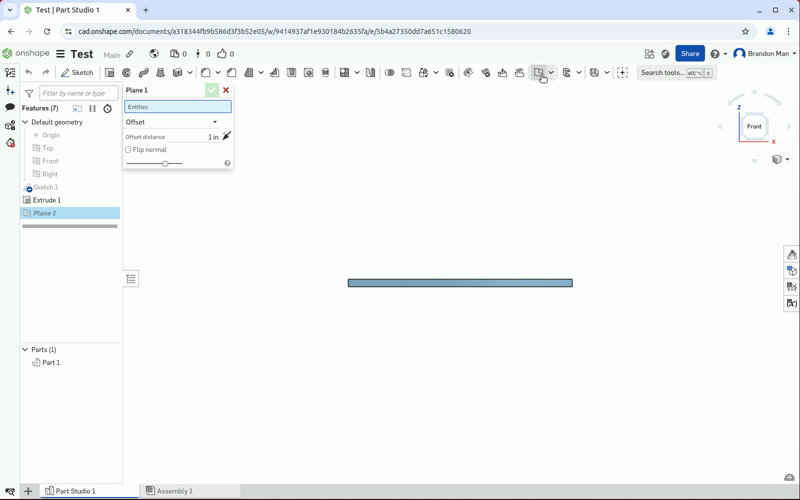
mouse_move(73, 163)
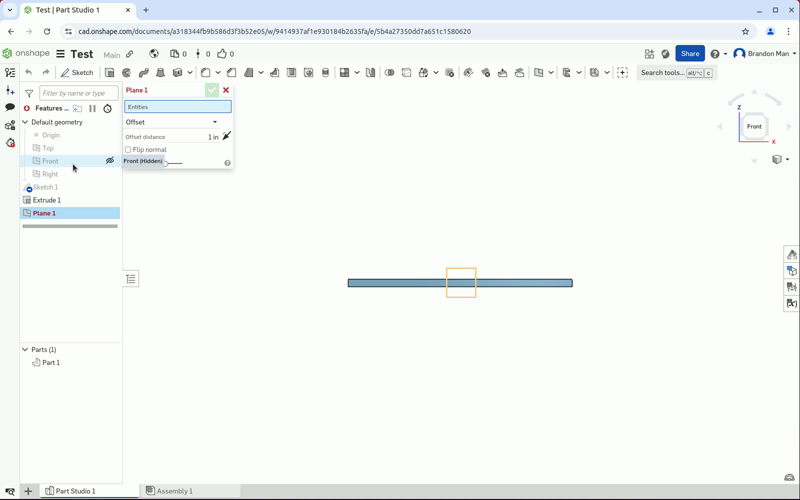
click(73, 163)
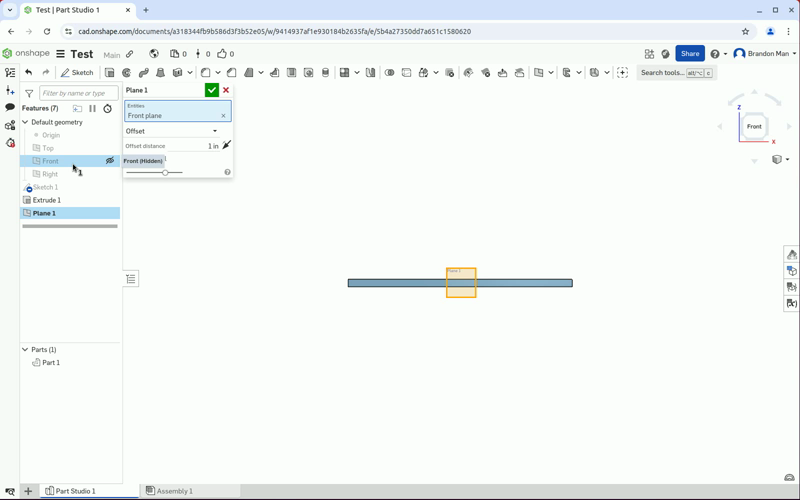
key(tab, 2)
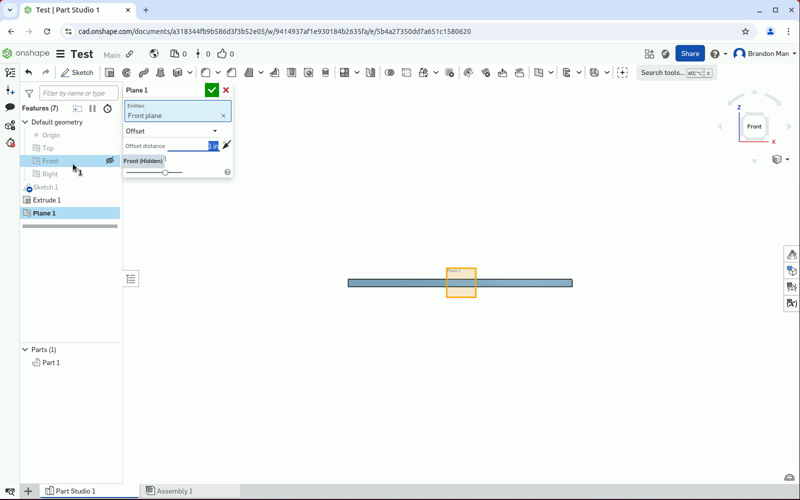
text(0.246)
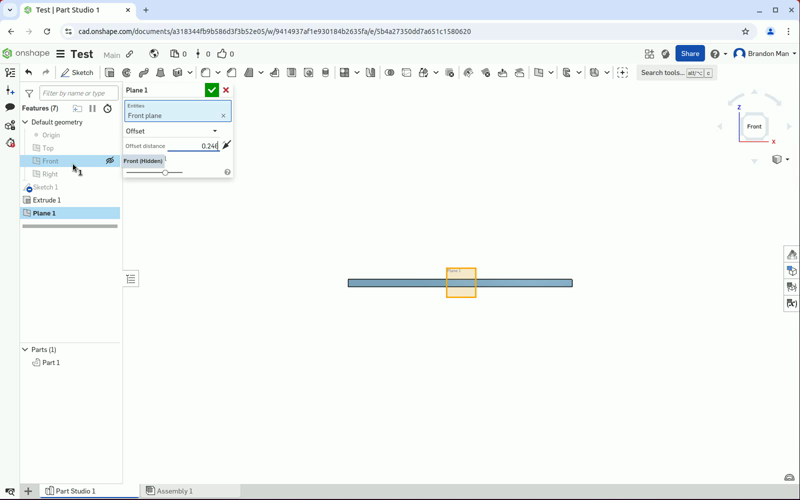
key(enter, 2)
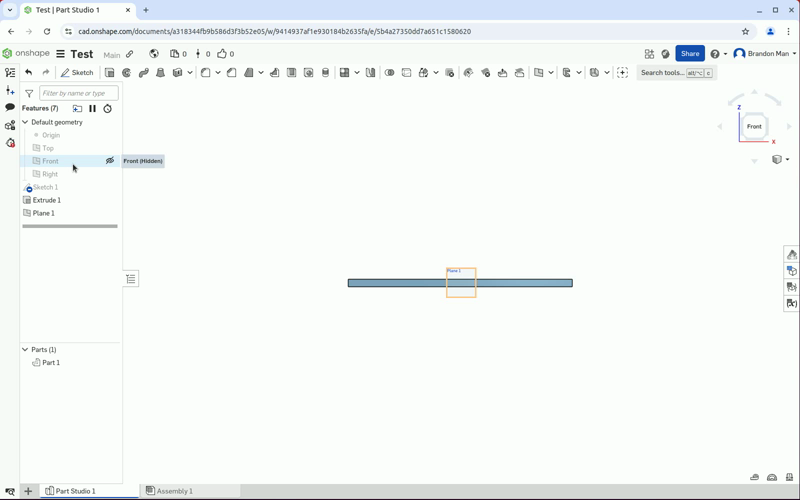
key(shift+s)
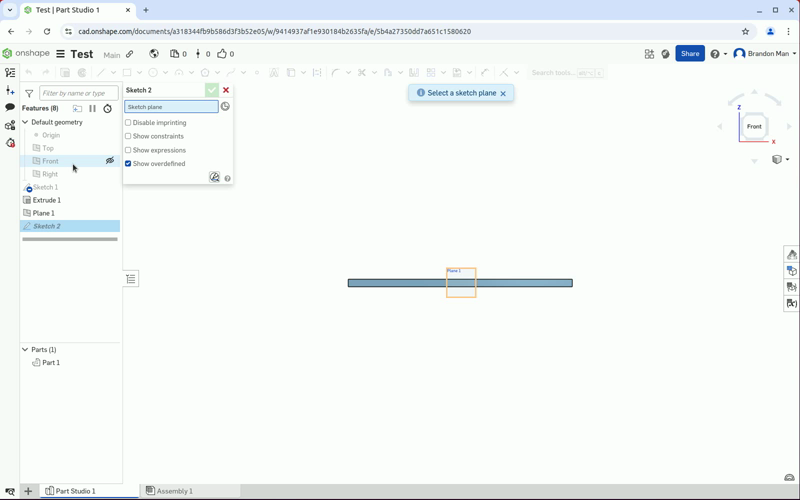
mouse_move(73, 215)
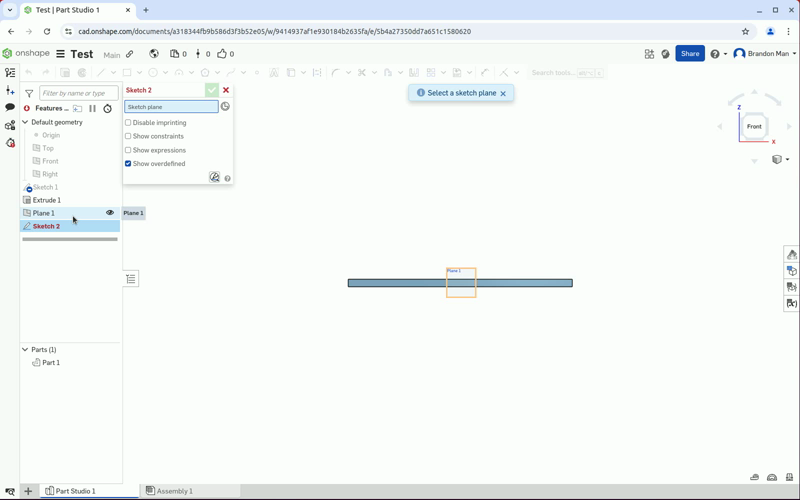
click(73, 215)
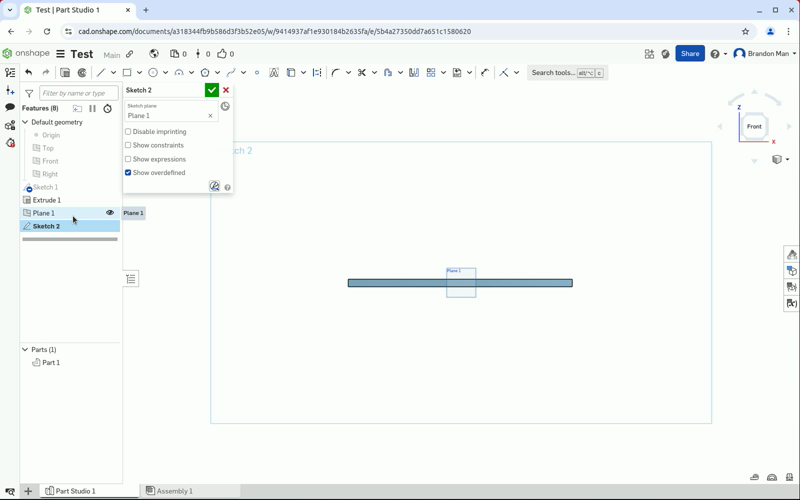
mouse_move(73, 352)
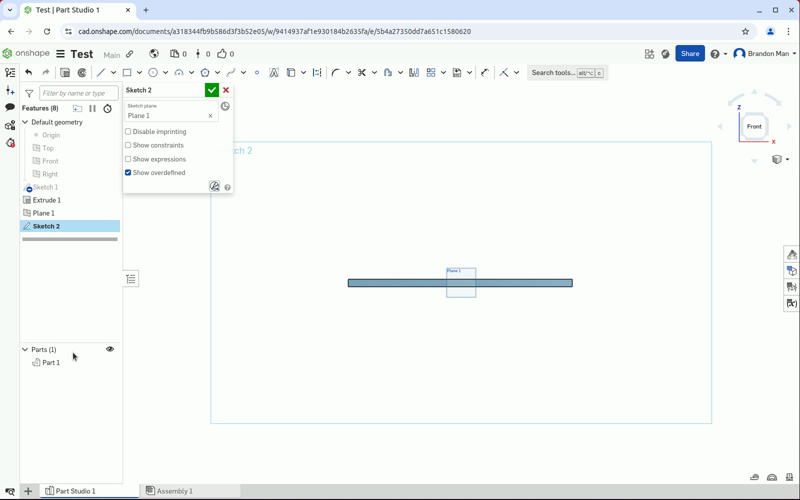
key(y)
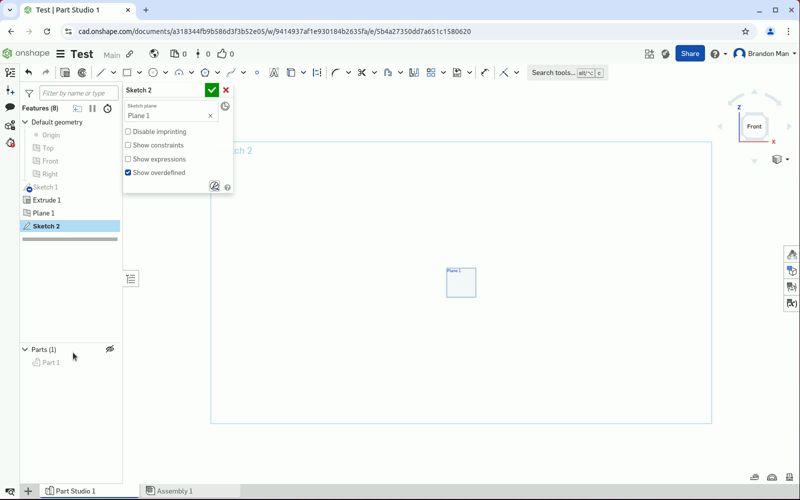
key(l)
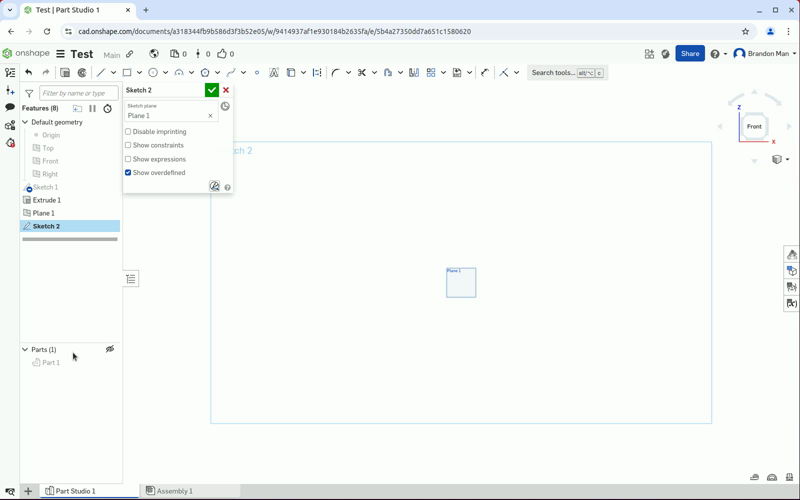
key_down(shift)
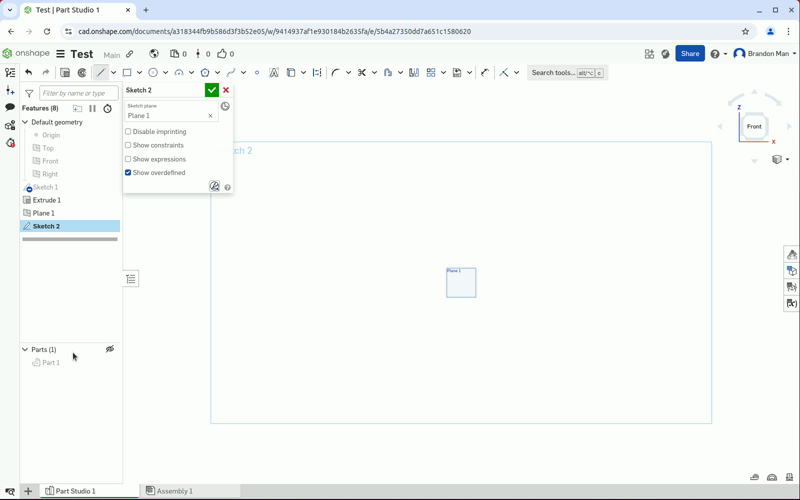
mouse_move(355, 286)
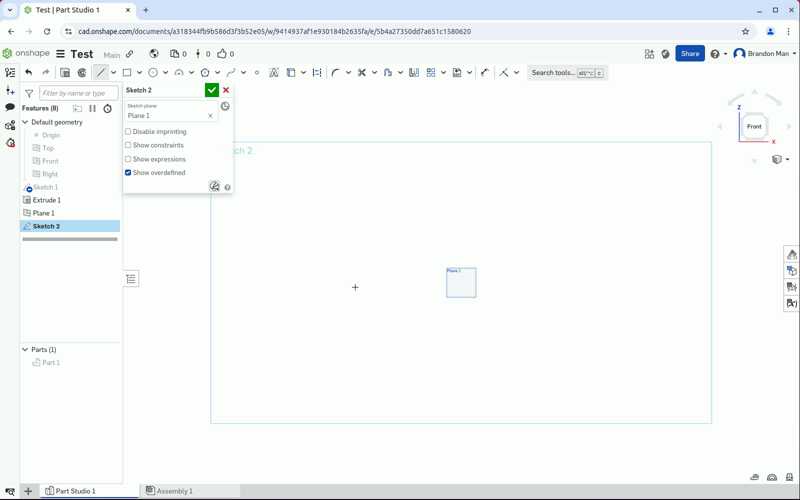
click(355, 286)
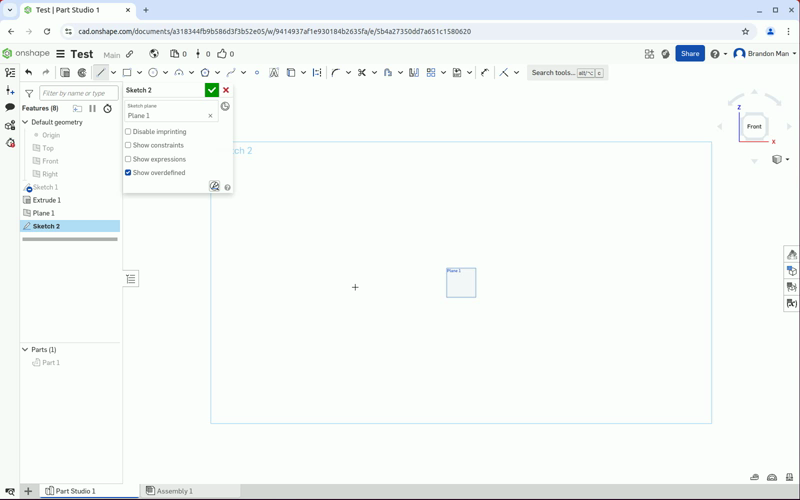
key_up(shift)
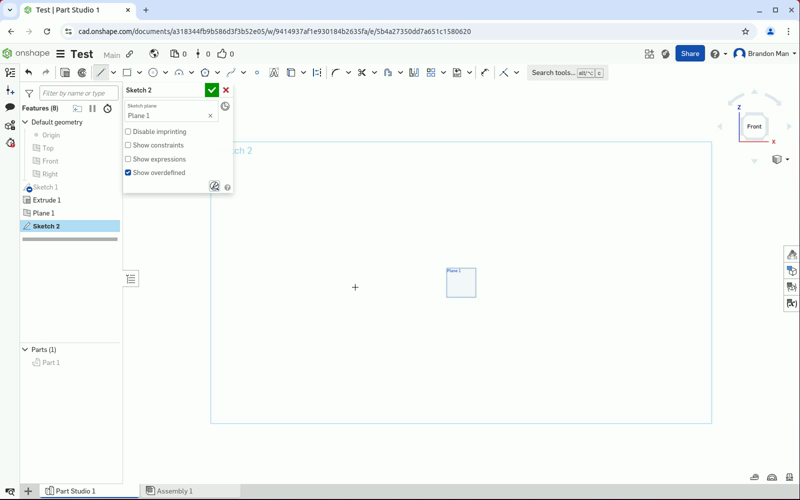
key_down(shift)
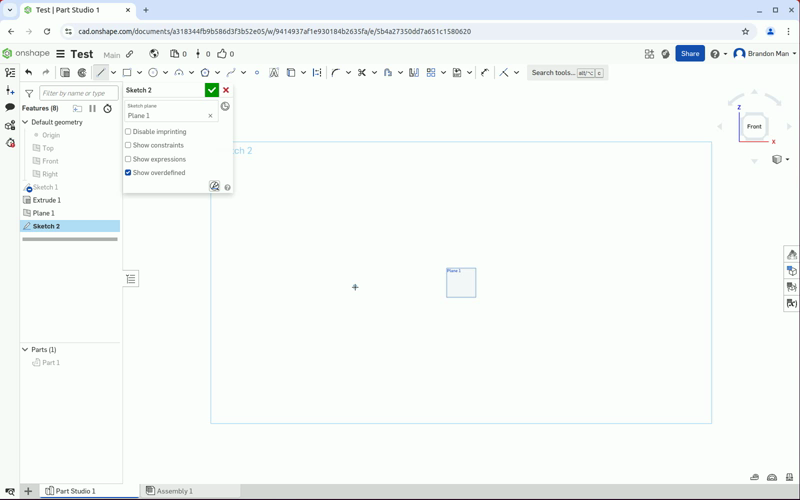
mouse_move(385, 286)
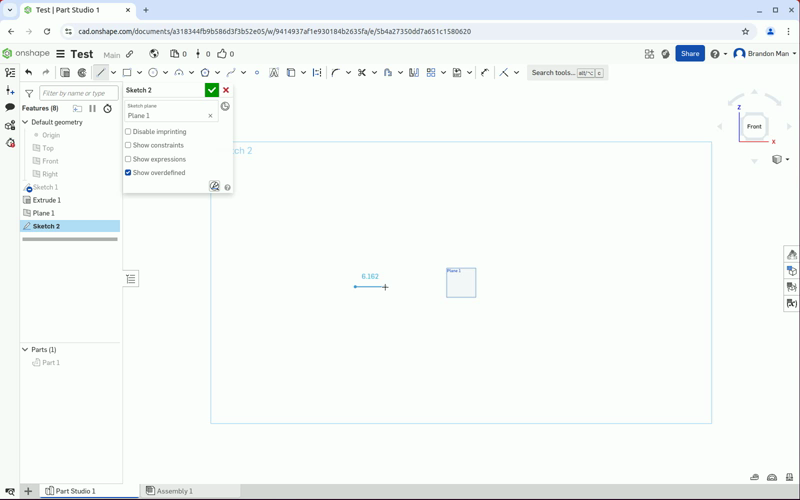
mouse_move(359, 286)
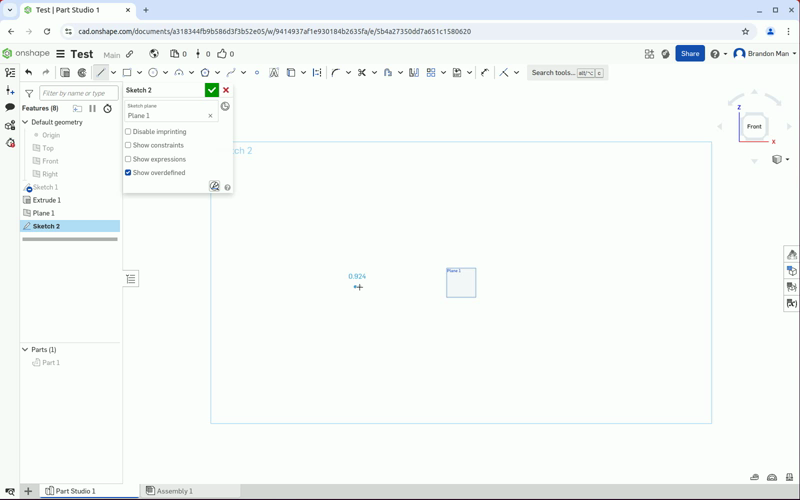
scroll(6)
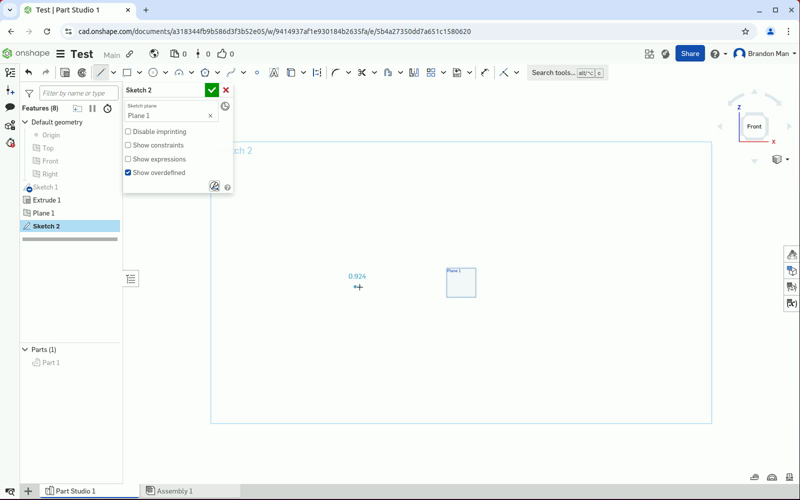
scroll(6)
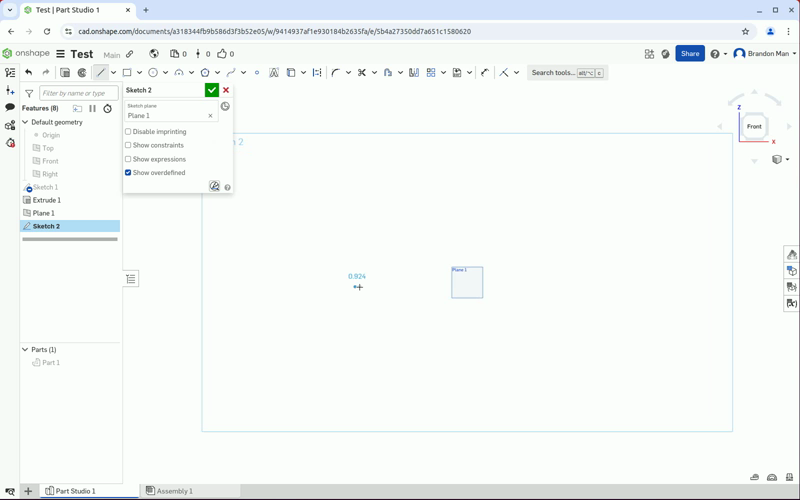
scroll(6)
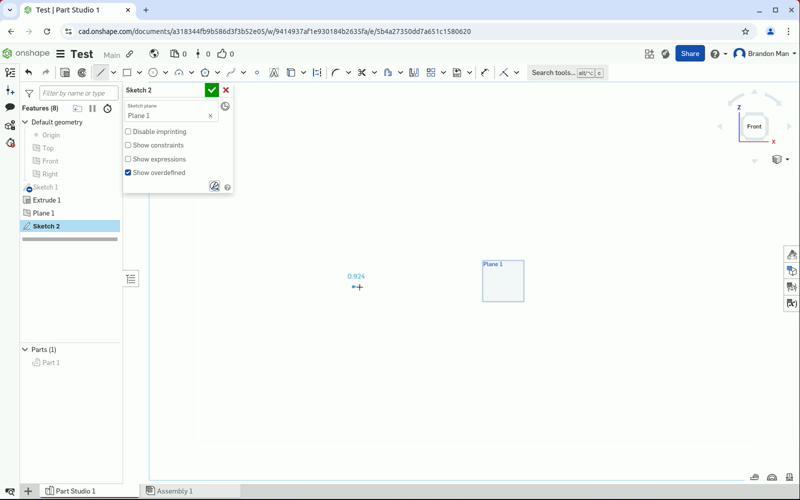
scroll(6)
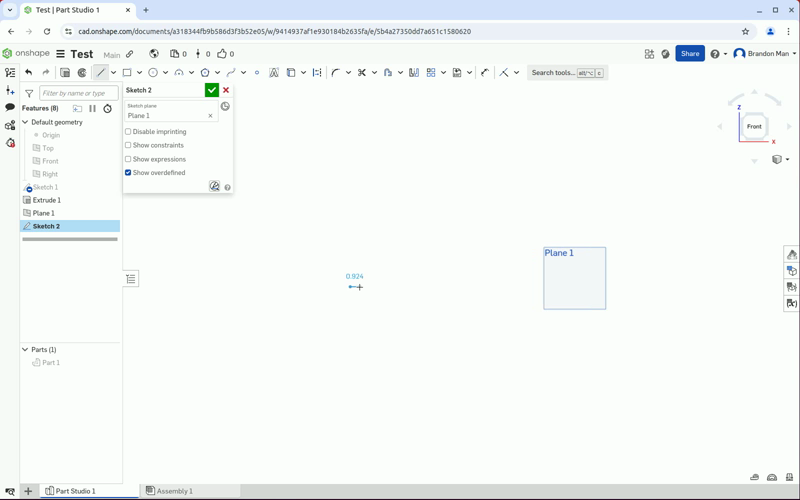
scroll(6)
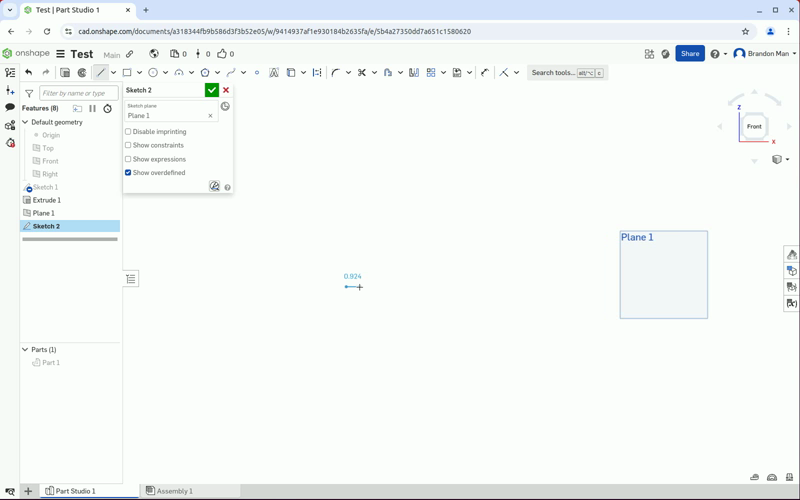
scroll(6)
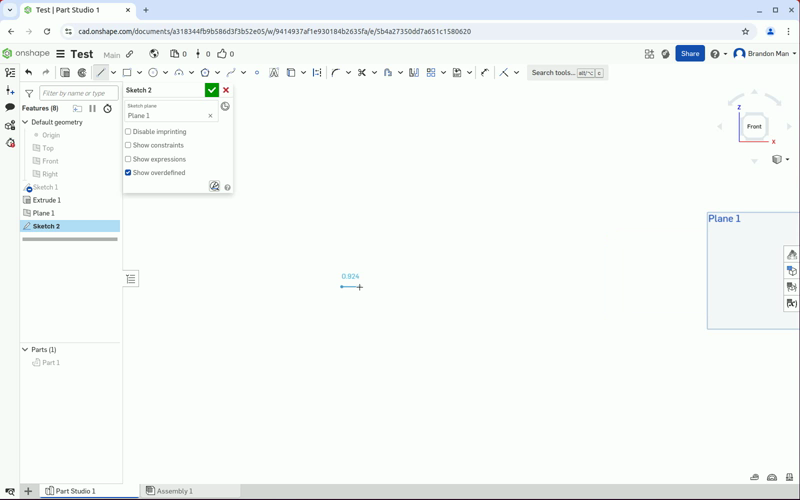
scroll(6)
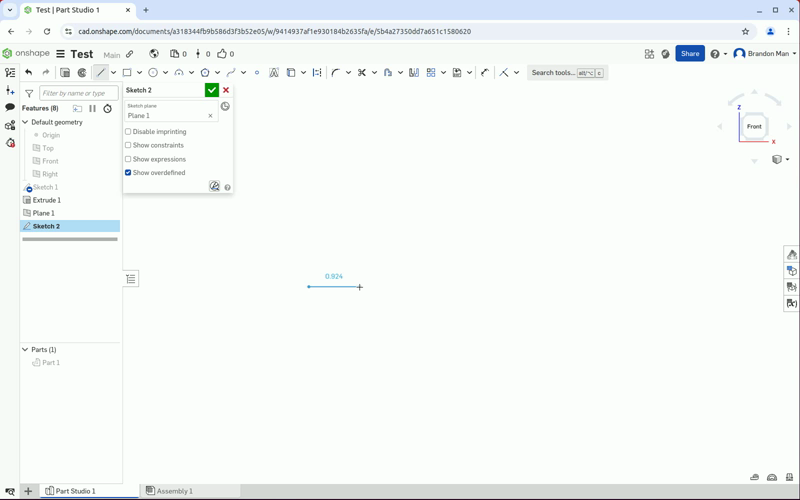
click(359, 286)
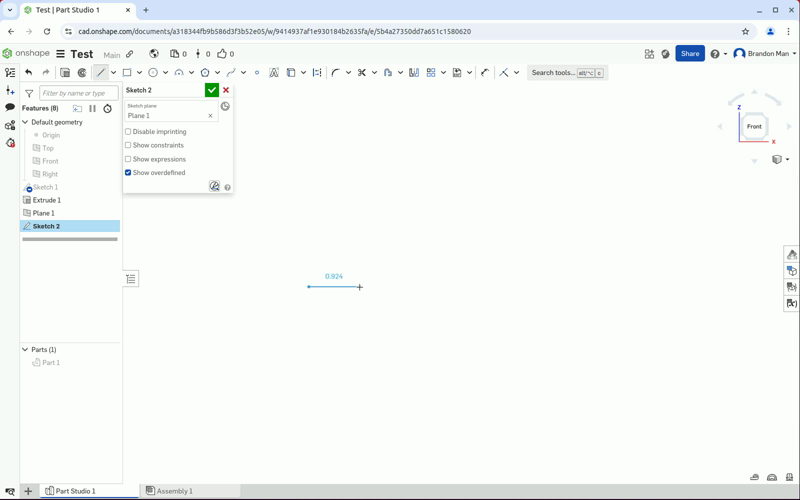
scroll(-6)
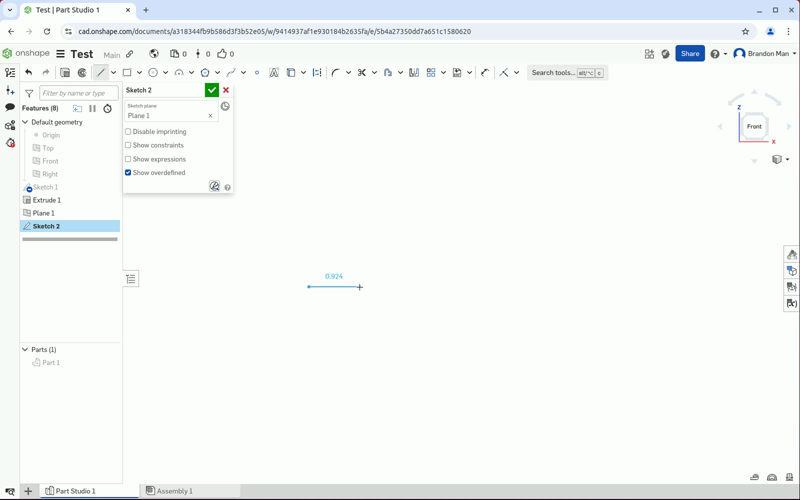
scroll(-6)
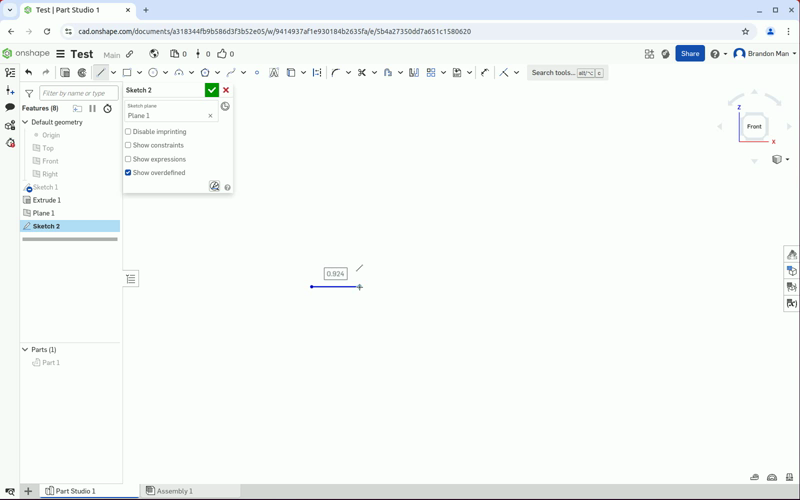
scroll(-6)
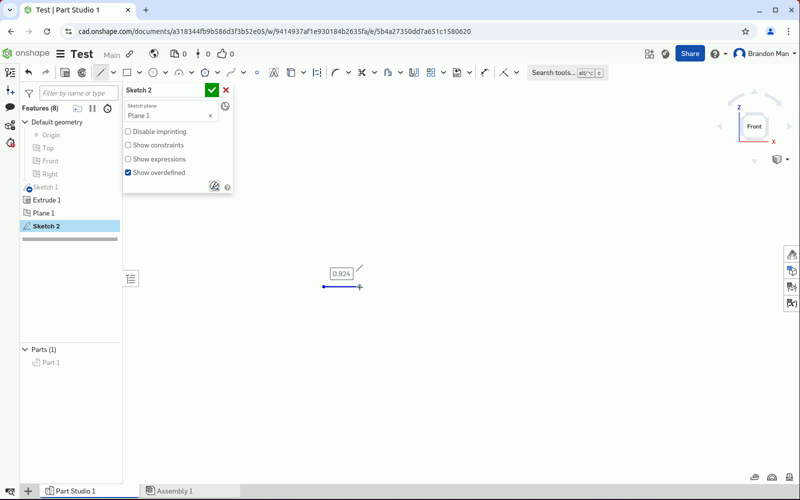
scroll(-6)
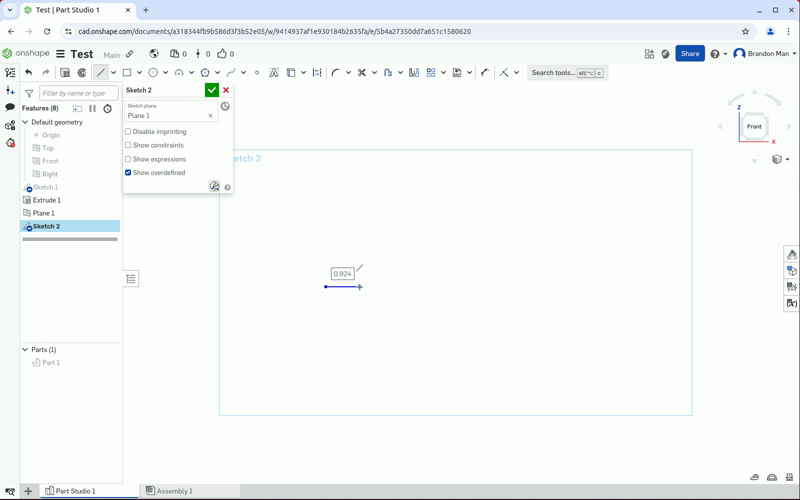
scroll(-6)
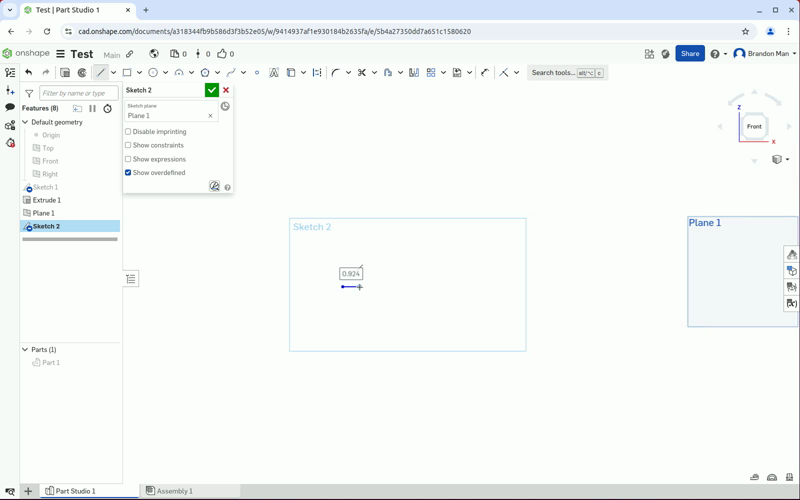
scroll(-6)
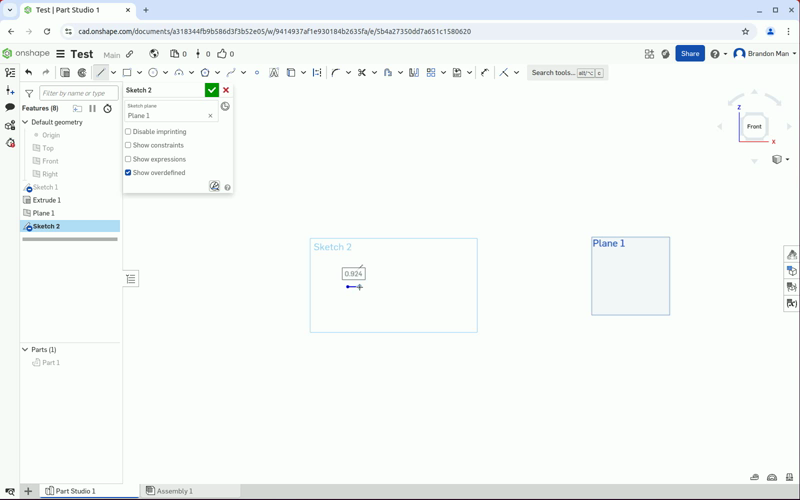
scroll(-6)
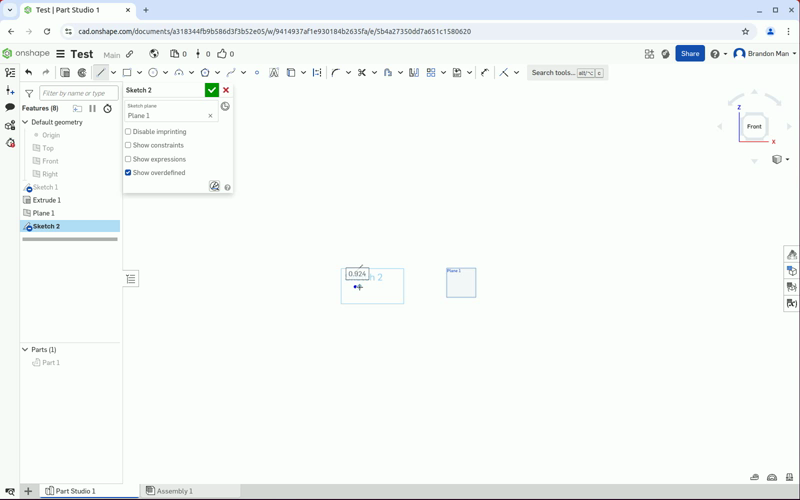
key_up(shift)
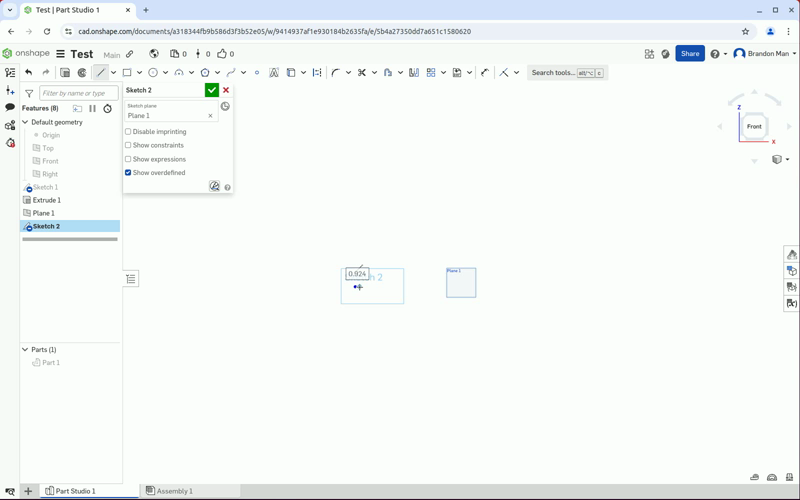
key_down(shift)
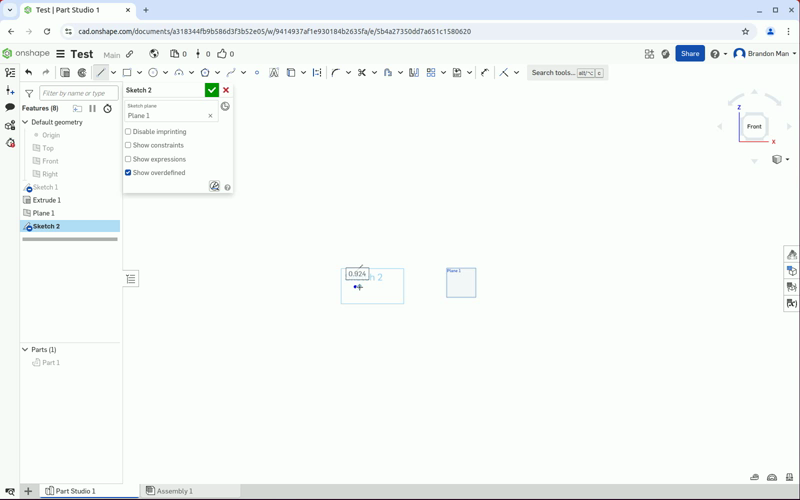
mouse_move(389, 286)
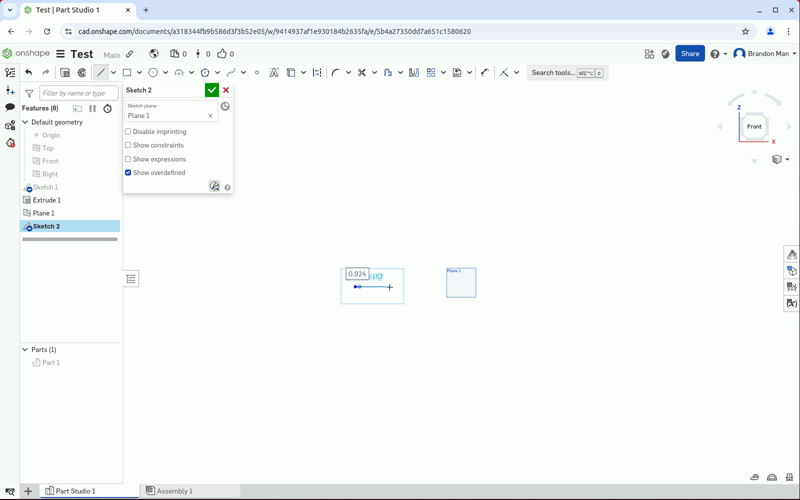
mouse_move(359, 281)
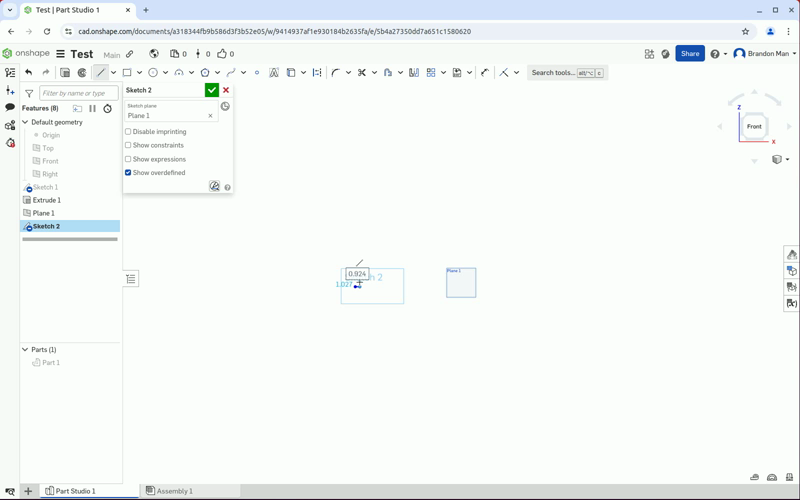
scroll(6)
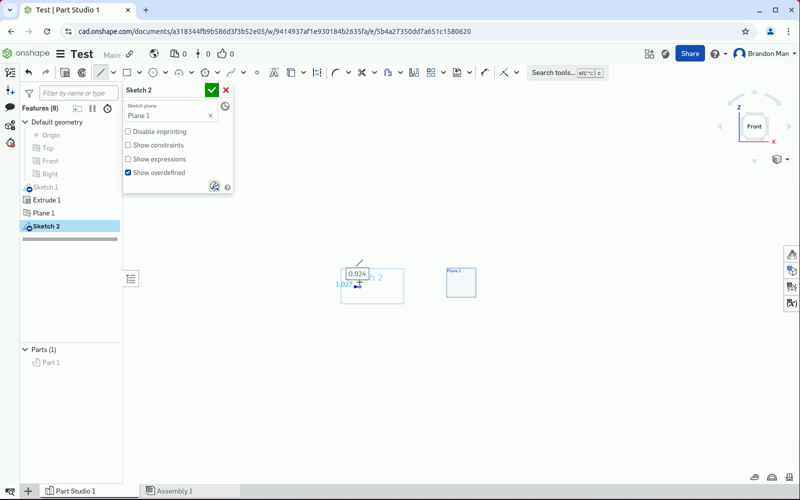
scroll(6)
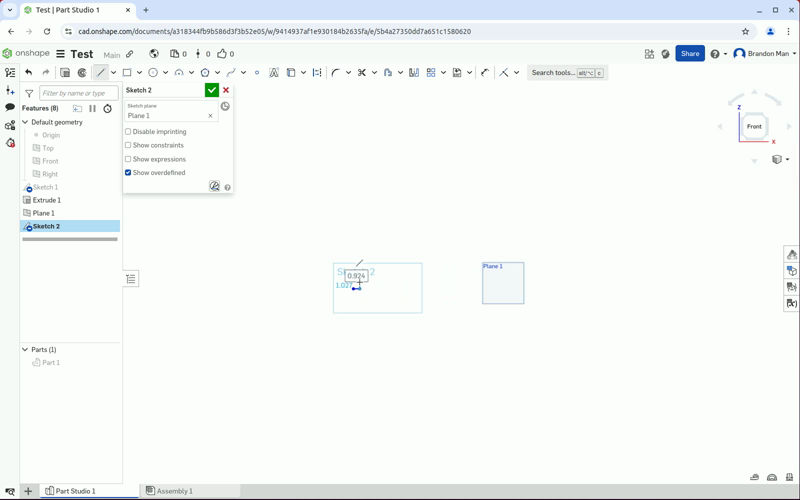
scroll(6)
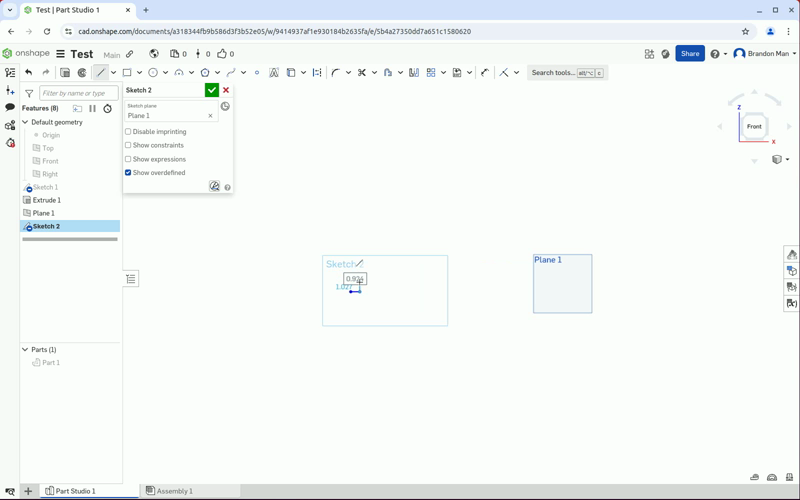
scroll(6)
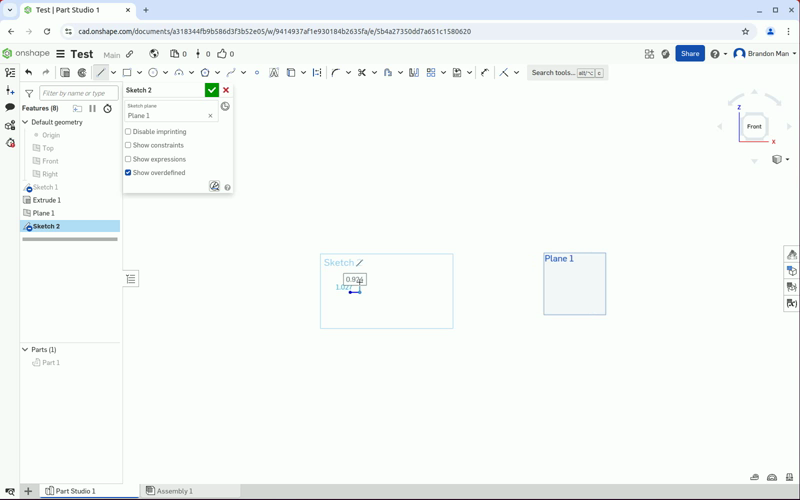
scroll(6)
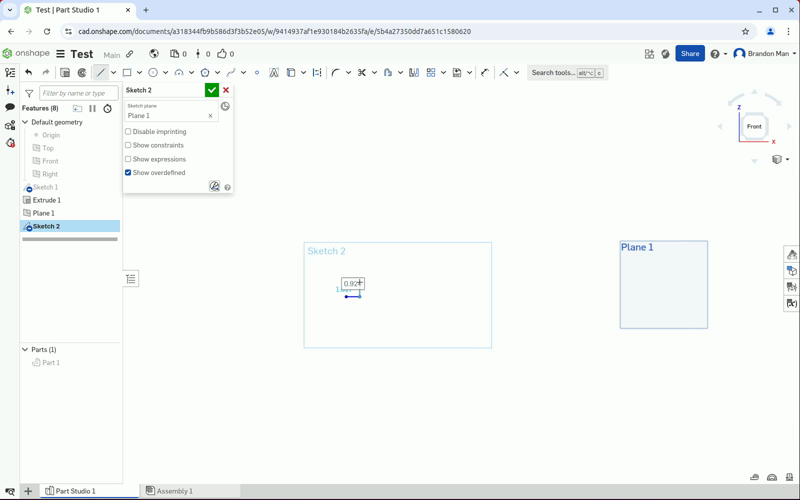
scroll(6)
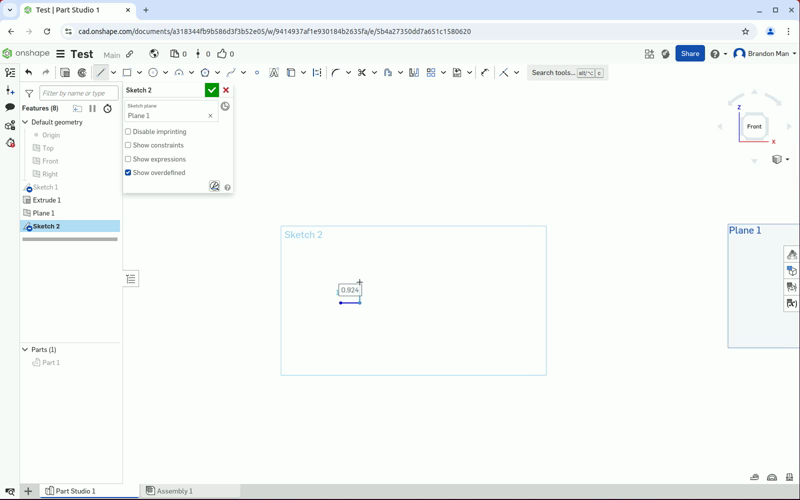
scroll(6)
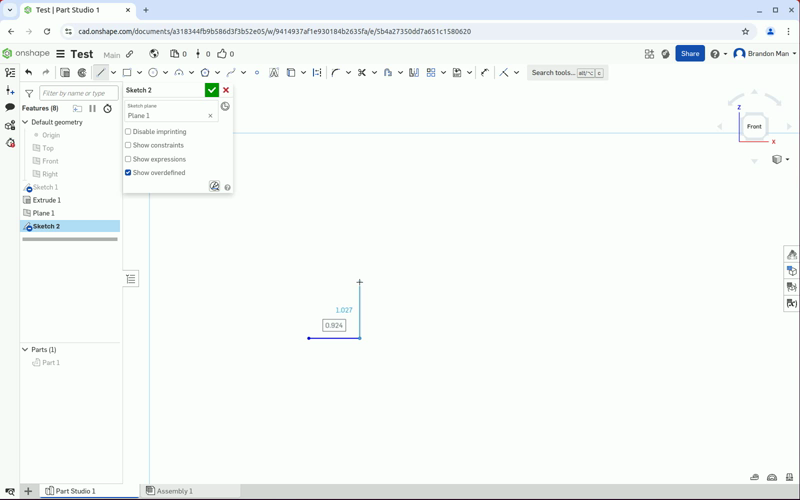
click(359, 281)
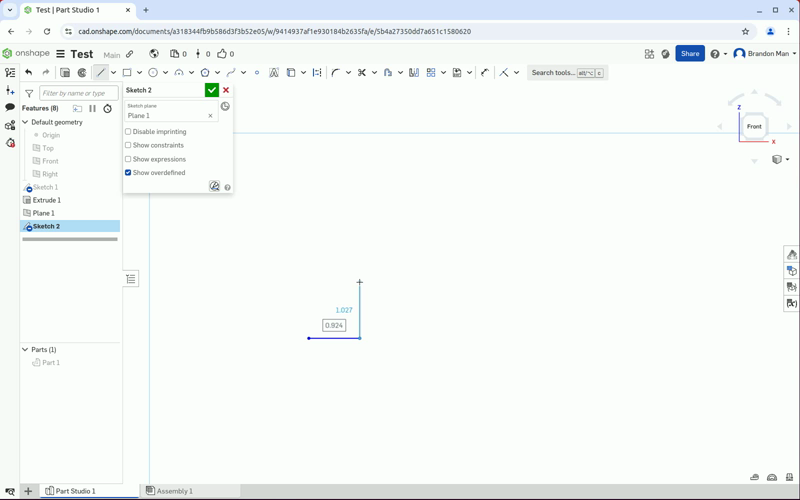
scroll(-6)
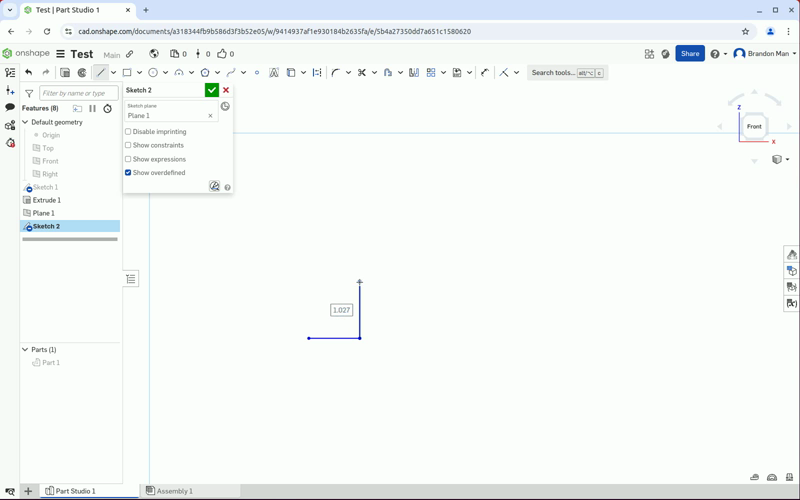
scroll(-6)
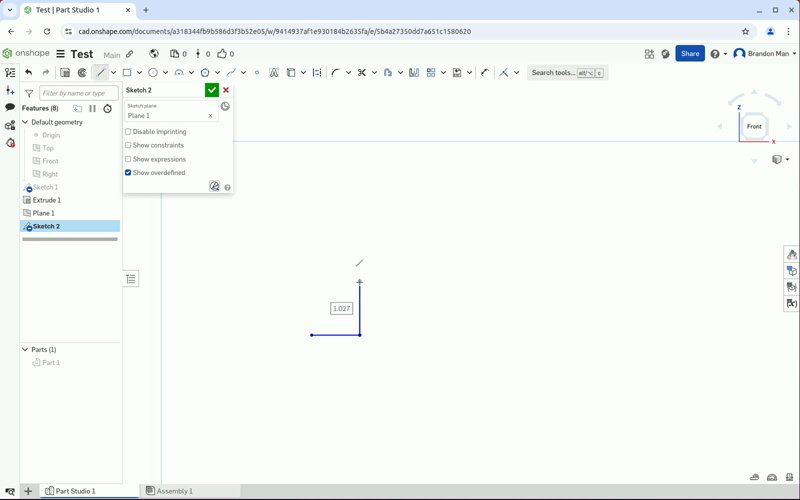
scroll(-6)
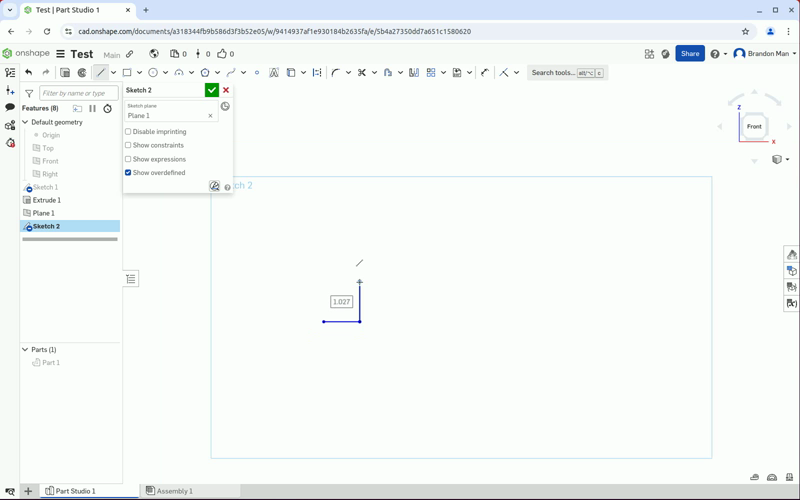
scroll(-6)
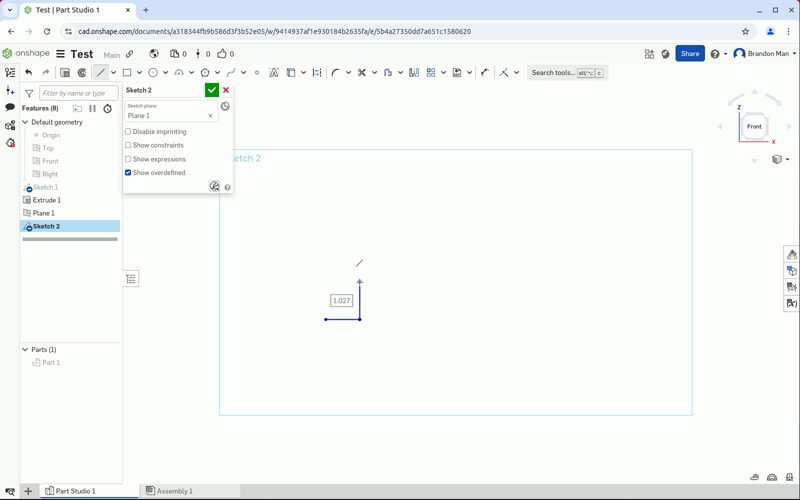
scroll(-6)
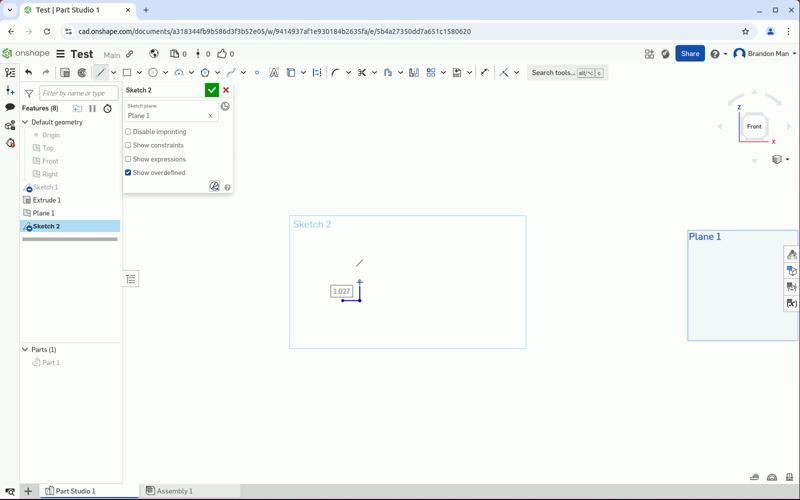
scroll(-6)
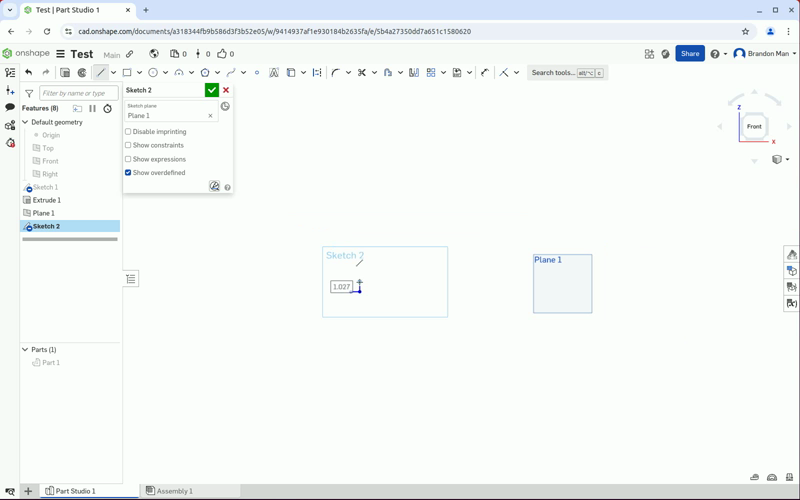
scroll(-6)
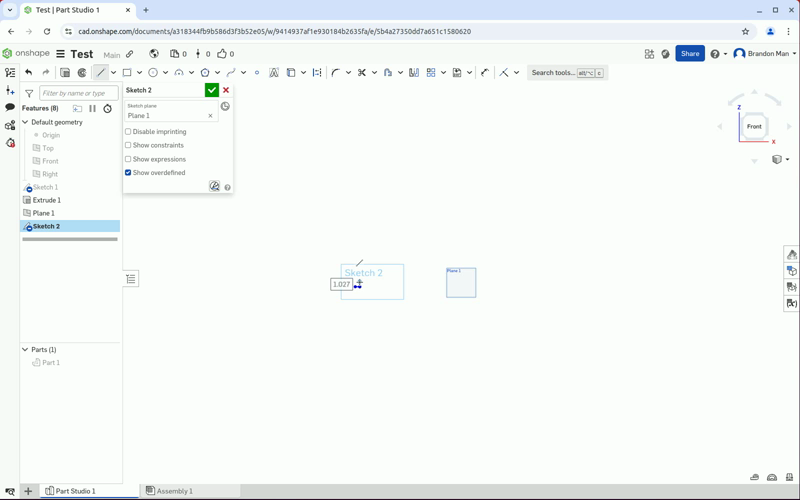
key_up(shift)
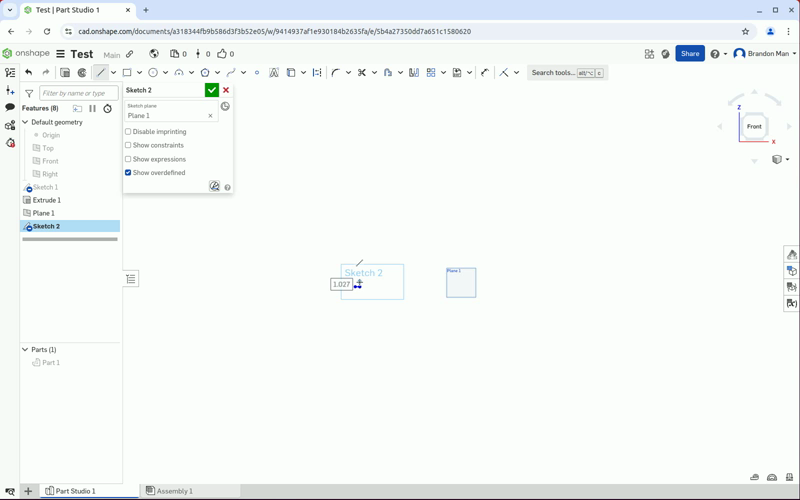
key_down(shift)
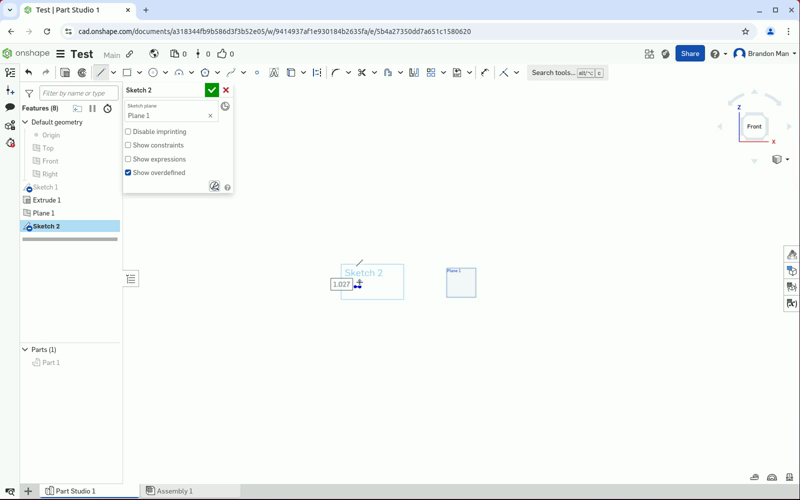
mouse_move(389, 281)
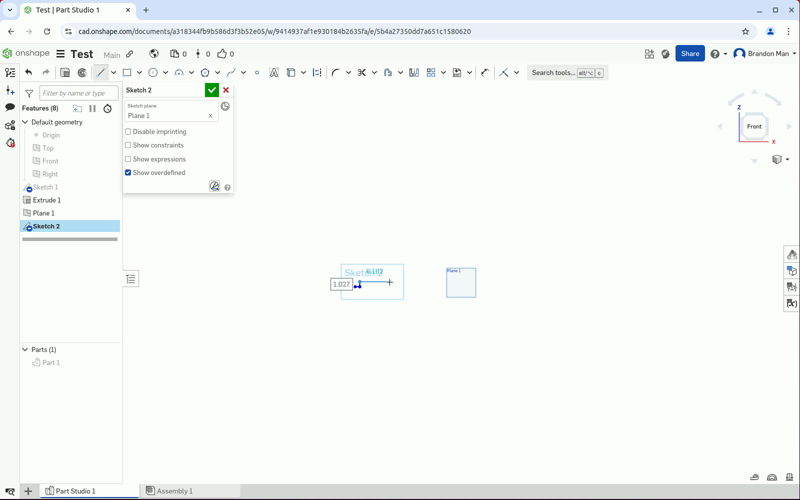
mouse_move(355, 281)
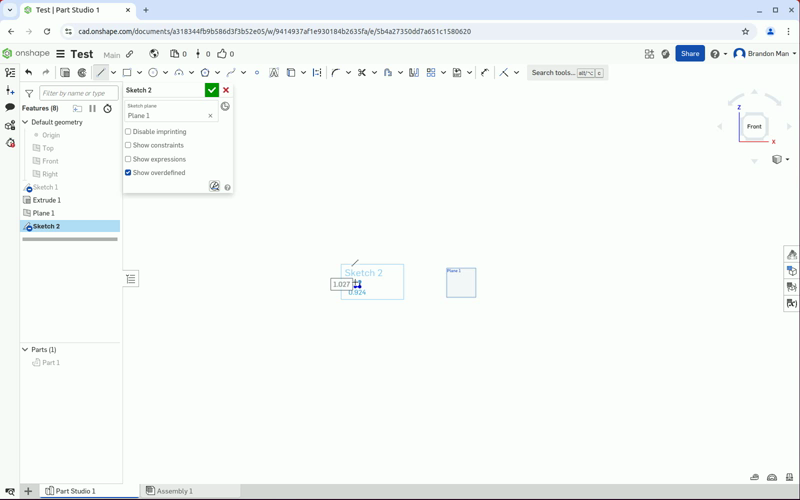
scroll(6)
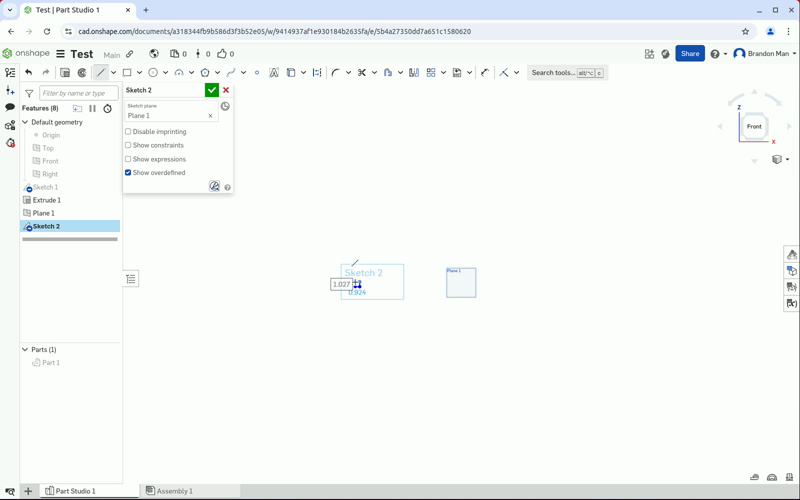
scroll(6)
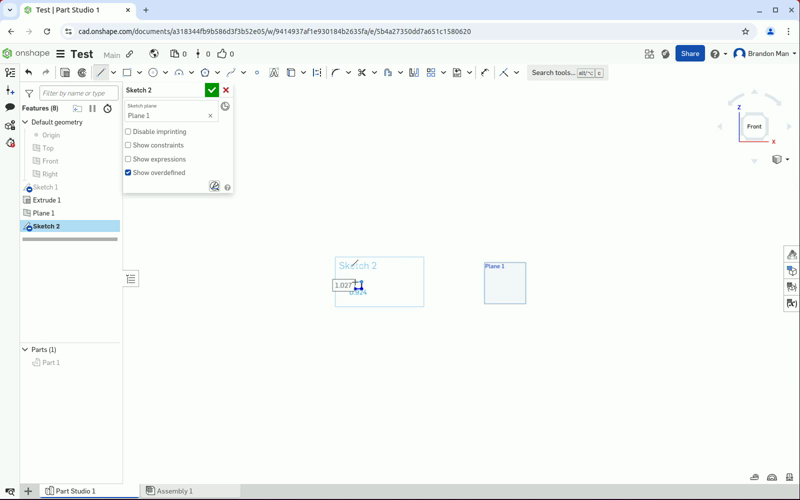
scroll(6)
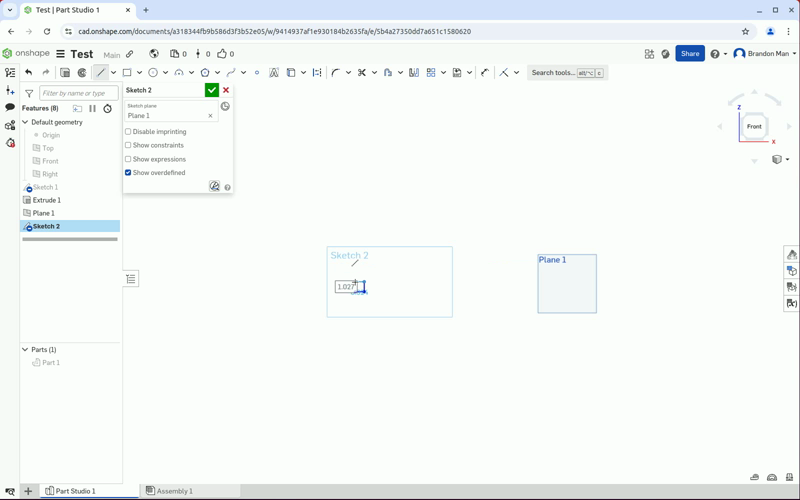
scroll(6)
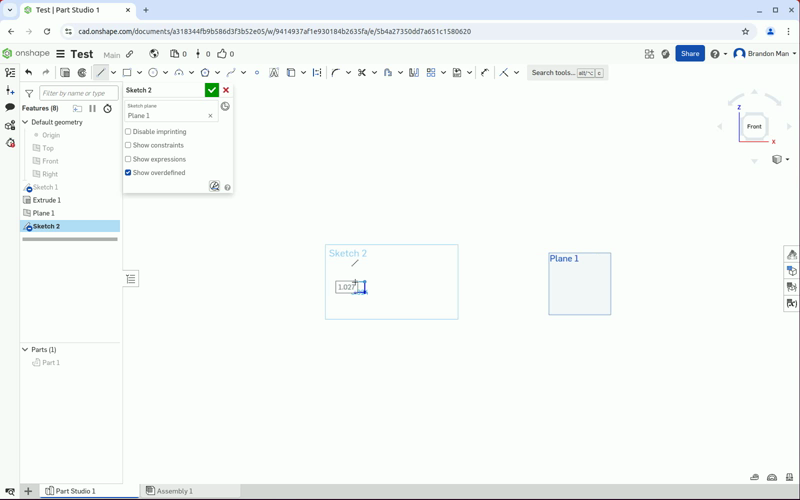
scroll(6)
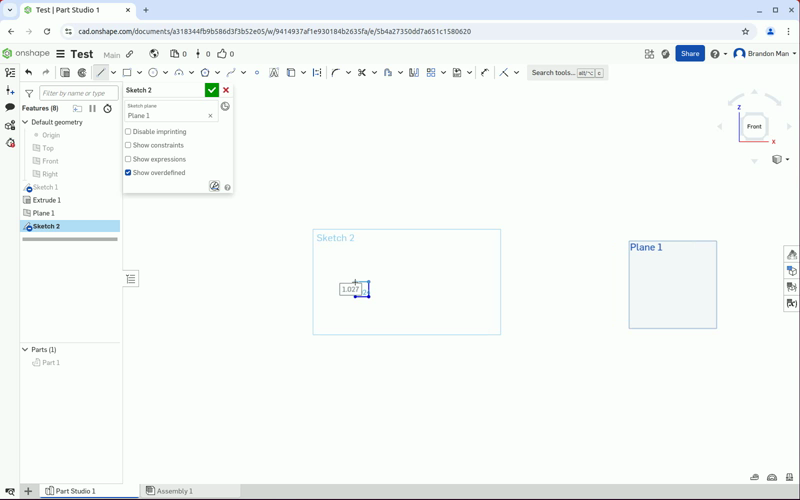
scroll(6)
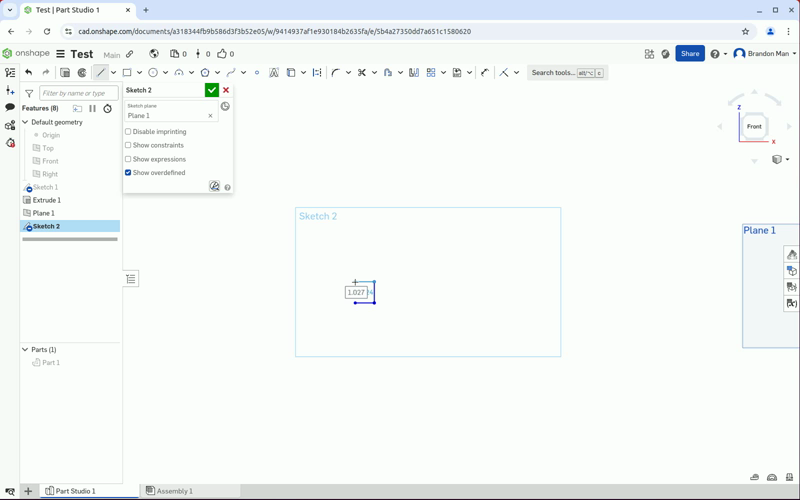
scroll(6)
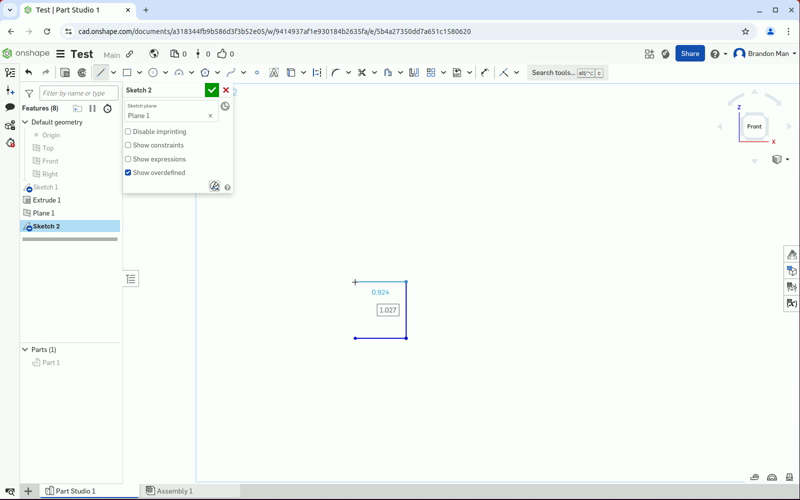
click(355, 281)
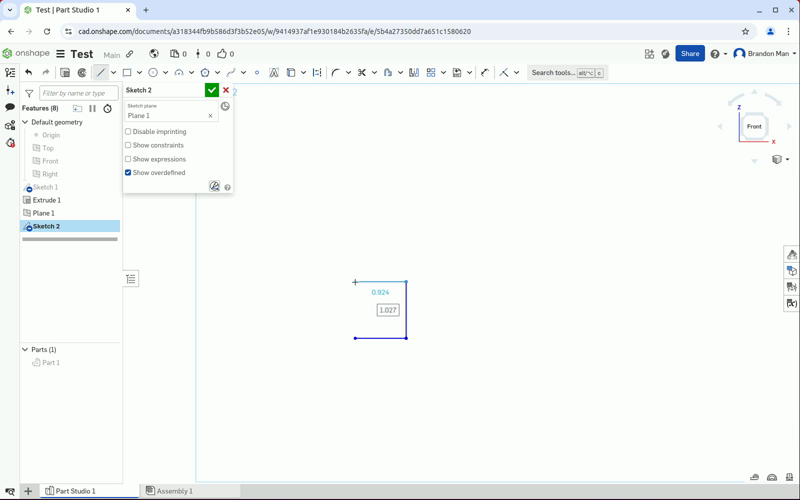
scroll(-6)
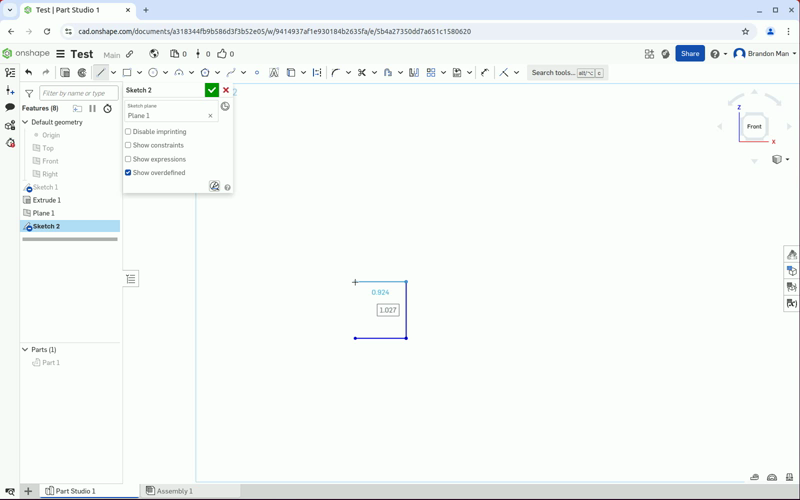
scroll(-6)
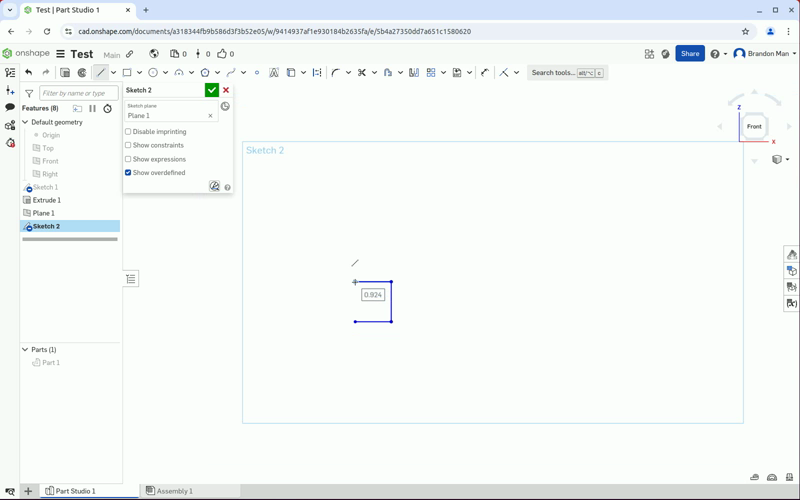
scroll(-6)
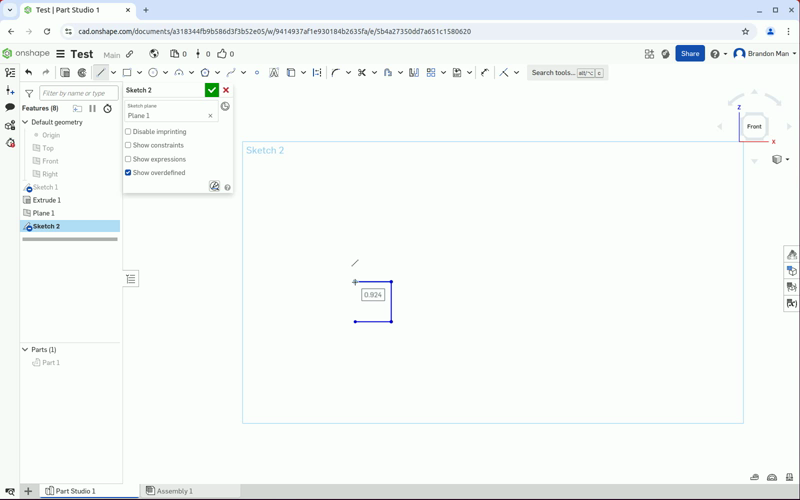
scroll(-6)
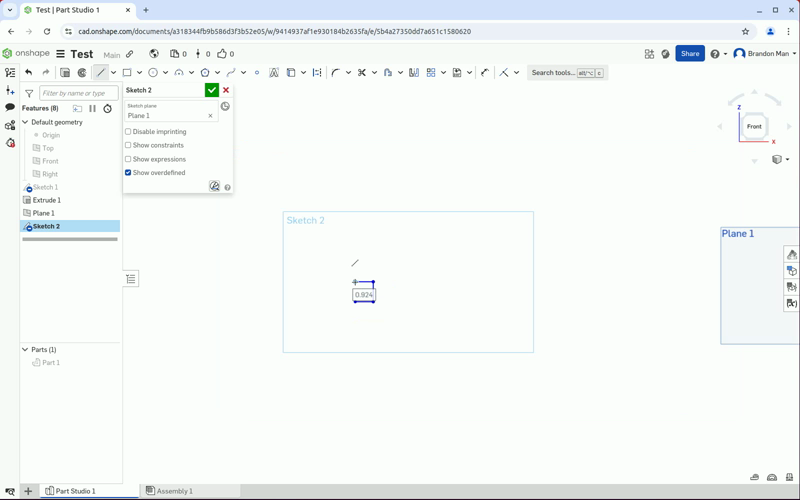
scroll(-6)
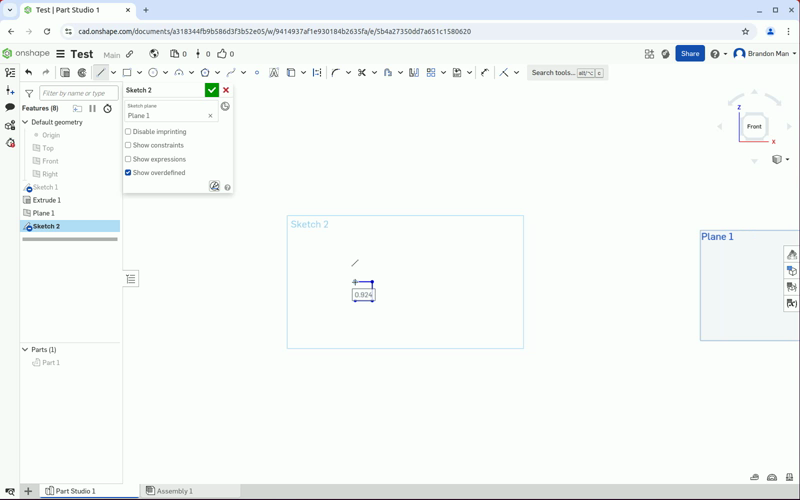
scroll(-6)
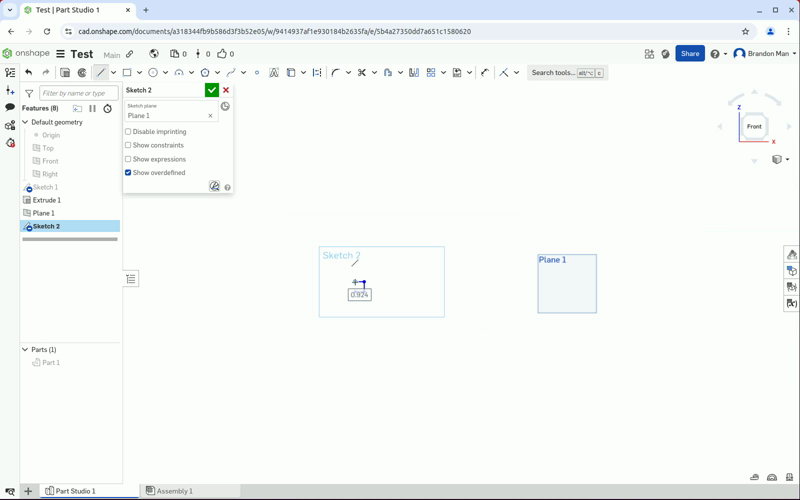
scroll(-6)
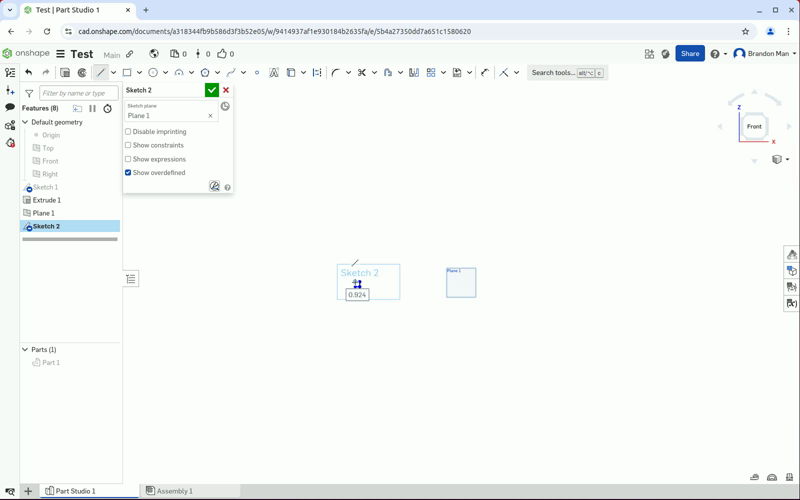
key_up(shift)
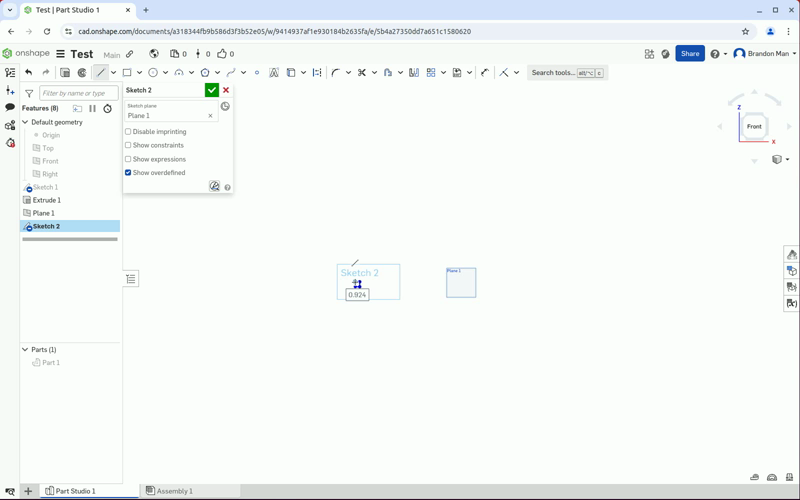
mouse_move(385, 281)
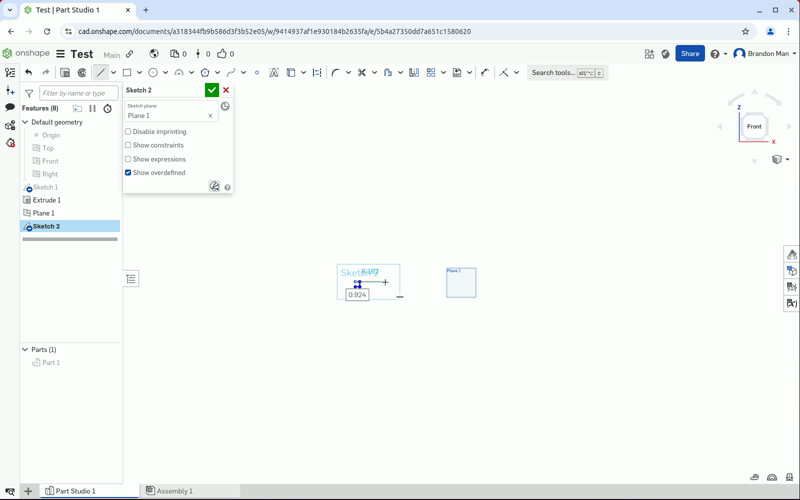
key_down(shift)
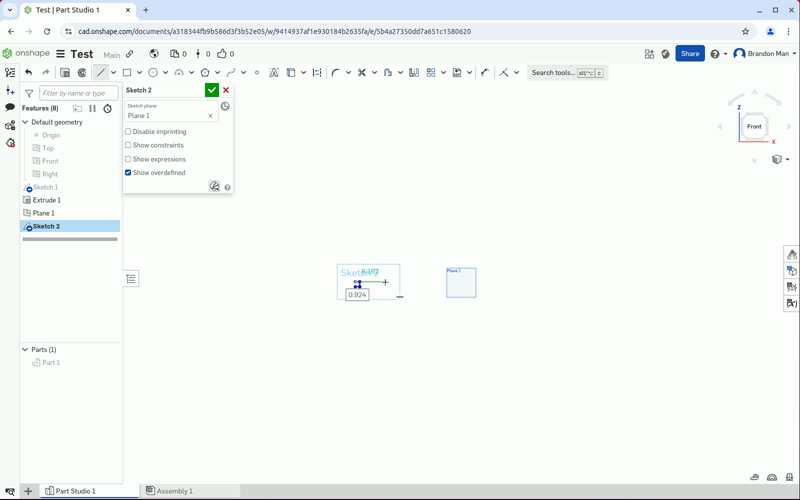
mouse_move(355, 286)
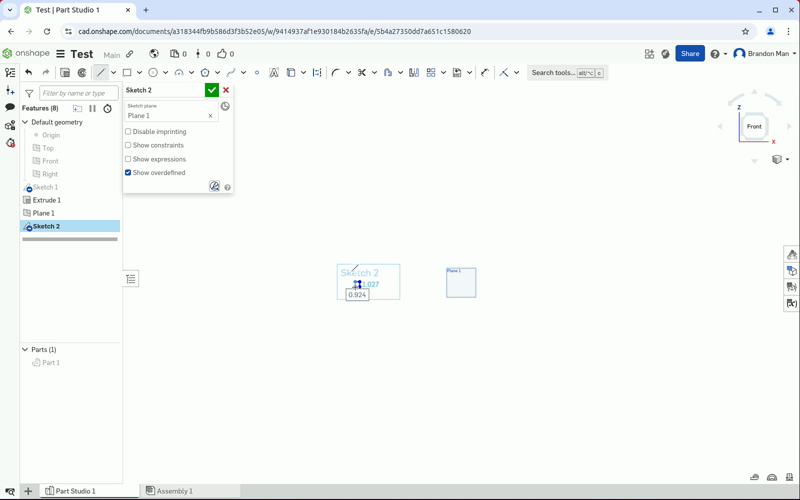
scroll(6)
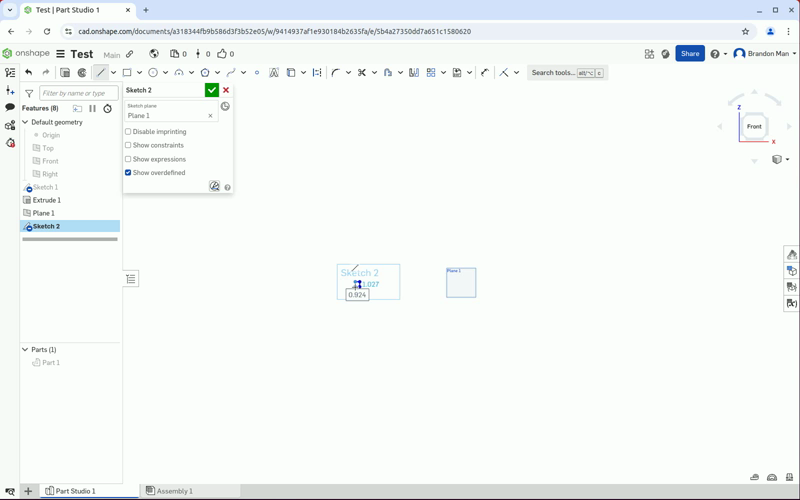
scroll(6)
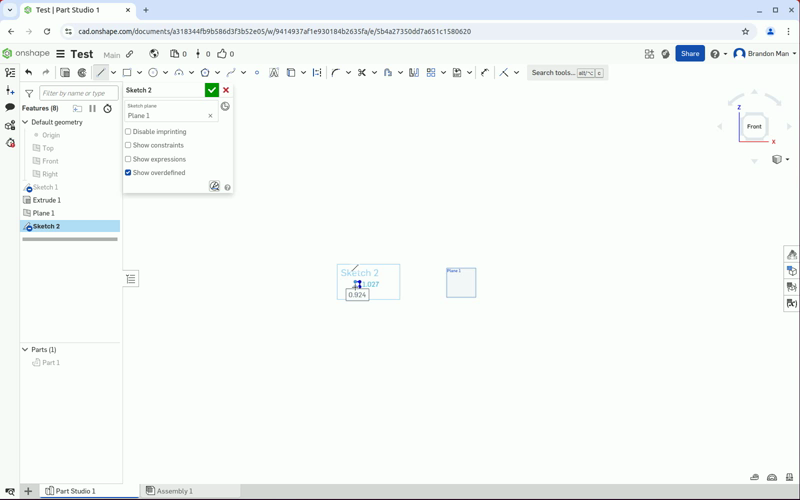
scroll(6)
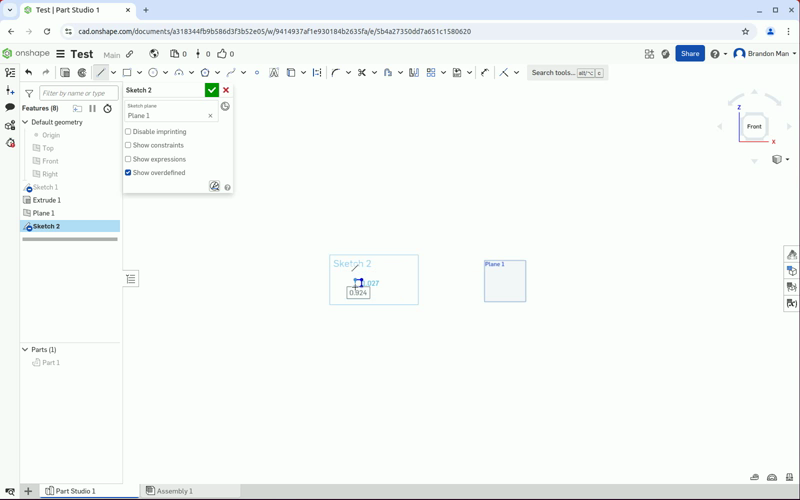
scroll(6)
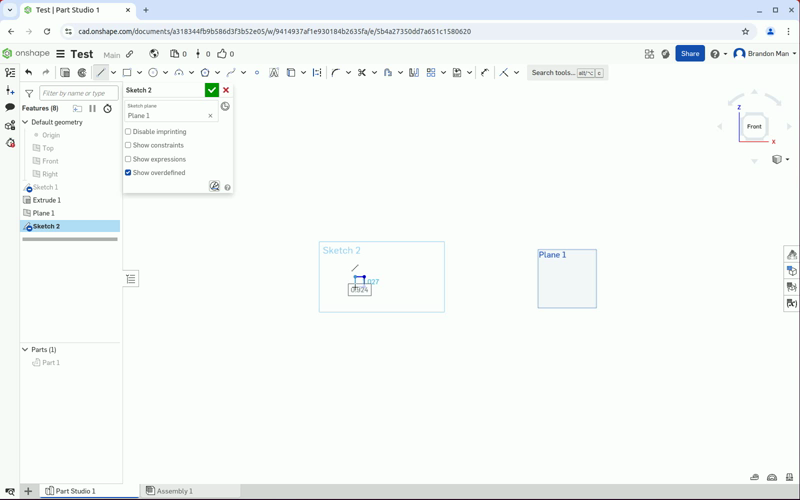
scroll(6)
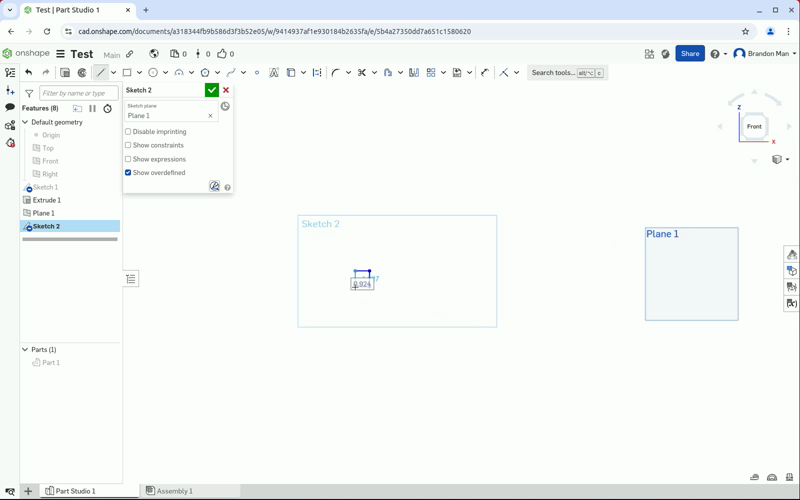
scroll(6)
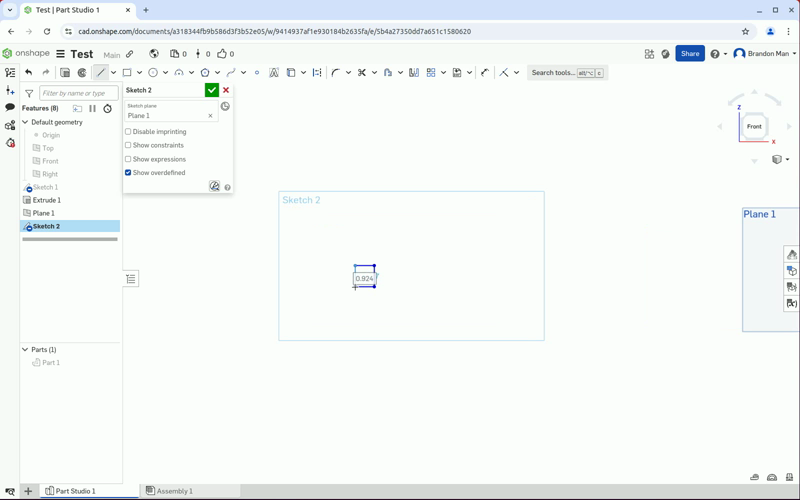
scroll(6)
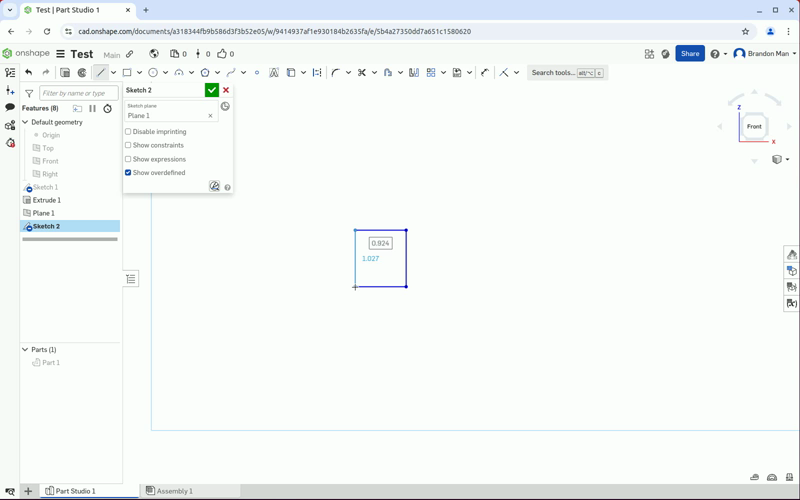
key_up(shift)
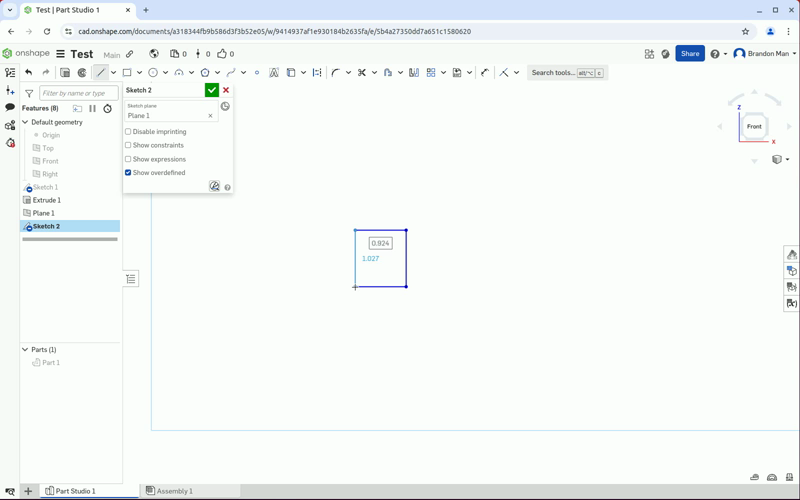
click(355, 286)
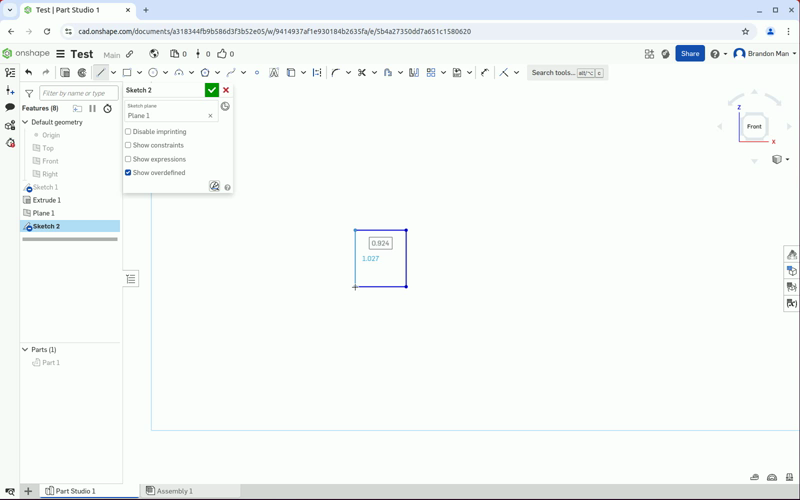
scroll(-6)
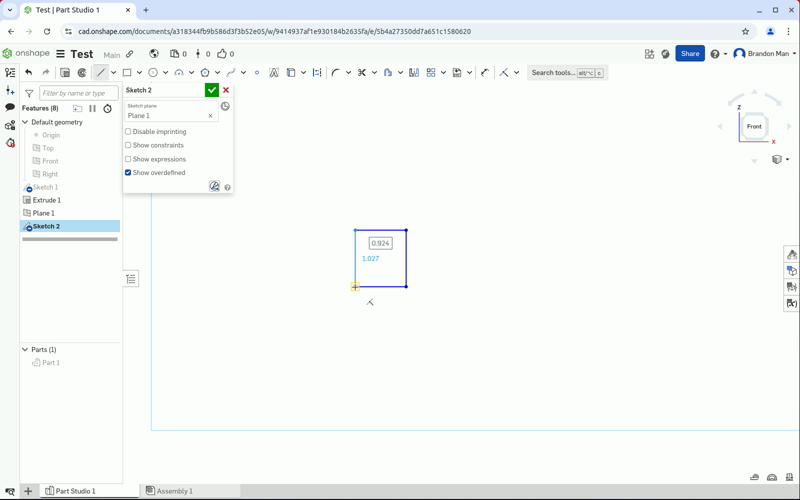
scroll(-6)
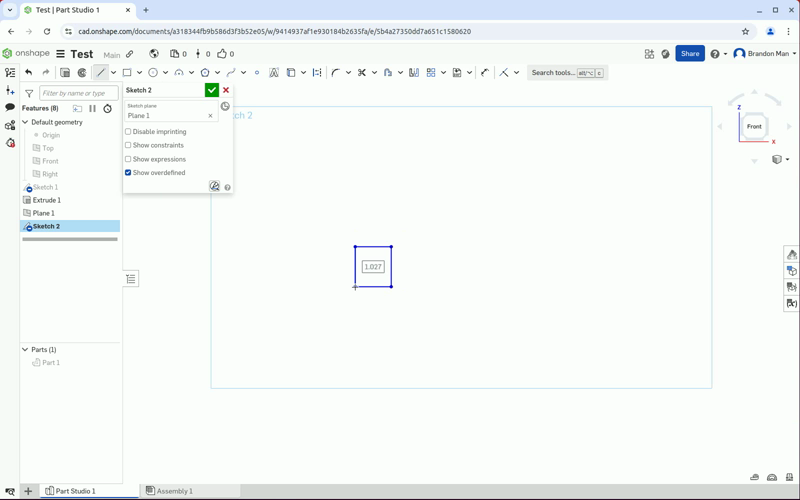
scroll(-6)
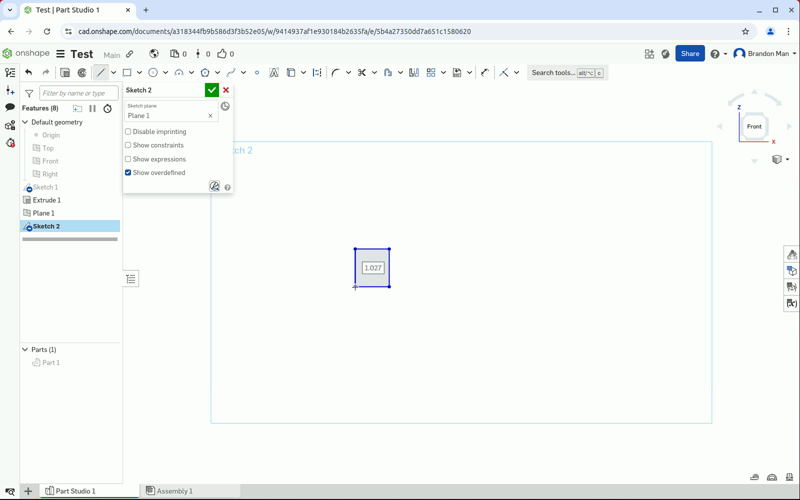
scroll(-6)
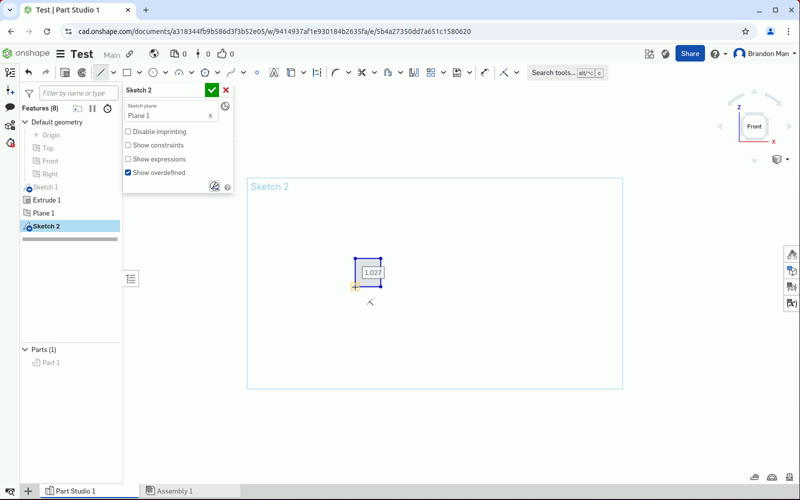
scroll(-6)
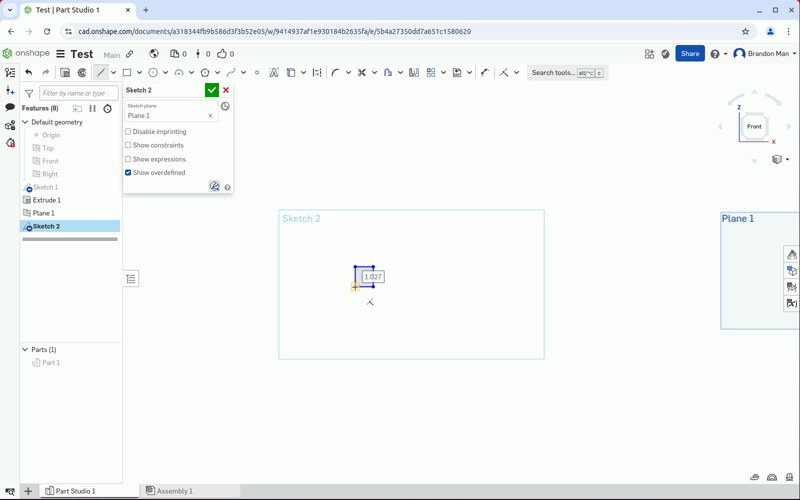
scroll(-6)
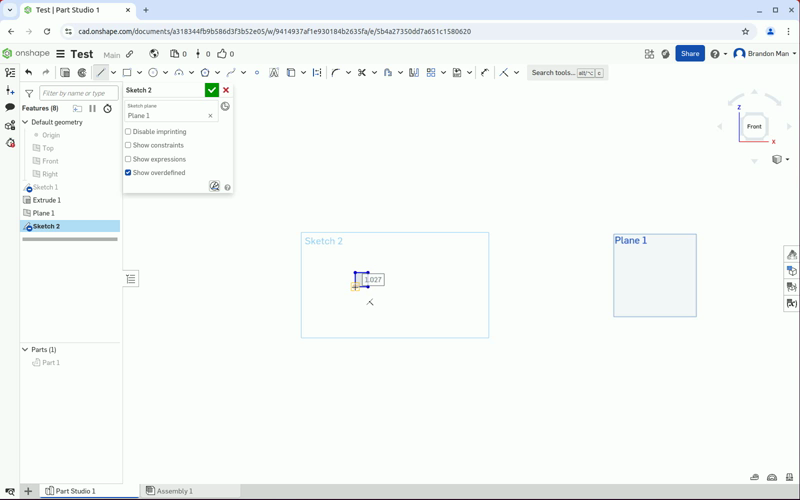
scroll(-6)
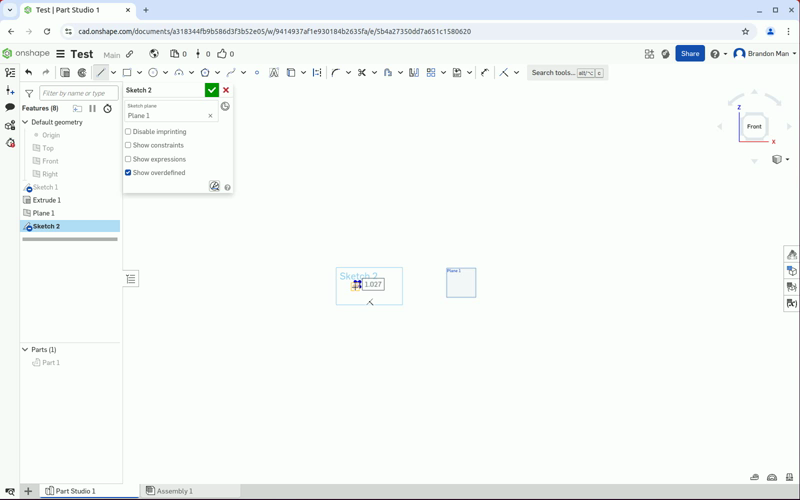
key(esc)
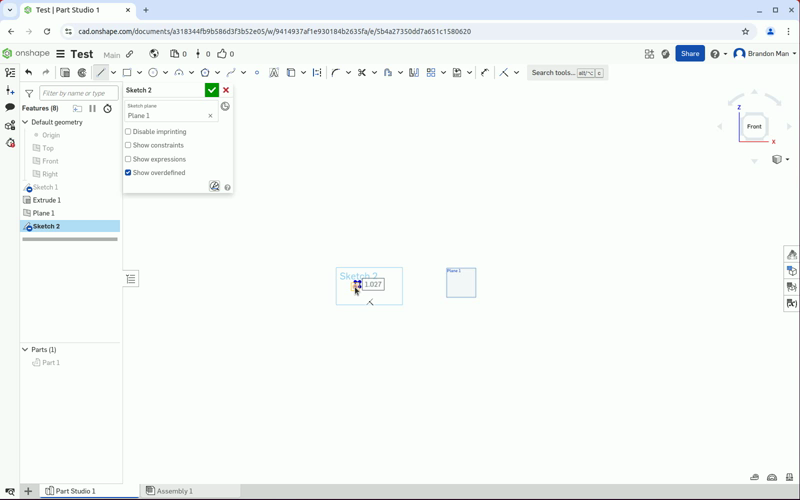
mouse_move(358, 285)
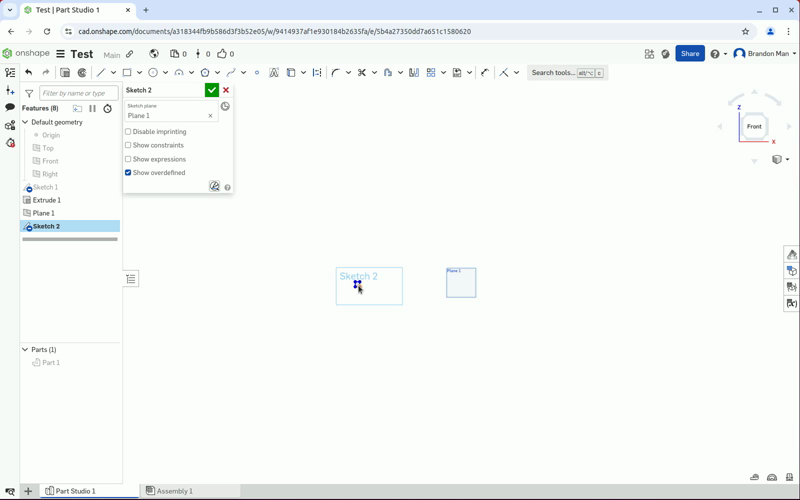
scroll(6)
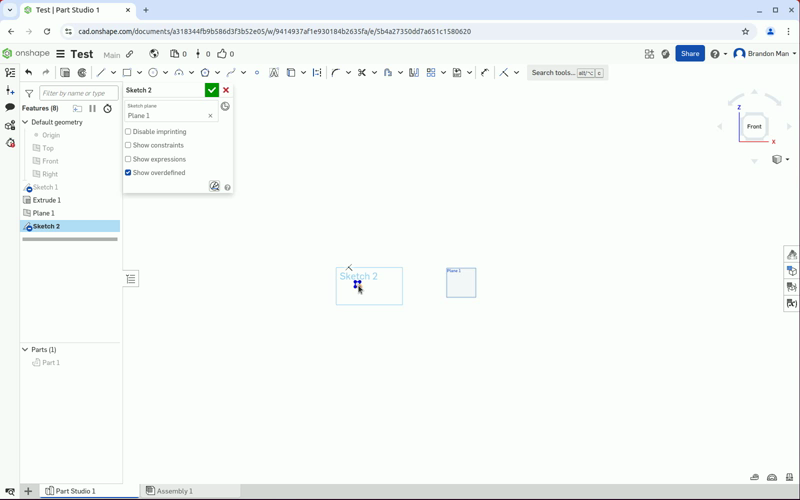
scroll(6)
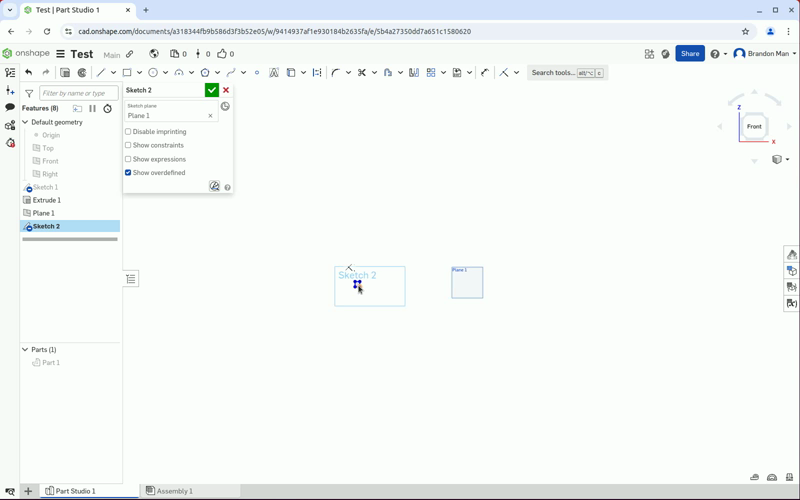
scroll(6)
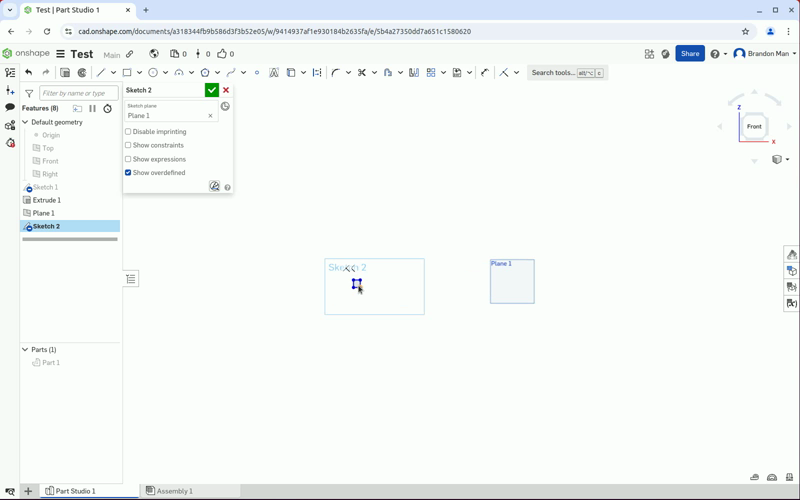
scroll(6)
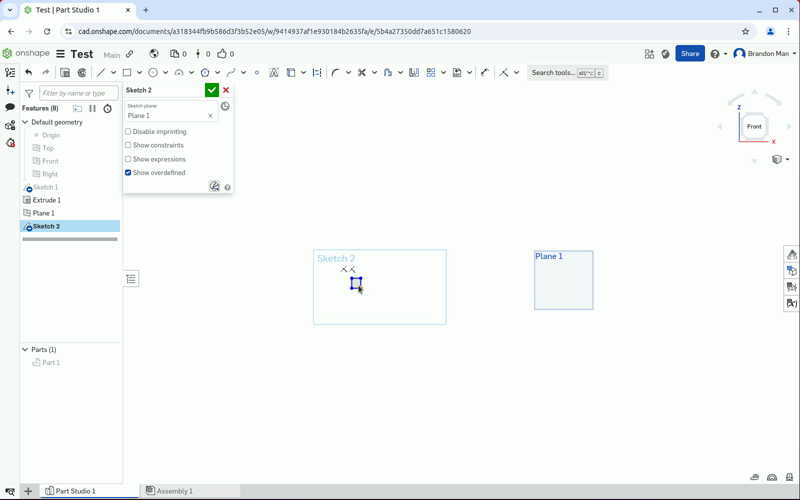
scroll(6)
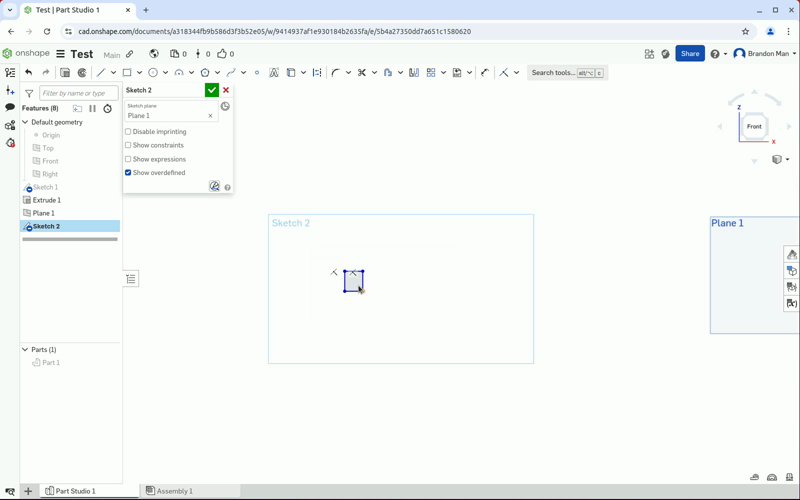
scroll(6)
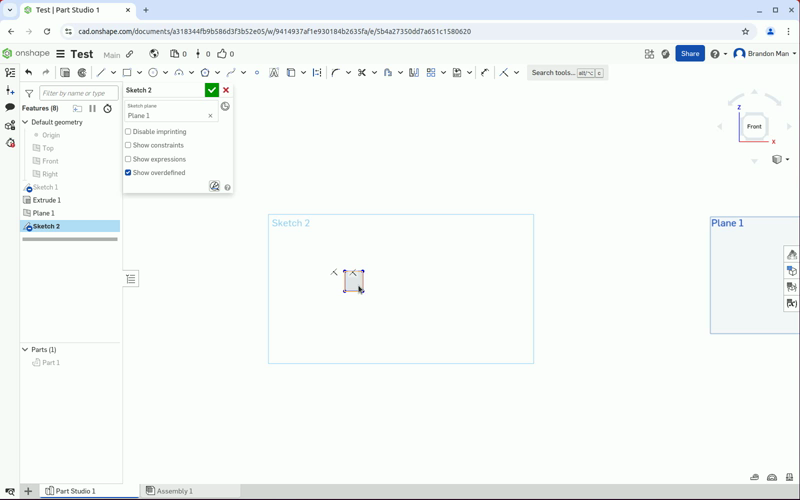
scroll(6)
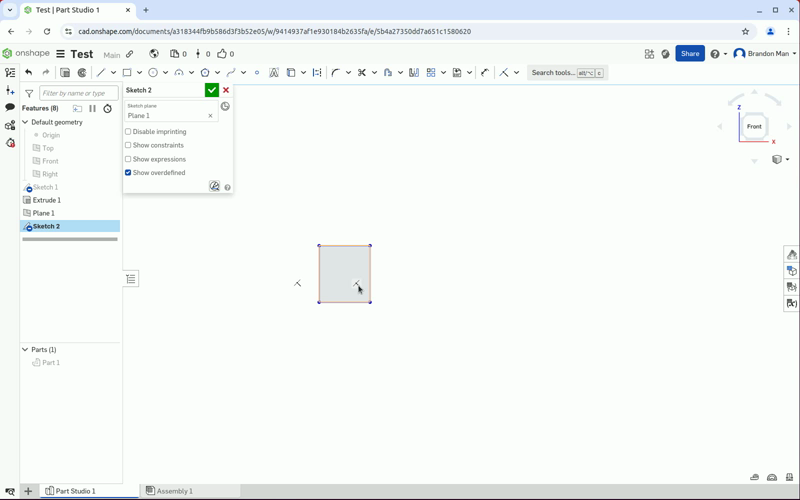
click(358, 285)
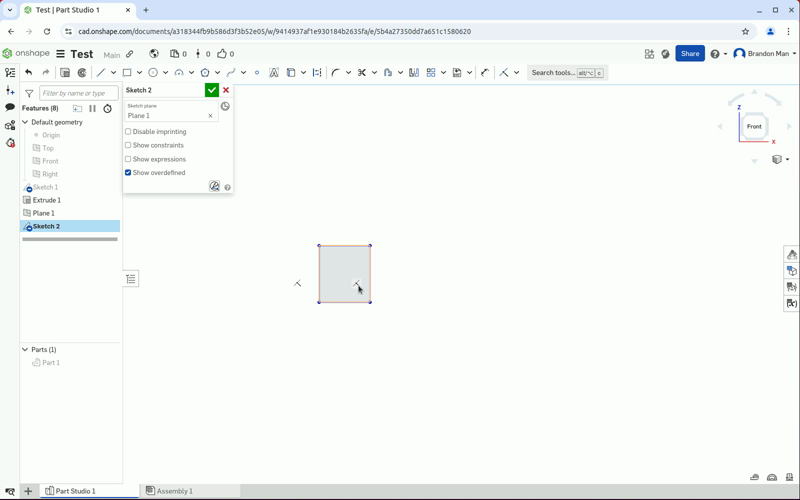
scroll(-6)
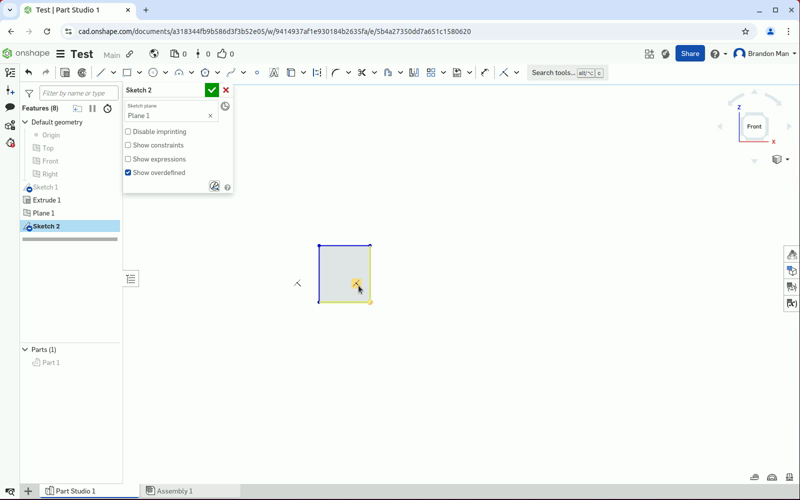
scroll(-6)
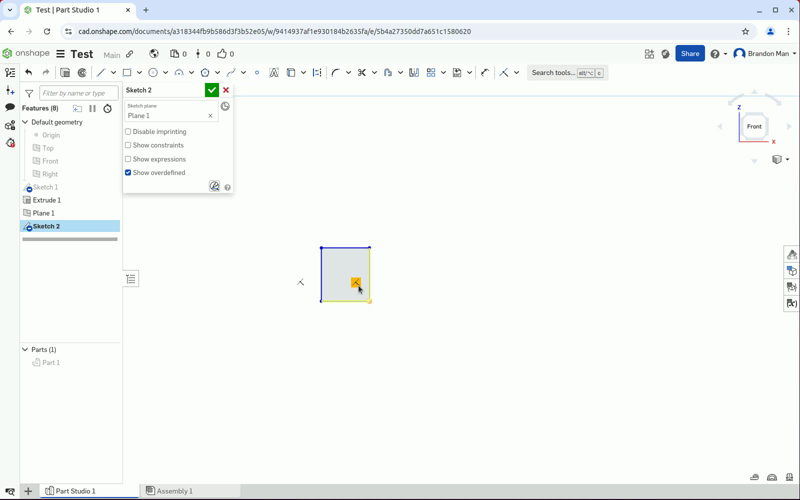
scroll(-6)
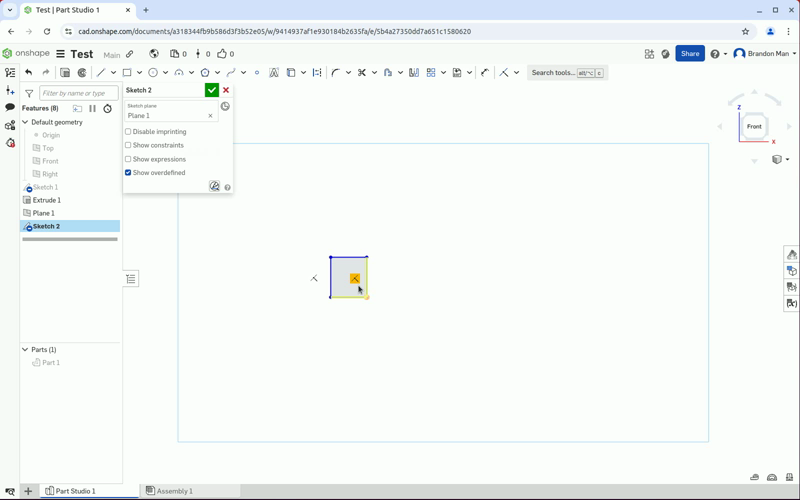
scroll(-6)
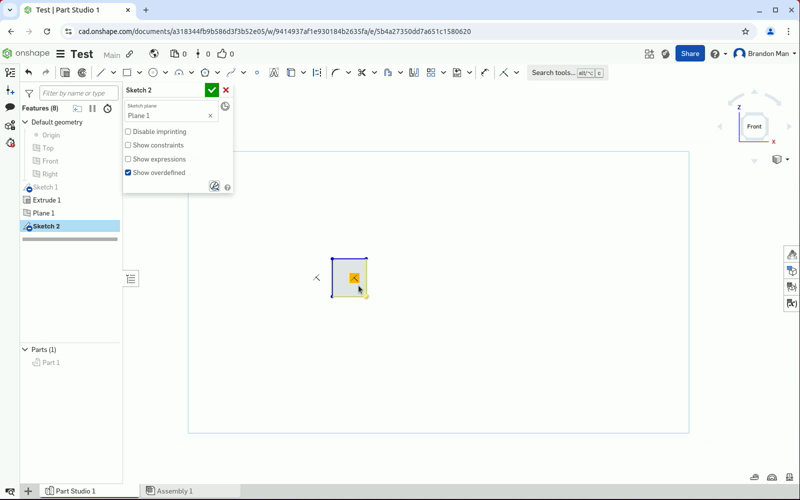
scroll(-6)
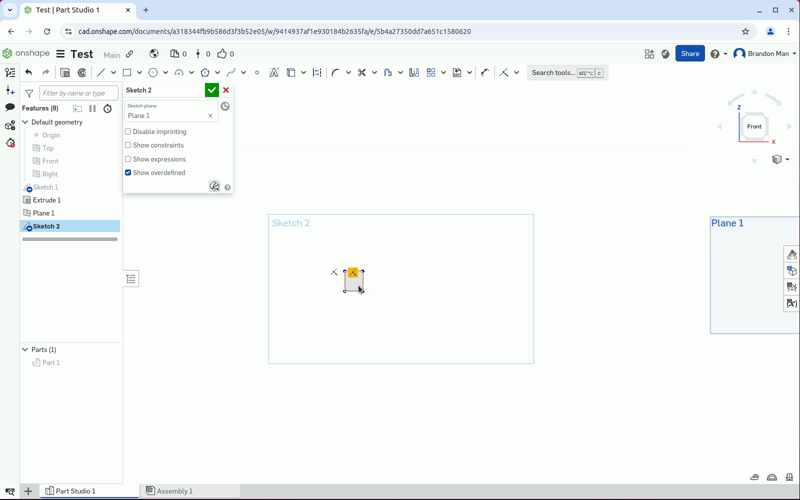
scroll(-6)
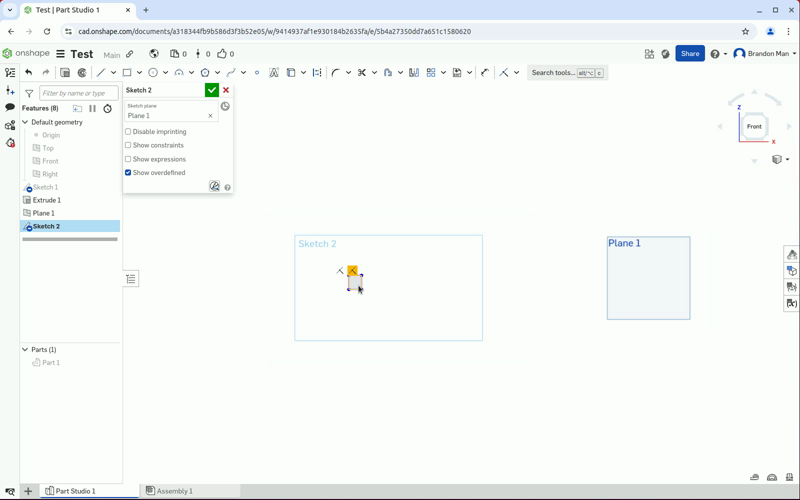
scroll(-6)
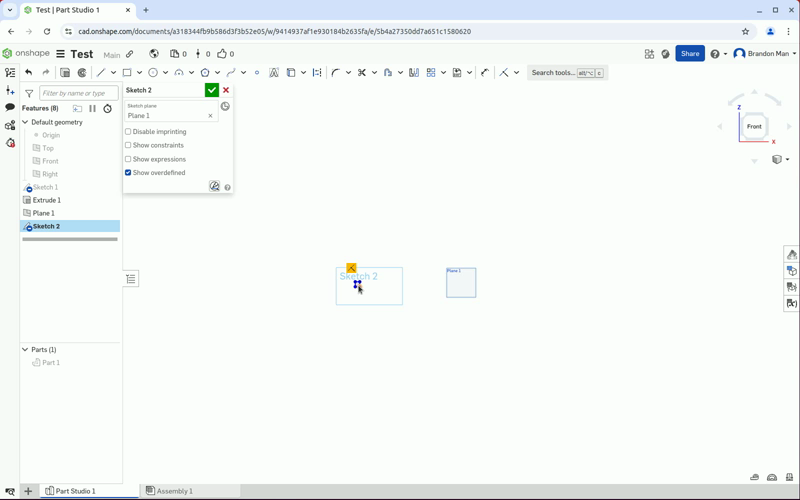
mouse_move(73, 352)
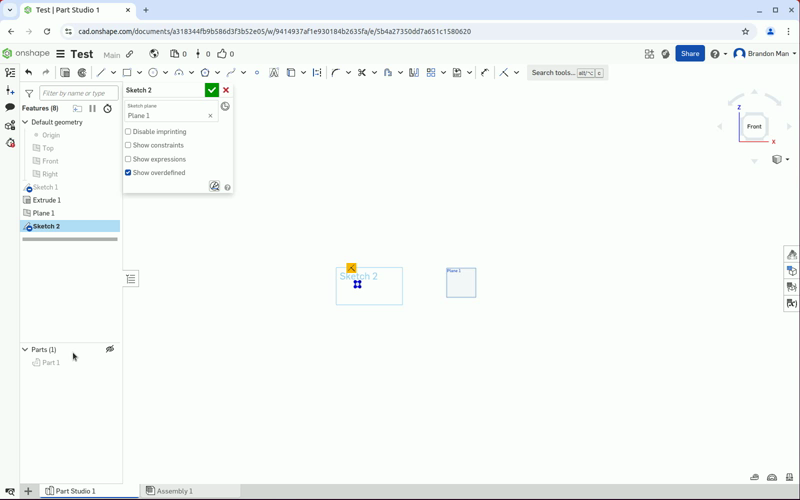
key(shift+y)
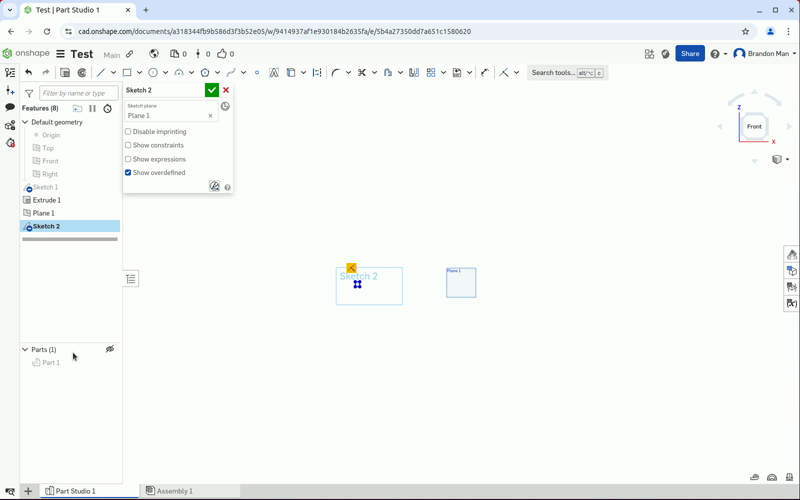
key(shift+e)
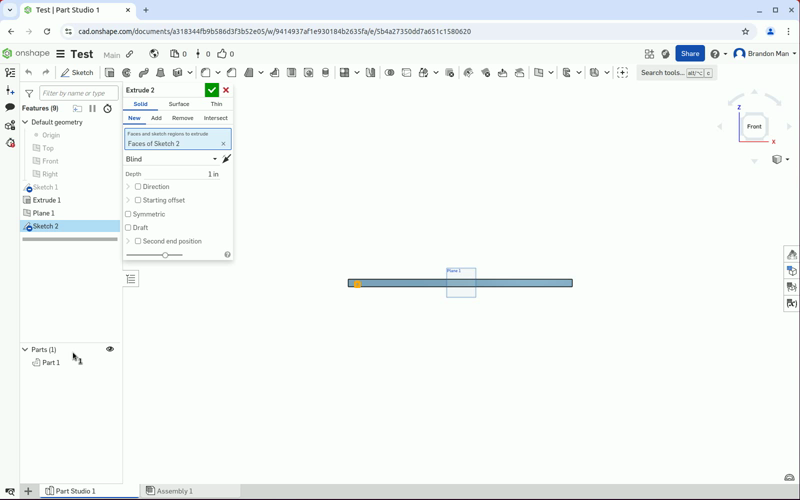
mouse_move(143, 106)
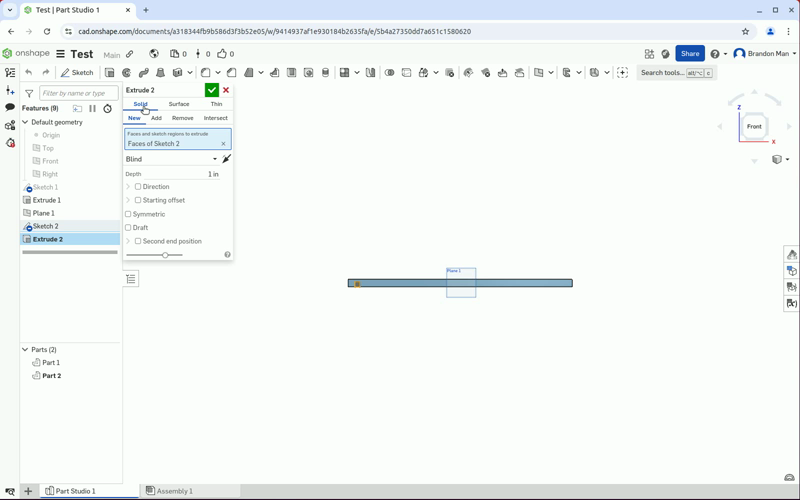
click(143, 106)
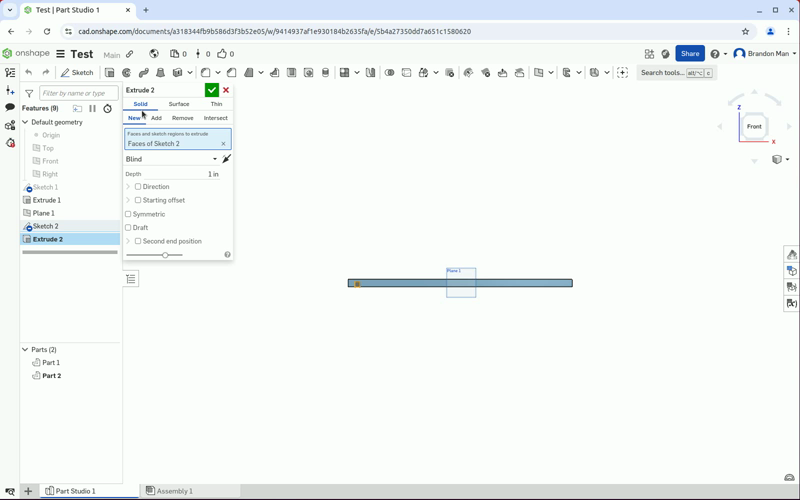
mouse_move(137, 120)
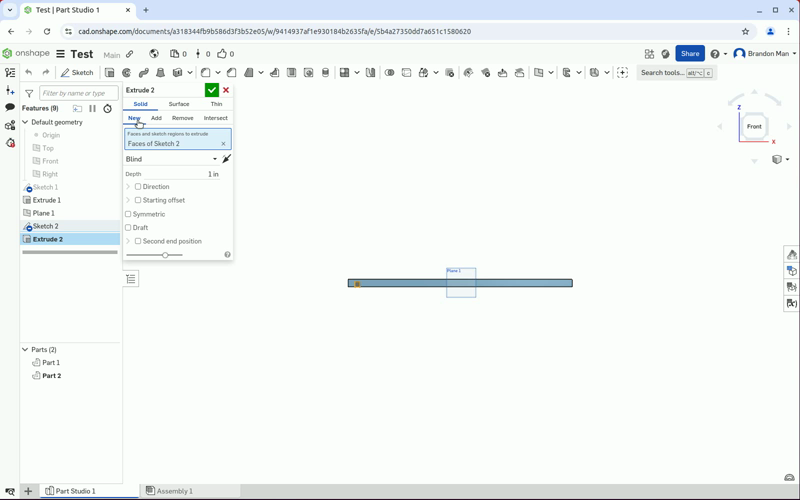
click(137, 120)
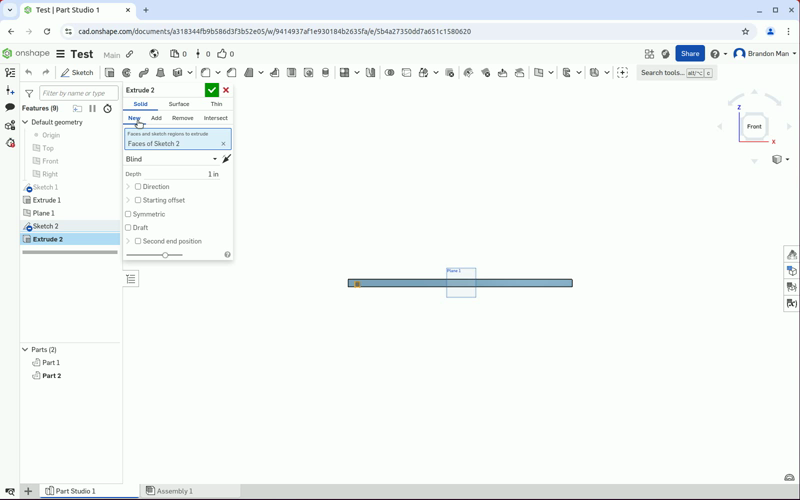
key(tab, 4)
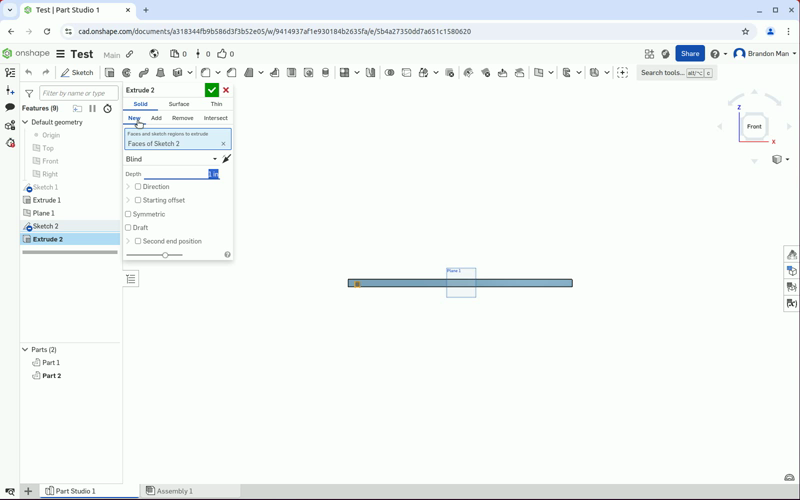
text(6.981)
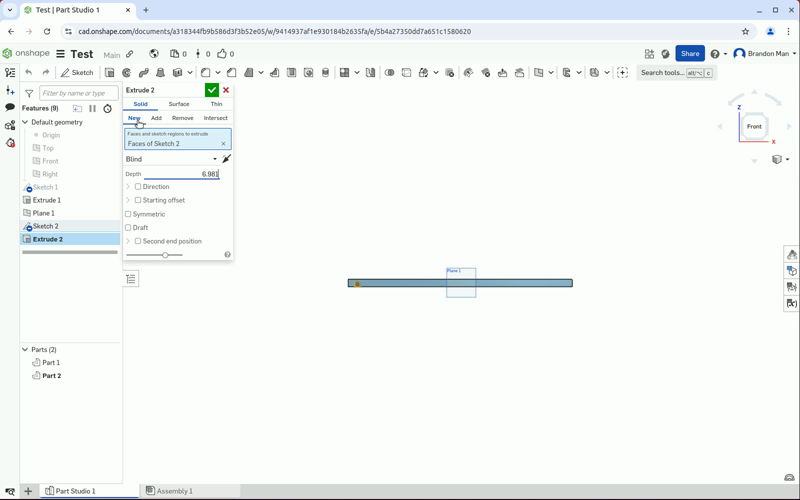
key(enter)
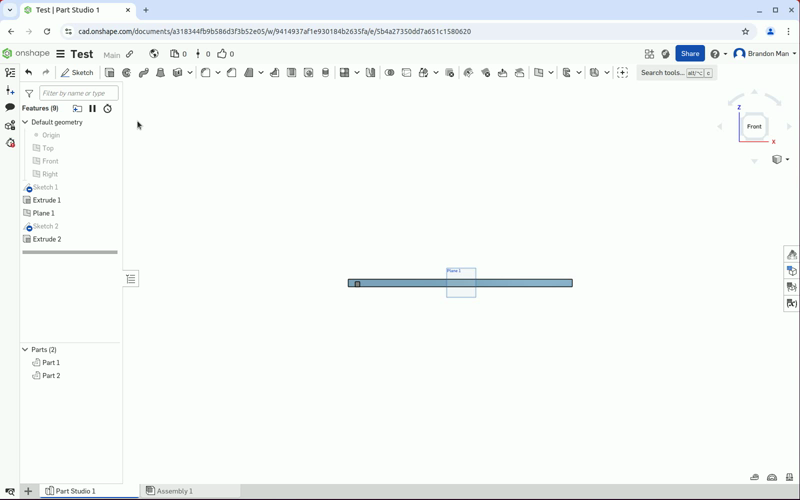
key(shift+h)
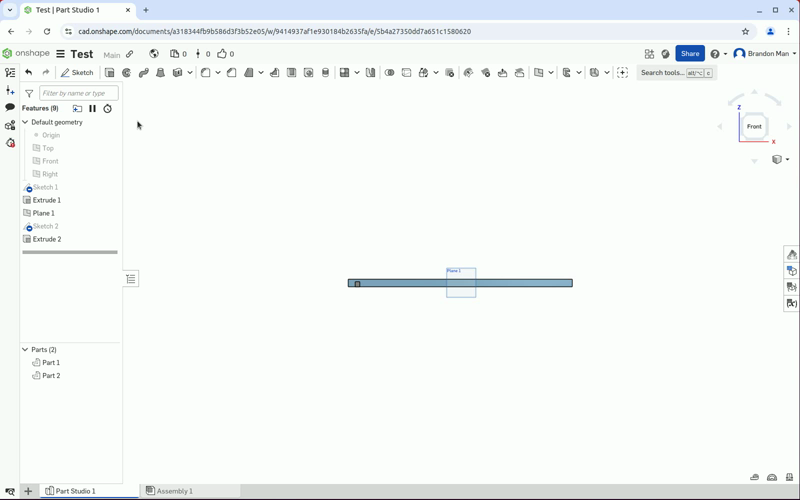
key(shift+h)
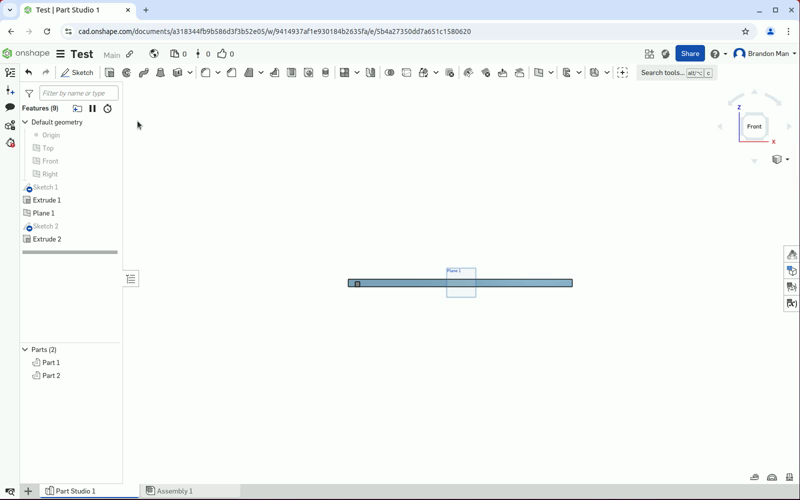
mouse_move(73, 189)
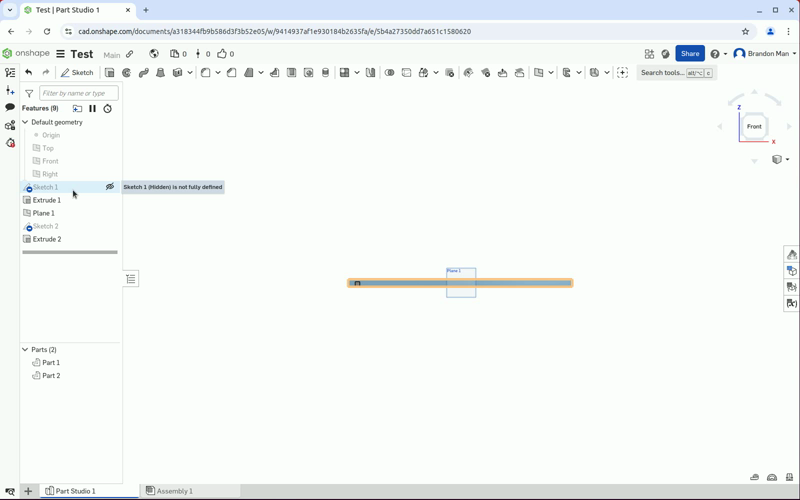
click(73, 189)
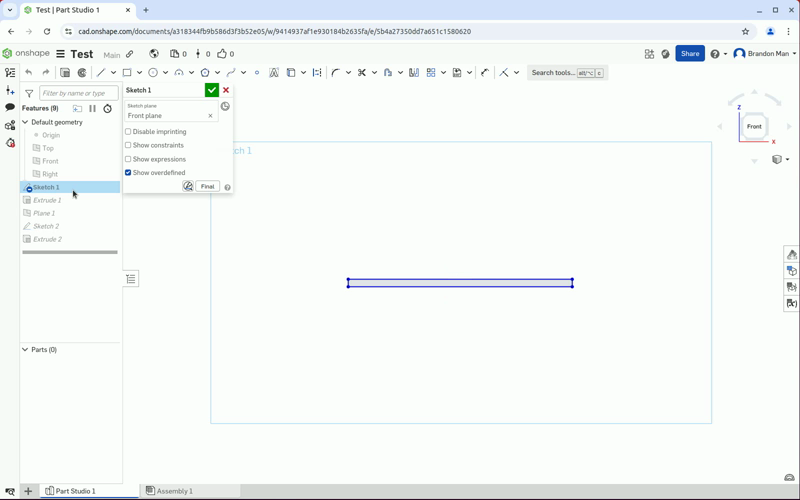
mouse_move(229, 92)
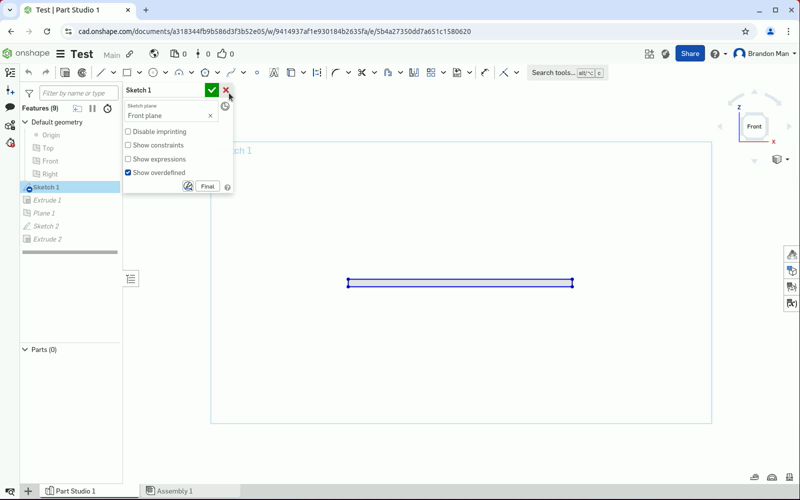
click(229, 92)
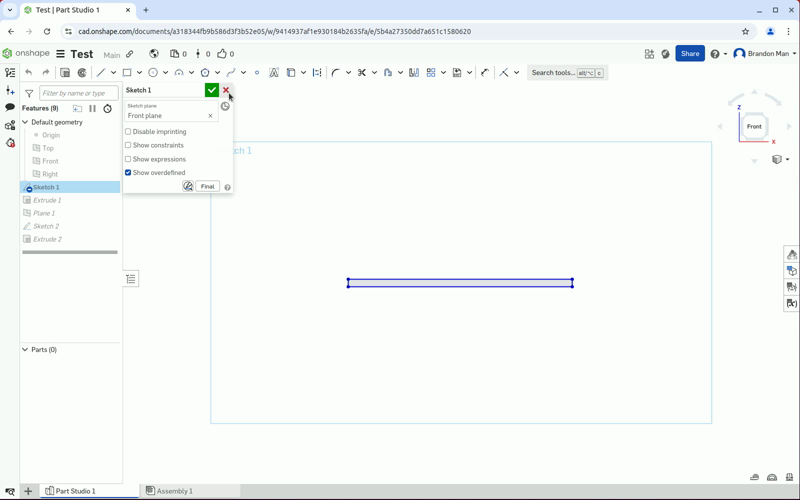
key(shift+s)
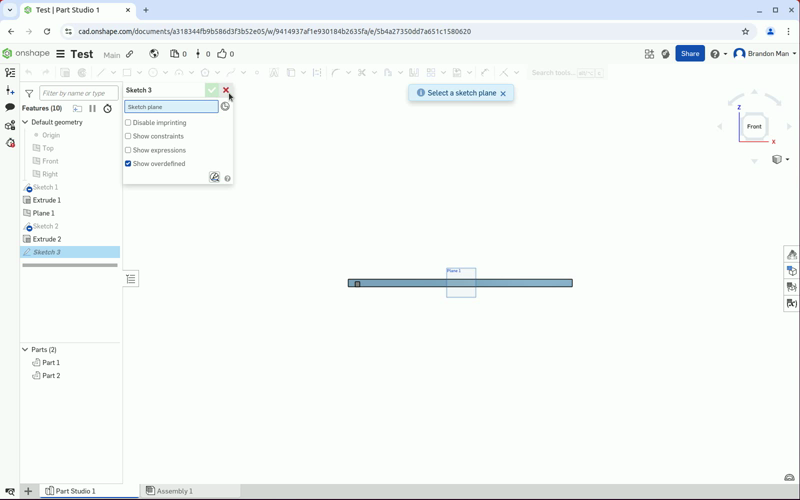
mouse_move(73, 215)
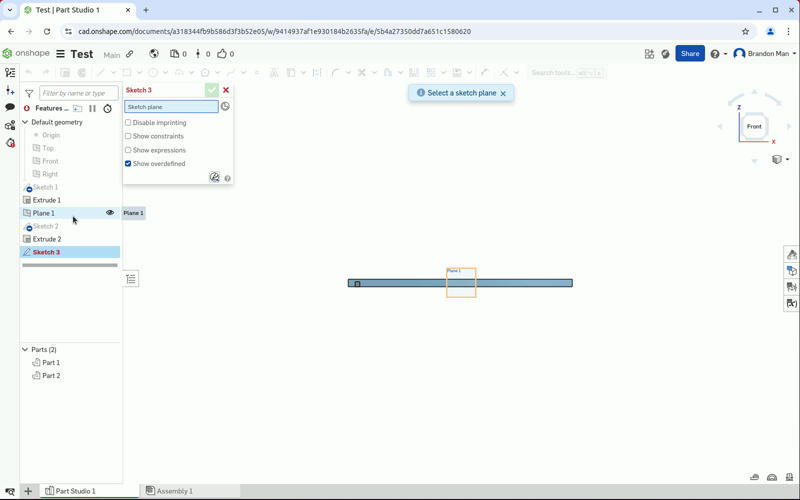
click(73, 215)
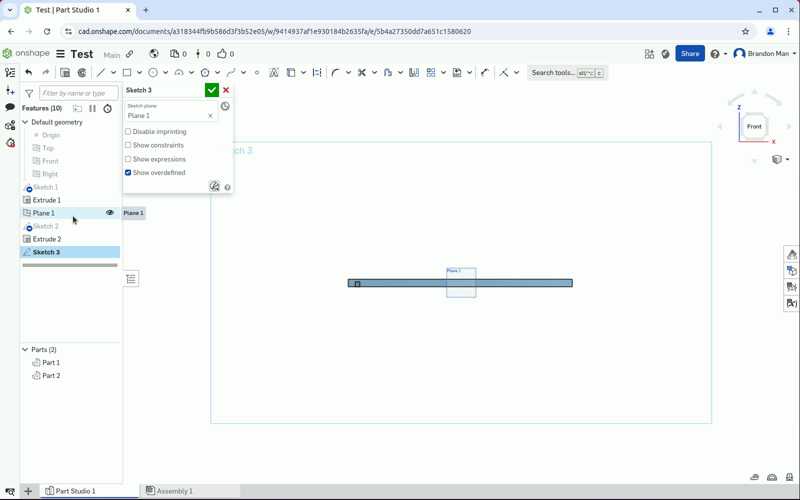
mouse_move(73, 352)
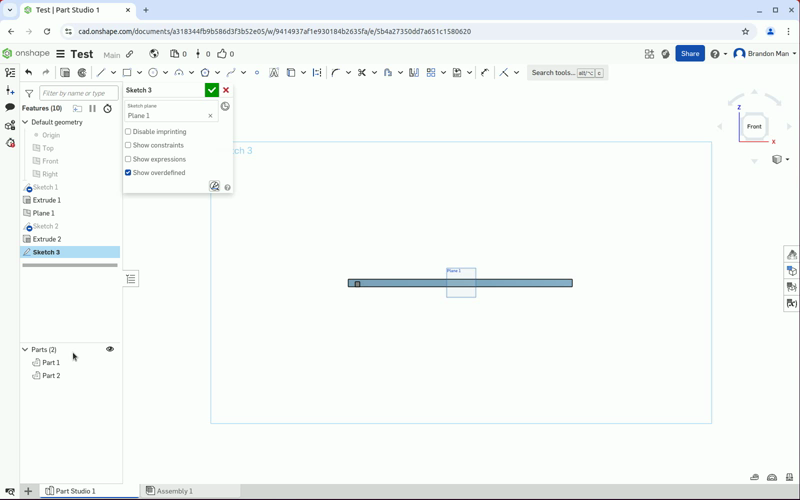
key(y)
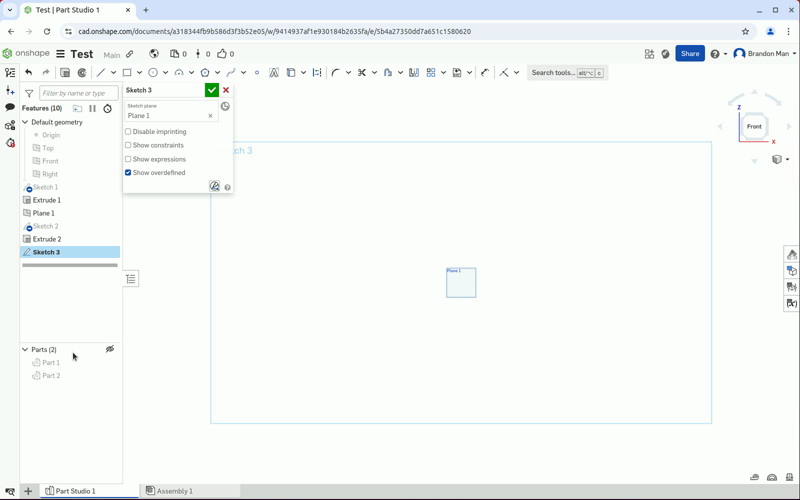
key(l)
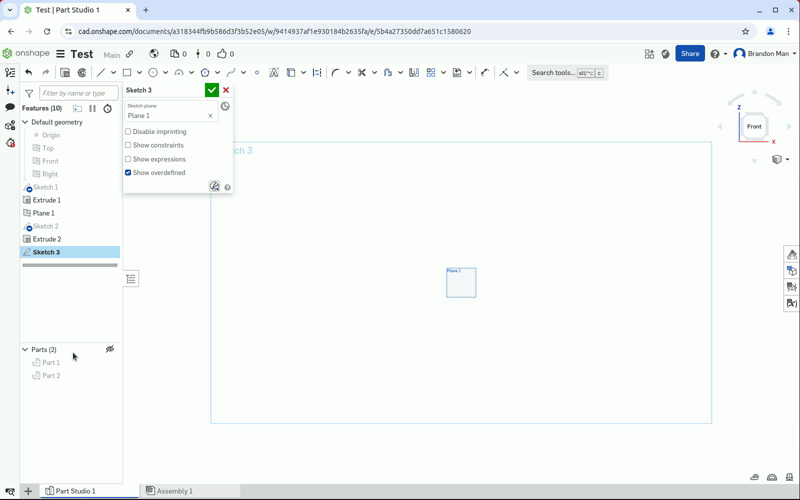
key_down(shift)
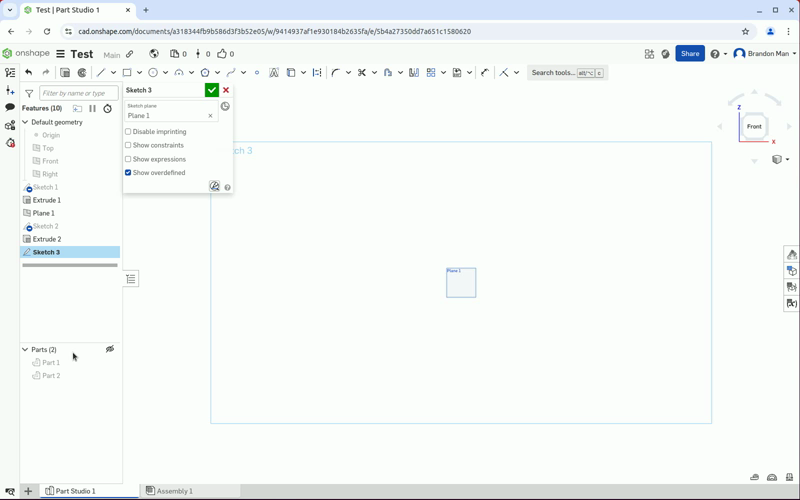
mouse_move(562, 286)
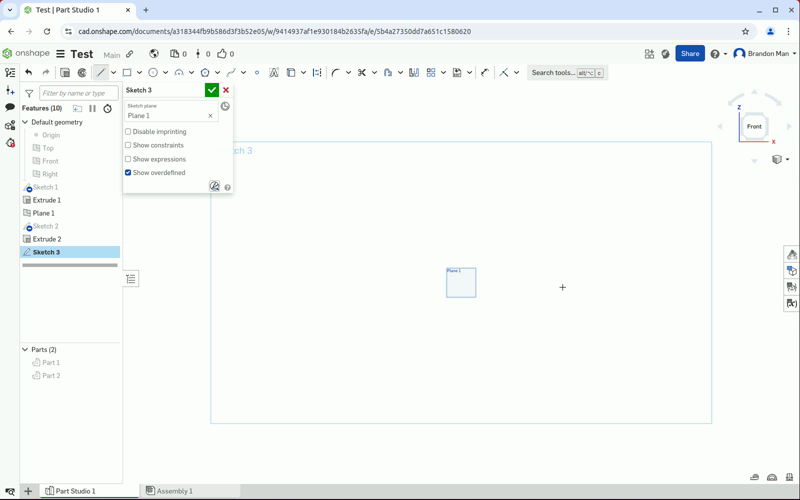
click(562, 286)
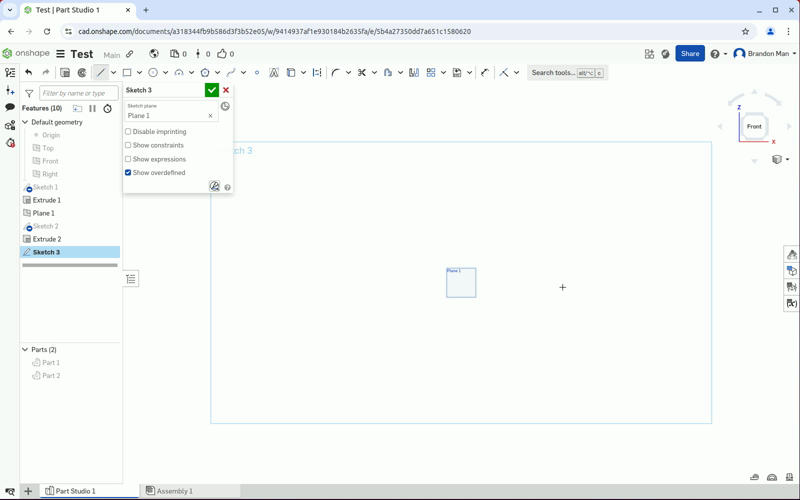
key_up(shift)
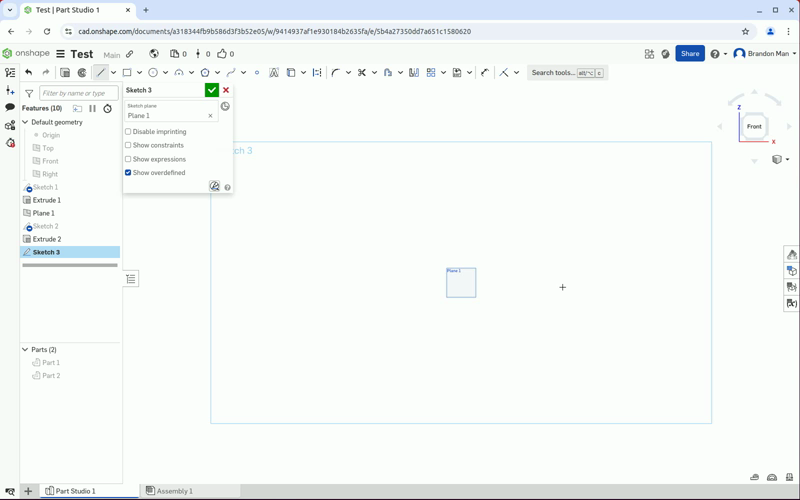
key_down(shift)
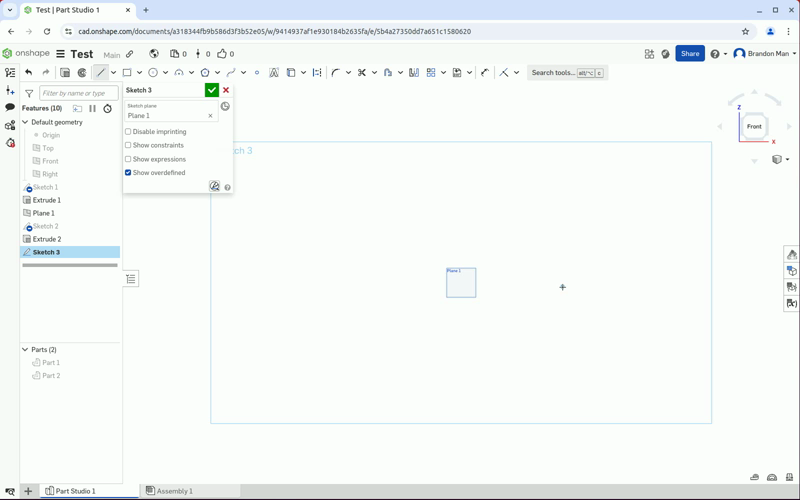
mouse_move(589, 286)
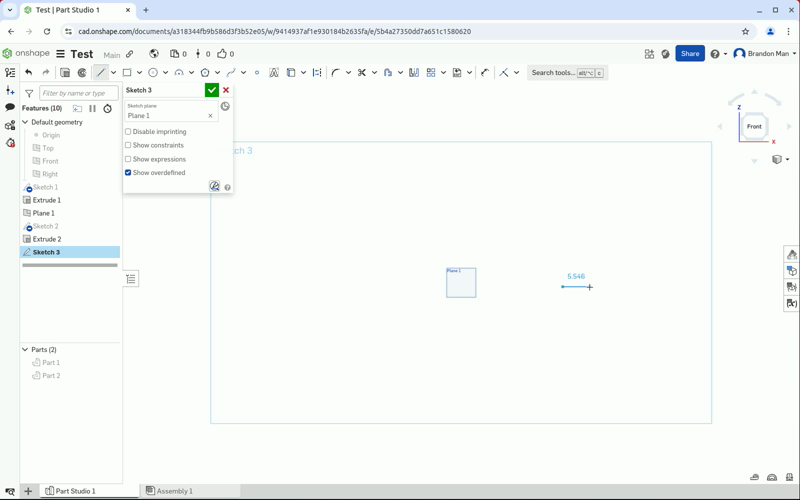
mouse_move(567, 286)
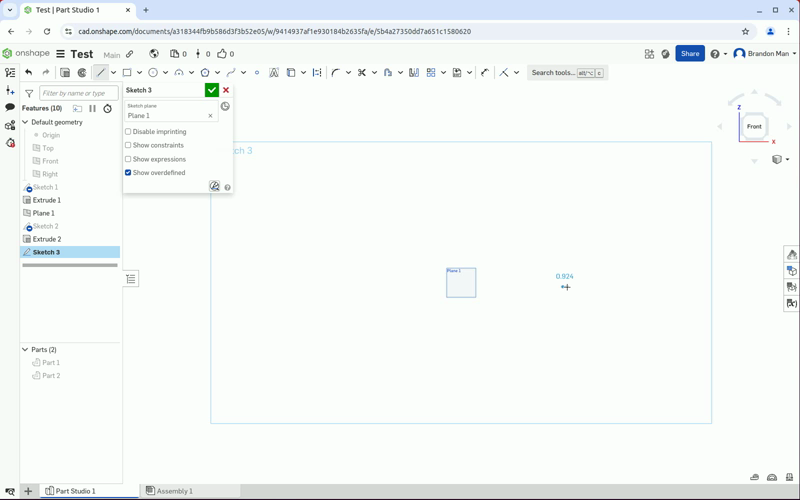
scroll(6)
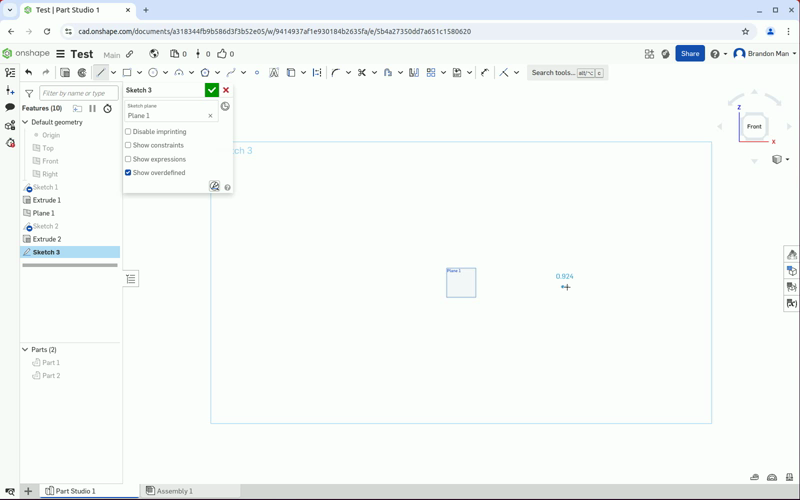
scroll(6)
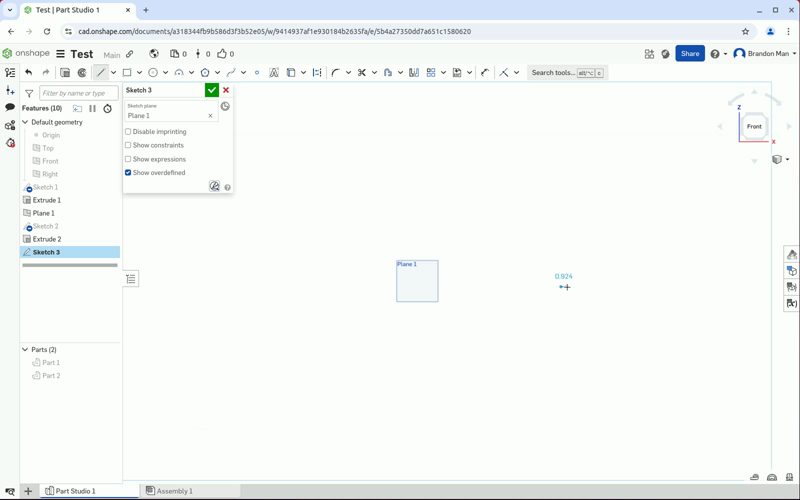
scroll(6)
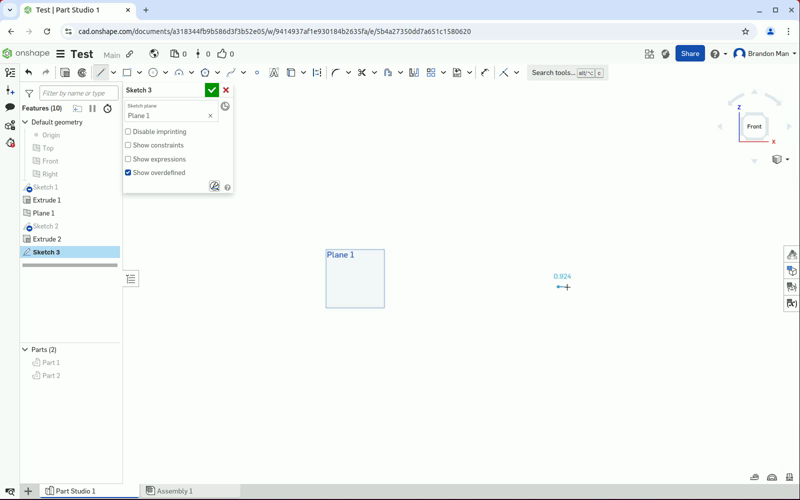
scroll(6)
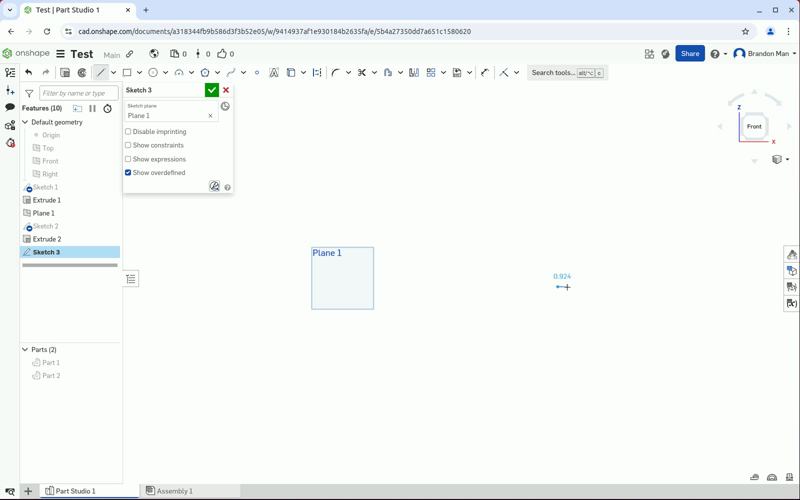
scroll(6)
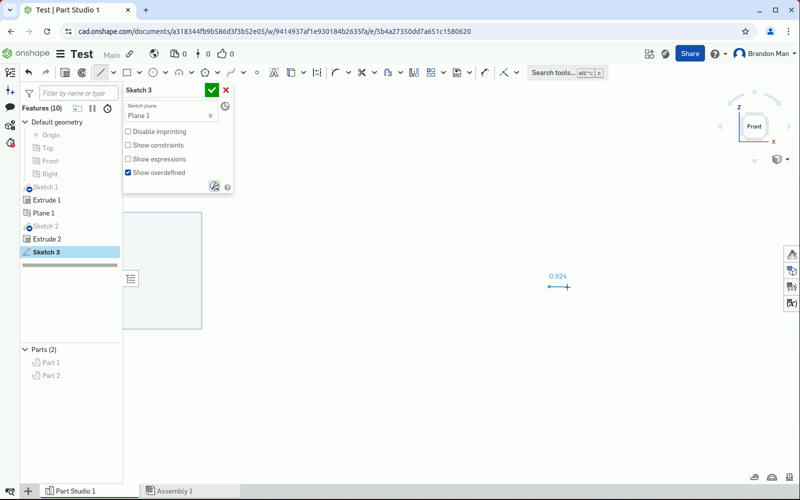
scroll(6)
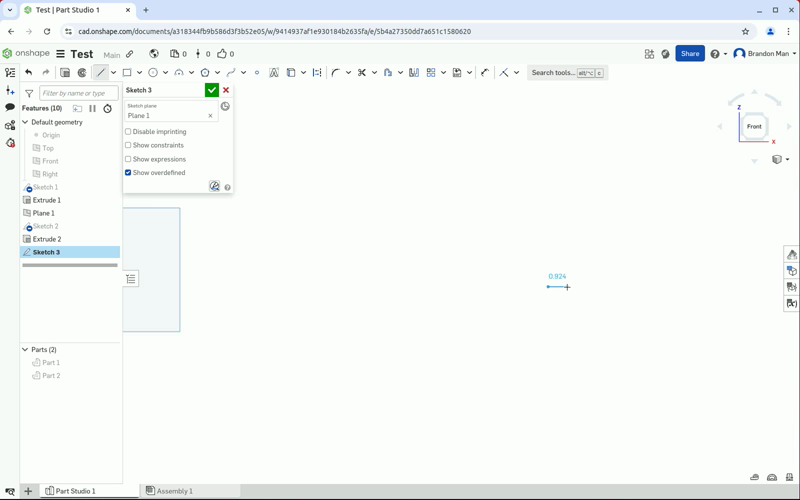
scroll(6)
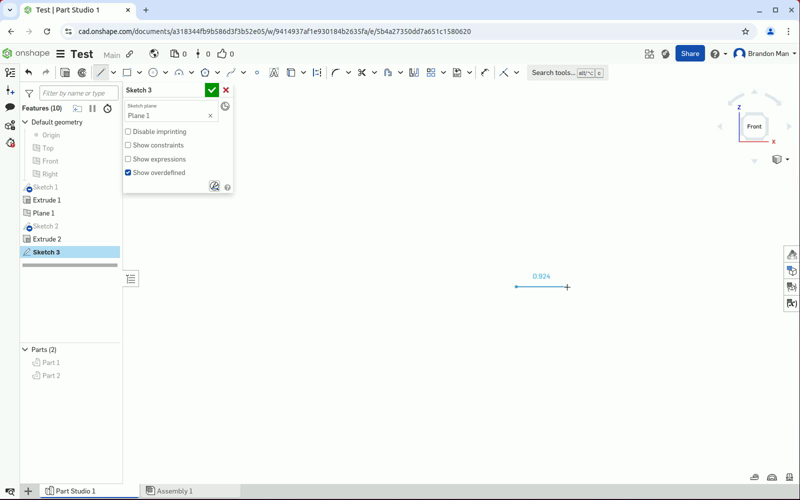
click(567, 286)
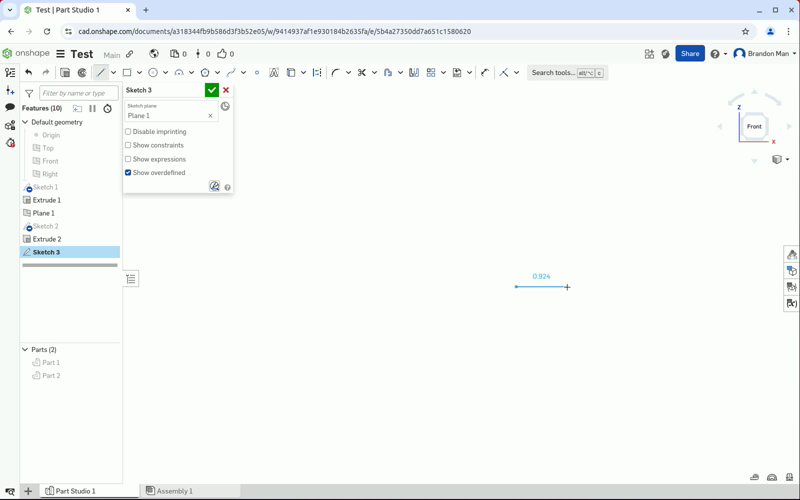
scroll(-6)
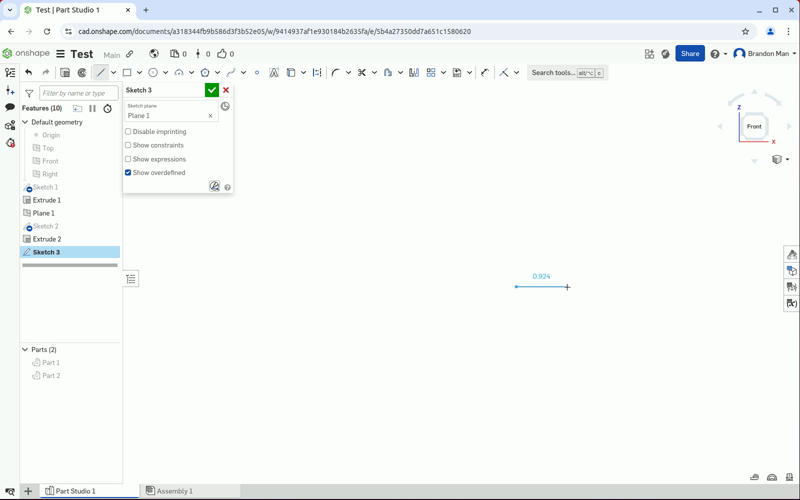
scroll(-6)
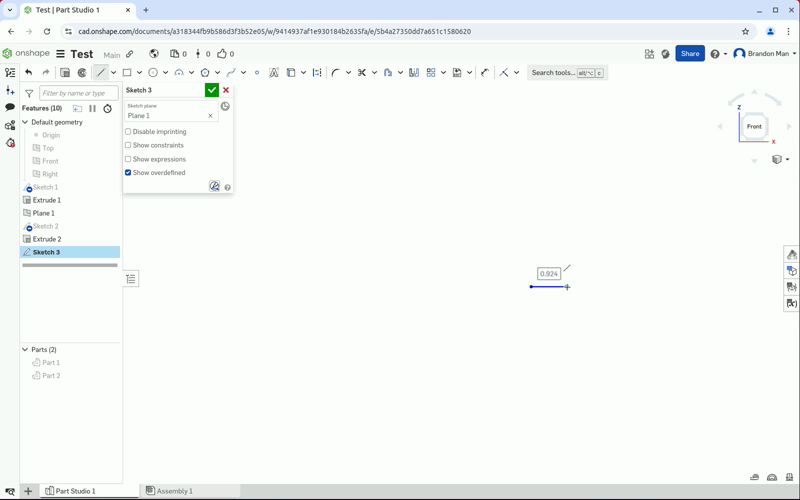
scroll(-6)
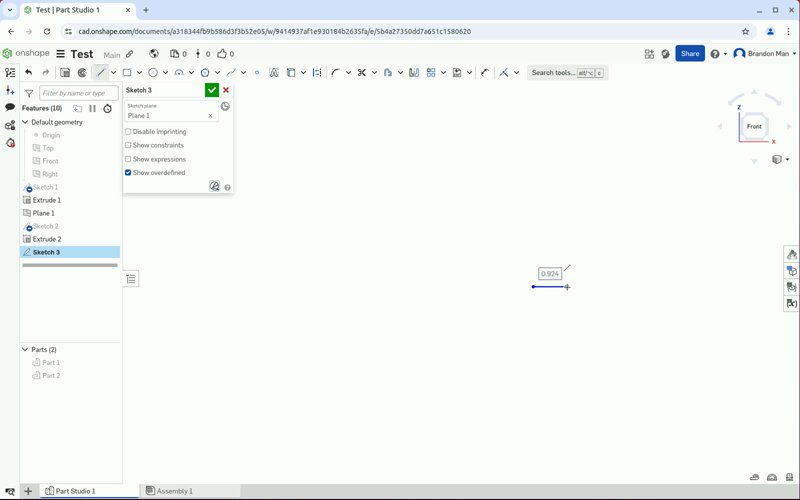
scroll(-6)
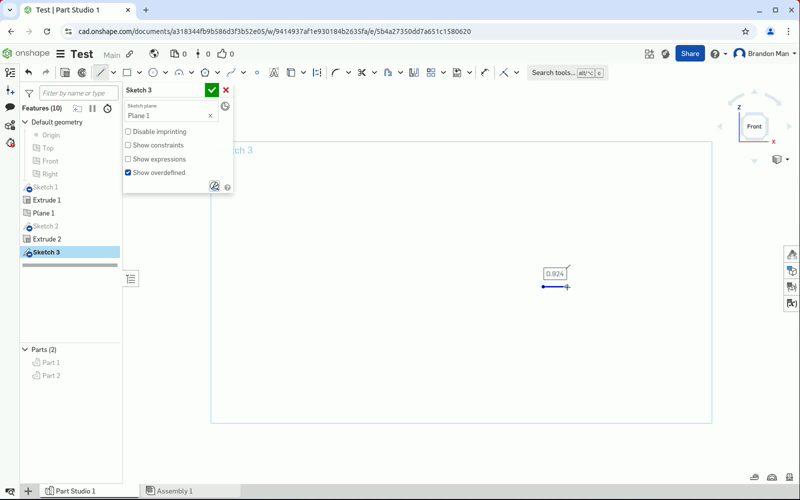
scroll(-6)
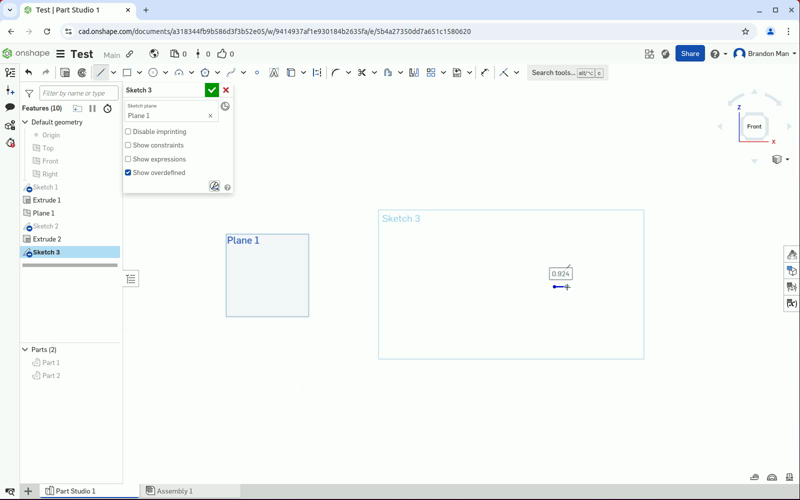
scroll(-6)
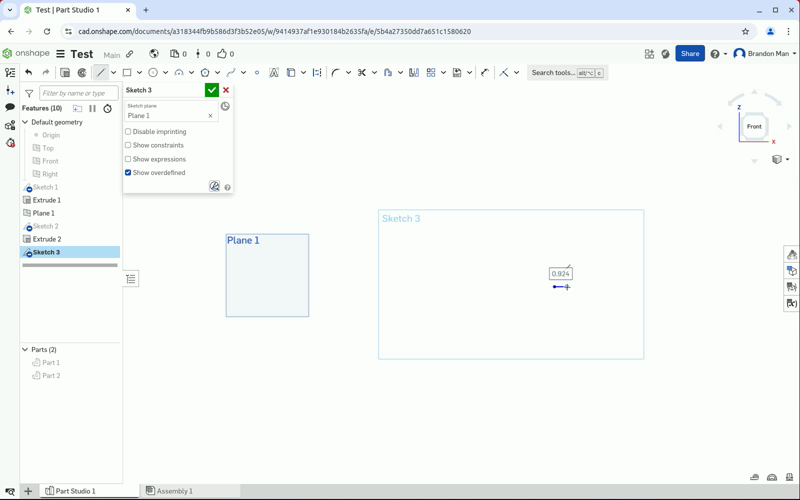
scroll(-6)
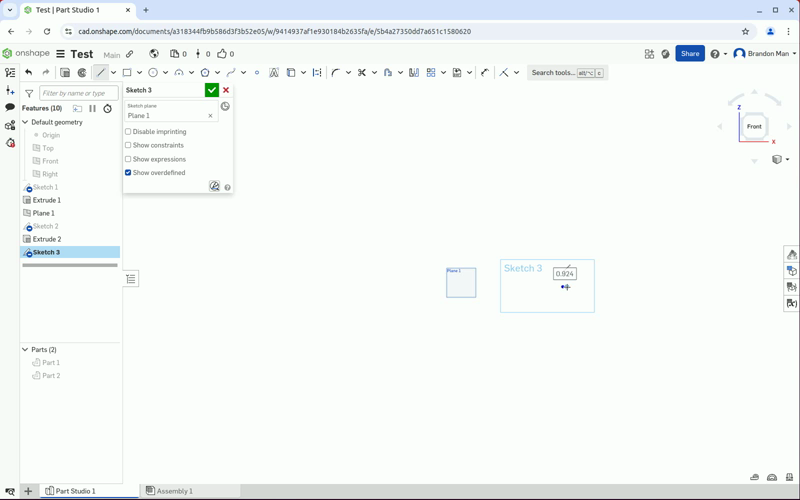
key_up(shift)
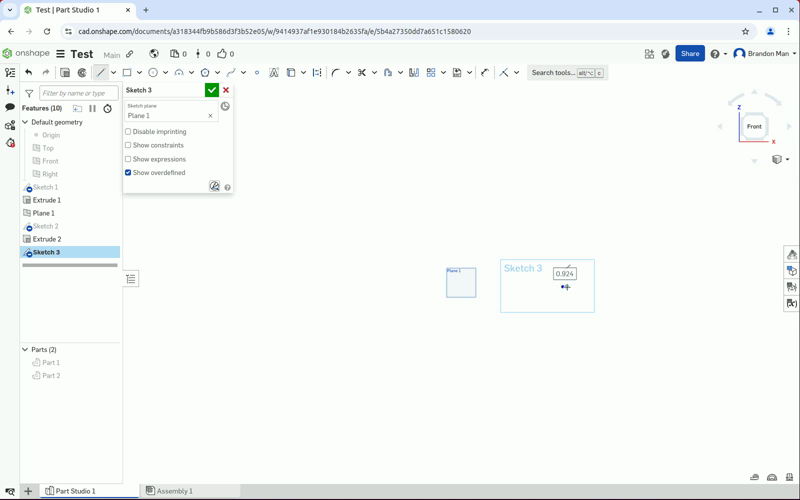
key_down(shift)
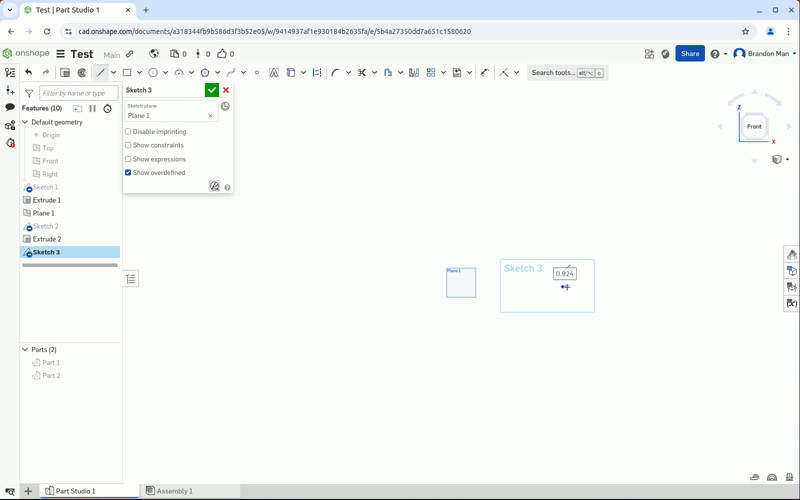
mouse_move(589, 286)
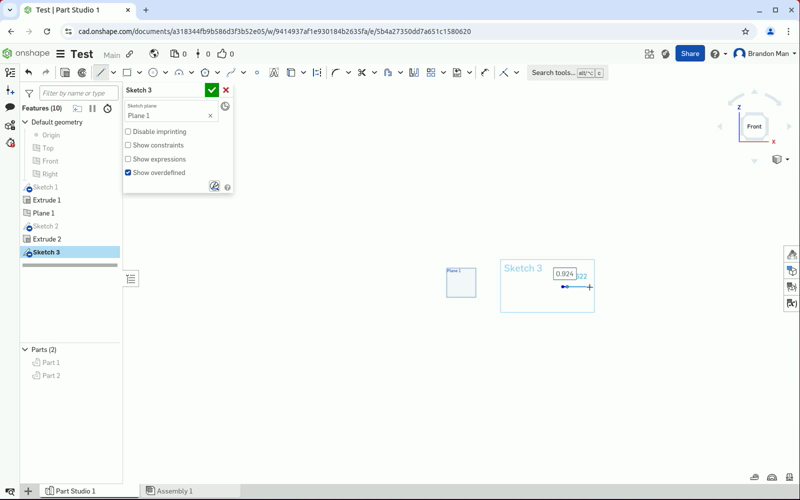
mouse_move(567, 281)
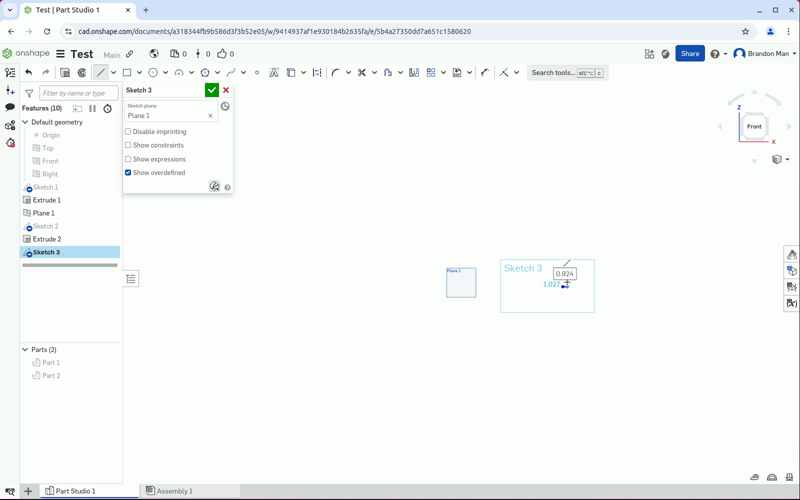
scroll(6)
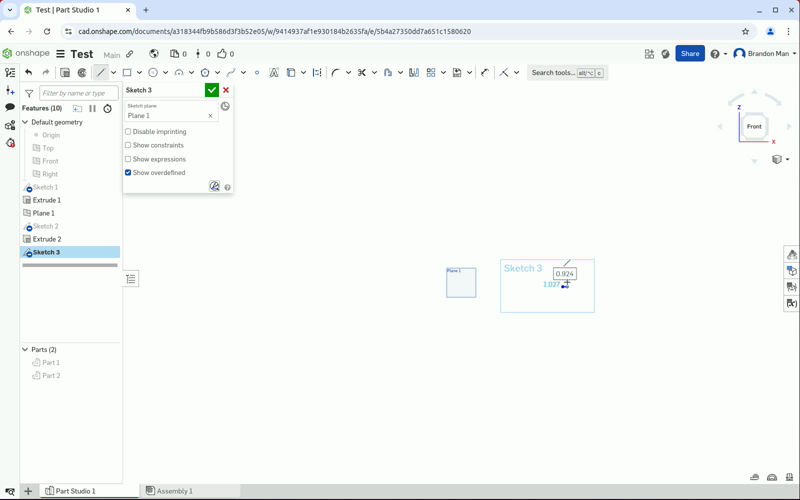
scroll(6)
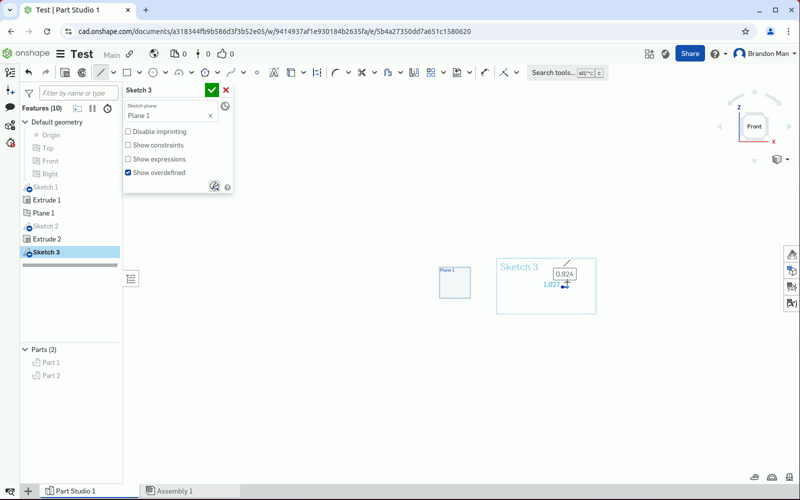
scroll(6)
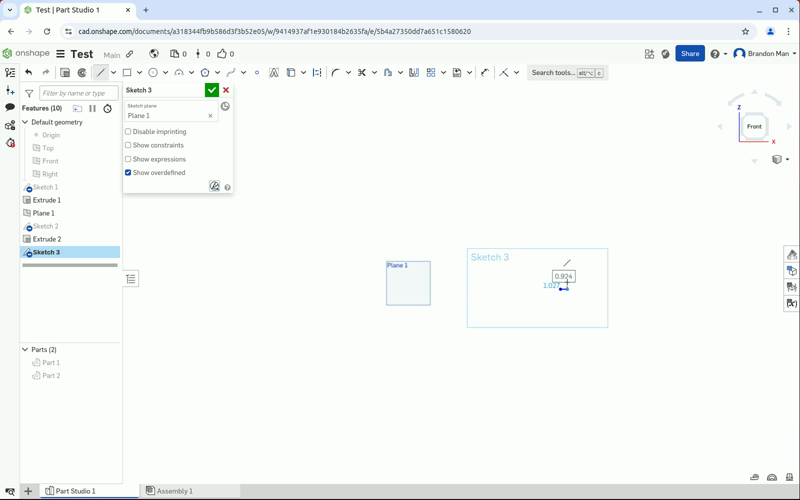
scroll(6)
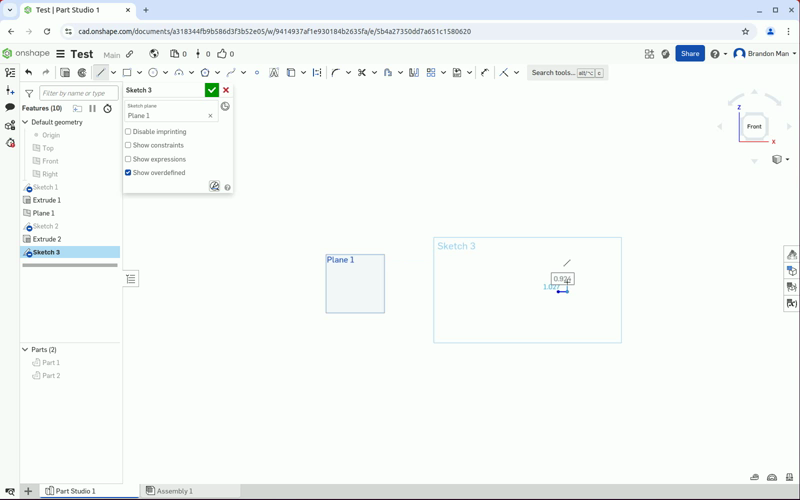
scroll(6)
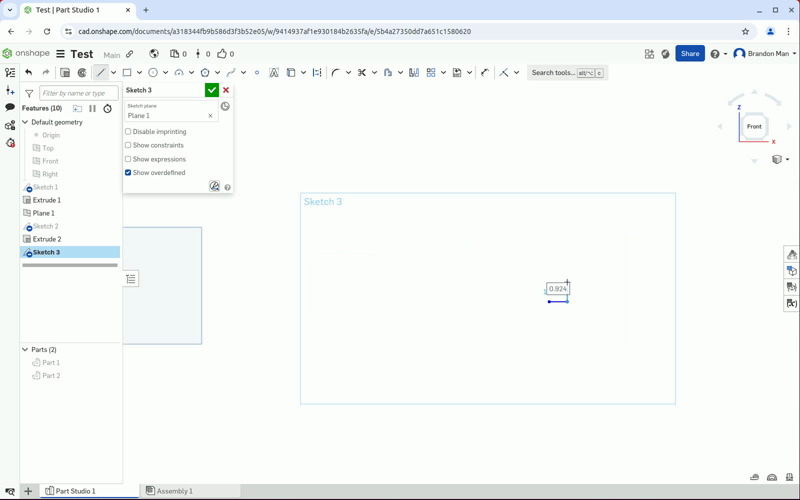
scroll(6)
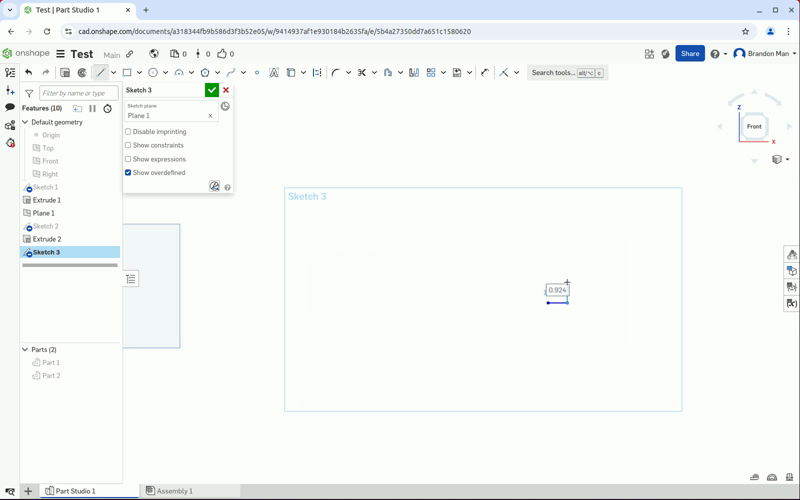
scroll(6)
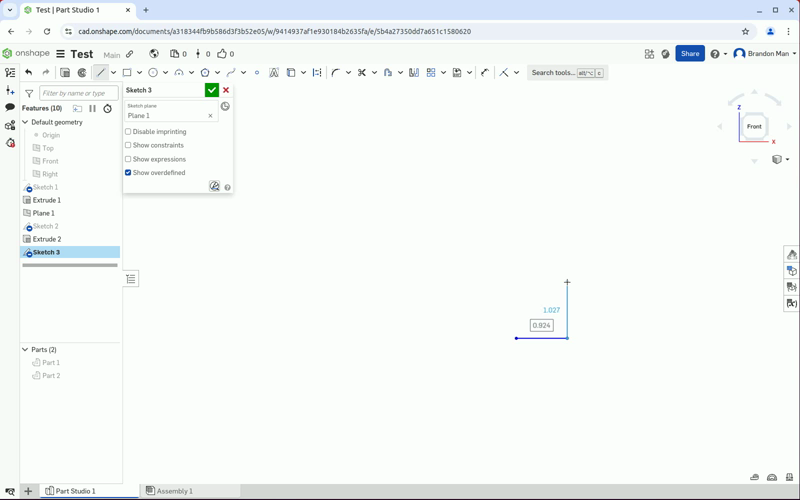
click(567, 281)
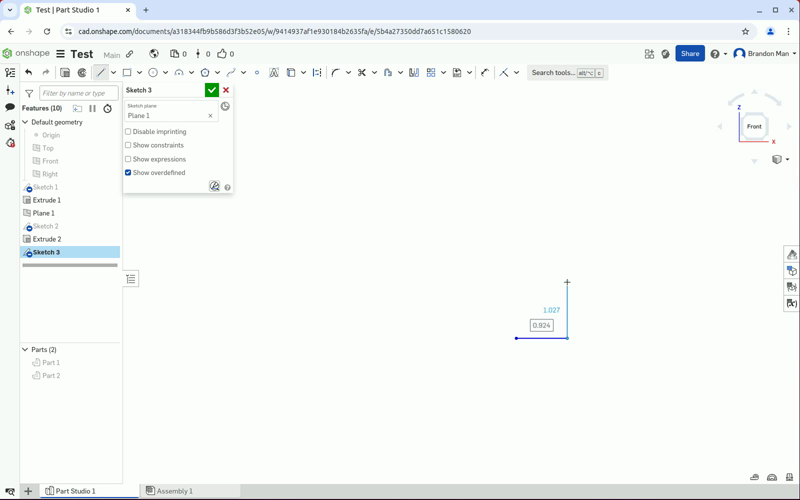
scroll(-6)
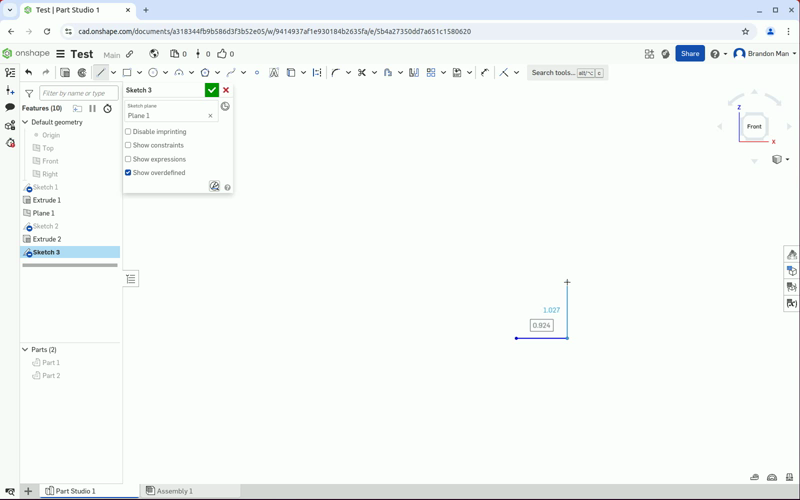
scroll(-6)
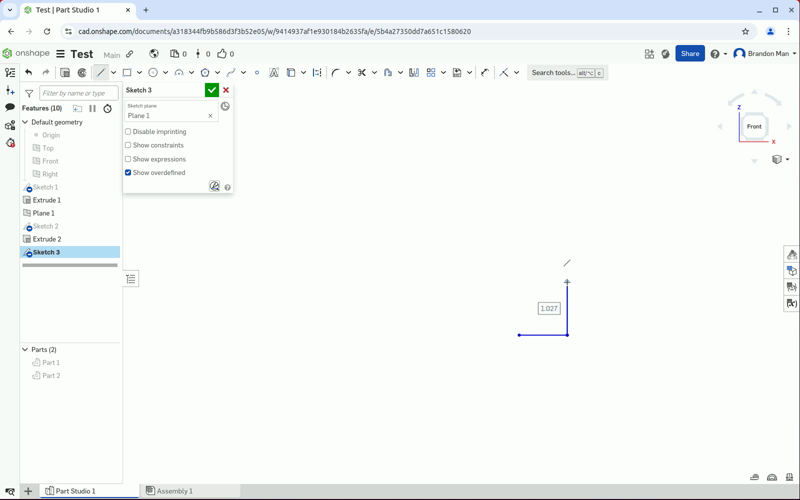
scroll(-6)
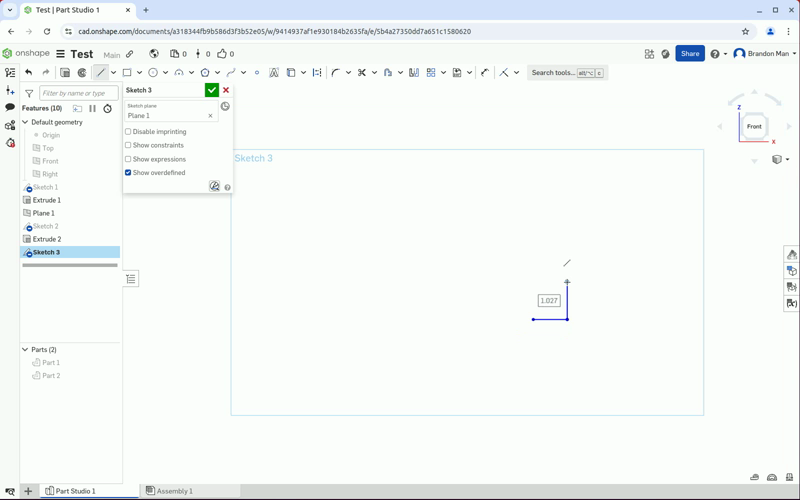
scroll(-6)
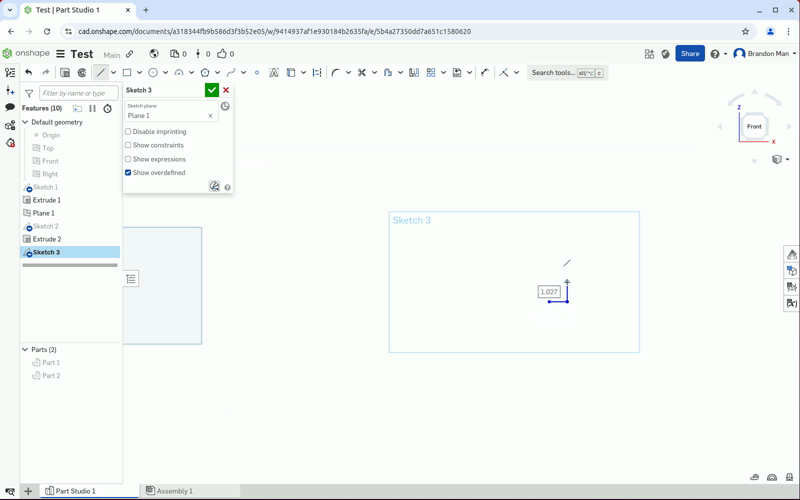
scroll(-6)
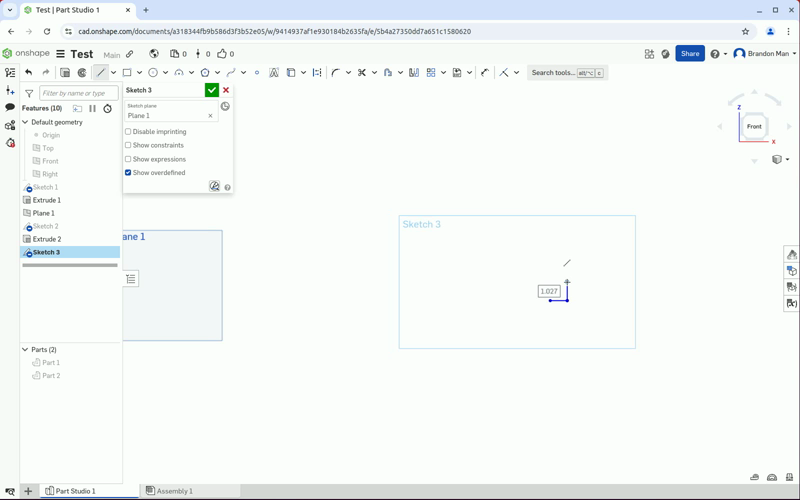
scroll(-6)
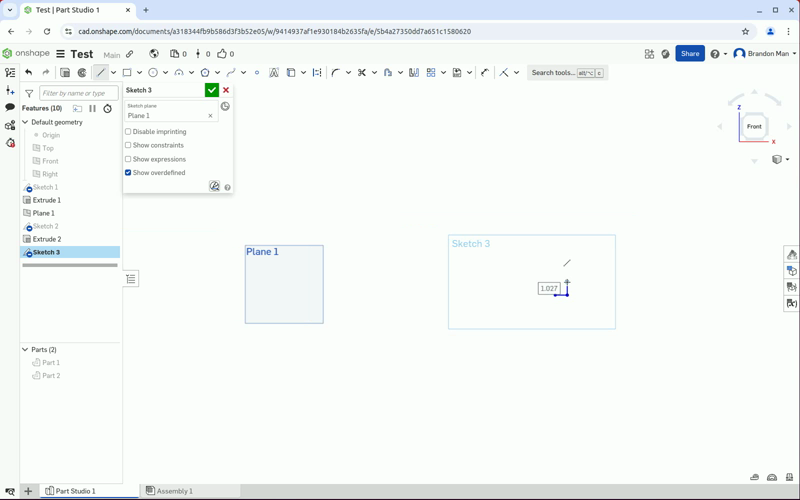
scroll(-6)
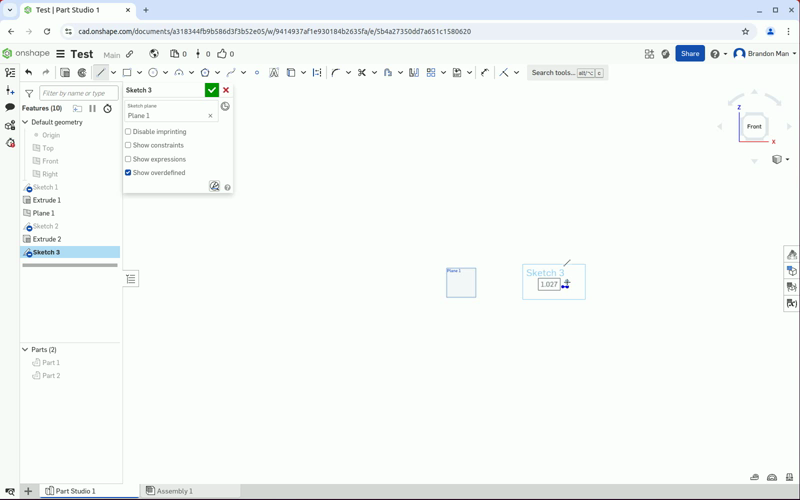
key_up(shift)
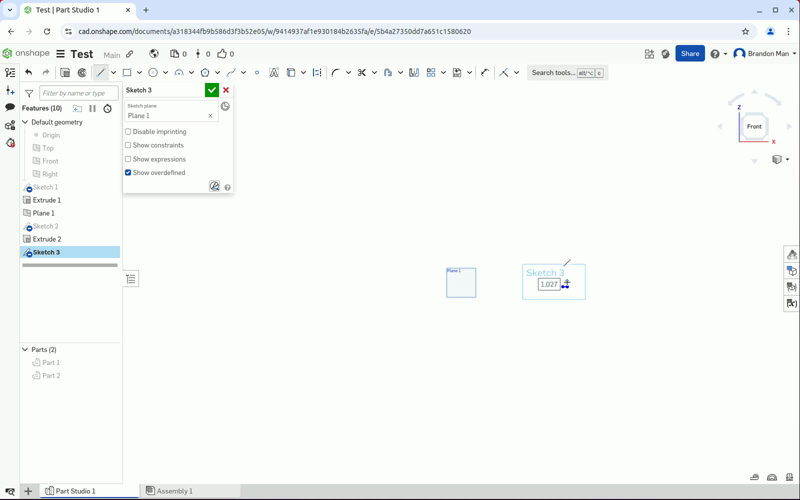
key_down(shift)
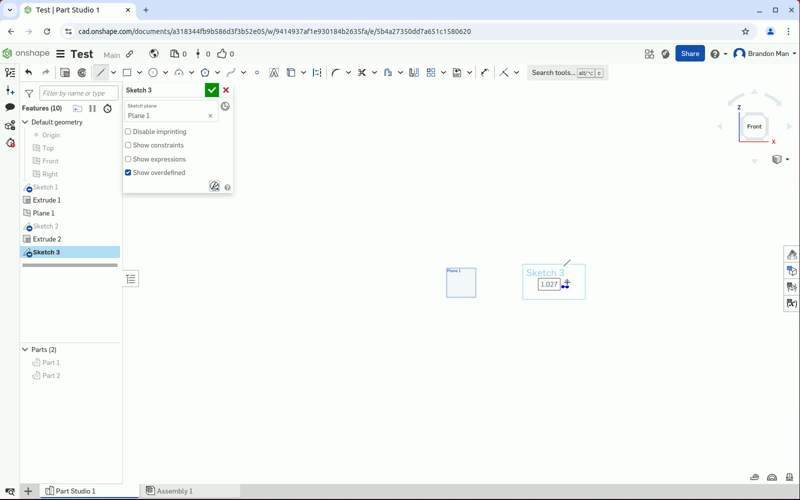
mouse_move(589, 281)
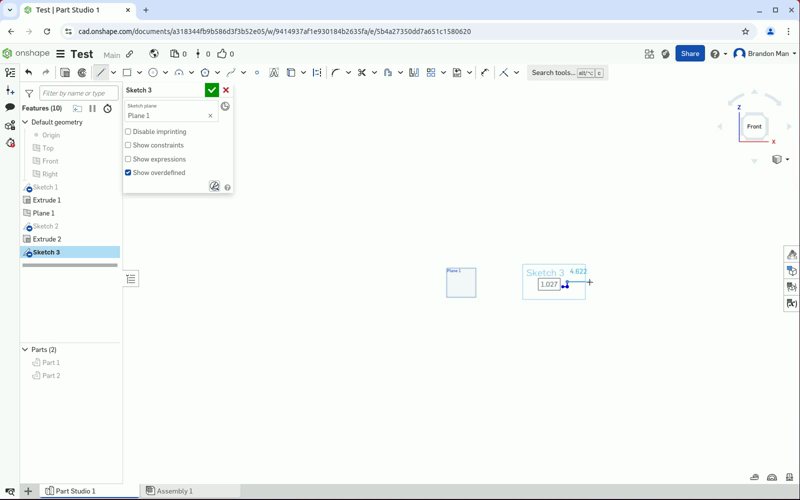
mouse_move(562, 281)
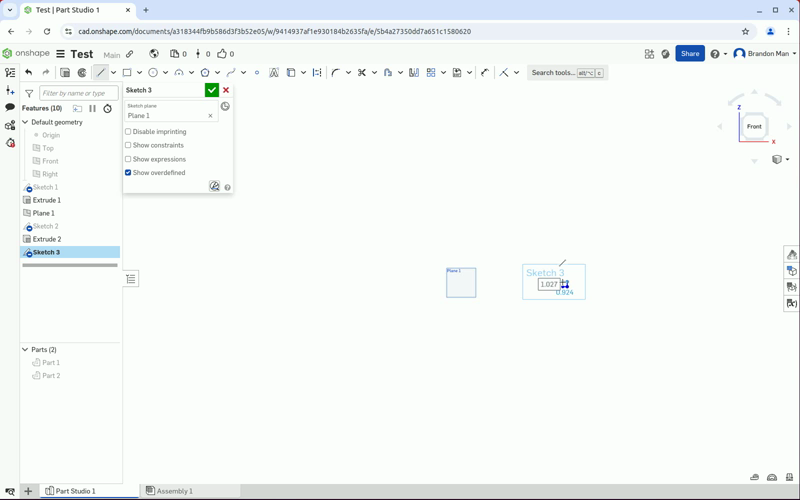
scroll(6)
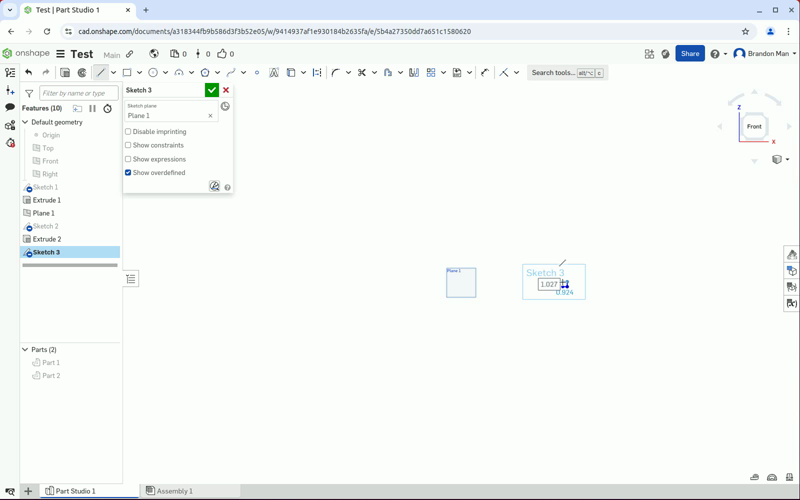
scroll(6)
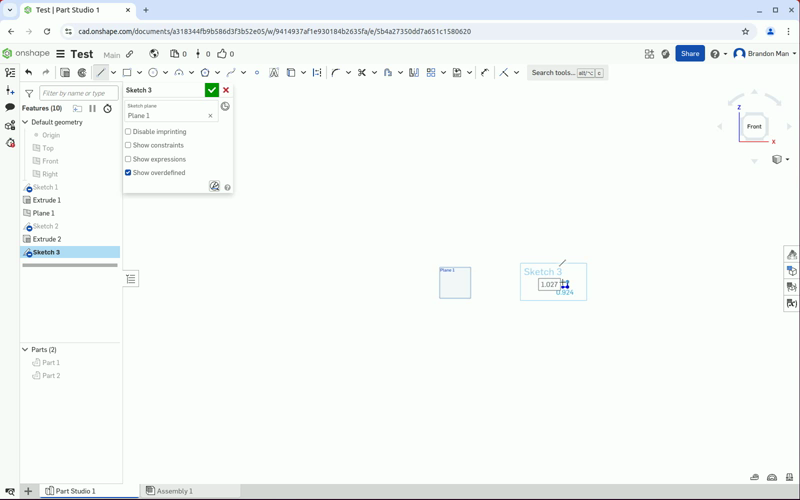
scroll(6)
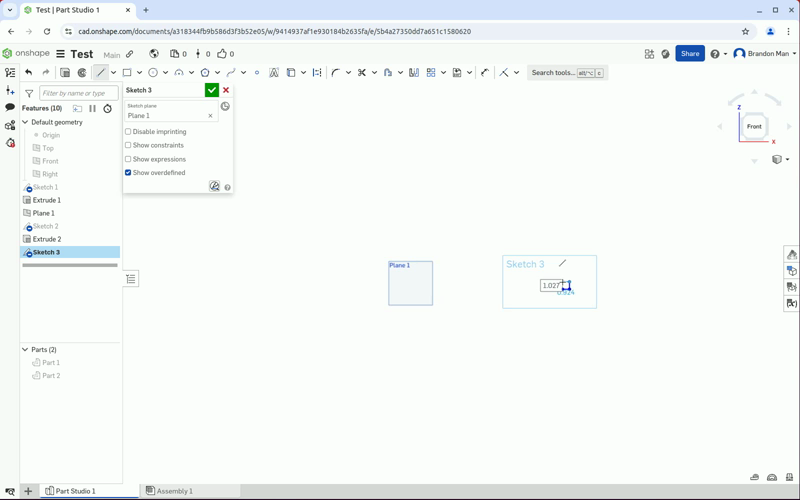
scroll(6)
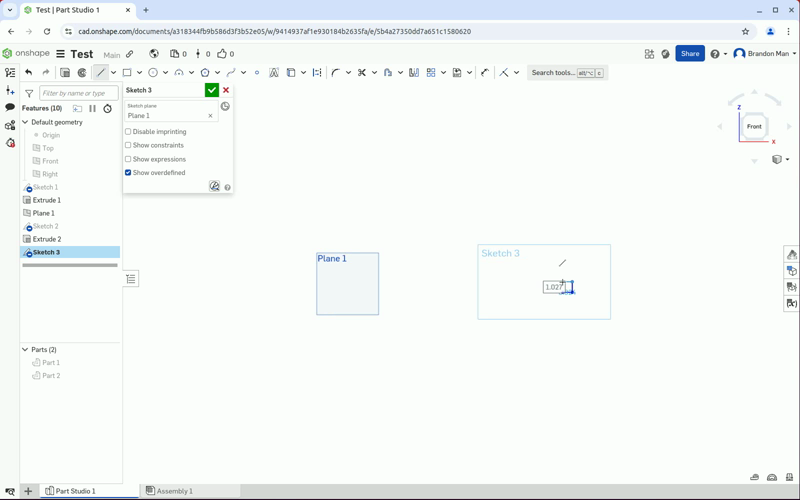
scroll(6)
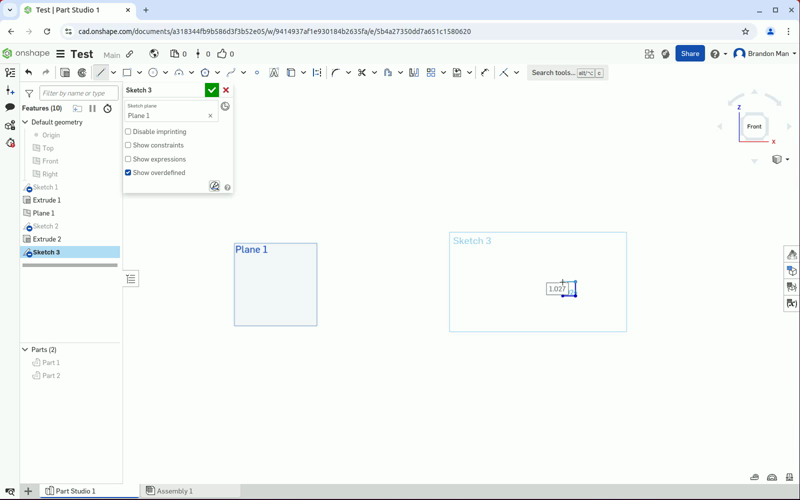
scroll(6)
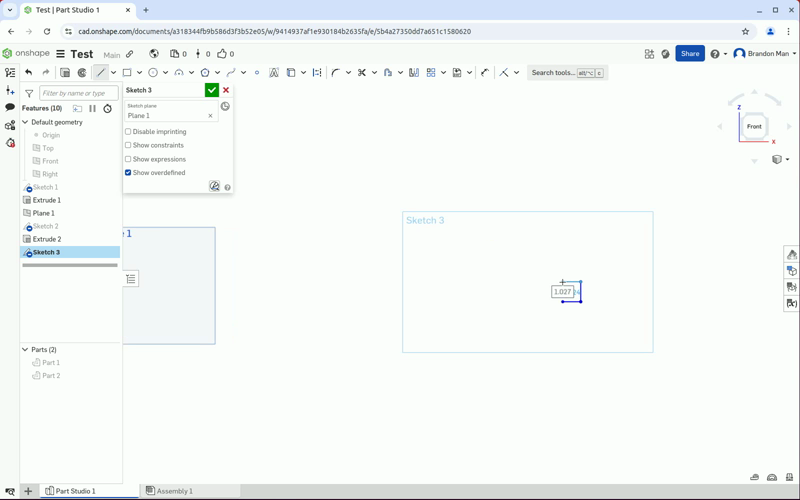
scroll(6)
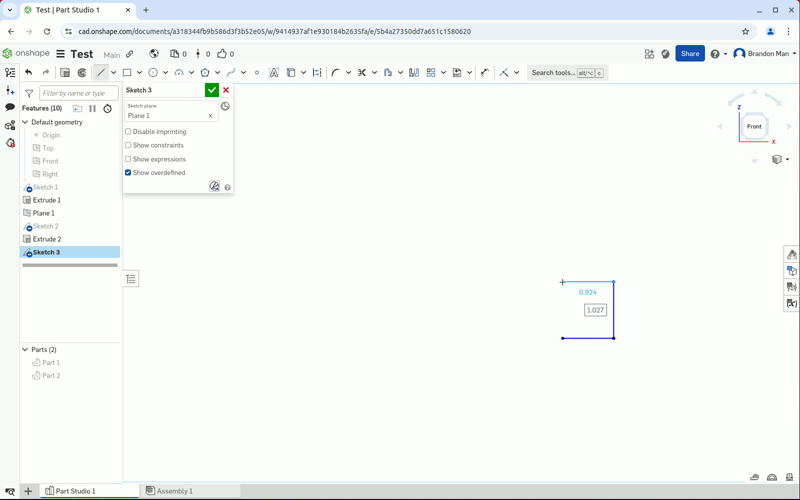
click(562, 281)
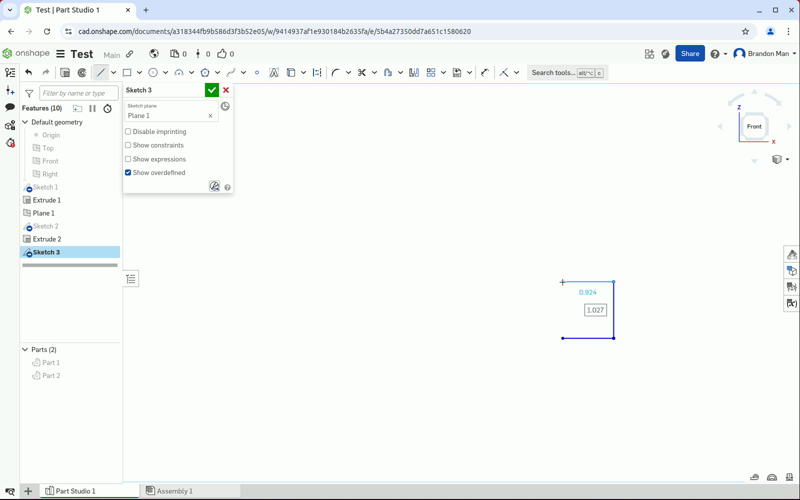
scroll(-6)
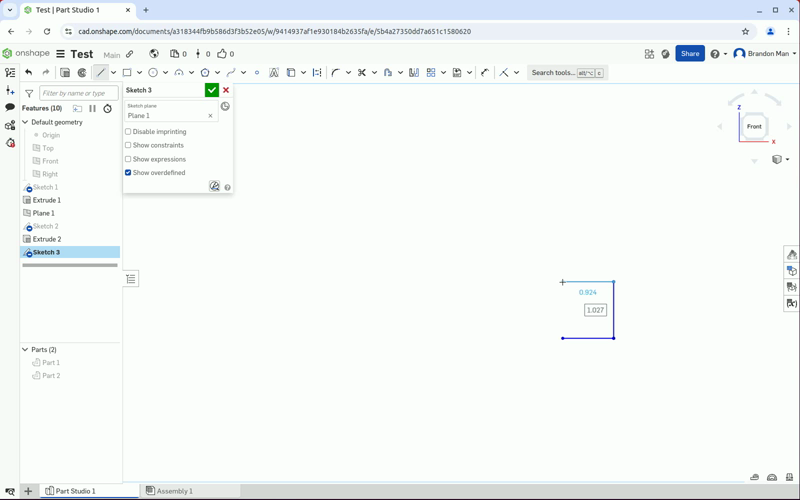
scroll(-6)
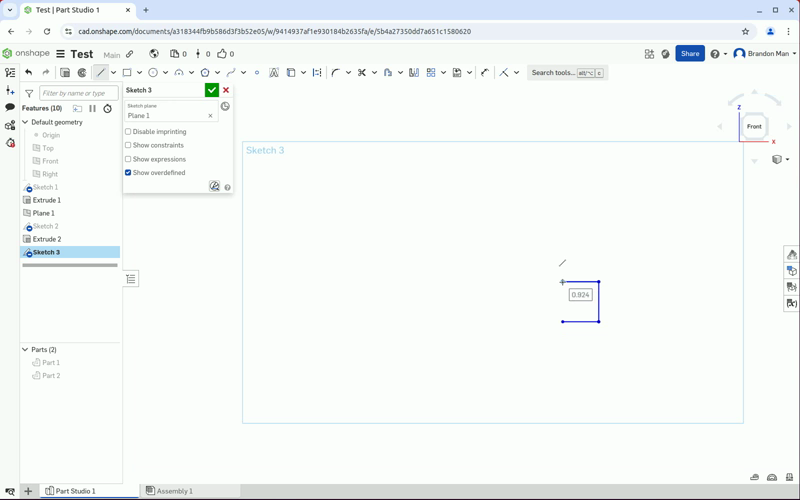
scroll(-6)
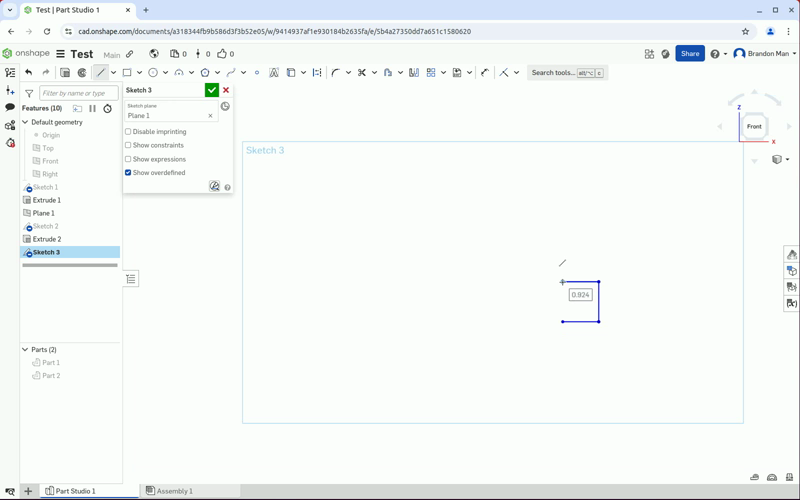
scroll(-6)
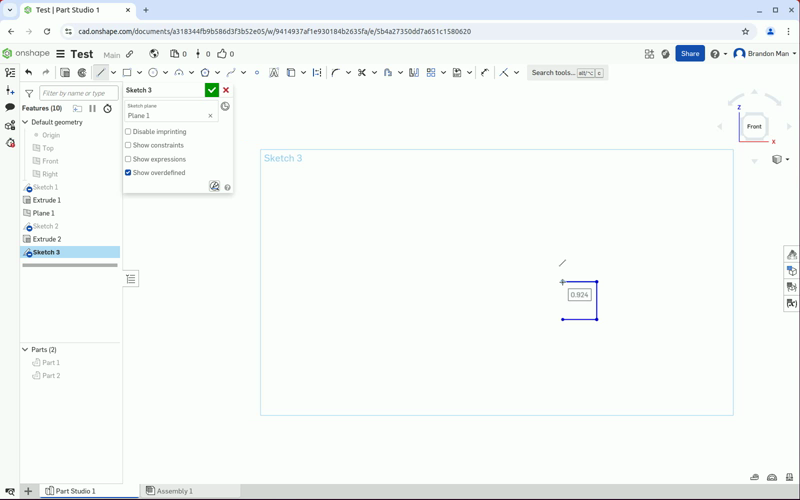
scroll(-6)
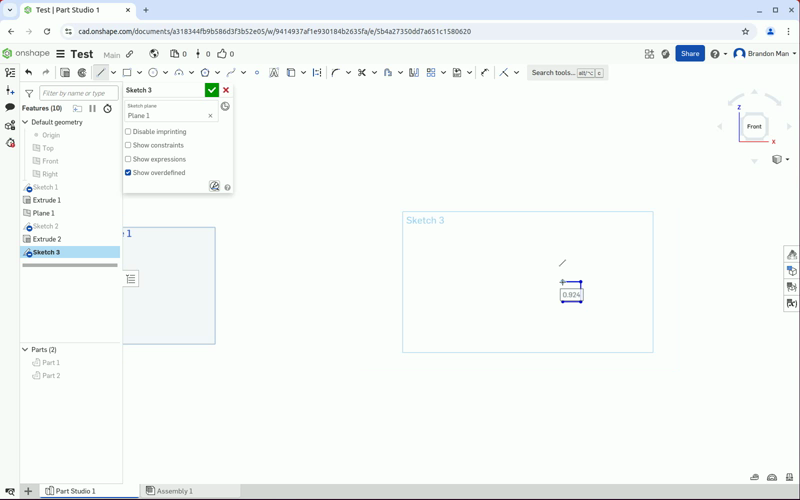
scroll(-6)
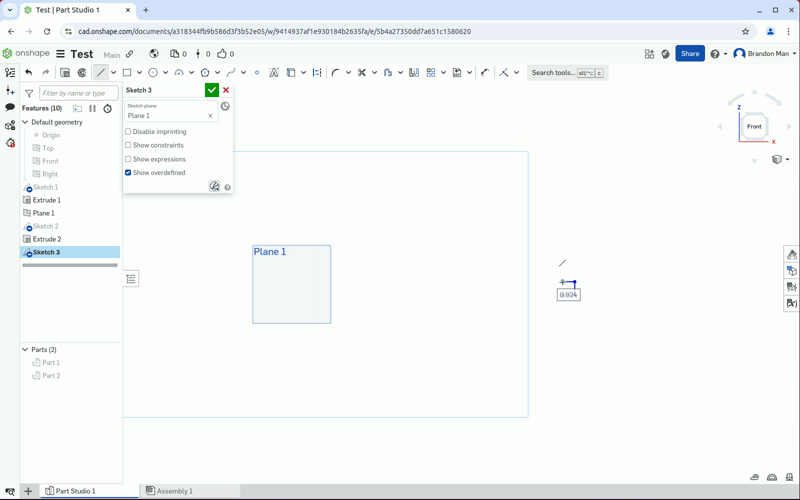
scroll(-6)
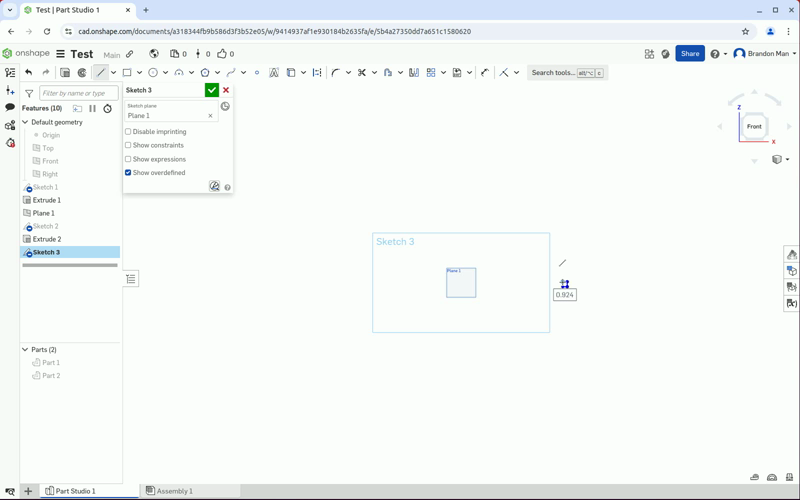
key_up(shift)
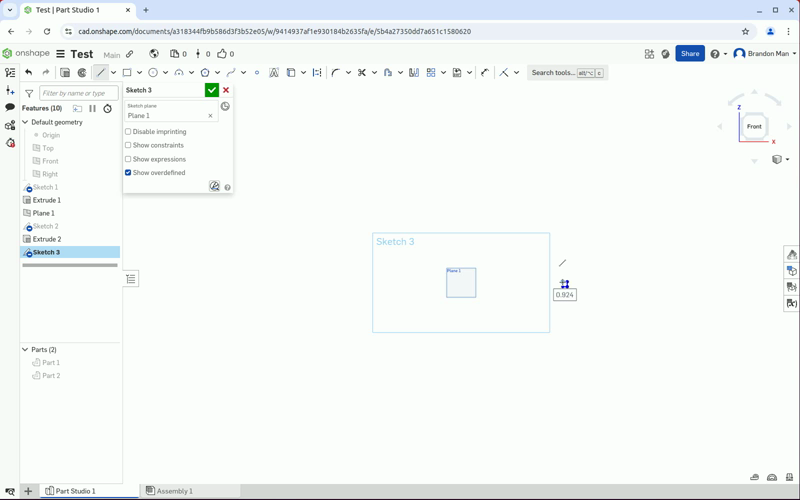
mouse_move(589, 281)
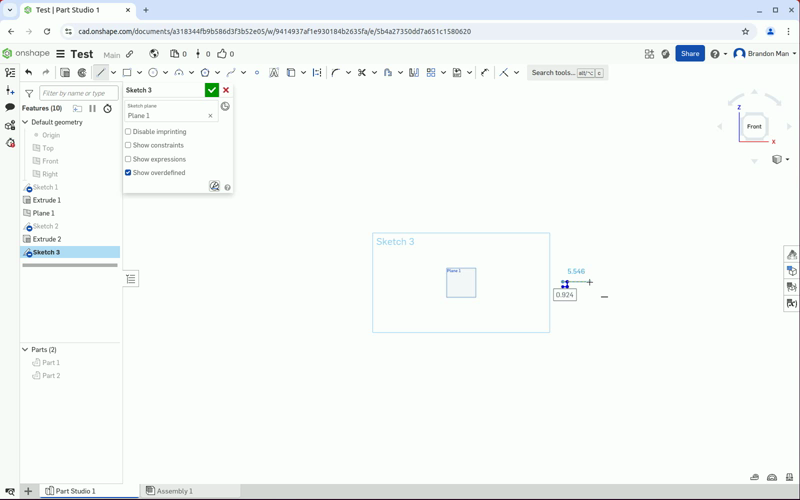
key_down(shift)
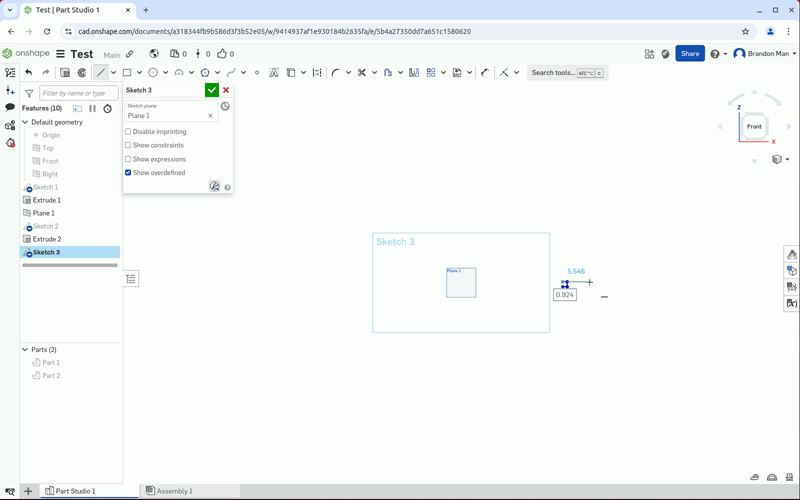
mouse_move(562, 286)
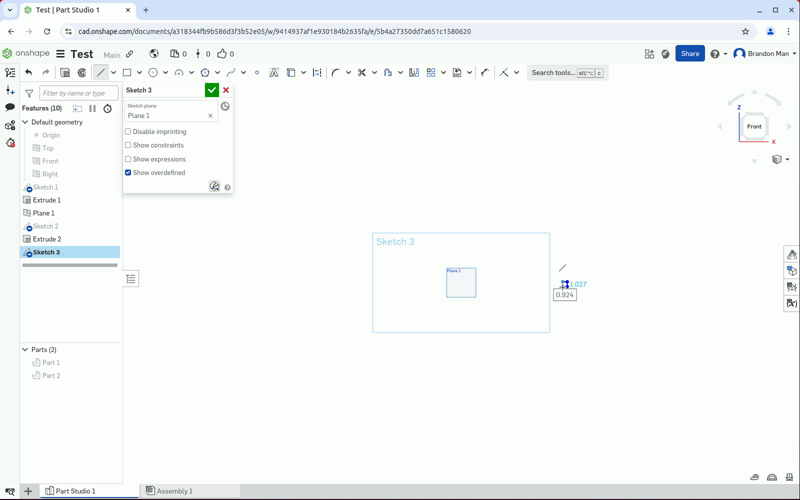
scroll(6)
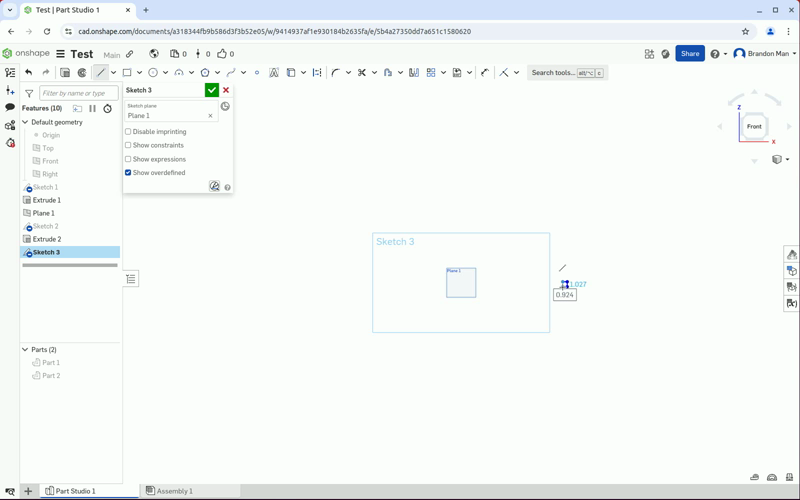
scroll(6)
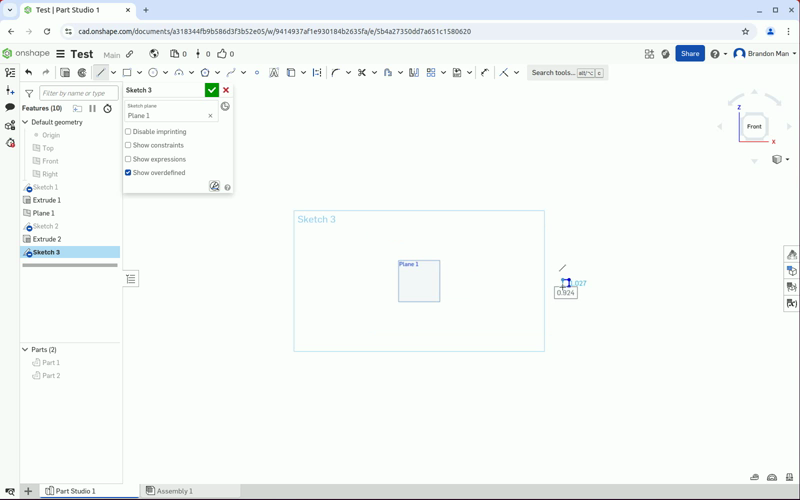
scroll(6)
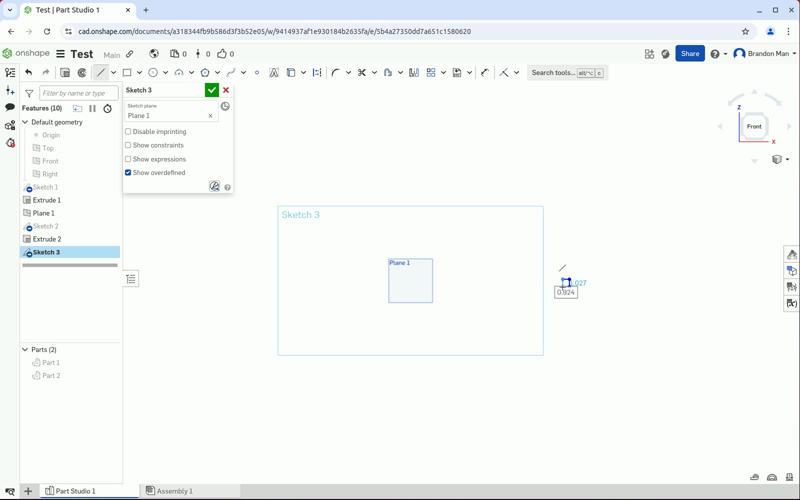
scroll(6)
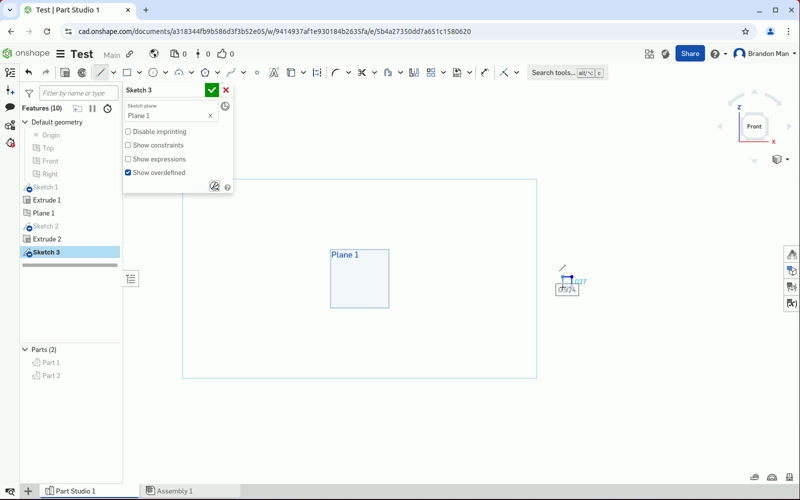
scroll(6)
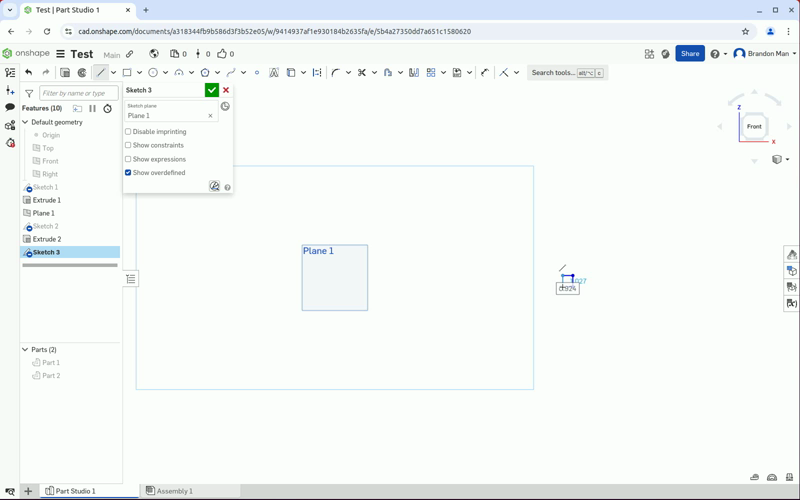
scroll(6)
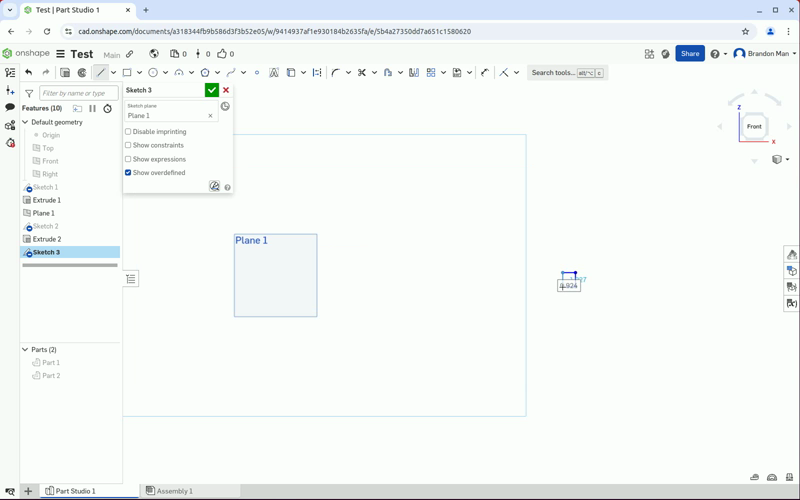
scroll(6)
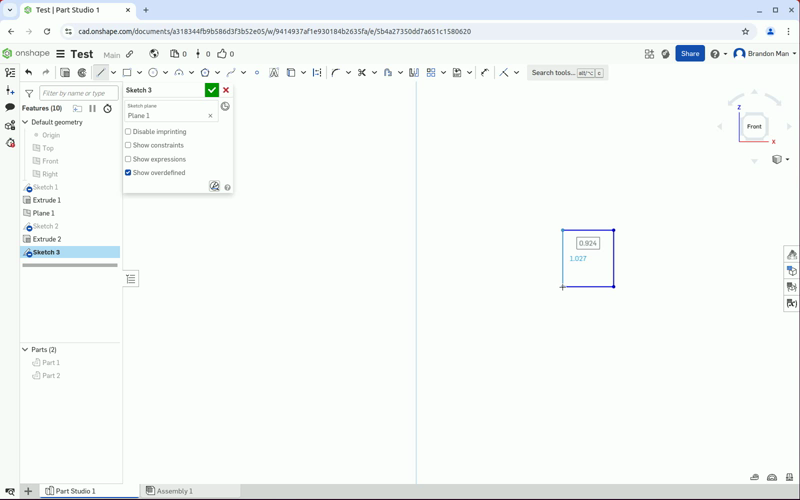
key_up(shift)
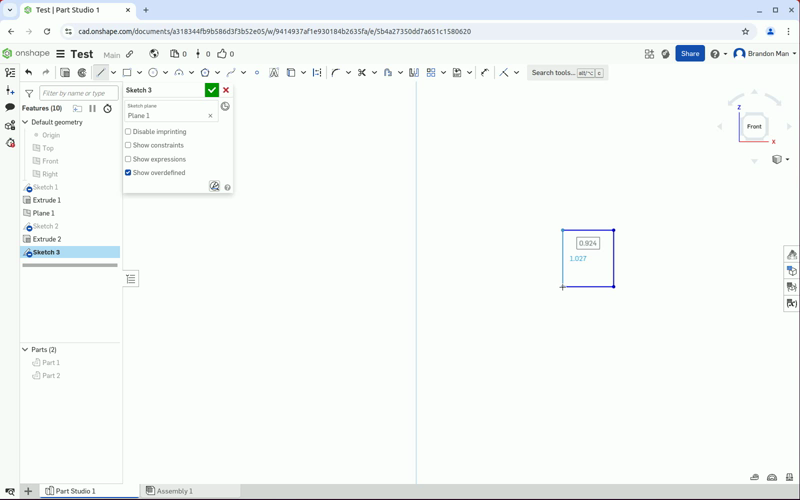
click(562, 286)
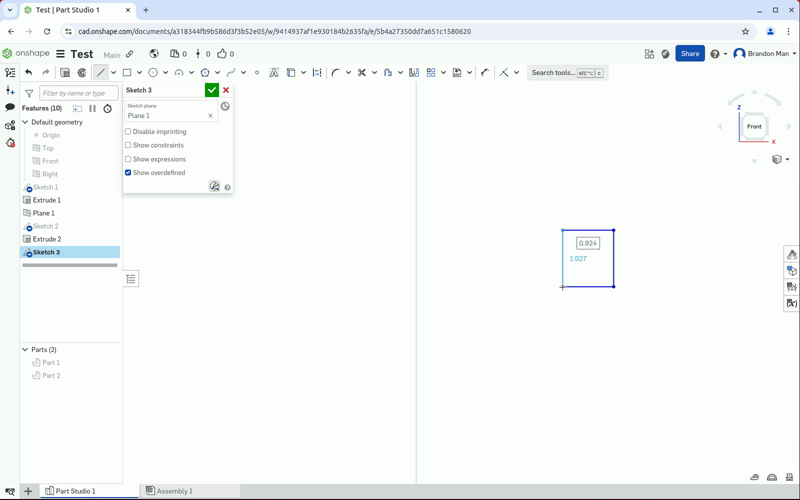
scroll(-6)
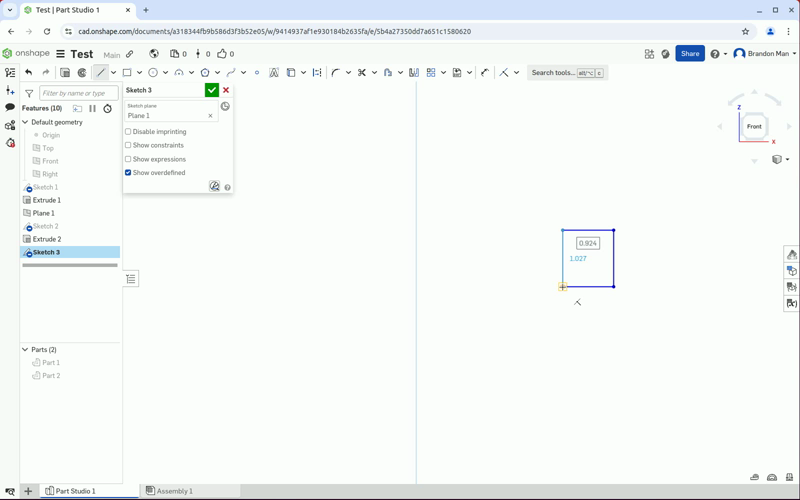
scroll(-6)
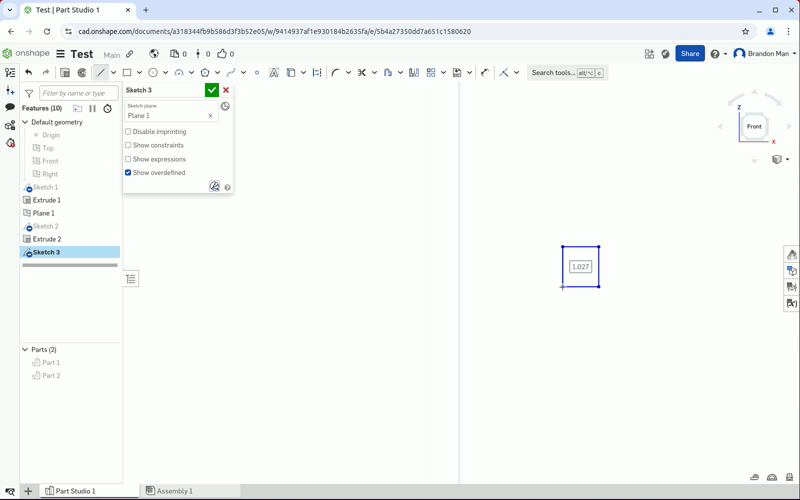
scroll(-6)
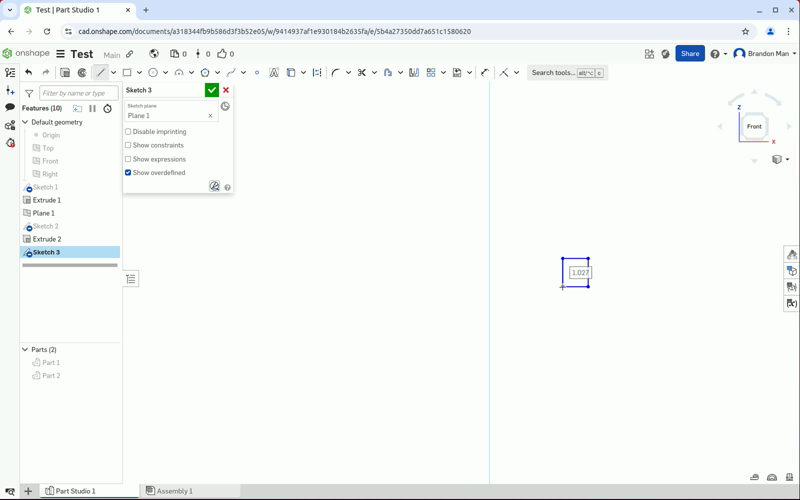
scroll(-6)
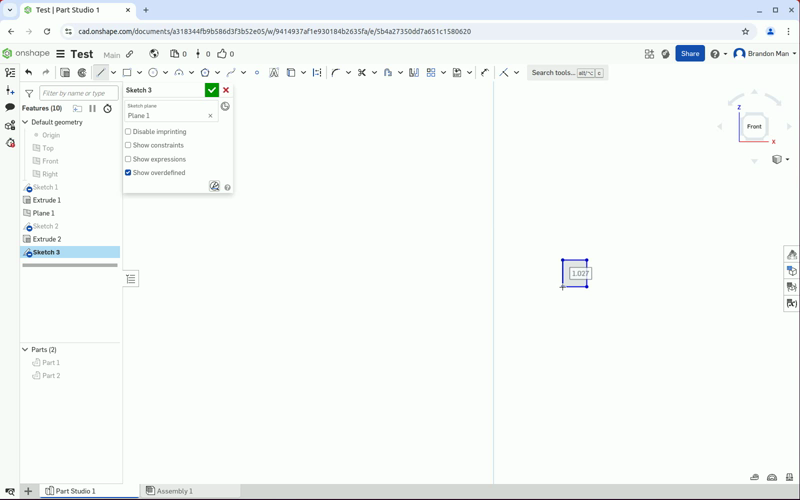
scroll(-6)
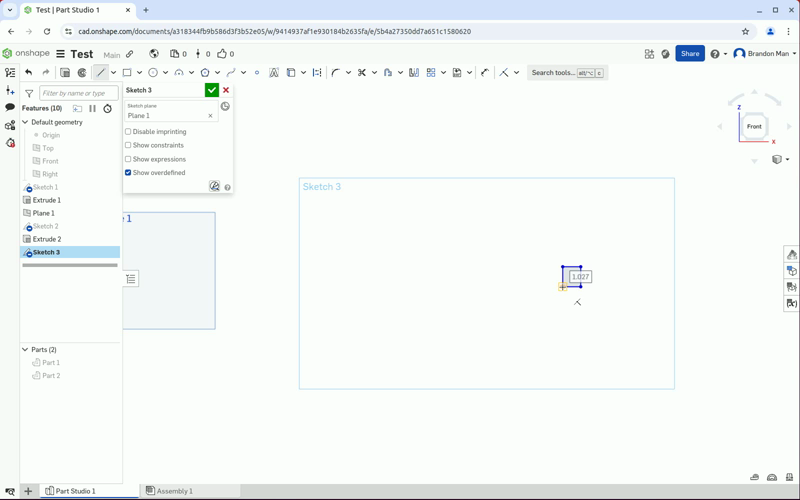
scroll(-6)
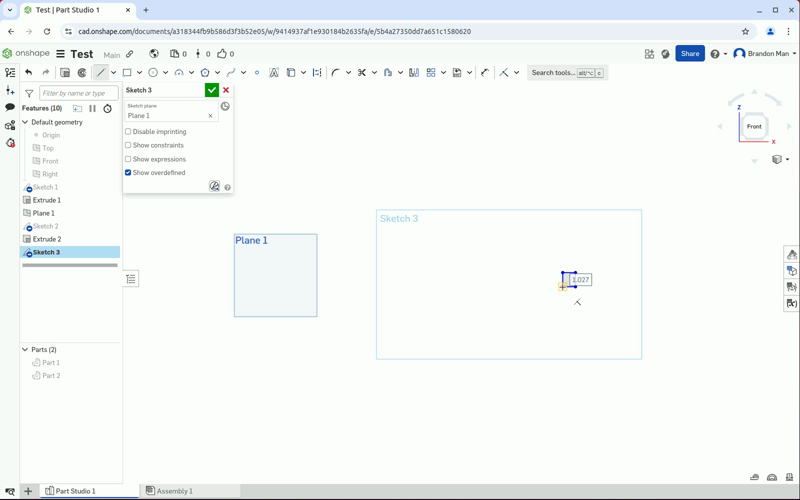
scroll(-6)
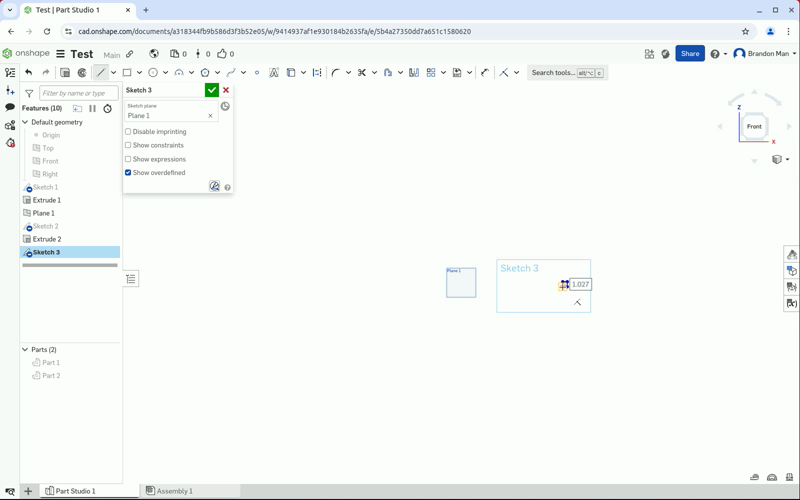
key(esc)
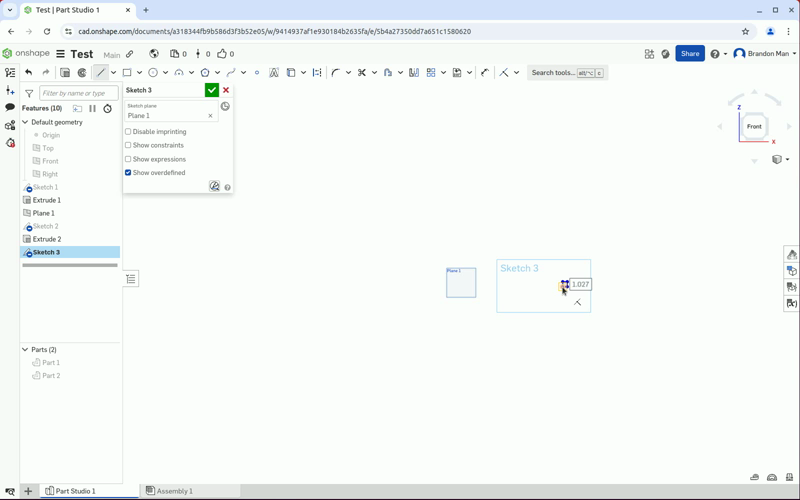
mouse_move(565, 282)
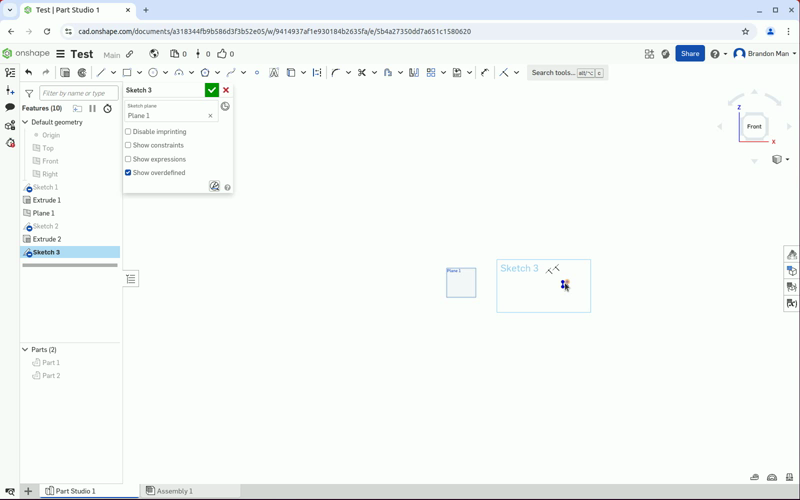
scroll(6)
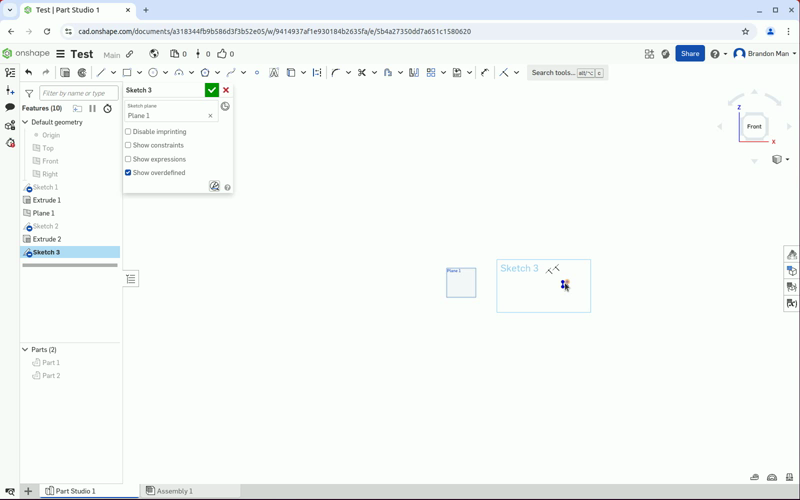
scroll(6)
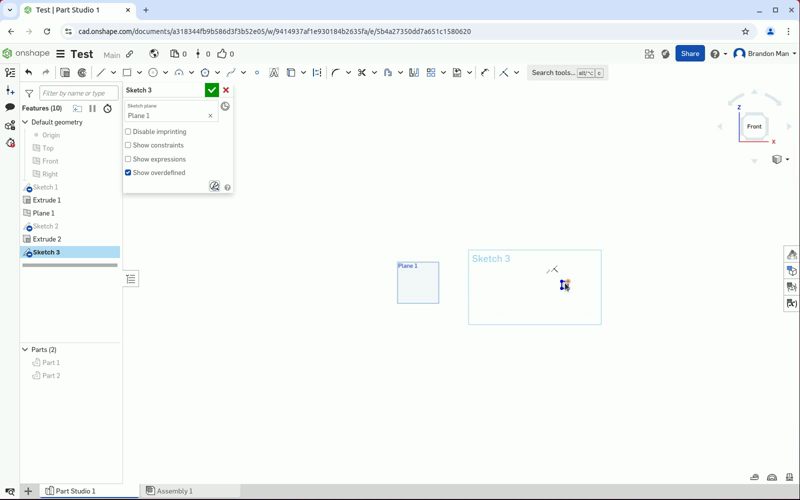
scroll(6)
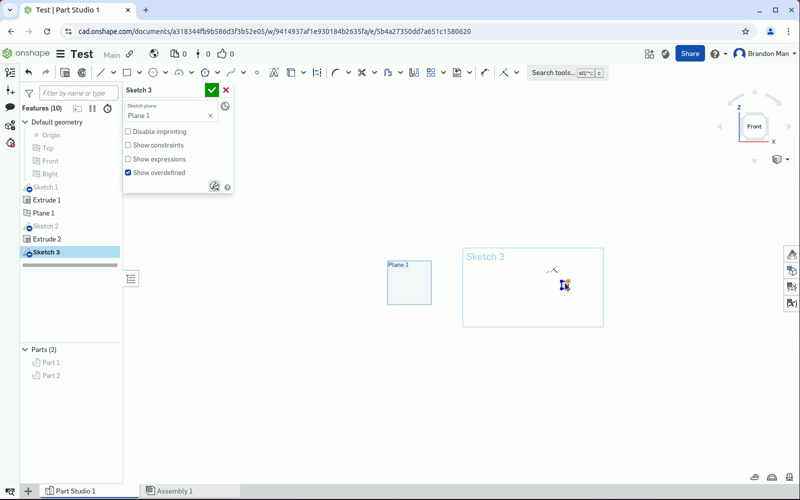
scroll(6)
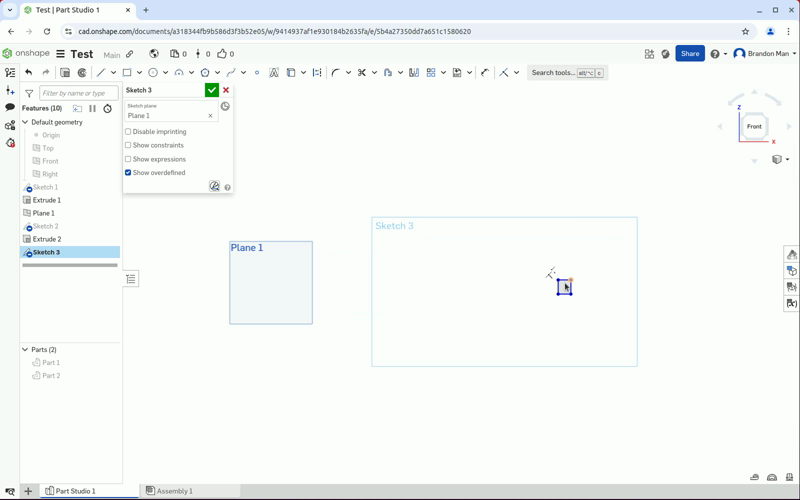
scroll(6)
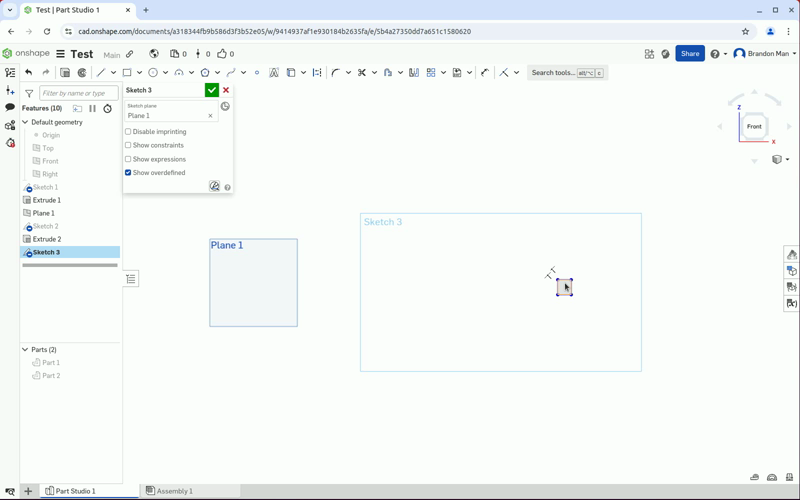
scroll(6)
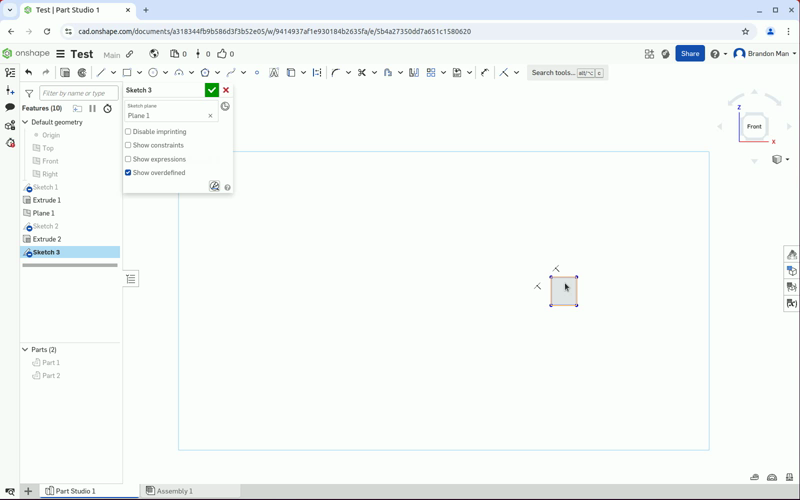
scroll(6)
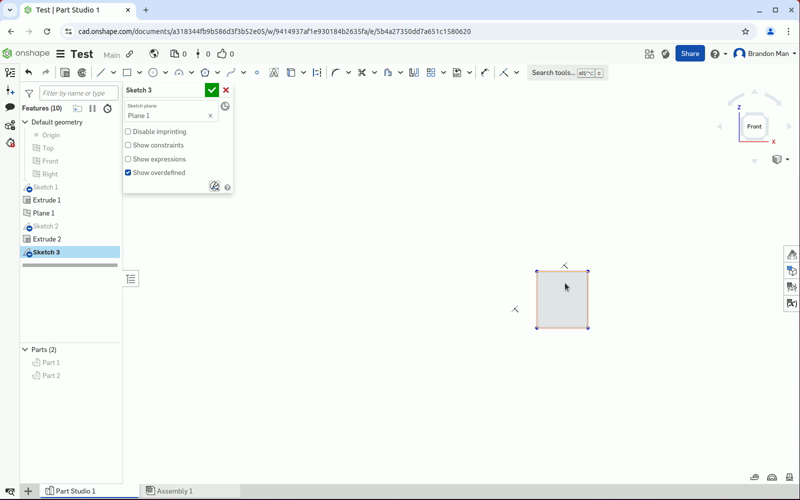
click(565, 282)
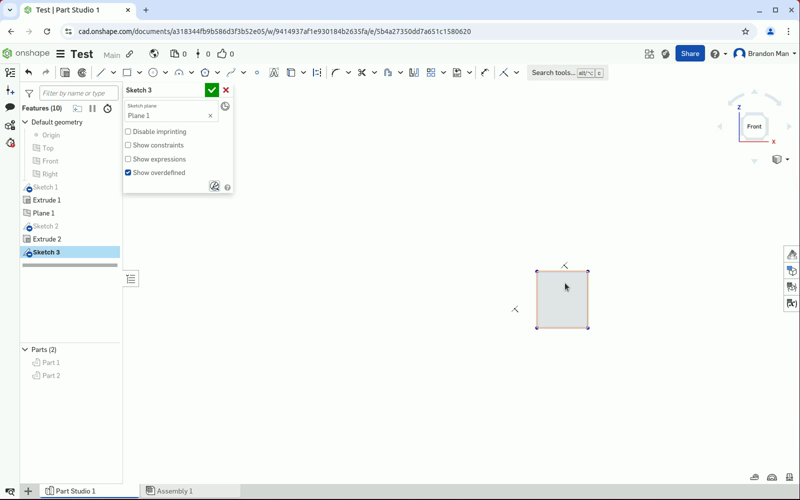
scroll(-6)
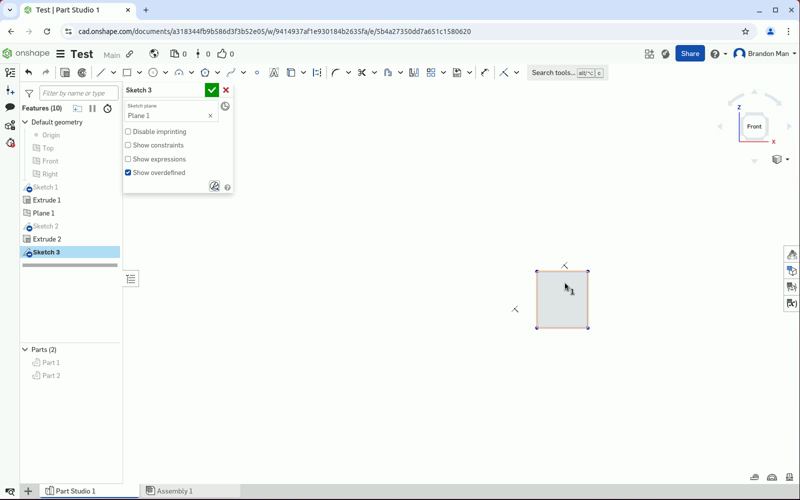
scroll(-6)
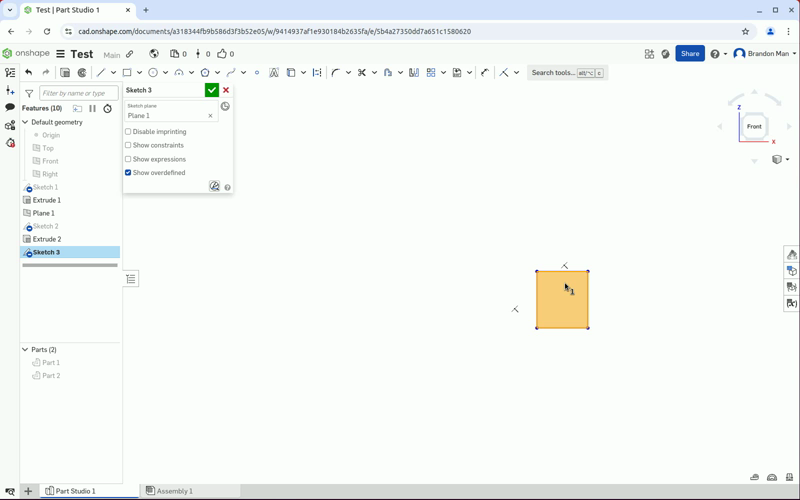
scroll(-6)
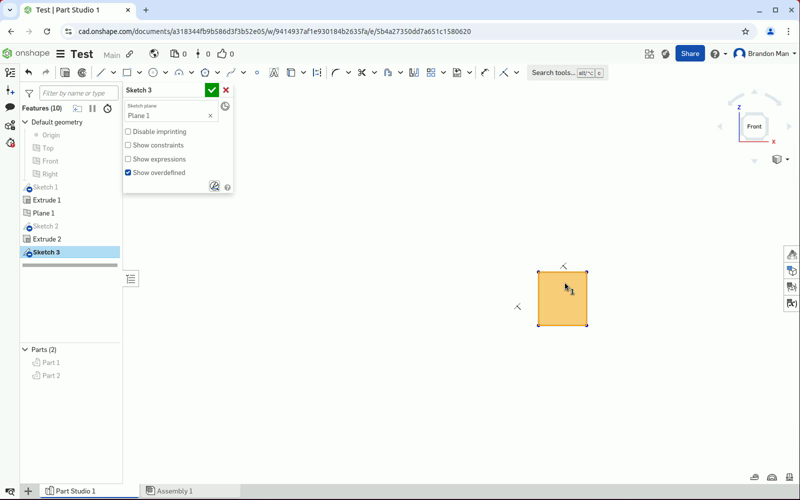
scroll(-6)
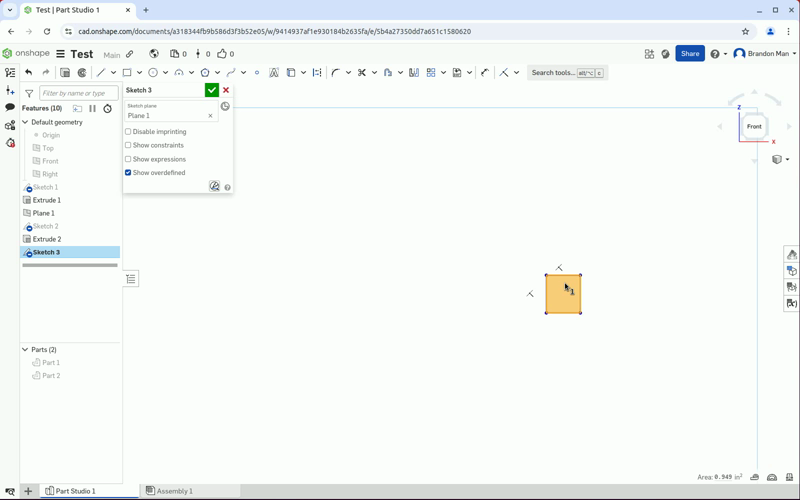
scroll(-6)
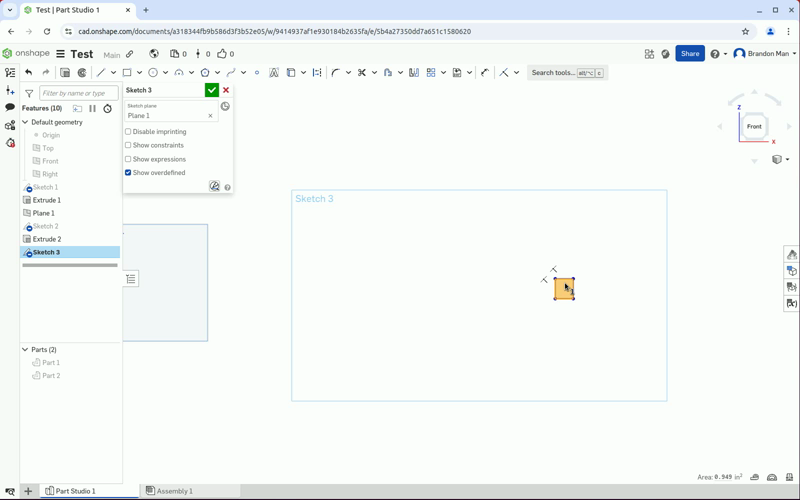
scroll(-6)
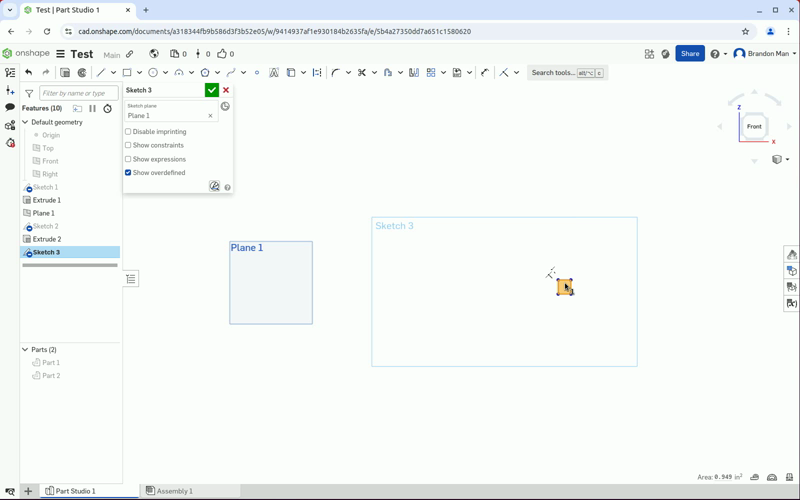
scroll(-6)
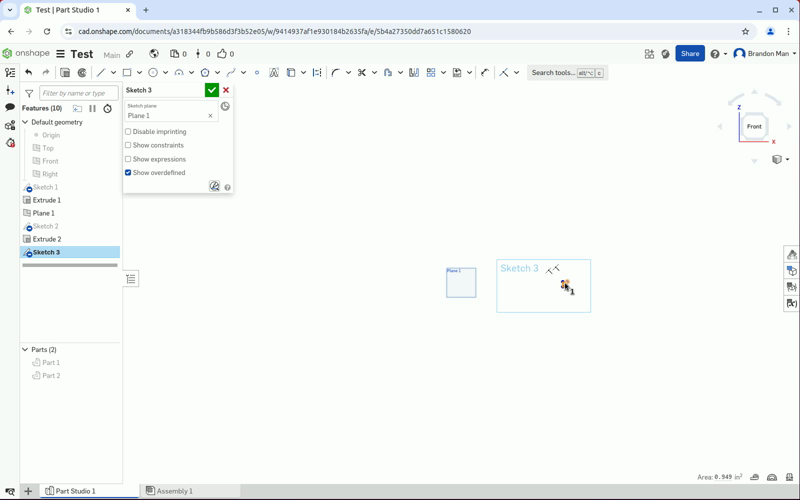
mouse_move(73, 352)
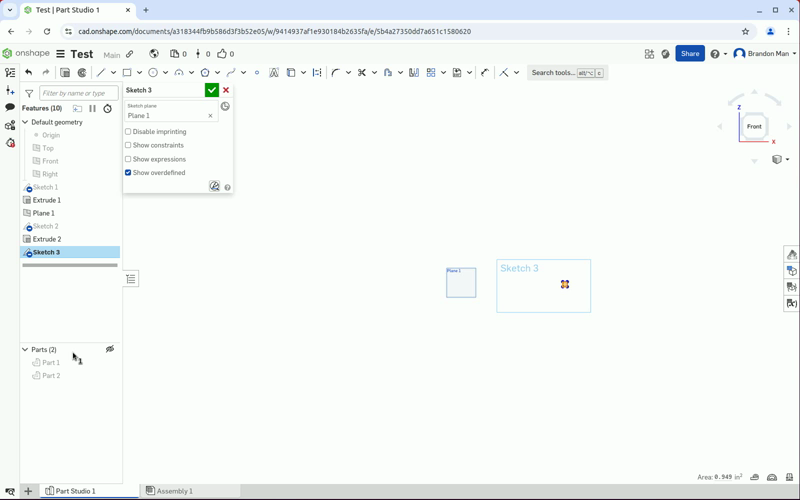
key(shift+y)
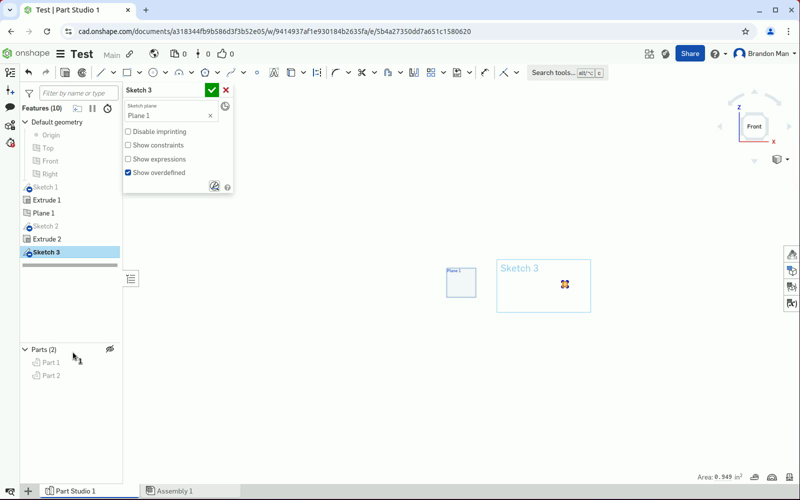
key(shift+e)
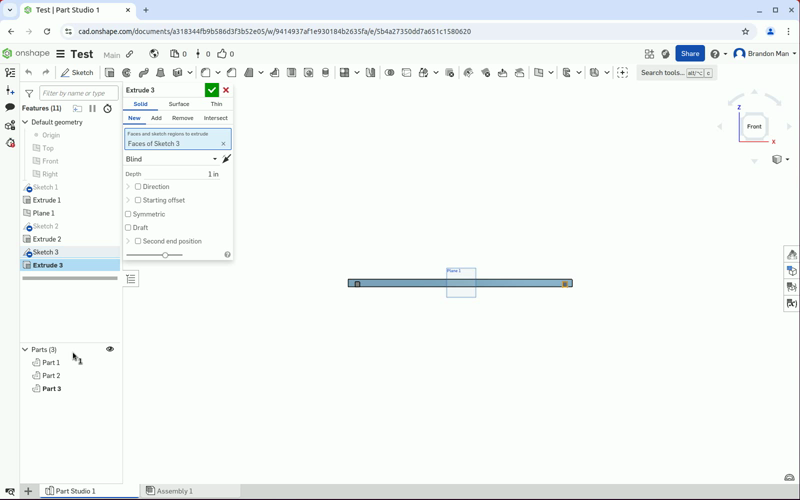
mouse_move(143, 106)
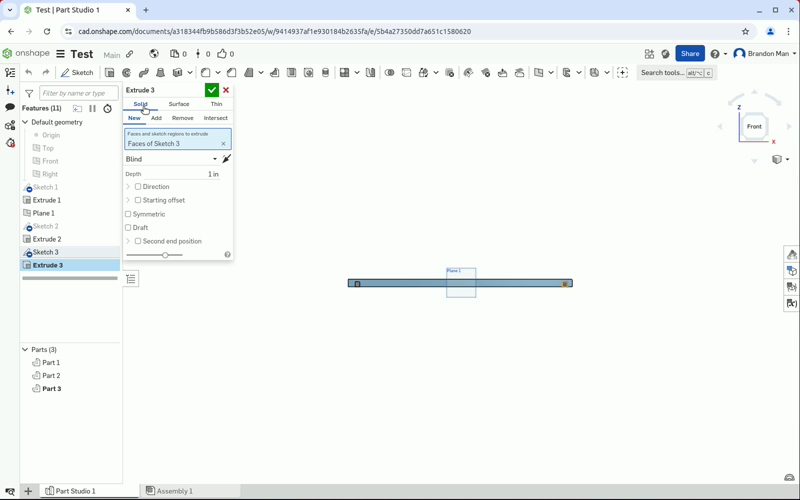
click(143, 106)
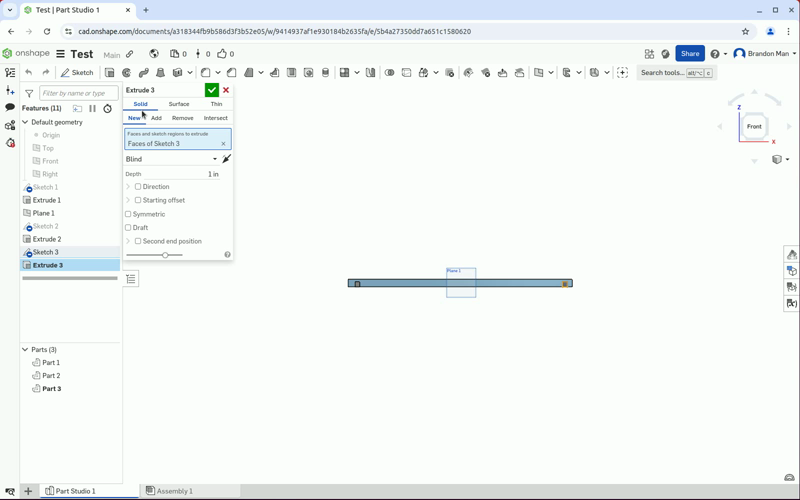
mouse_move(137, 120)
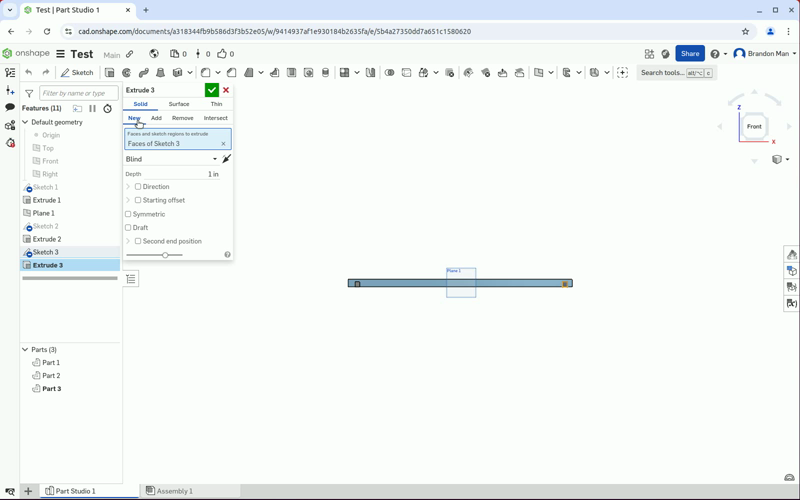
click(137, 120)
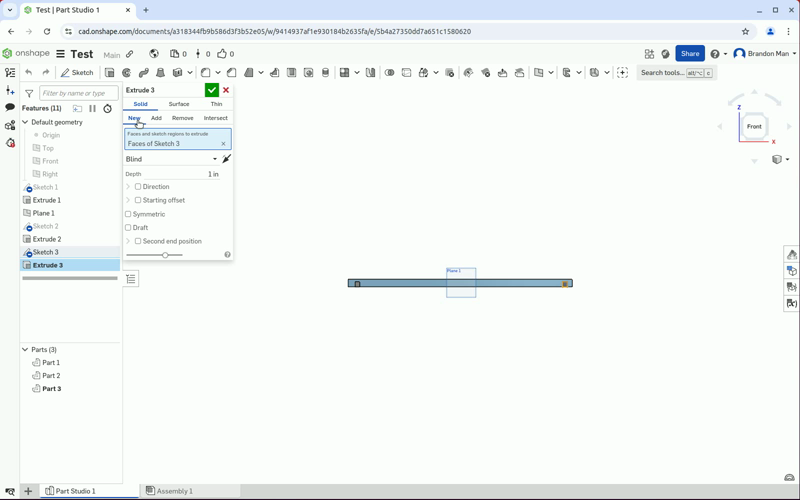
key(tab, 4)
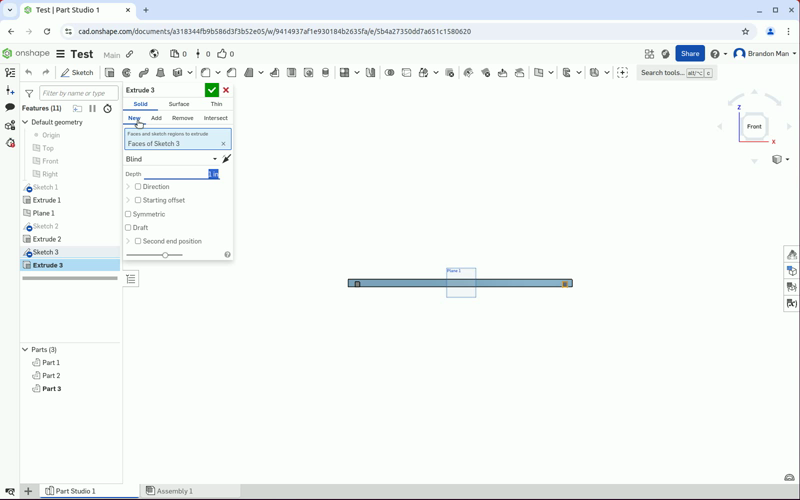
text(6.981)
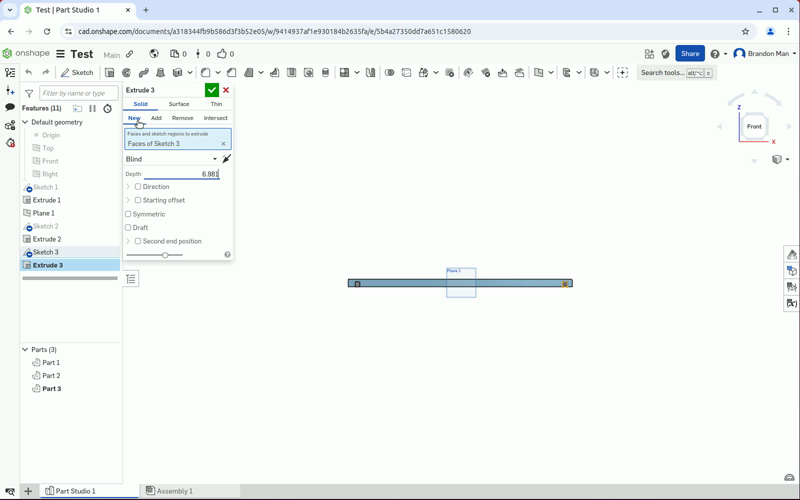
key(enter)
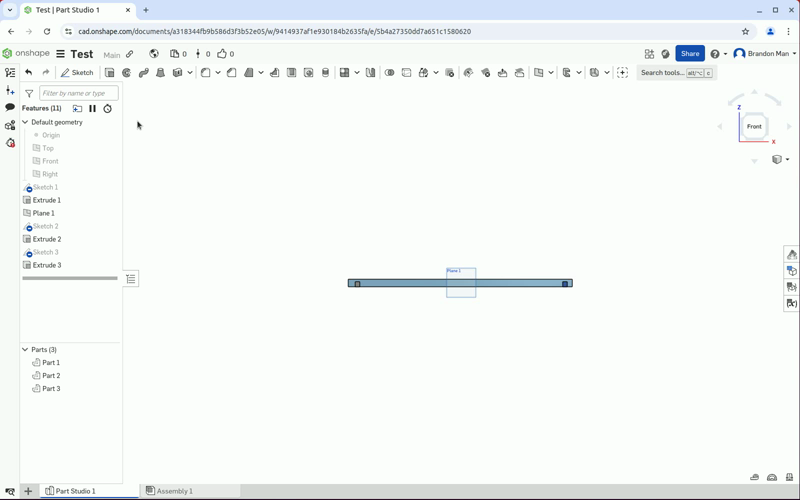
key(shift+h)
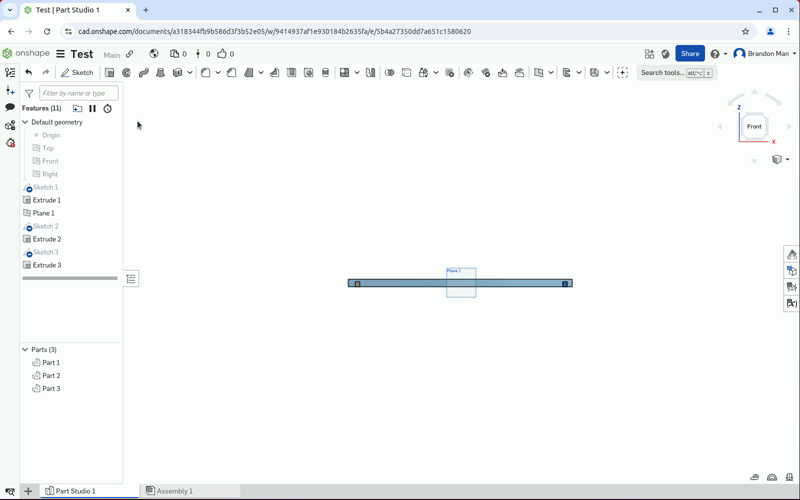
key(shift+h)
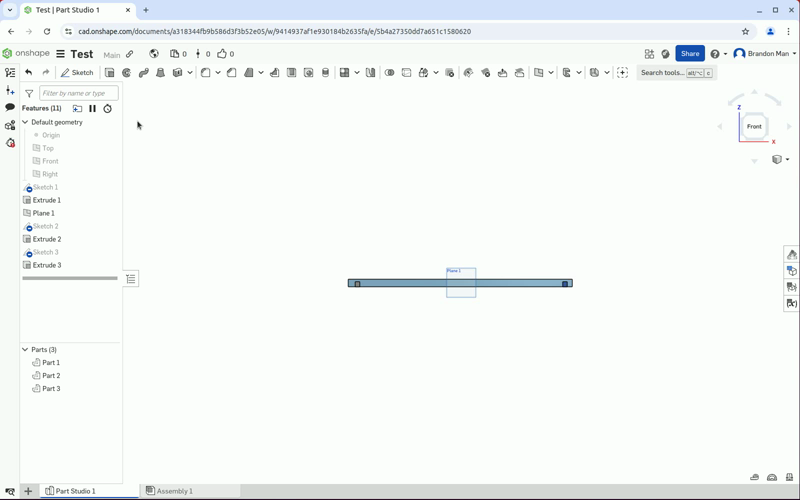
mouse_move(73, 189)
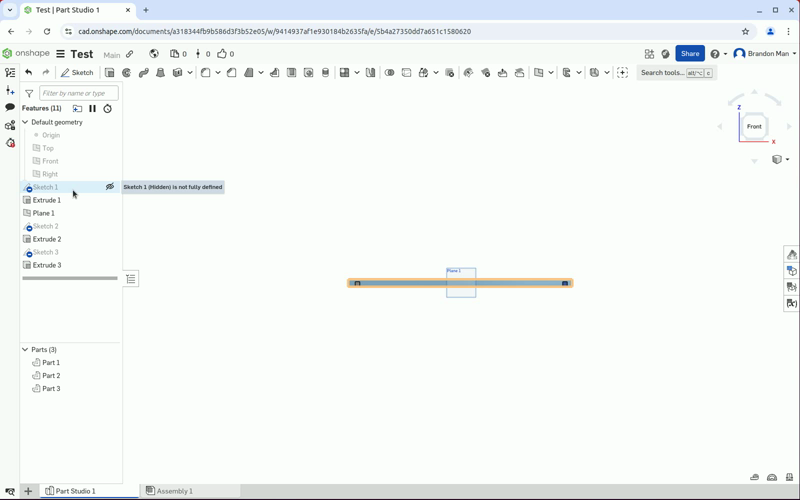
click(73, 189)
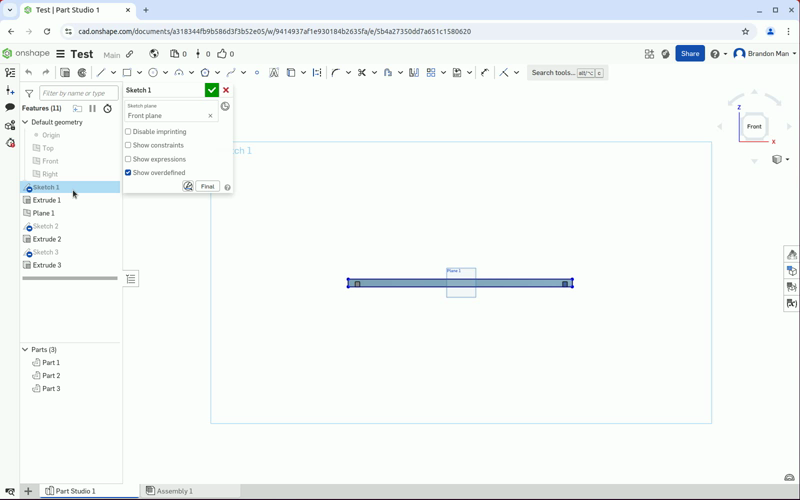
mouse_move(229, 92)
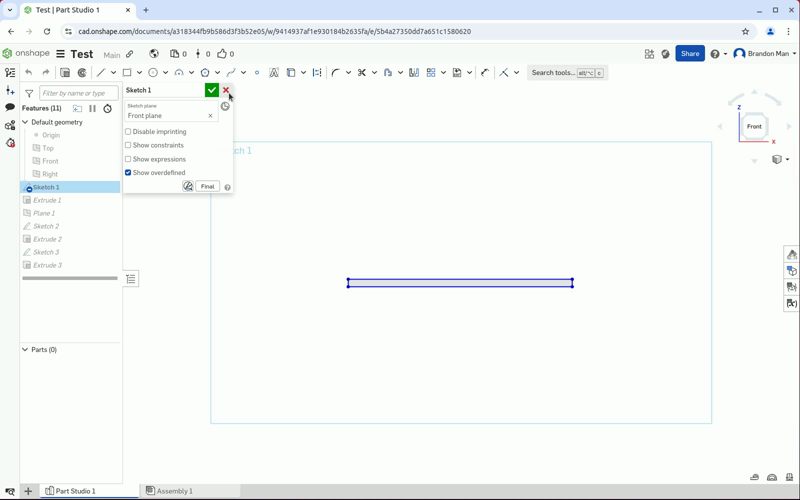
click(229, 92)
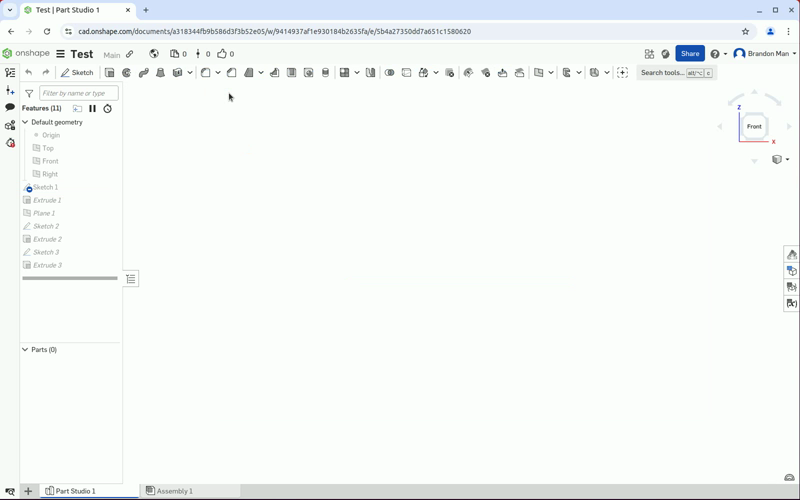
key(shift+s)
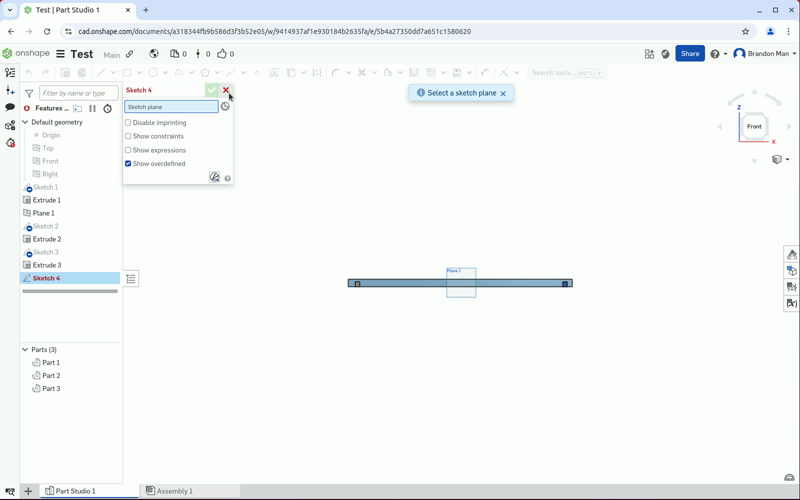
mouse_move(73, 215)
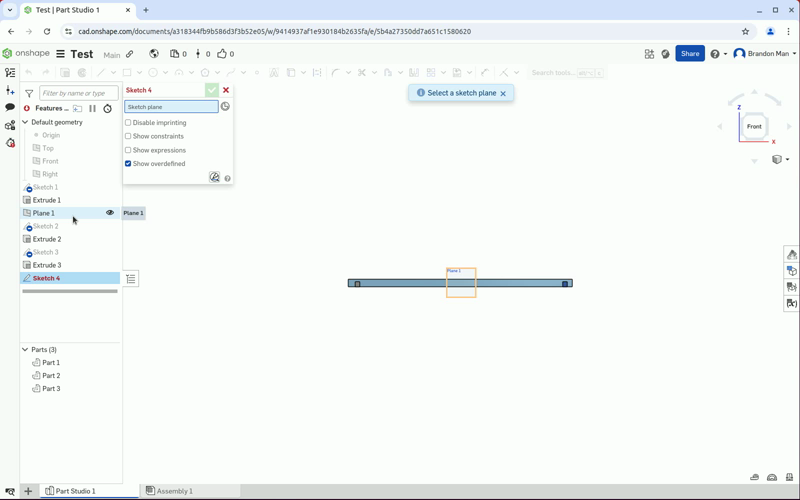
click(73, 215)
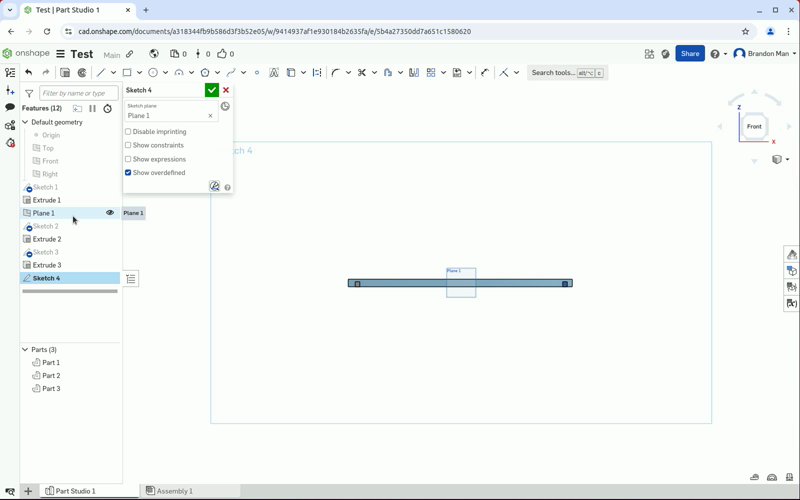
mouse_move(73, 352)
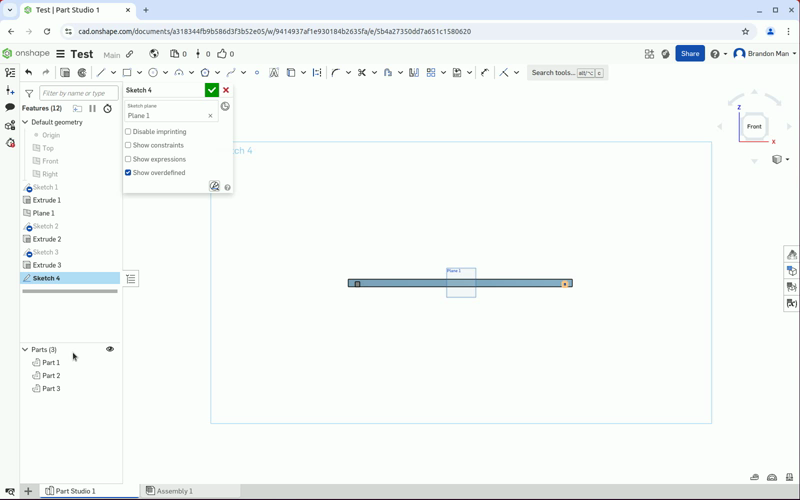
key(y)
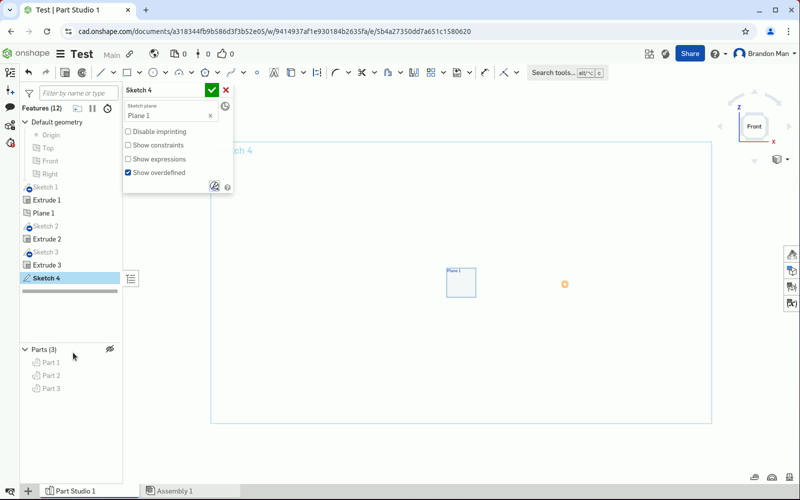
key(l)
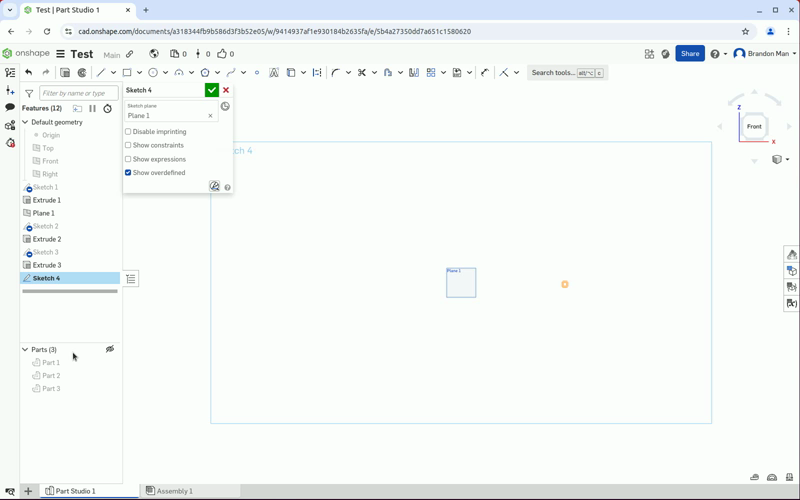
key_down(shift)
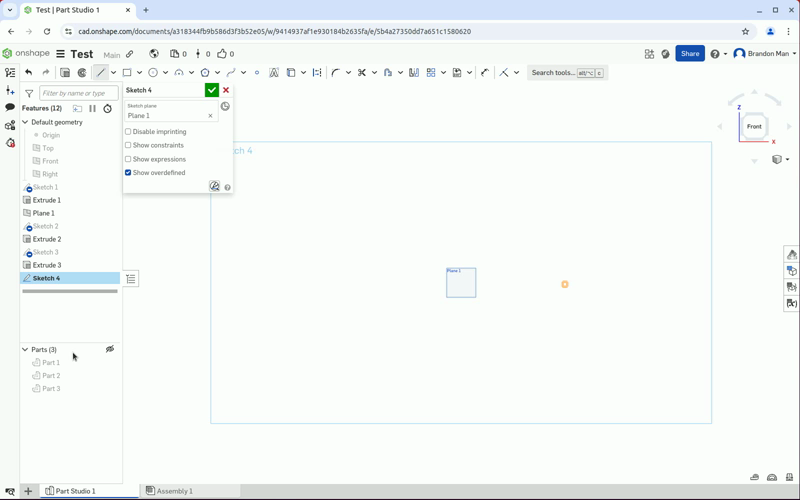
mouse_move(459, 286)
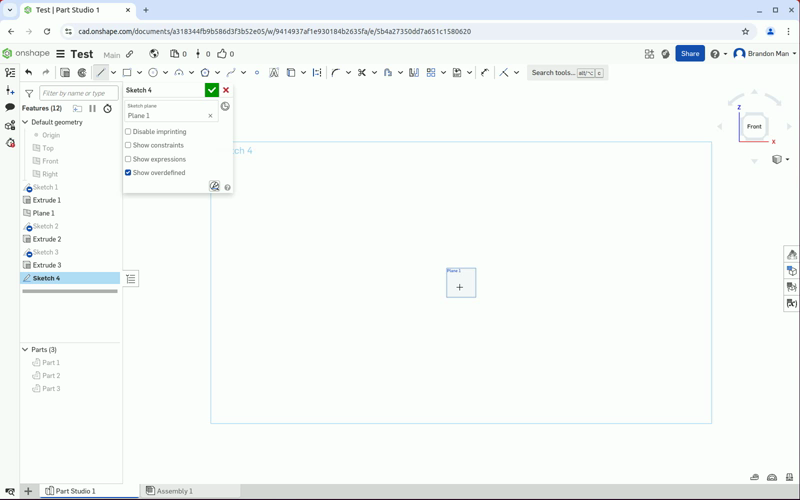
click(459, 286)
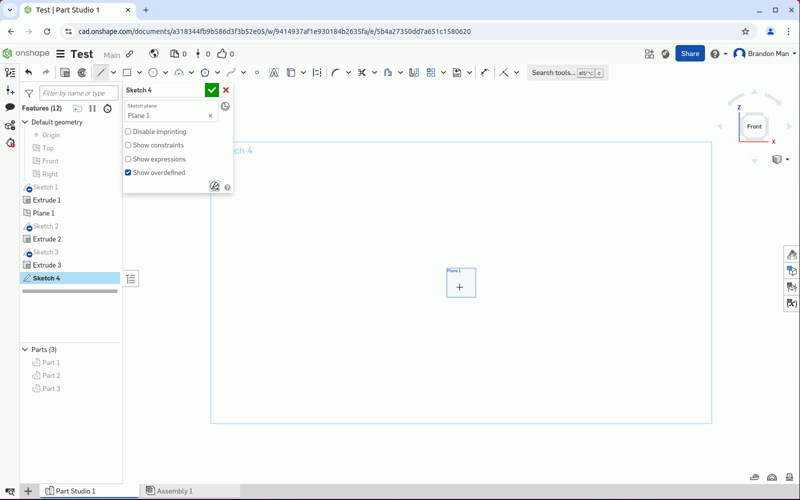
key_up(shift)
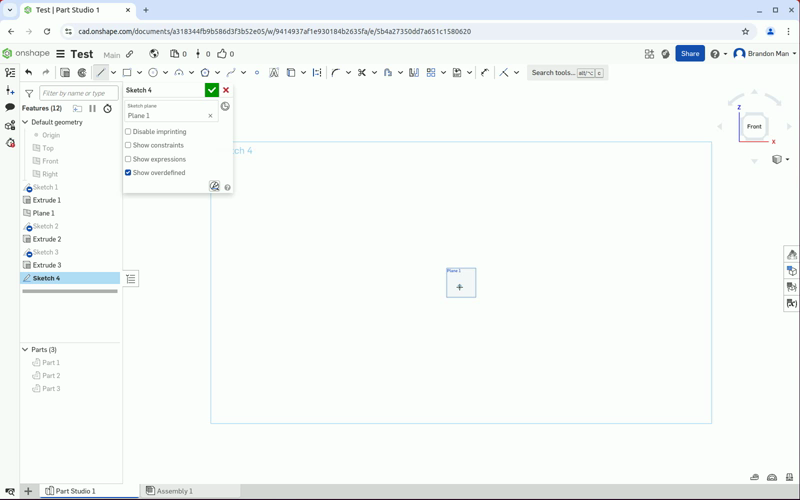
key_down(shift)
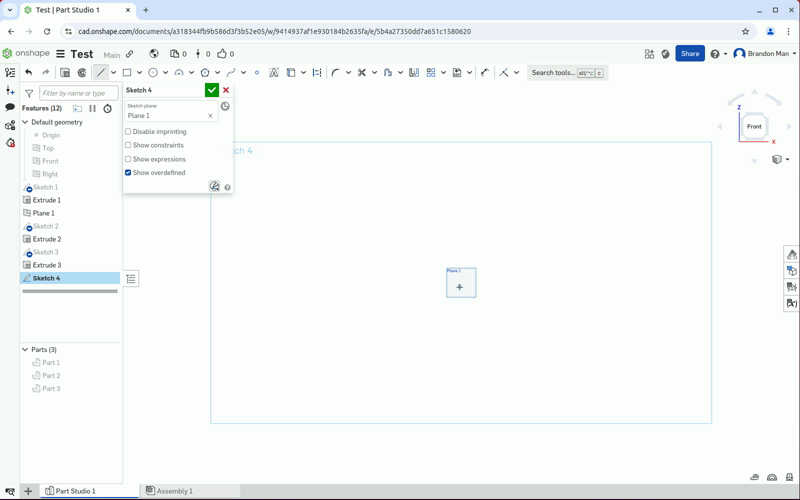
mouse_move(489, 286)
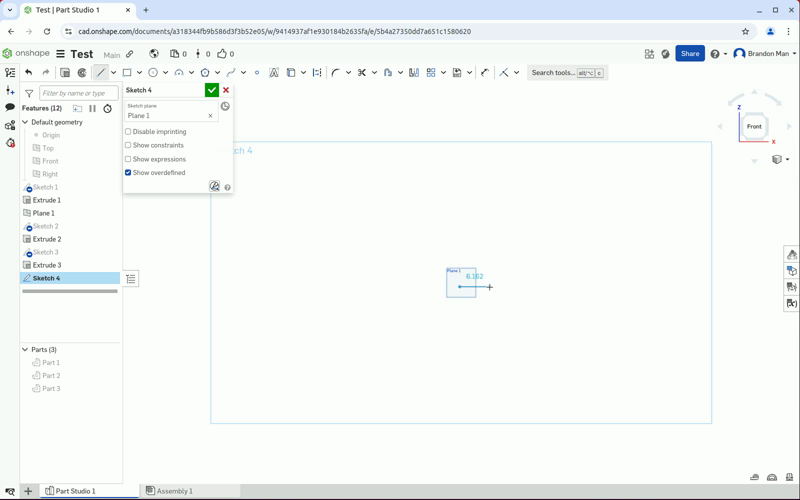
mouse_move(461, 286)
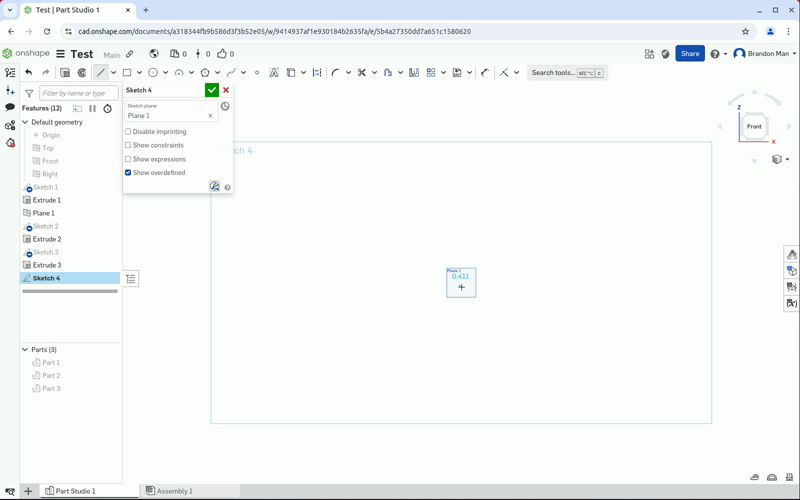
scroll(6)
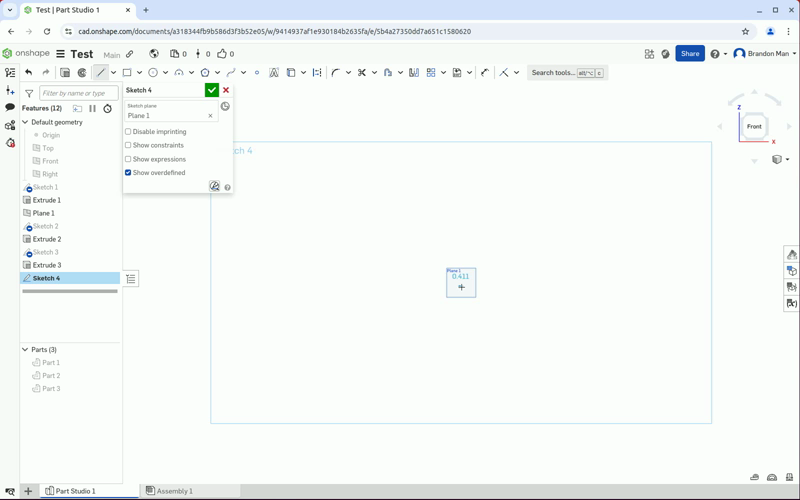
scroll(6)
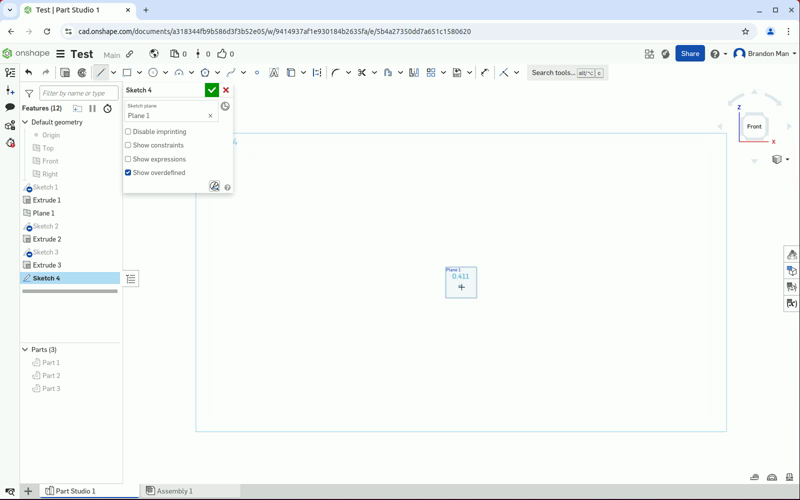
scroll(6)
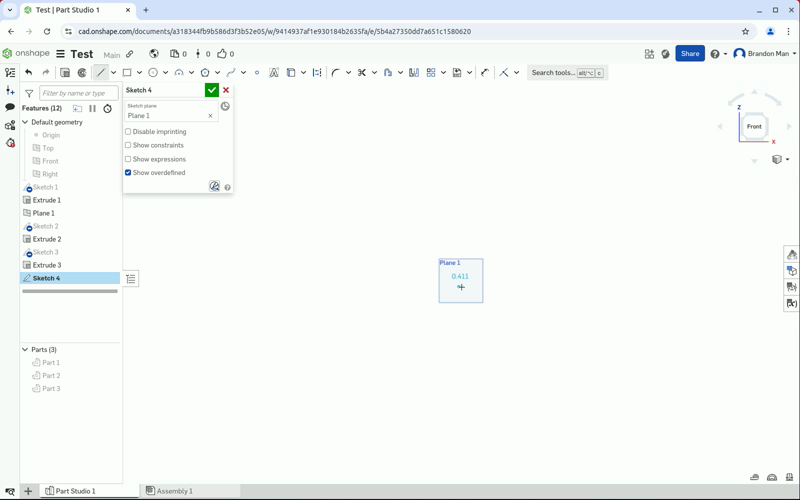
scroll(6)
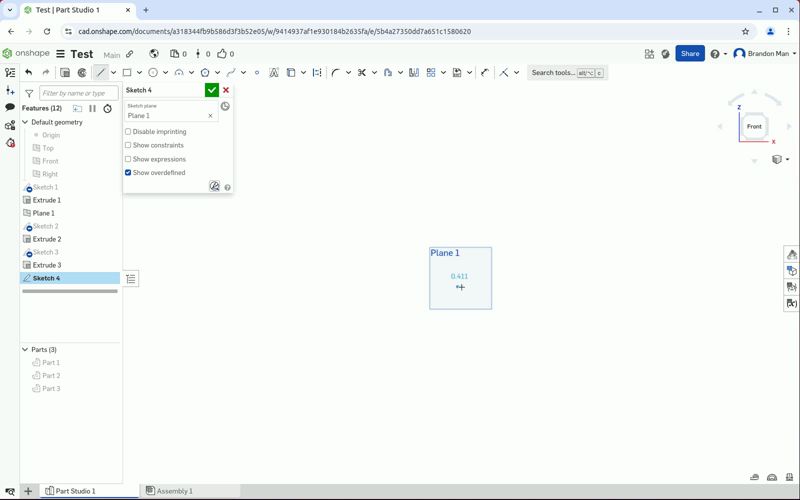
scroll(6)
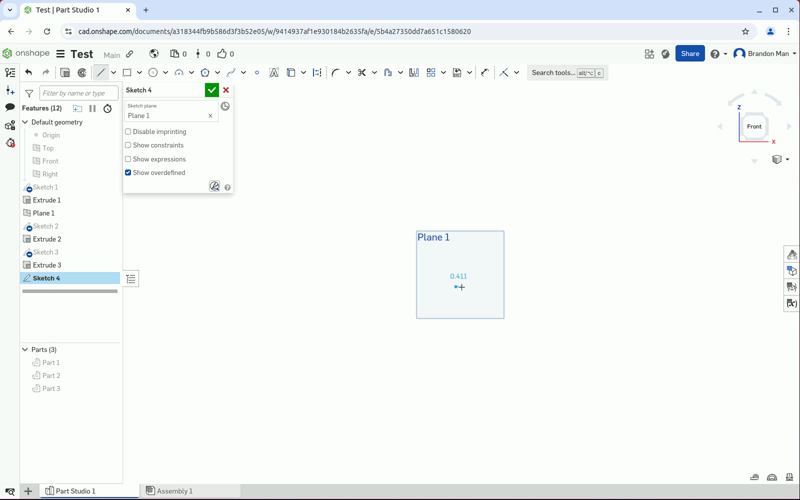
scroll(6)
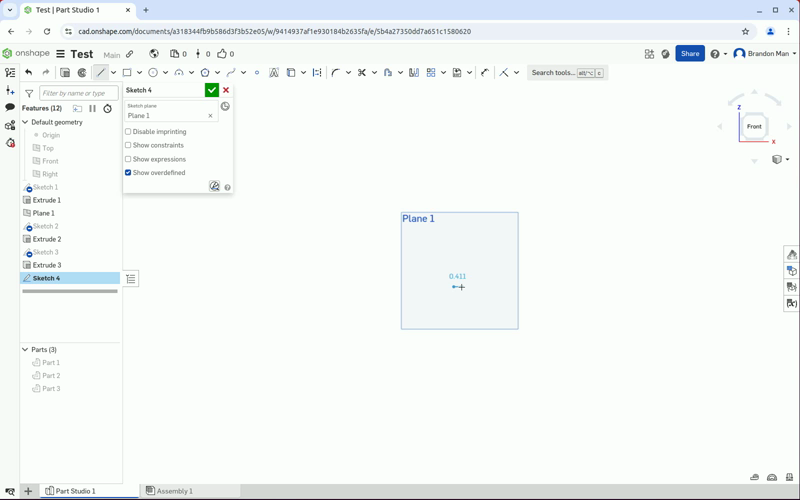
scroll(6)
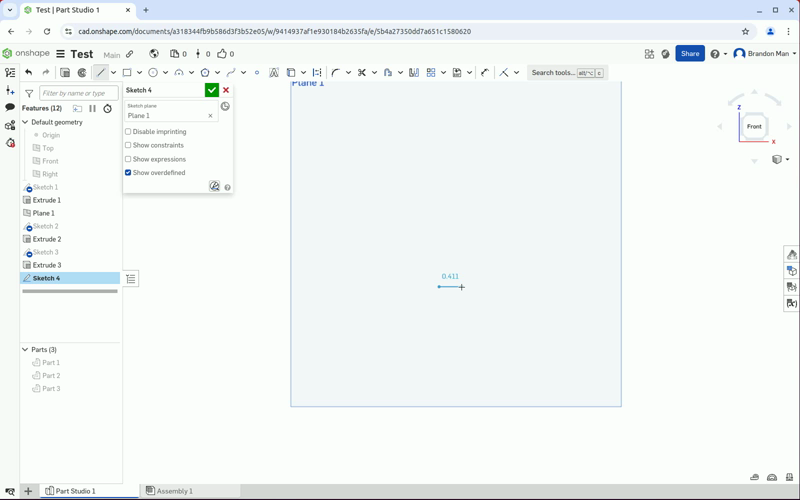
click(461, 286)
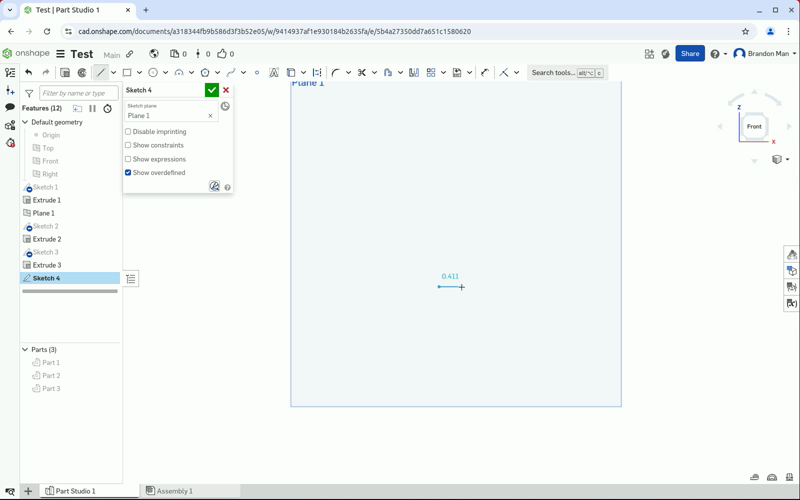
scroll(-6)
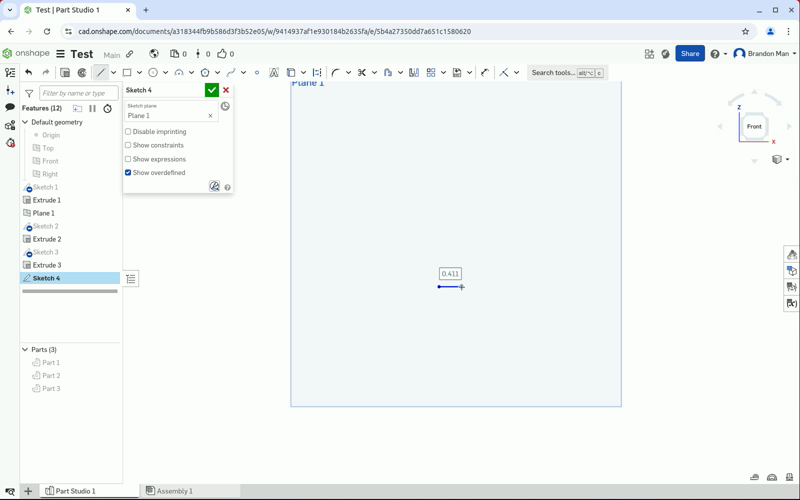
scroll(-6)
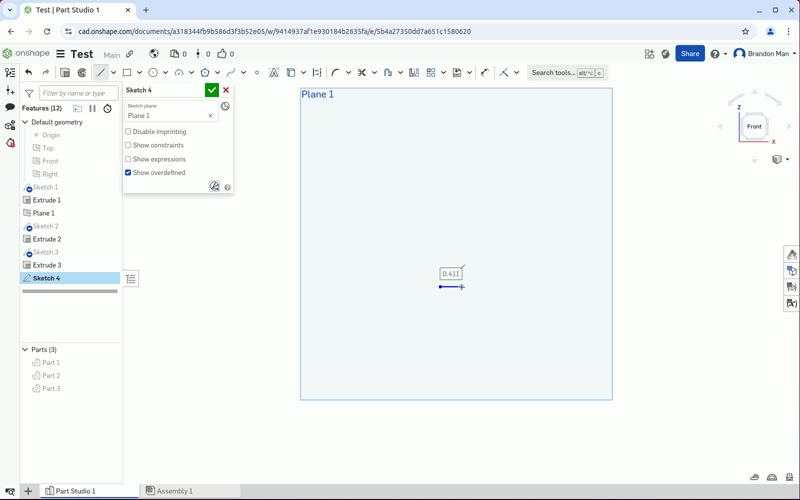
scroll(-6)
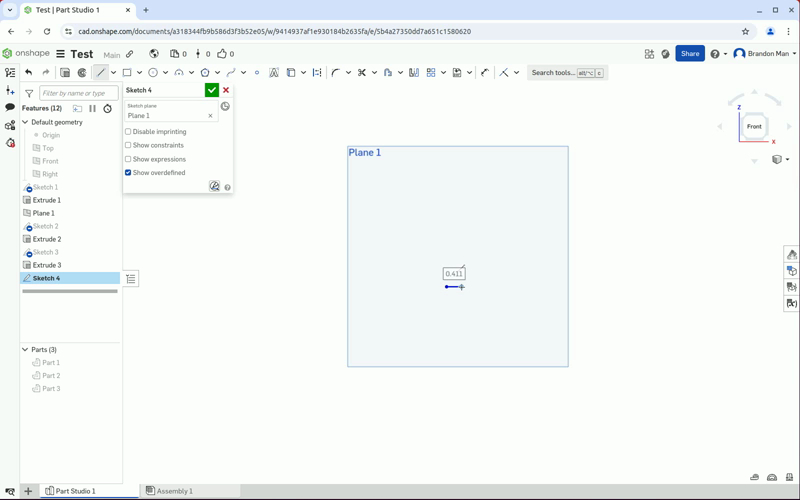
scroll(-6)
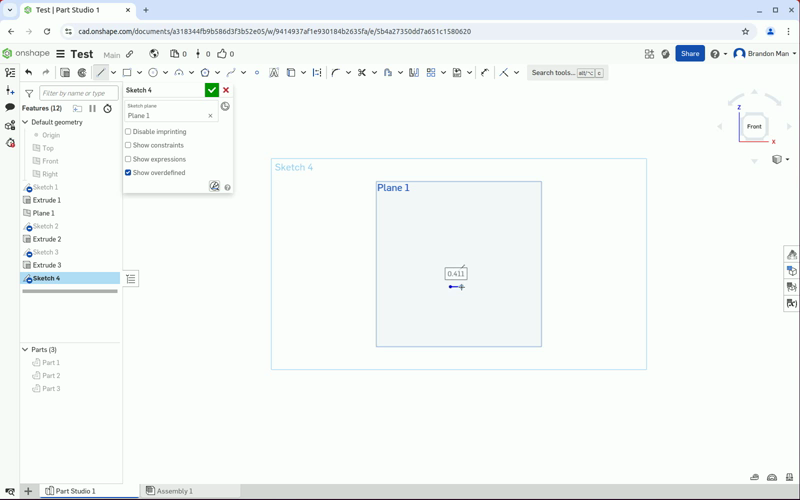
scroll(-6)
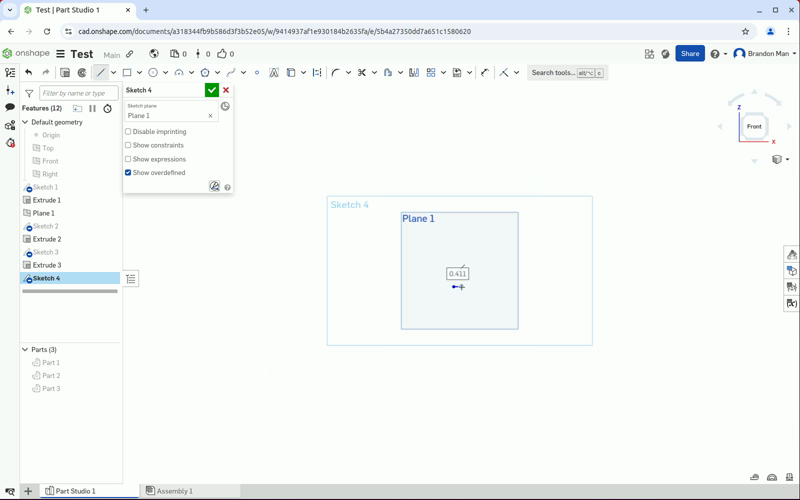
scroll(-6)
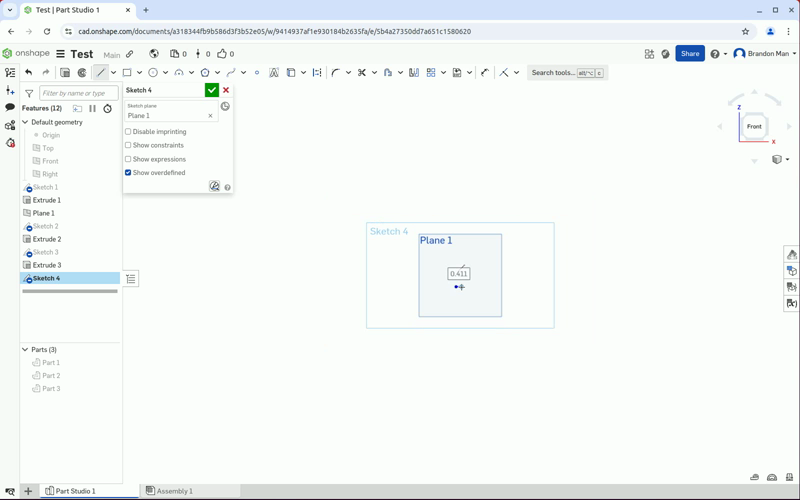
scroll(-6)
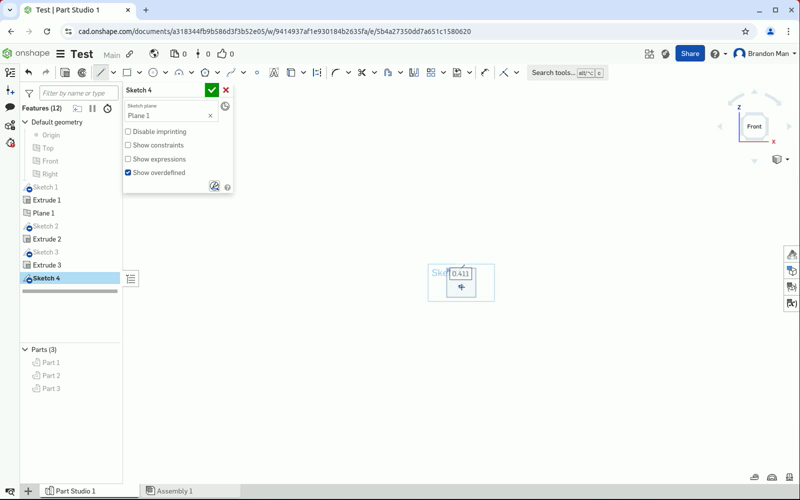
key_up(shift)
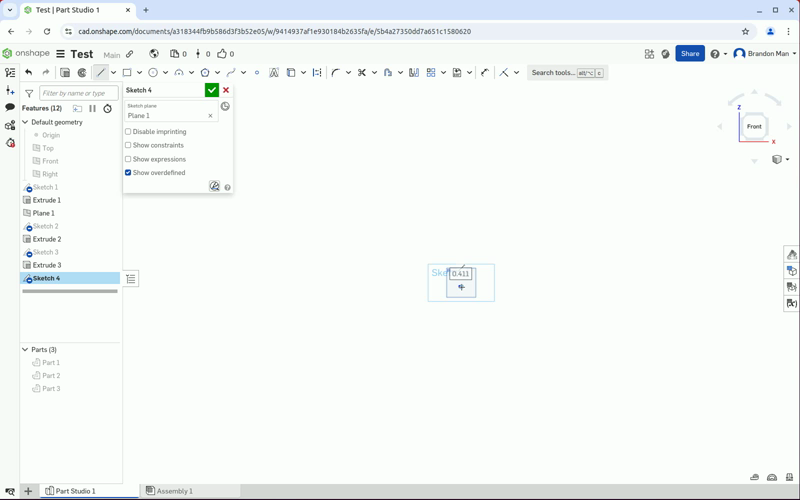
key_down(shift)
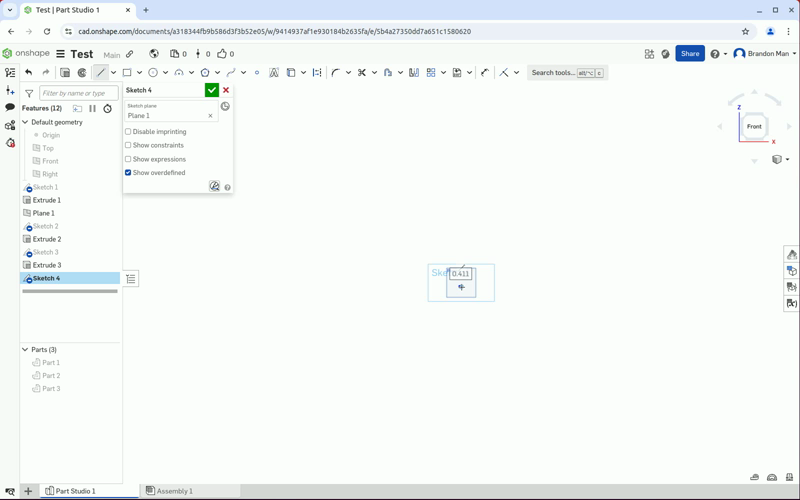
mouse_move(492, 286)
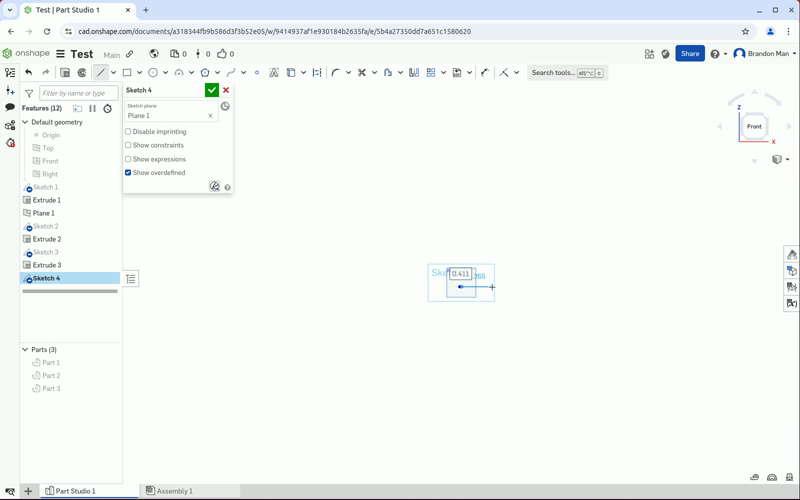
mouse_move(464, 286)
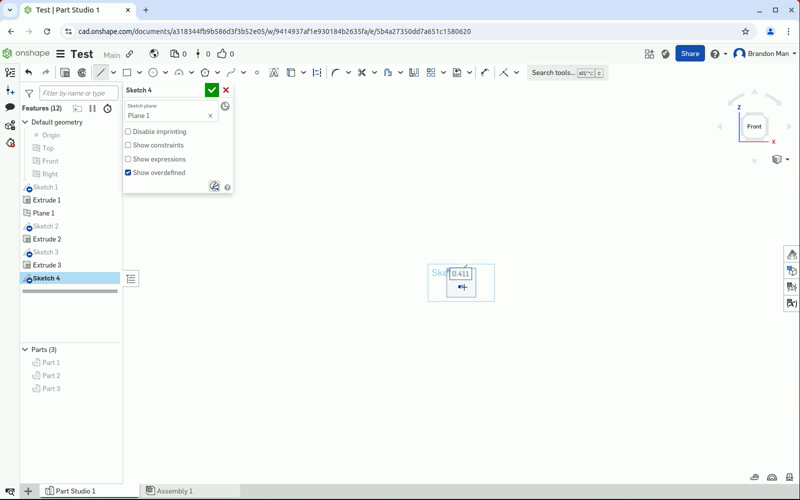
scroll(6)
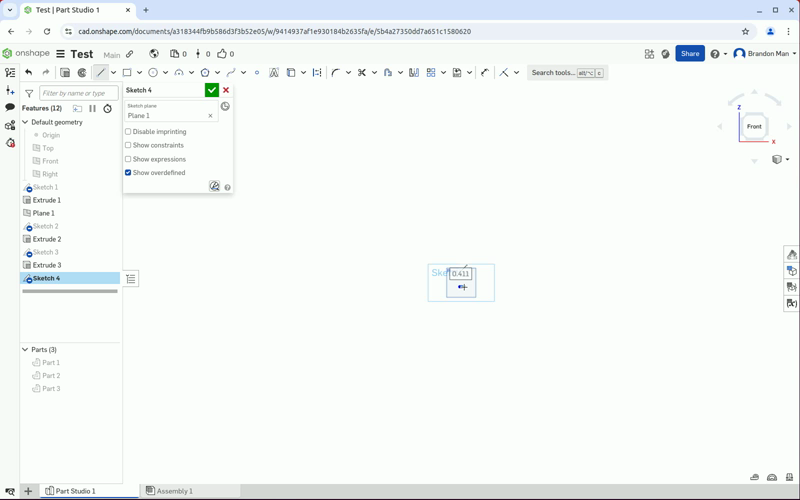
scroll(6)
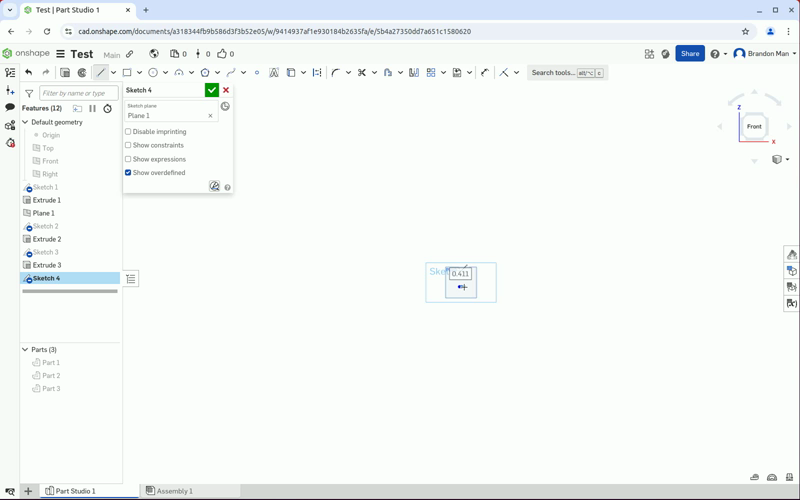
scroll(6)
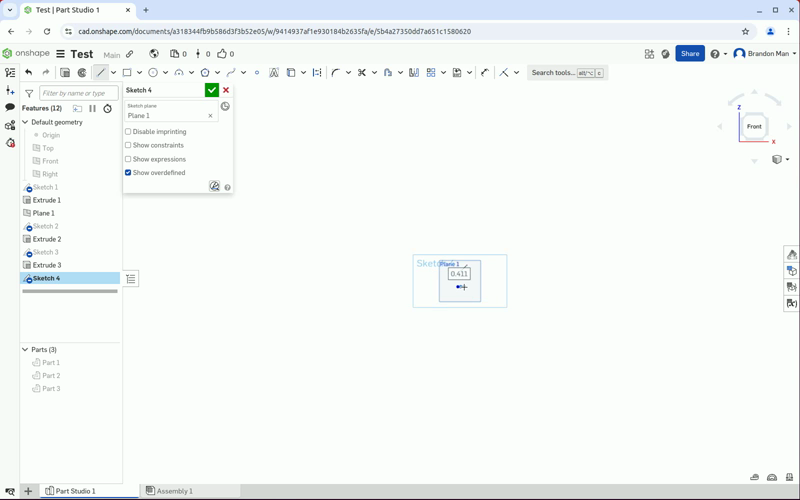
scroll(6)
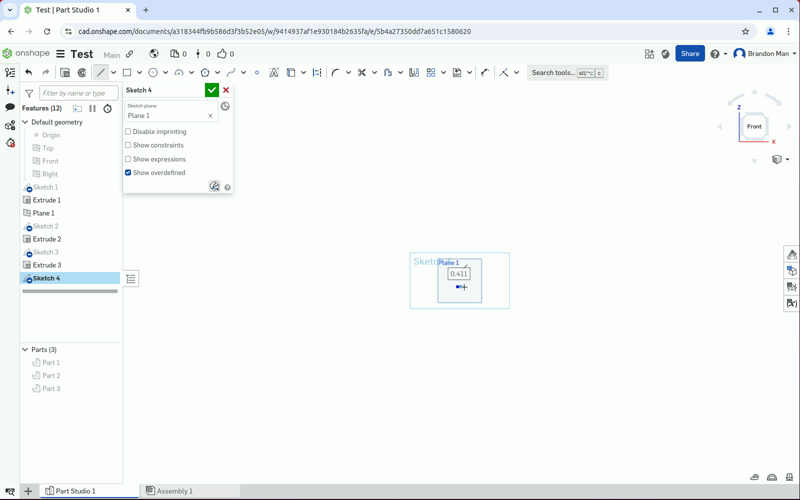
scroll(6)
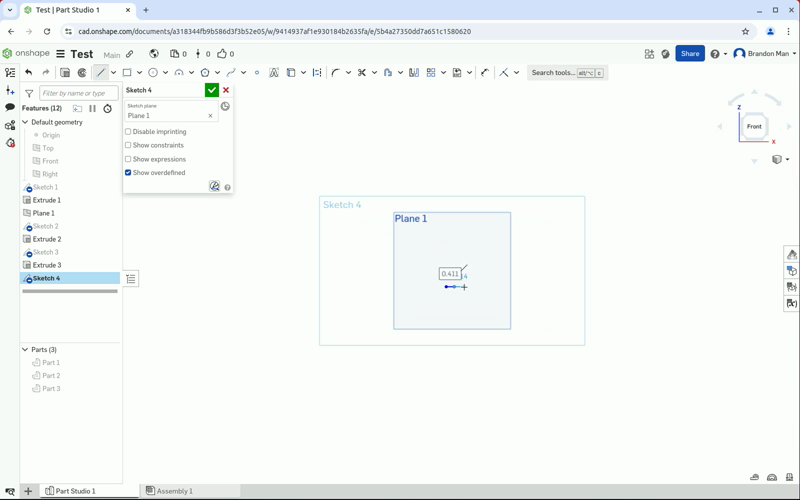
scroll(6)
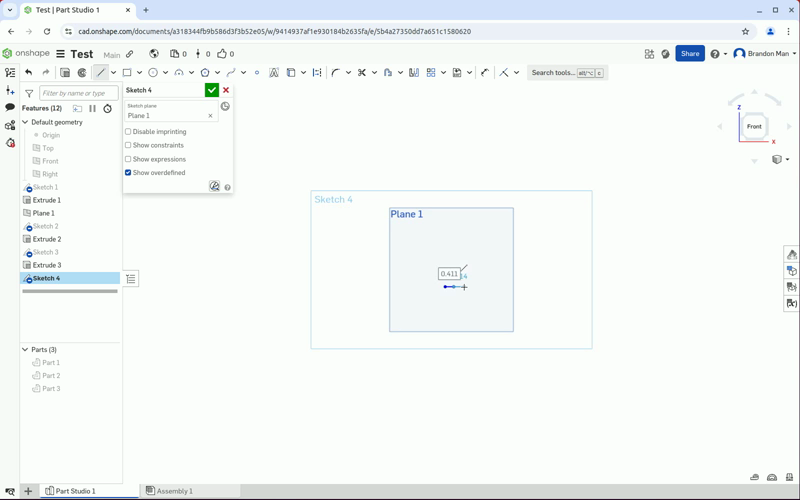
scroll(6)
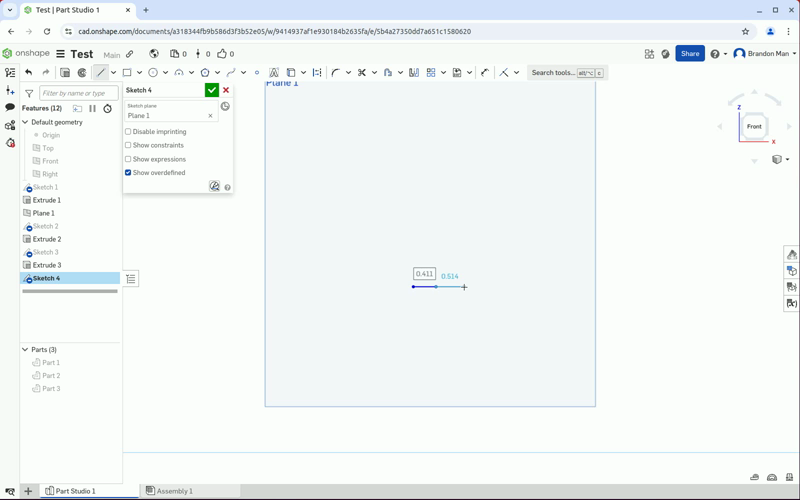
click(464, 286)
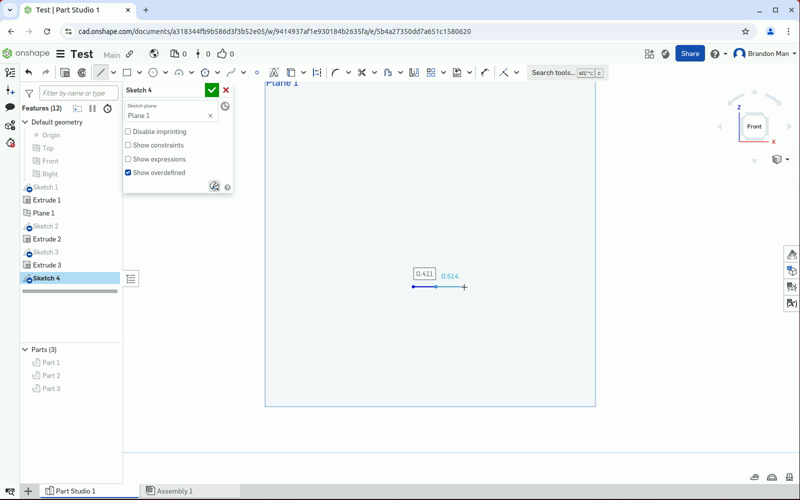
scroll(-6)
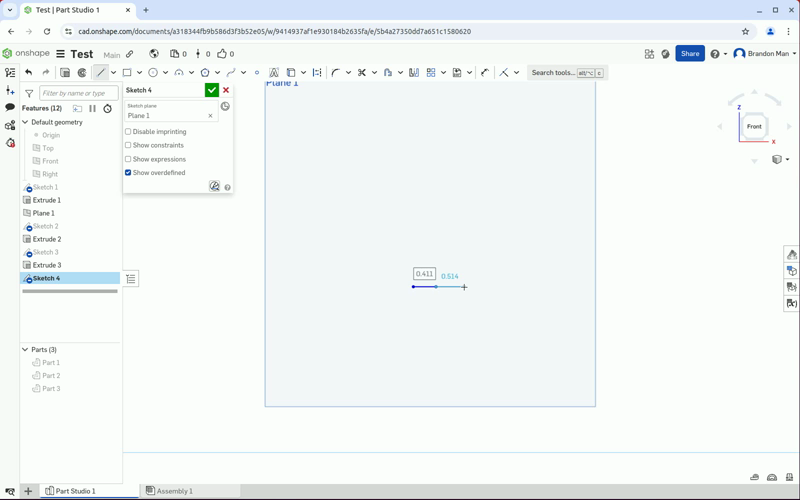
scroll(-6)
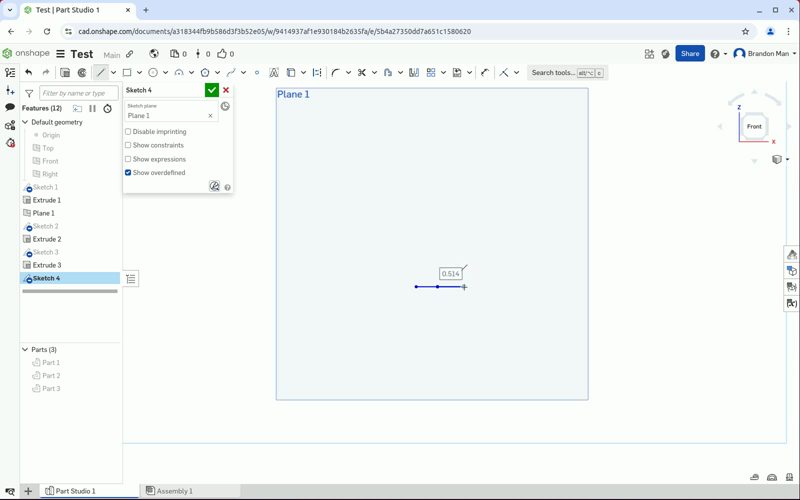
scroll(-6)
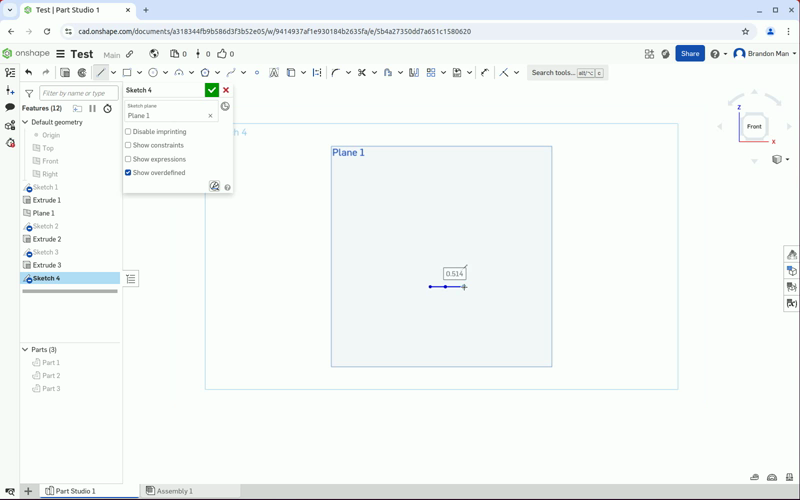
scroll(-6)
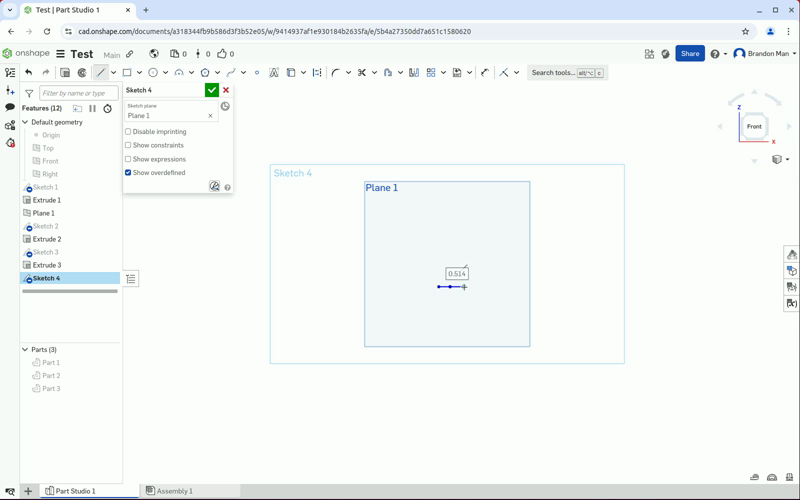
scroll(-6)
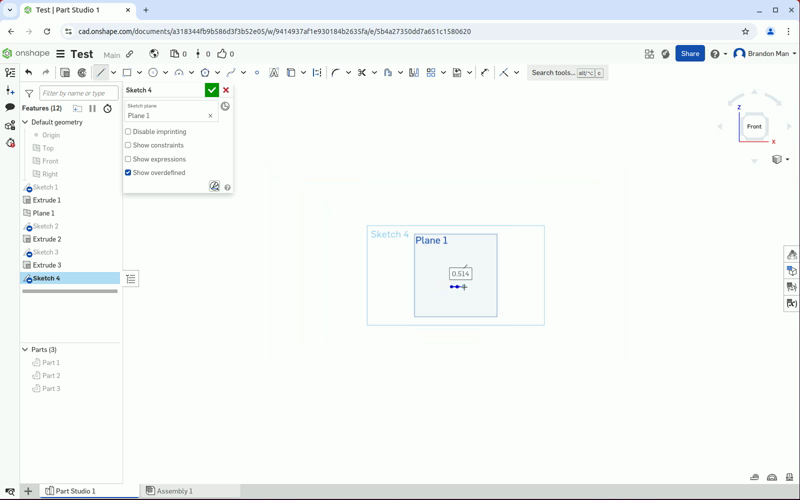
scroll(-6)
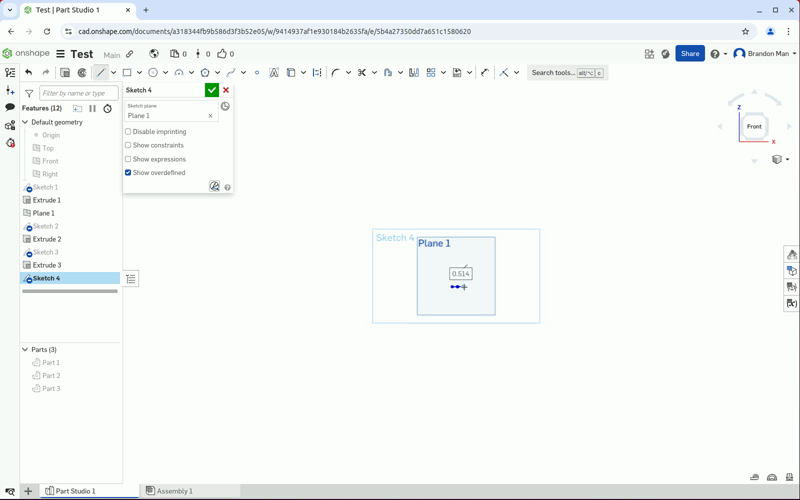
scroll(-6)
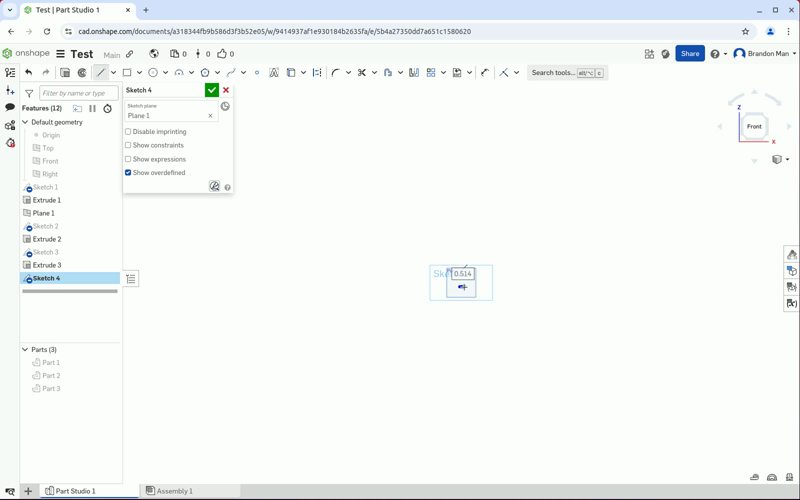
key_up(shift)
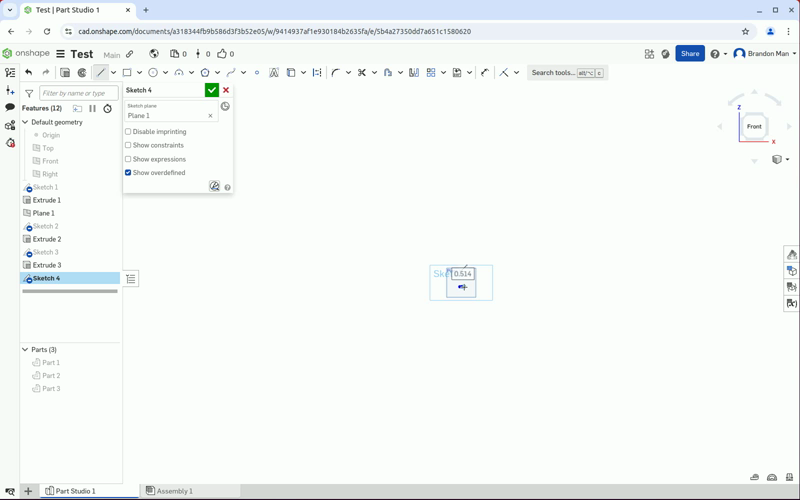
key_down(shift)
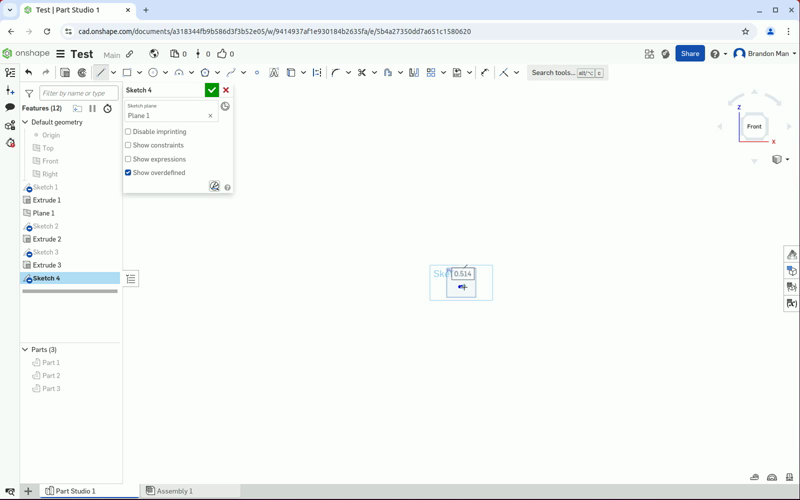
mouse_move(494, 286)
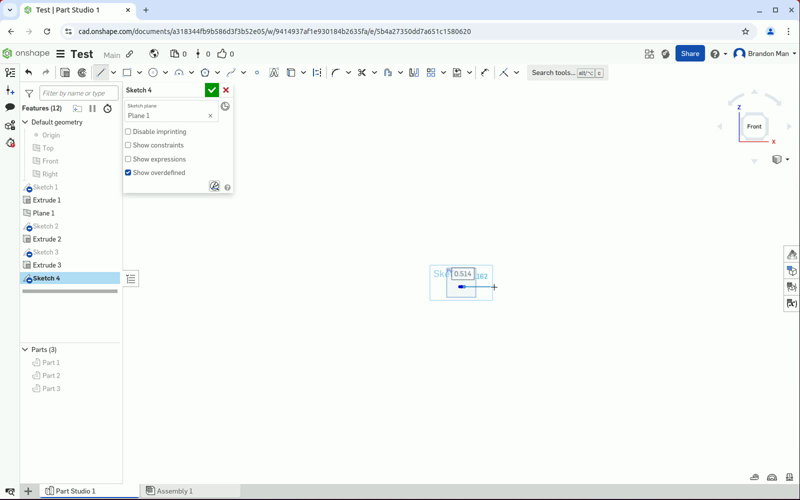
mouse_move(464, 281)
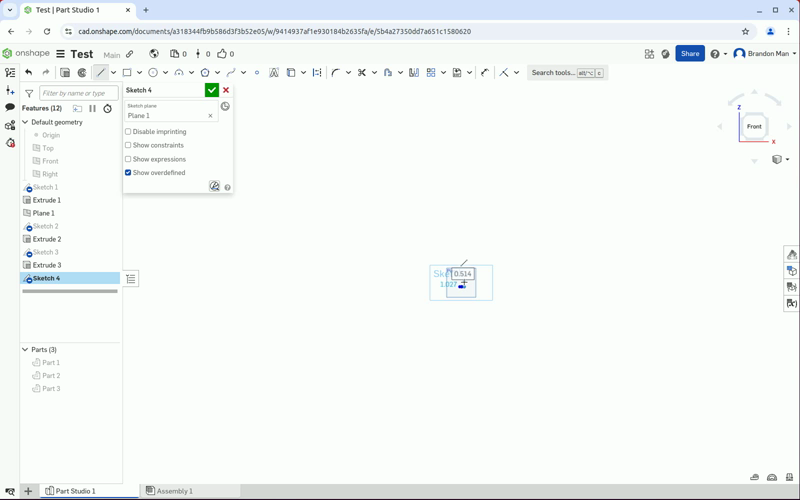
scroll(6)
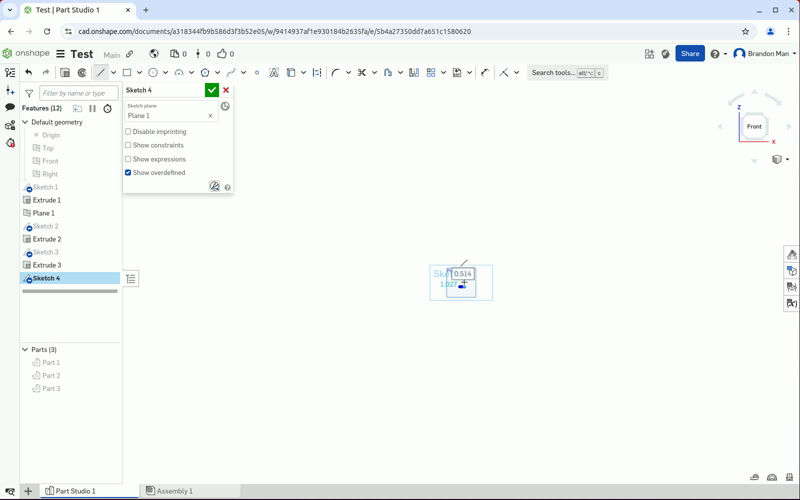
scroll(6)
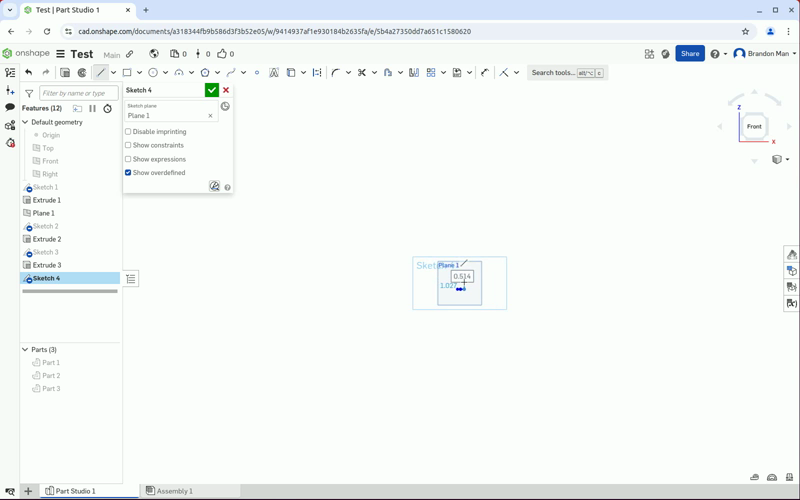
scroll(6)
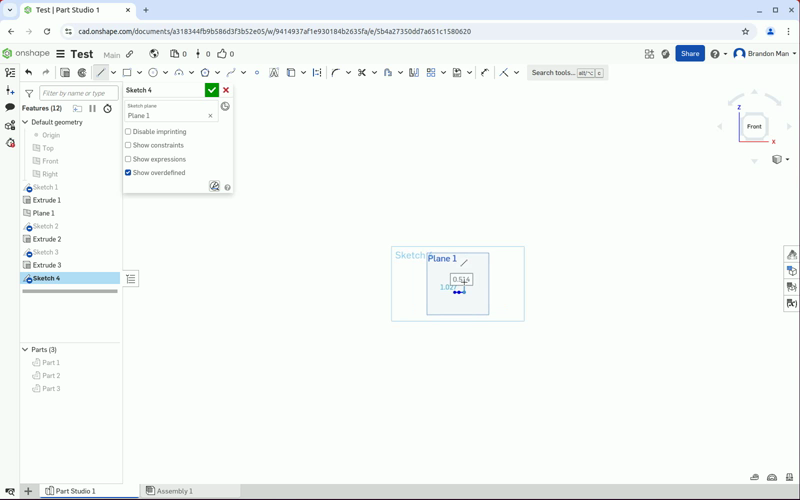
scroll(6)
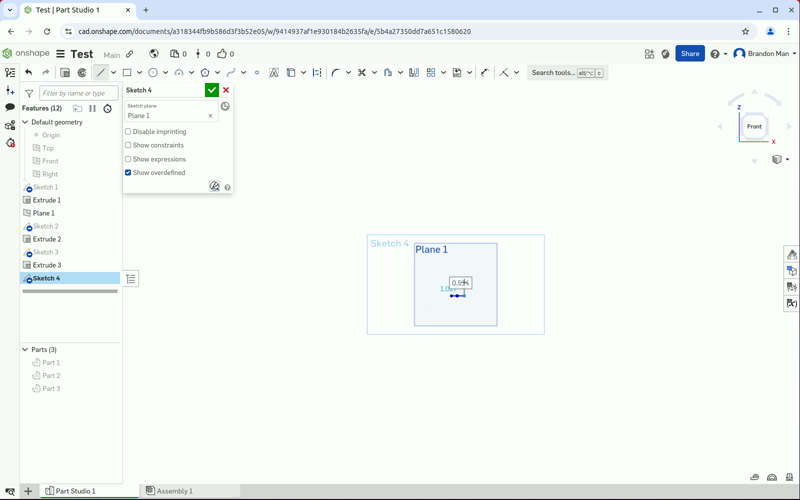
scroll(6)
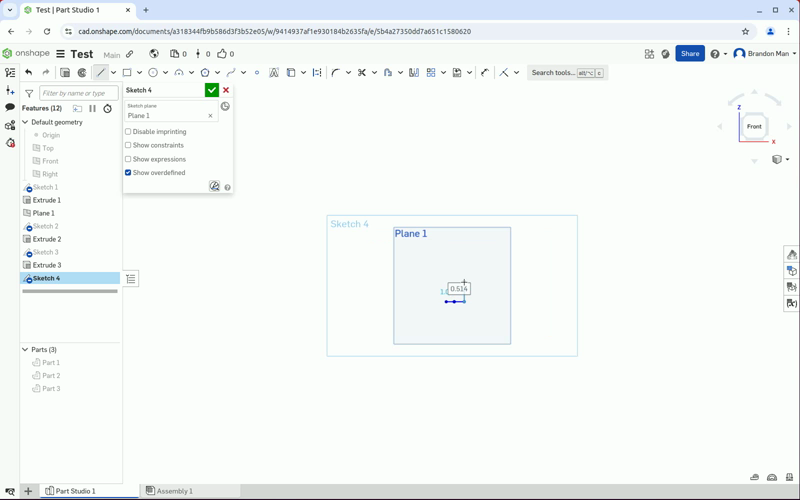
scroll(6)
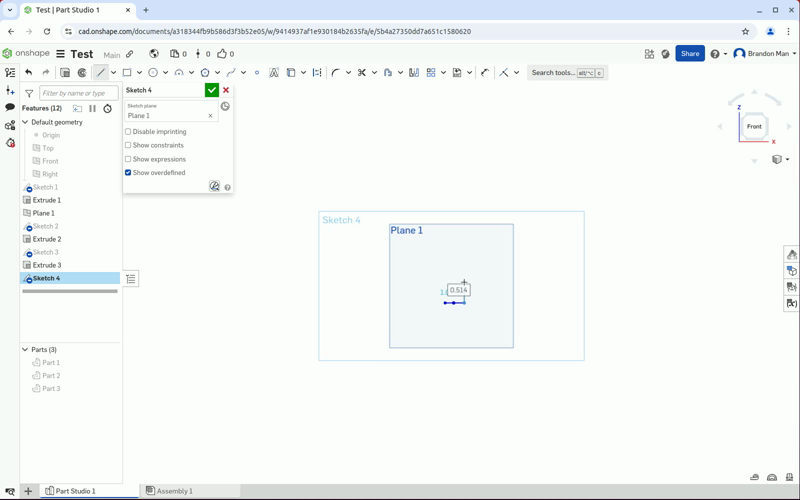
scroll(6)
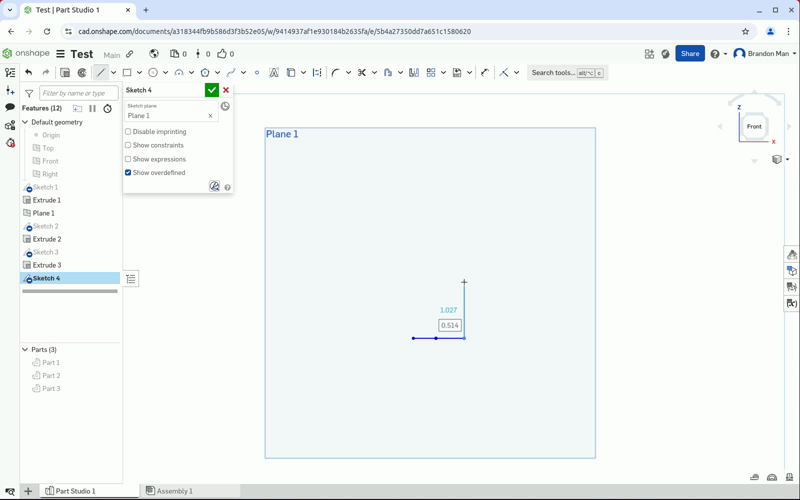
click(464, 281)
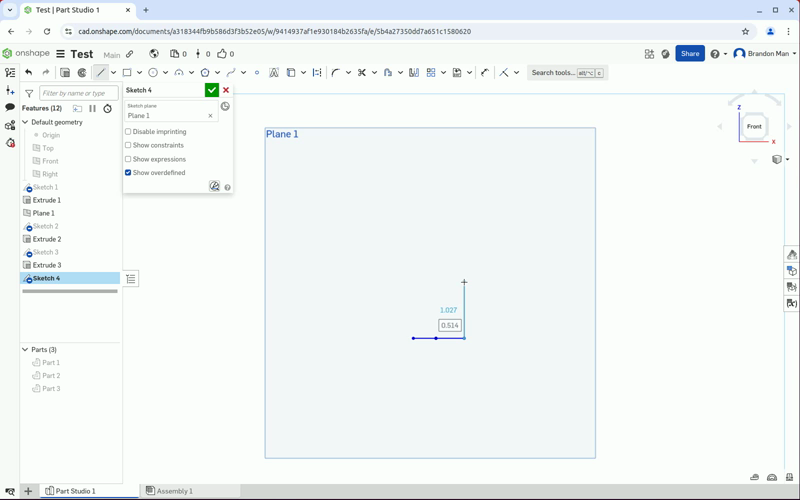
scroll(-6)
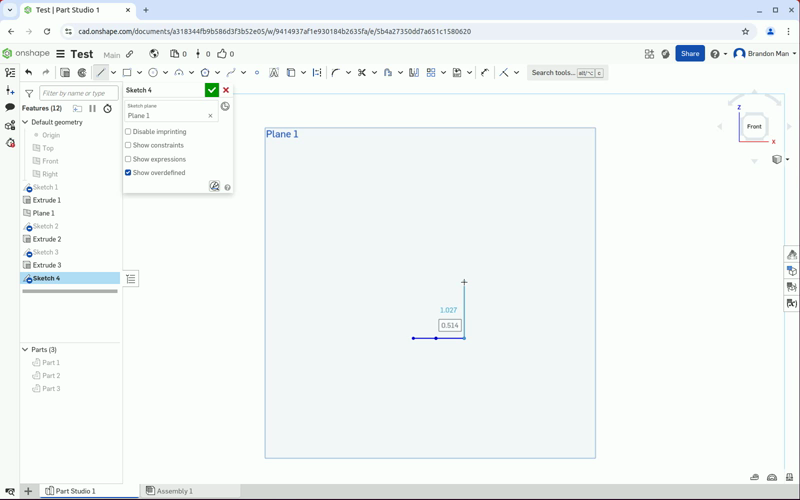
scroll(-6)
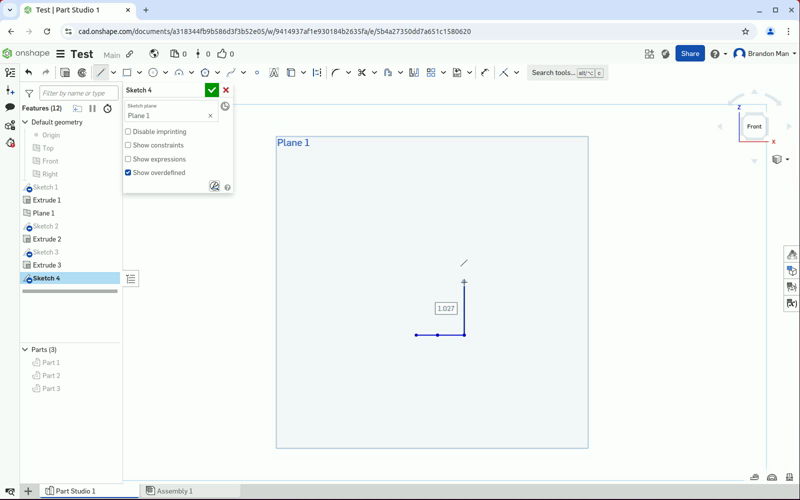
scroll(-6)
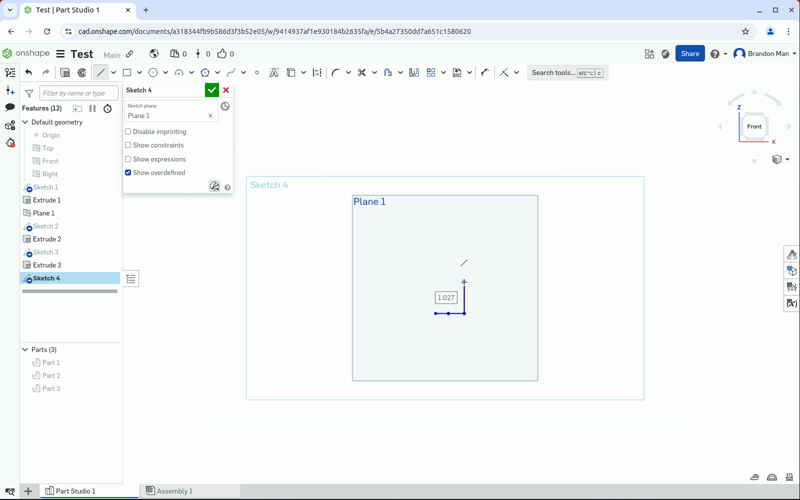
scroll(-6)
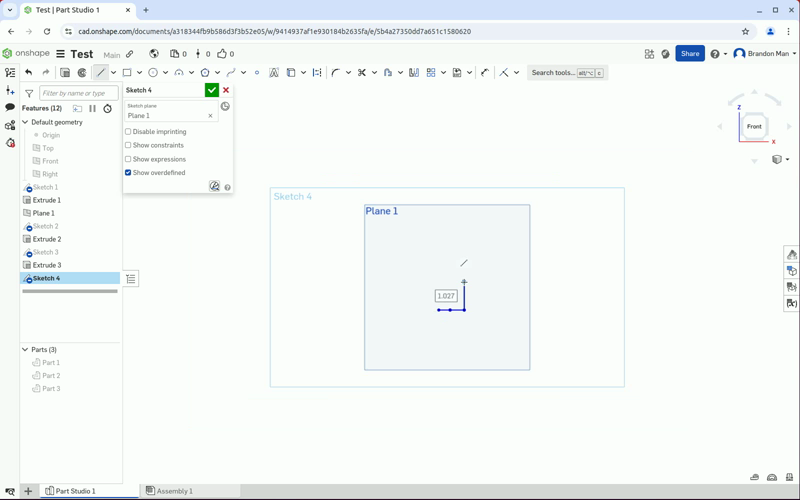
scroll(-6)
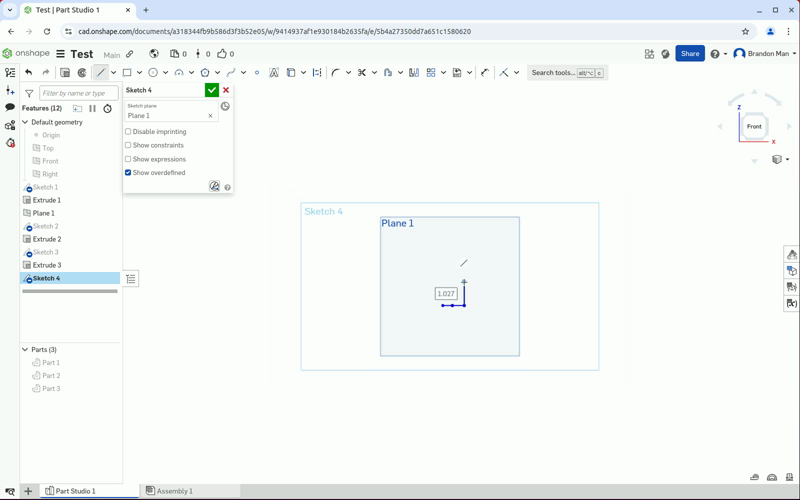
scroll(-6)
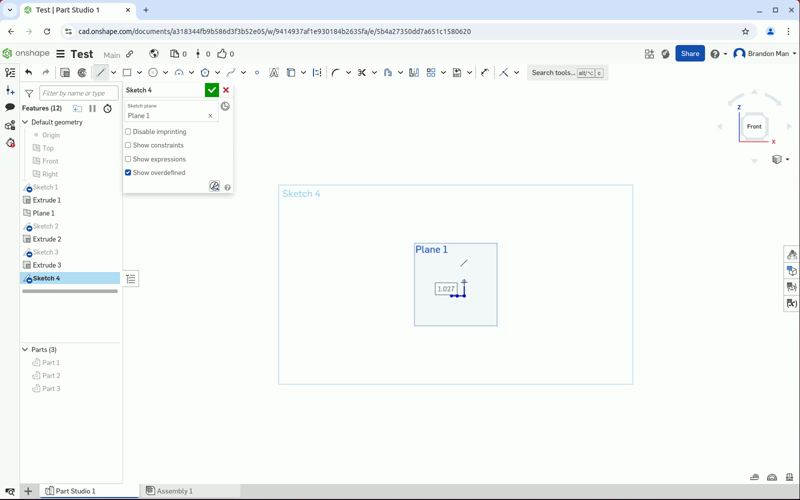
scroll(-6)
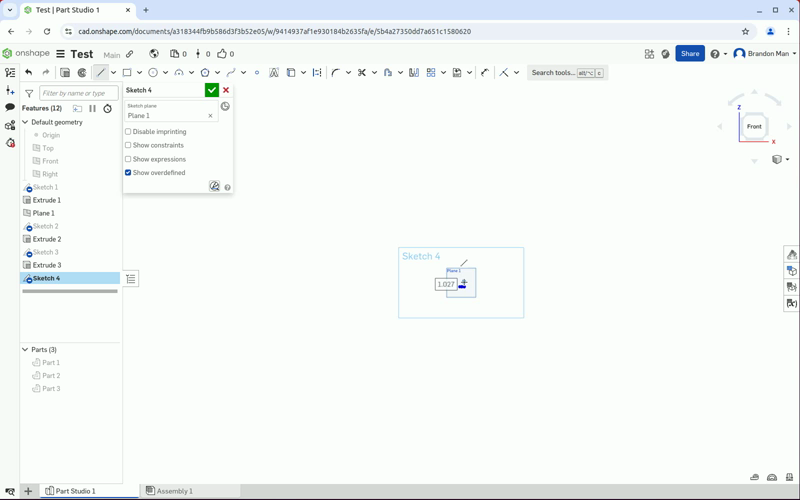
key_up(shift)
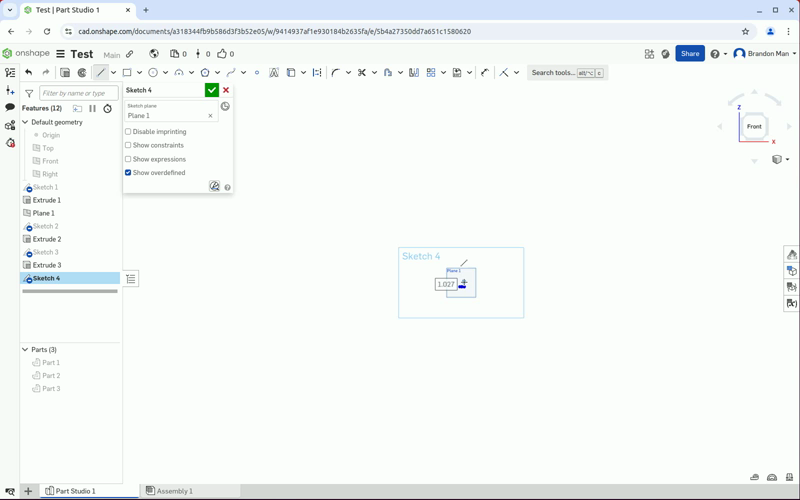
key_down(shift)
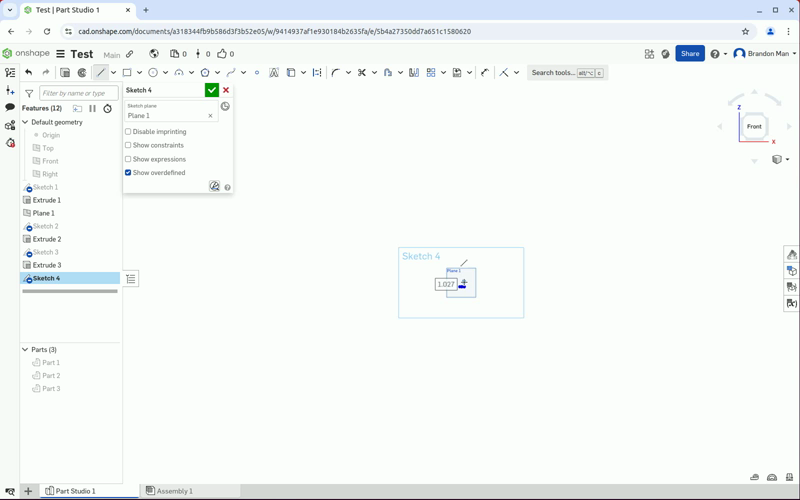
mouse_move(494, 281)
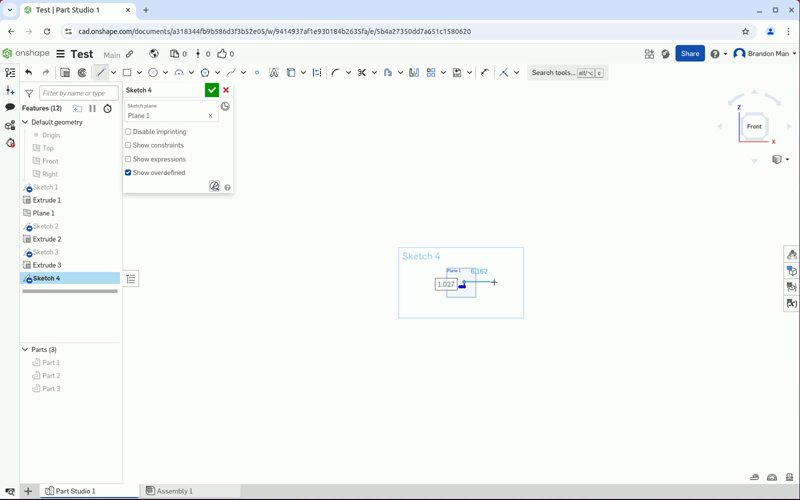
mouse_move(461, 281)
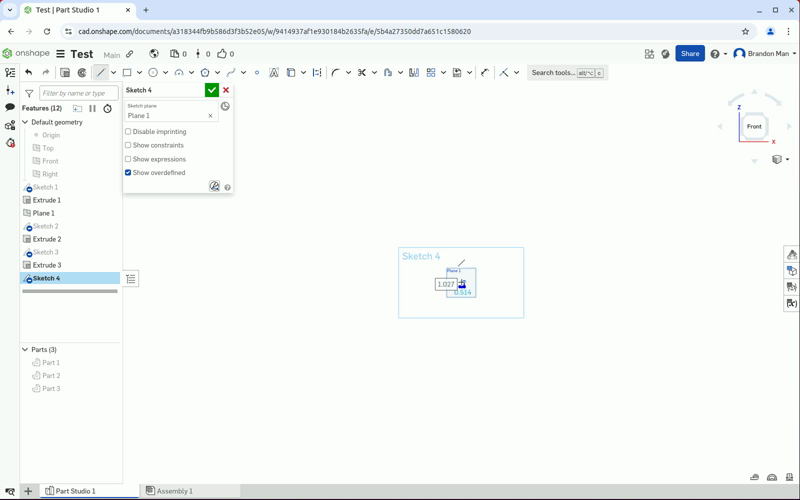
scroll(6)
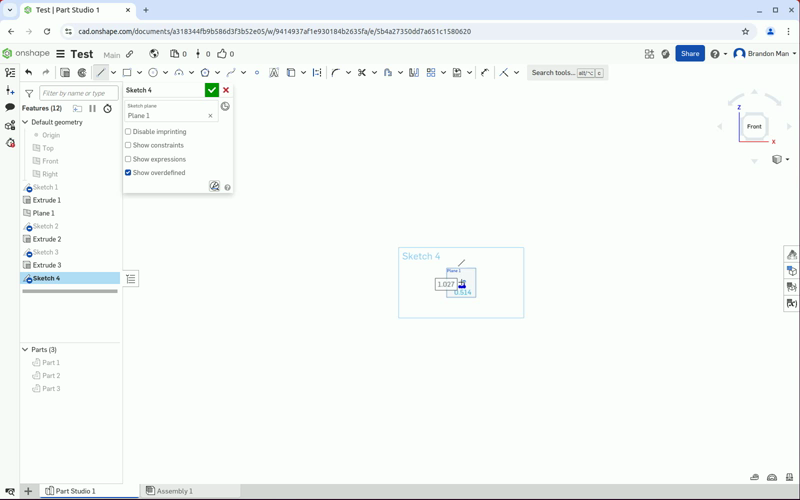
scroll(6)
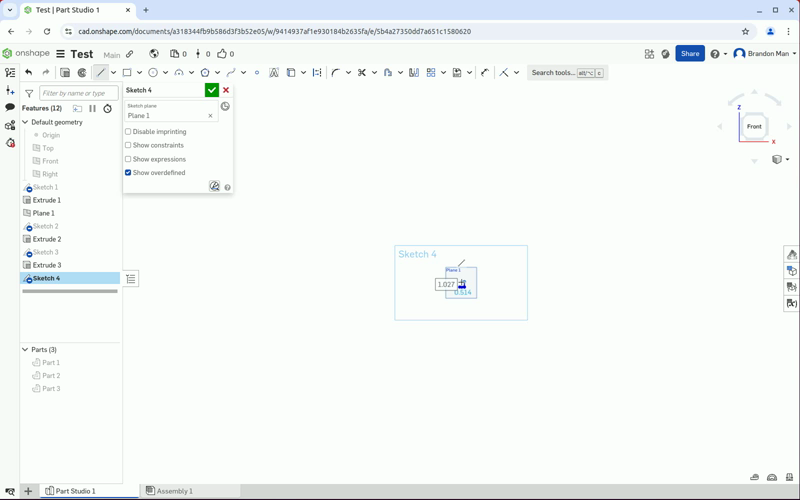
scroll(6)
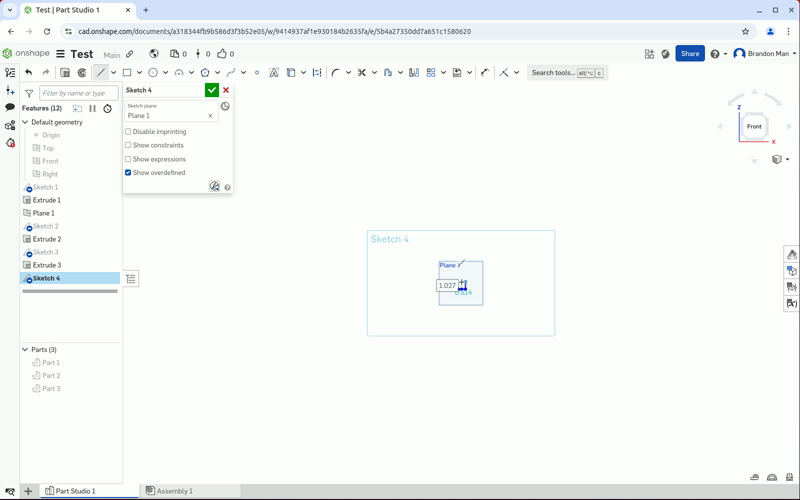
scroll(6)
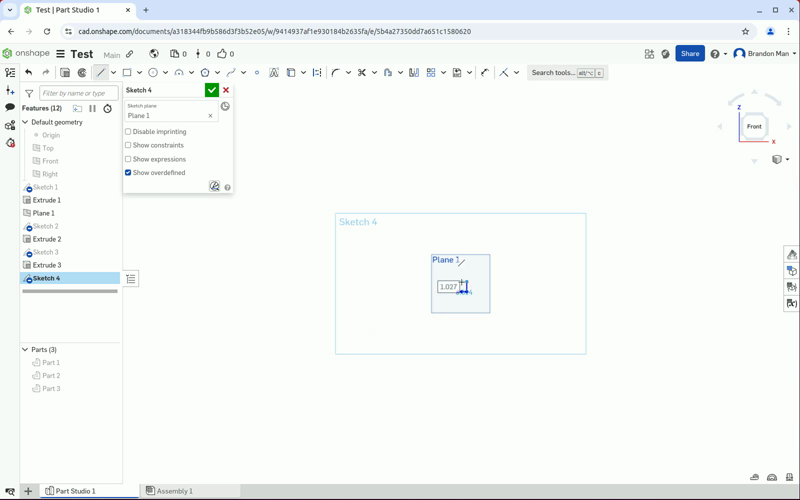
scroll(6)
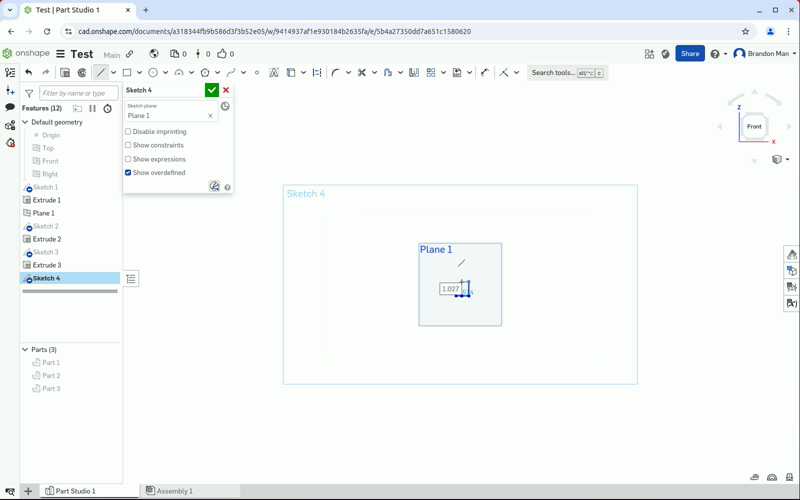
scroll(6)
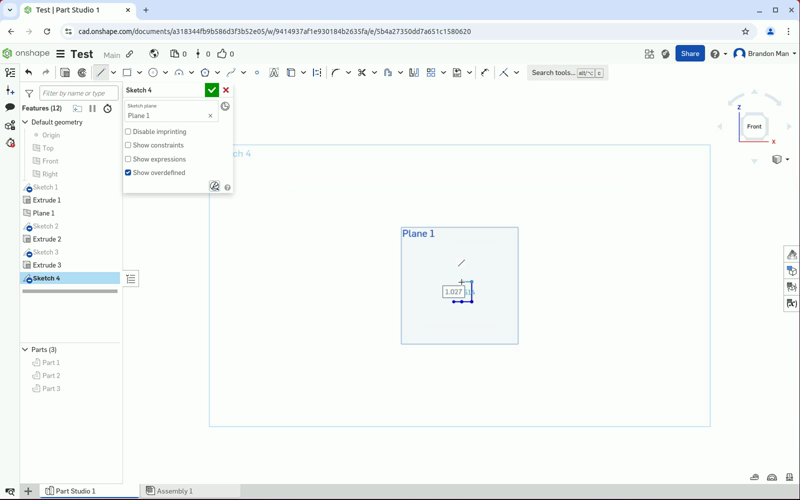
scroll(6)
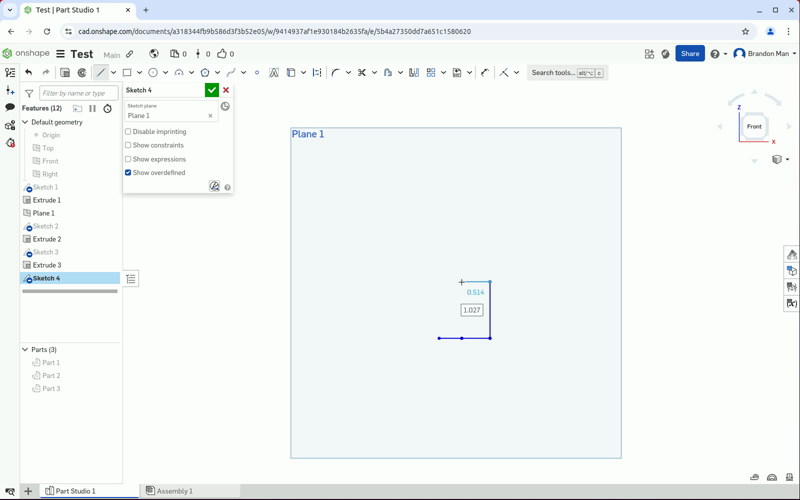
click(461, 281)
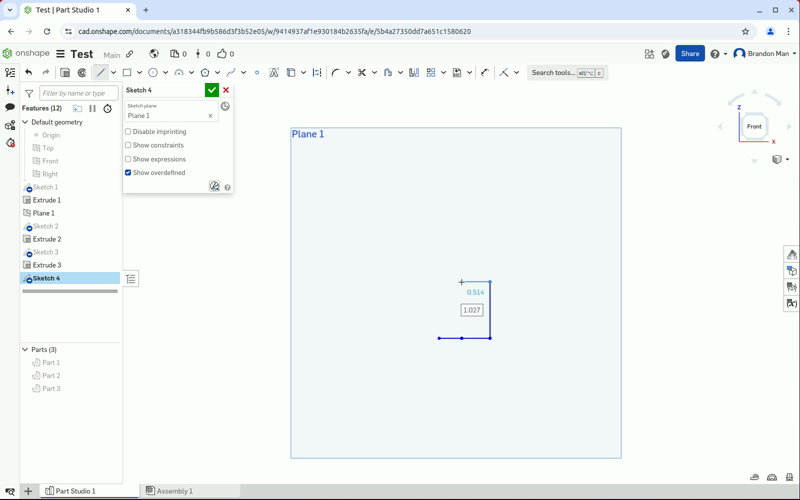
scroll(-6)
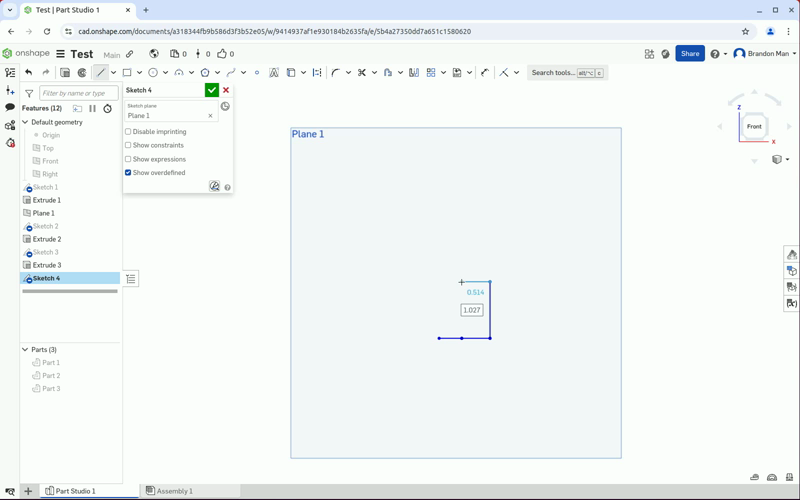
scroll(-6)
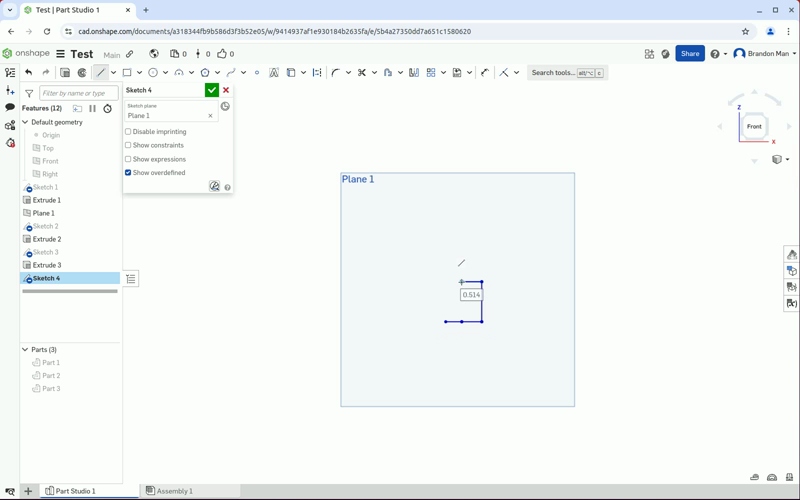
scroll(-6)
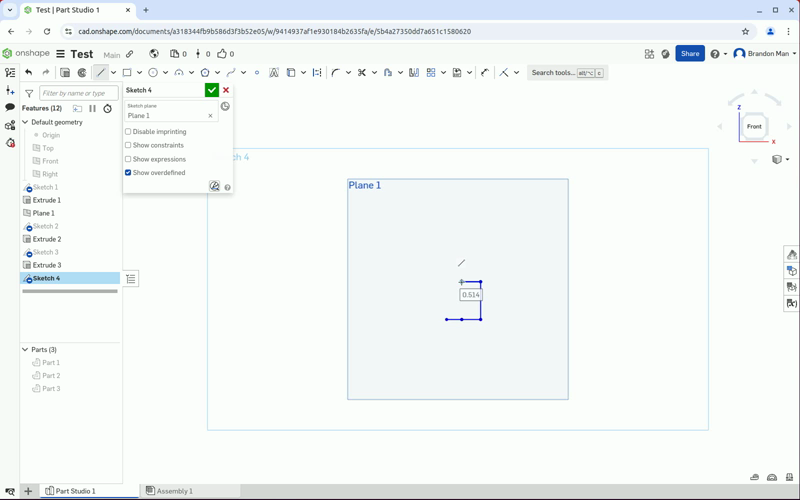
scroll(-6)
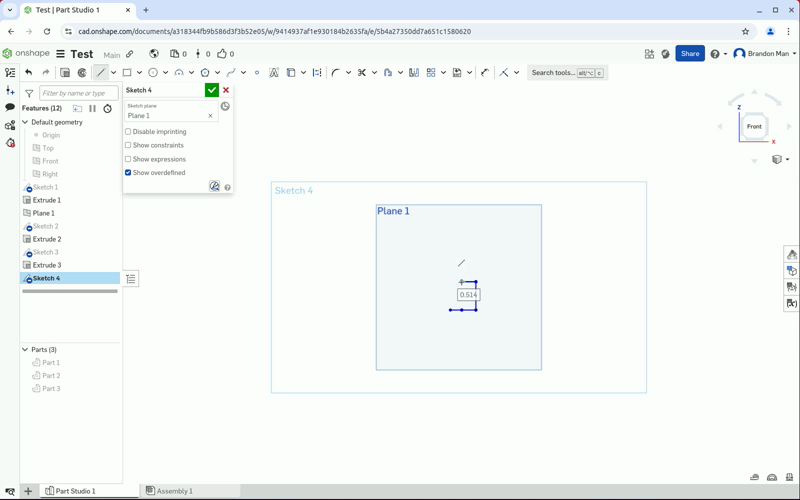
scroll(-6)
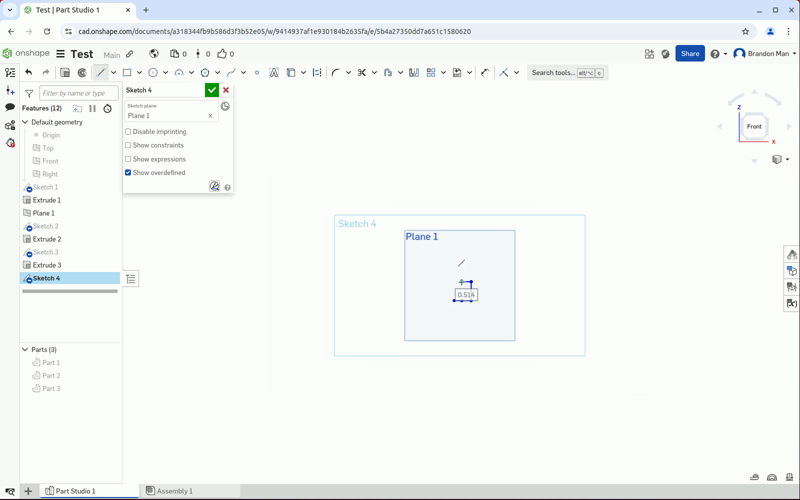
scroll(-6)
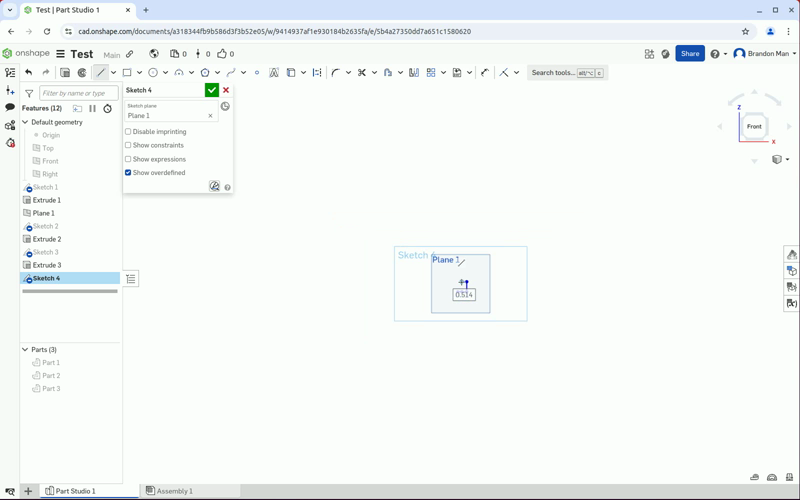
scroll(-6)
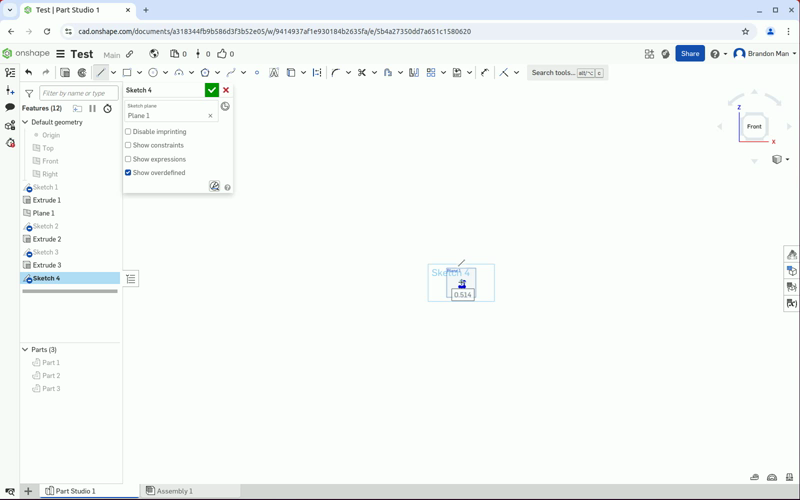
key_up(shift)
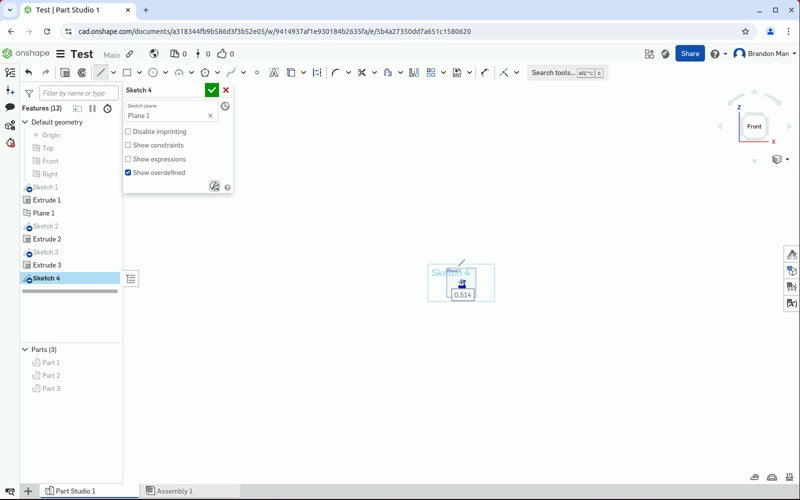
key_down(shift)
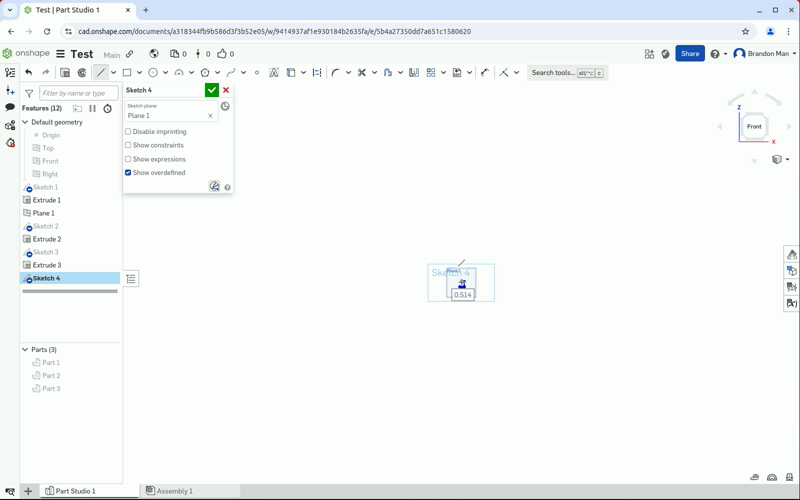
mouse_move(492, 281)
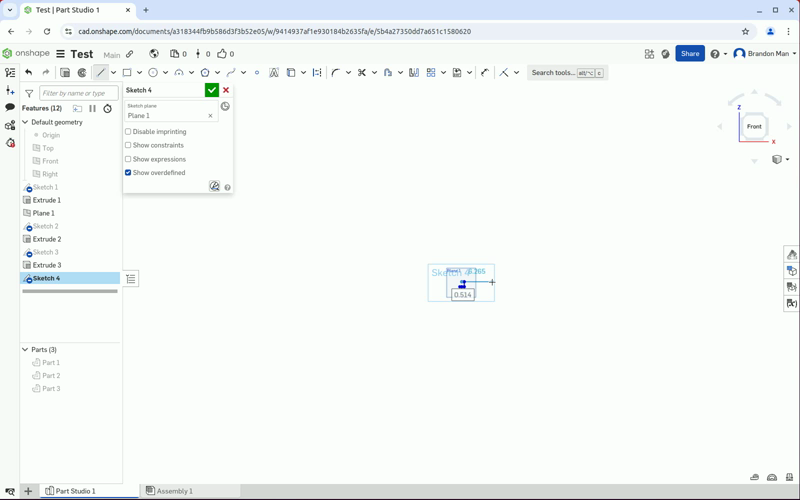
mouse_move(459, 281)
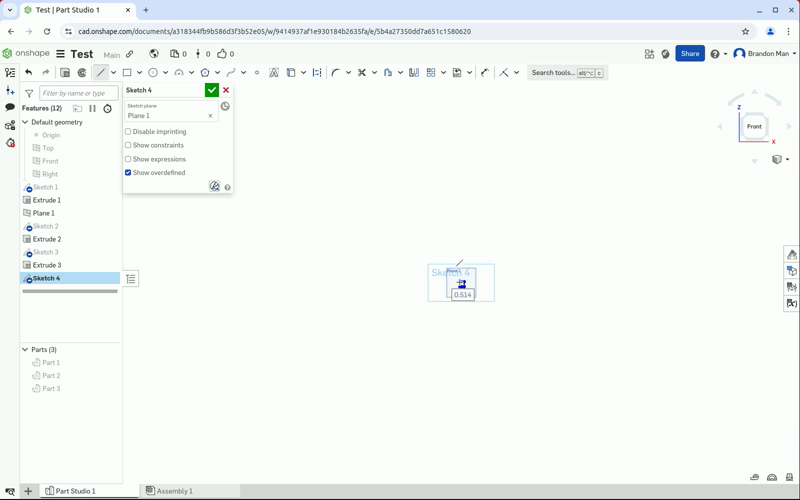
scroll(6)
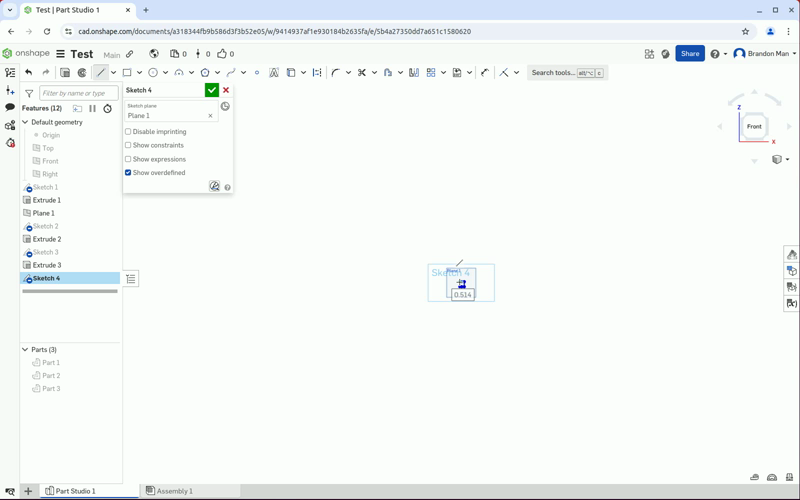
scroll(6)
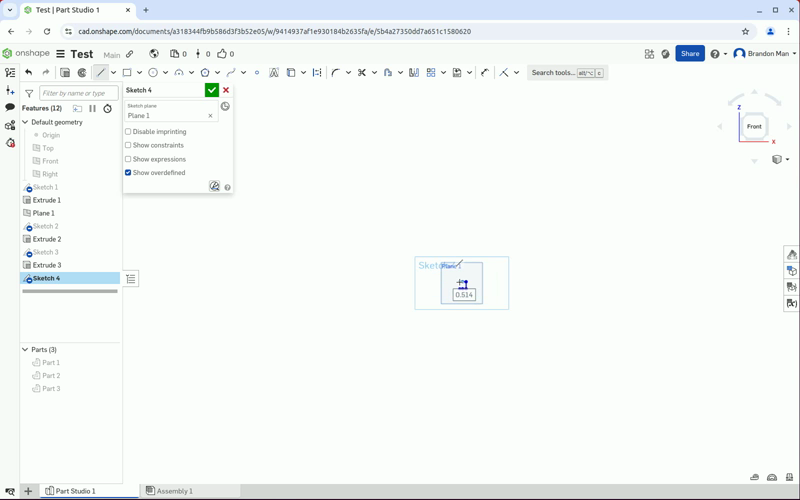
scroll(6)
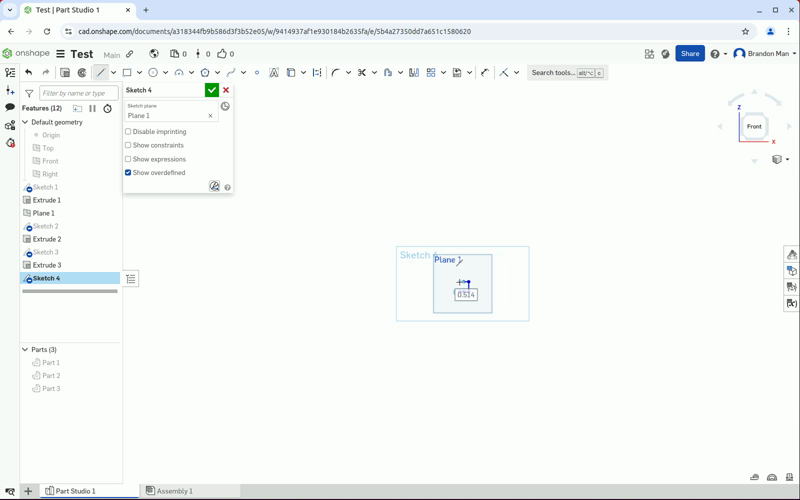
scroll(6)
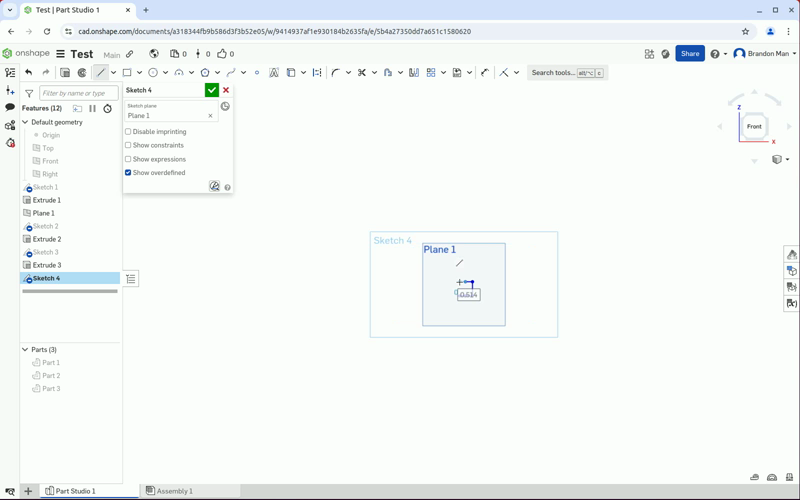
scroll(6)
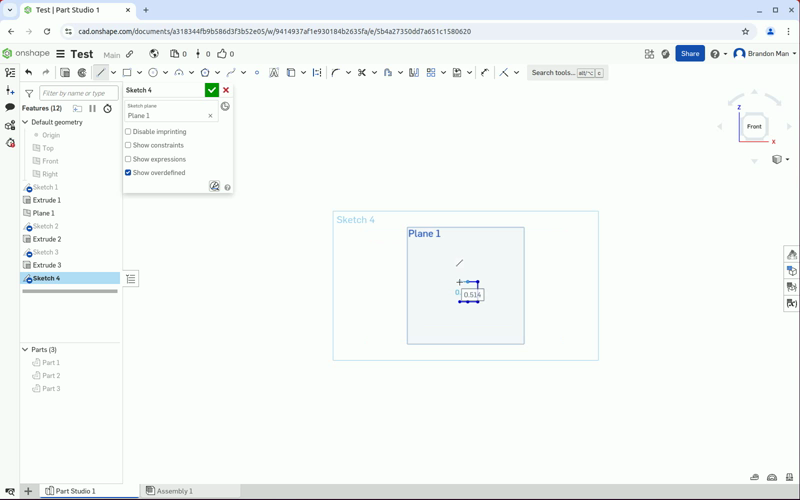
scroll(6)
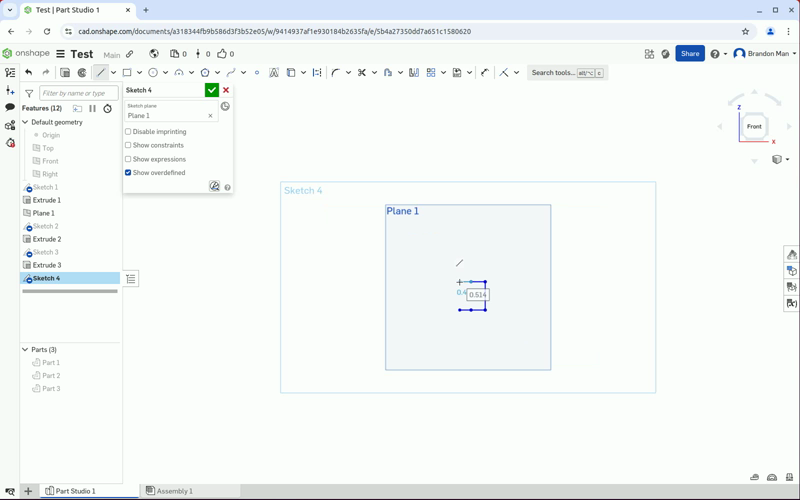
scroll(6)
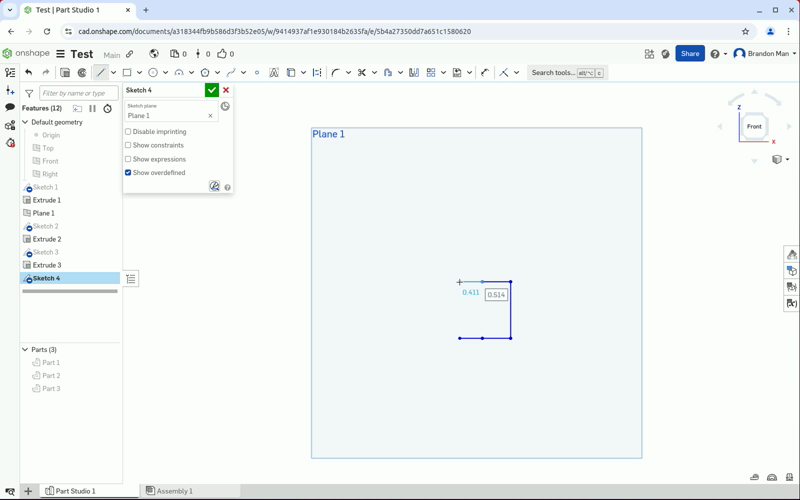
click(459, 281)
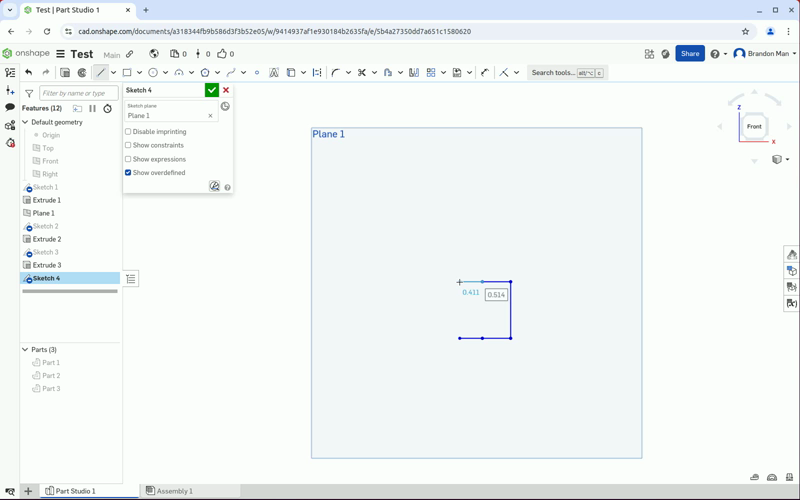
scroll(-6)
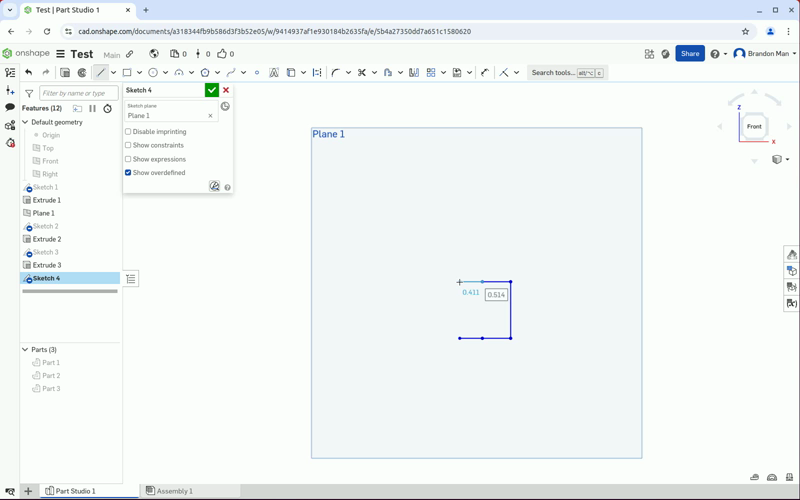
scroll(-6)
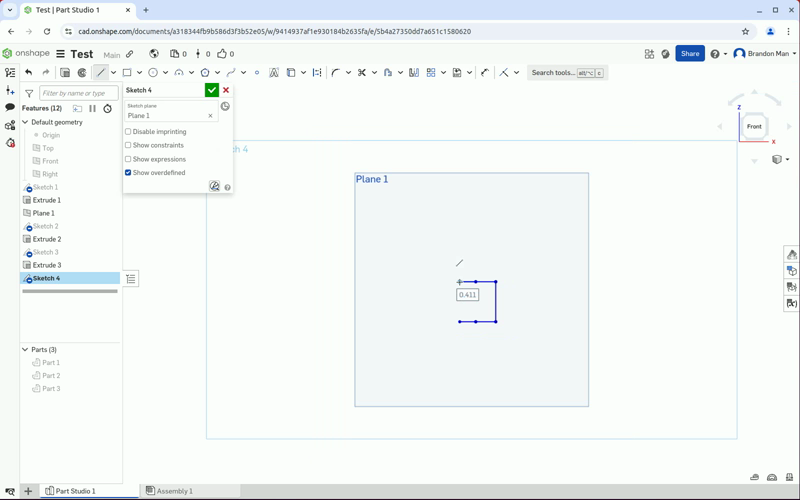
scroll(-6)
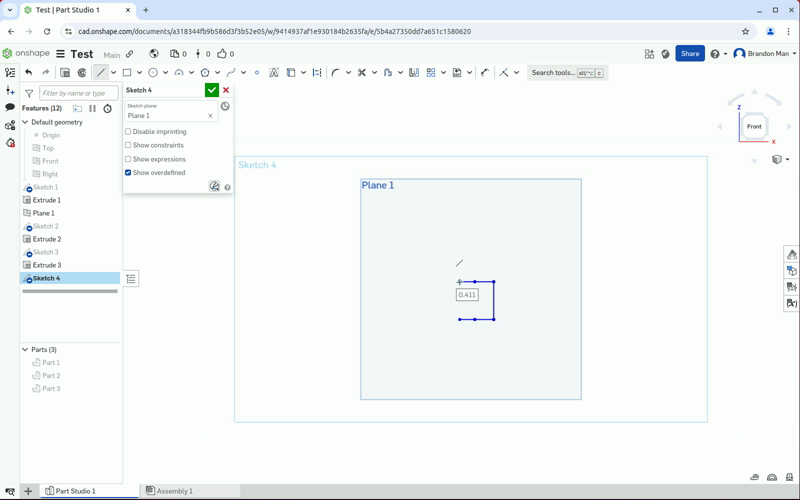
scroll(-6)
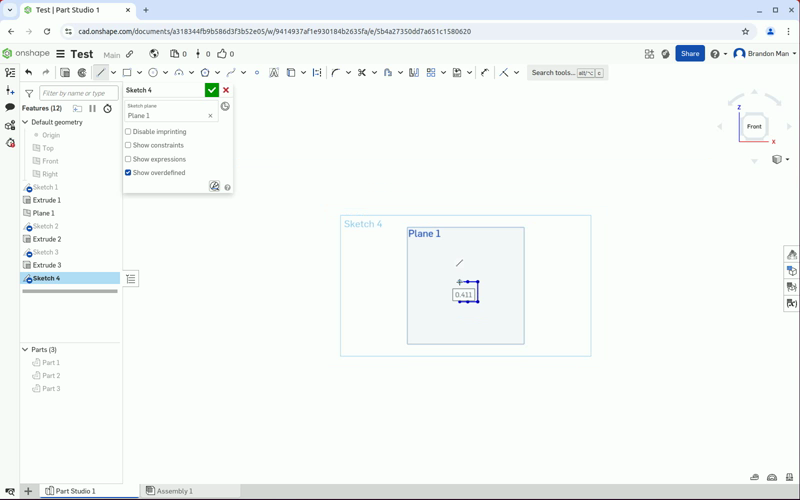
scroll(-6)
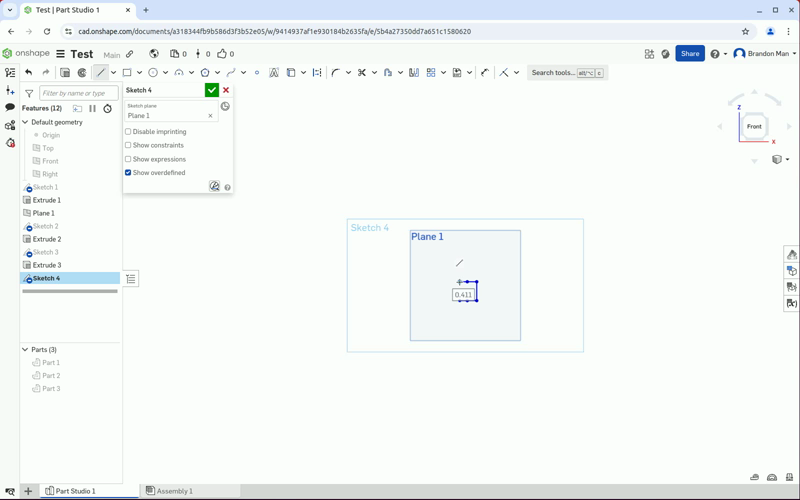
scroll(-6)
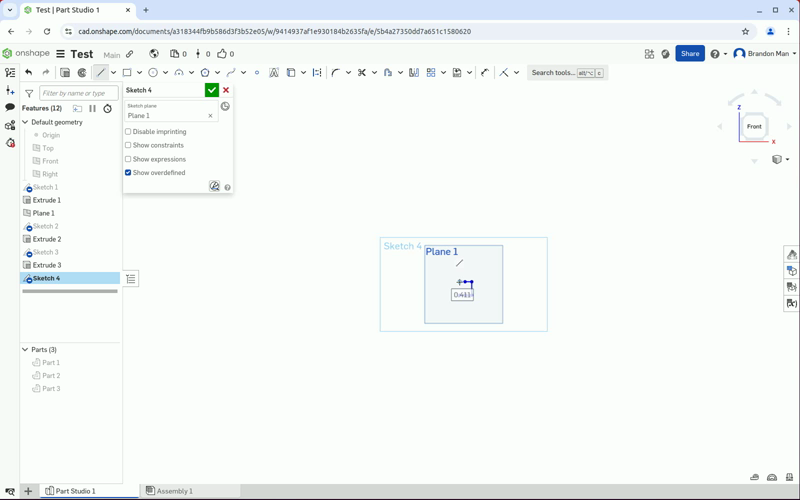
scroll(-6)
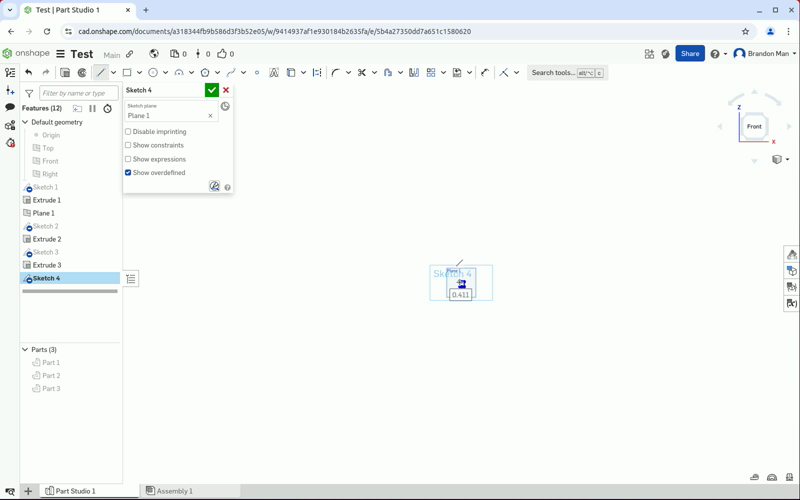
key_up(shift)
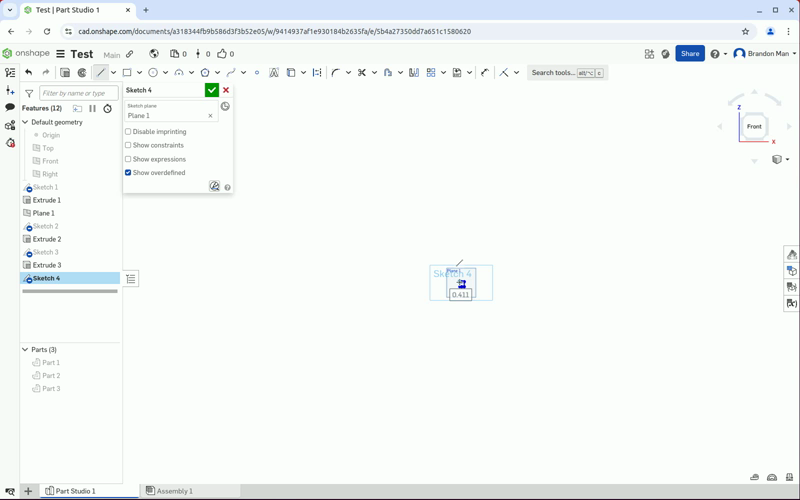
mouse_move(489, 281)
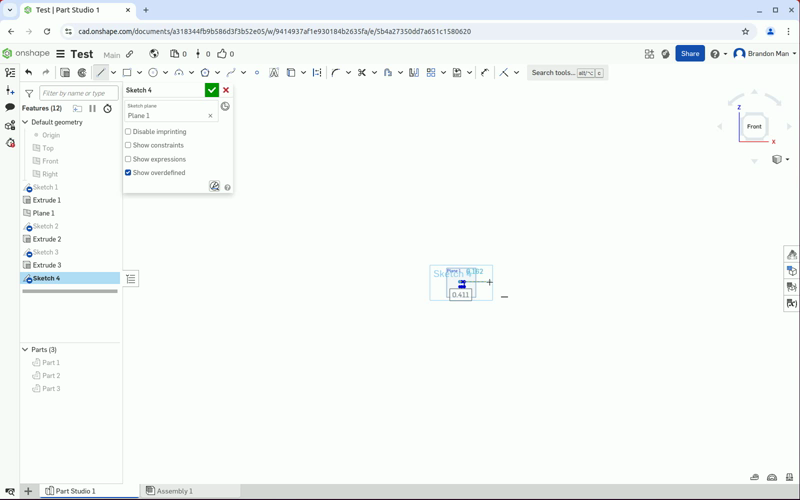
key_down(shift)
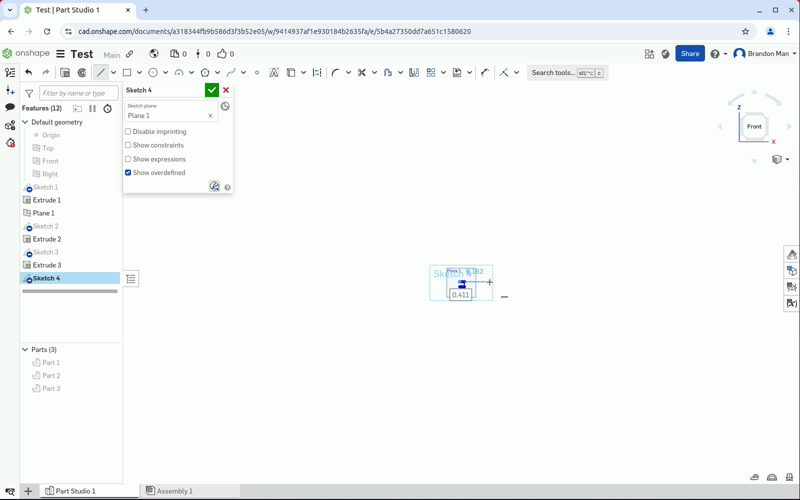
mouse_move(459, 286)
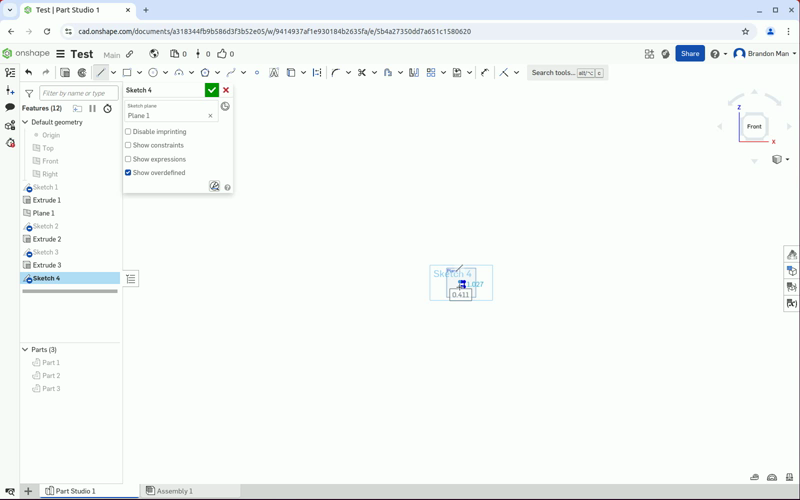
scroll(6)
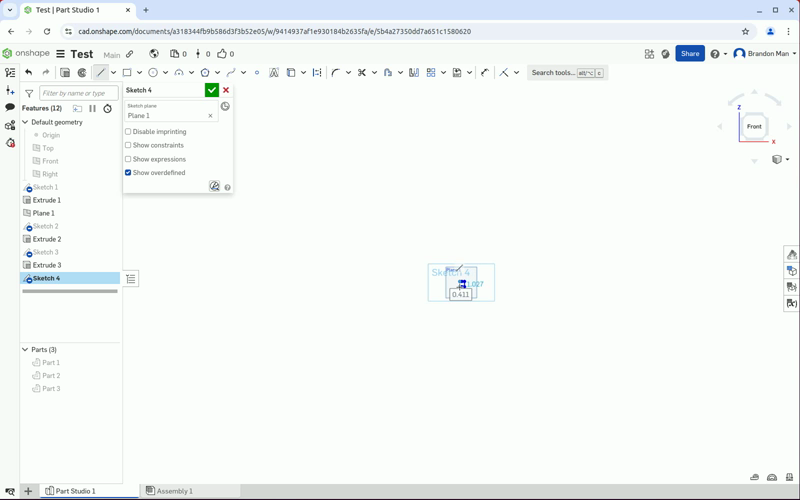
scroll(6)
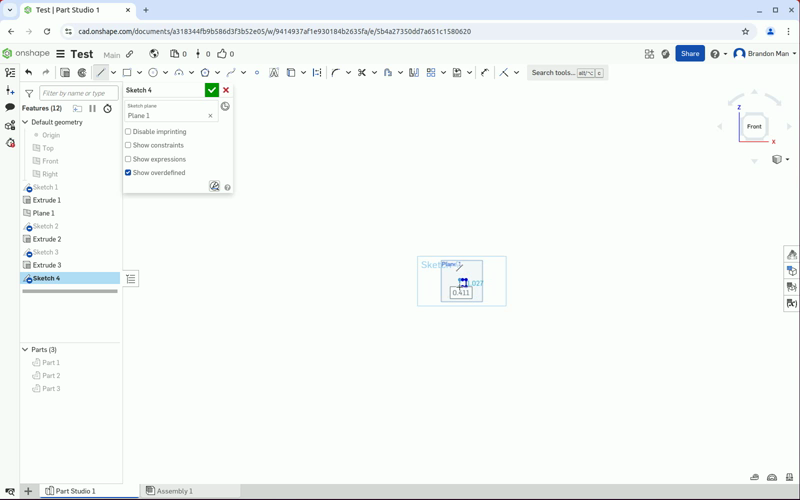
scroll(6)
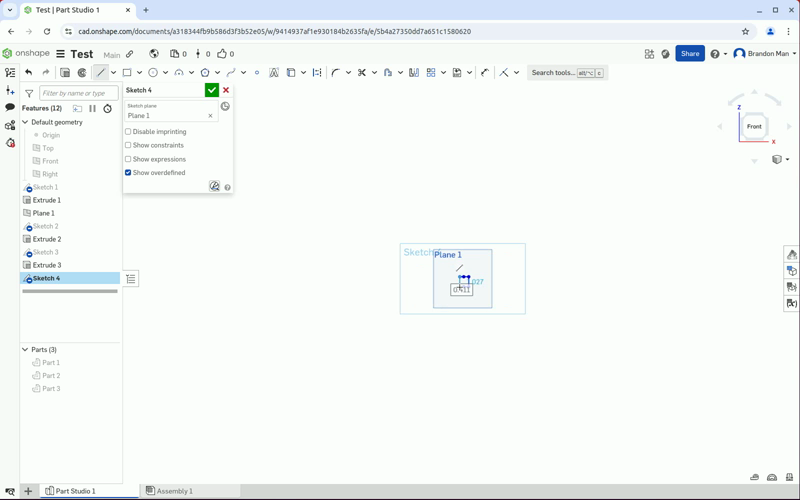
scroll(6)
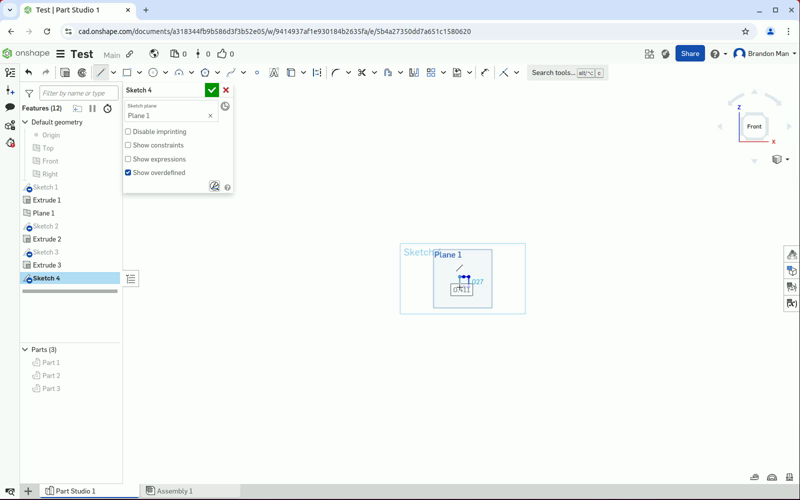
scroll(6)
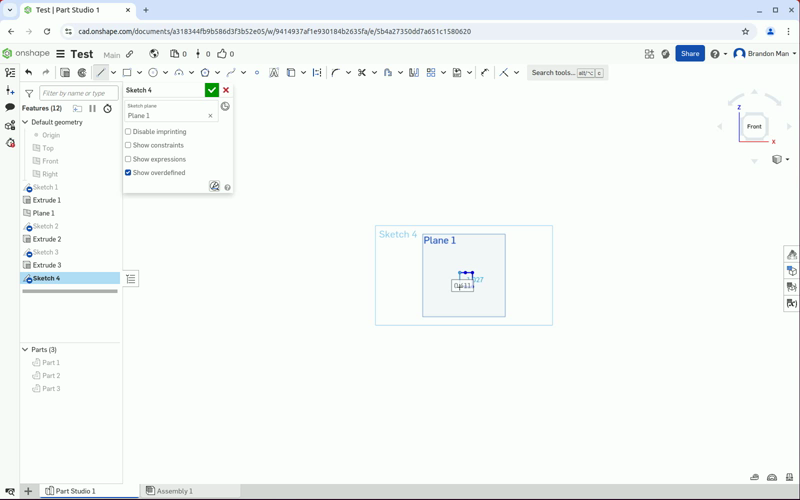
scroll(6)
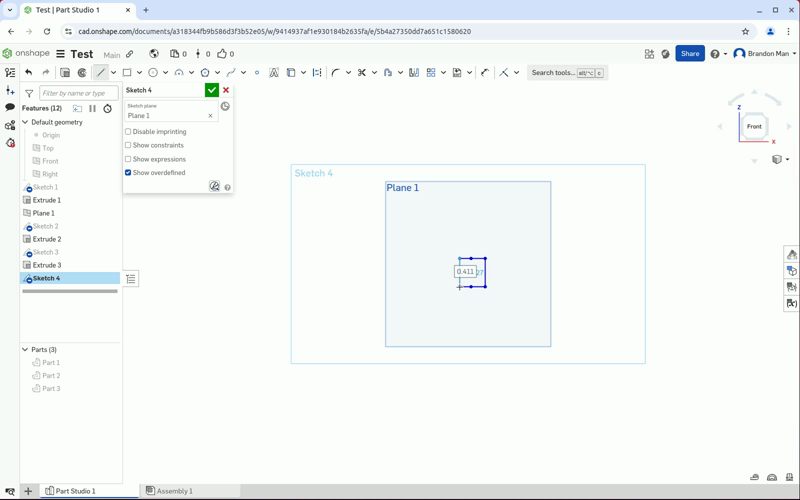
scroll(6)
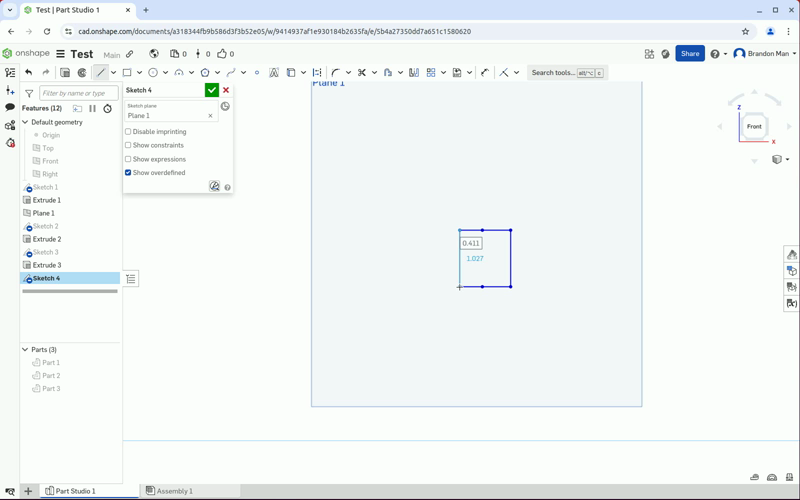
key_up(shift)
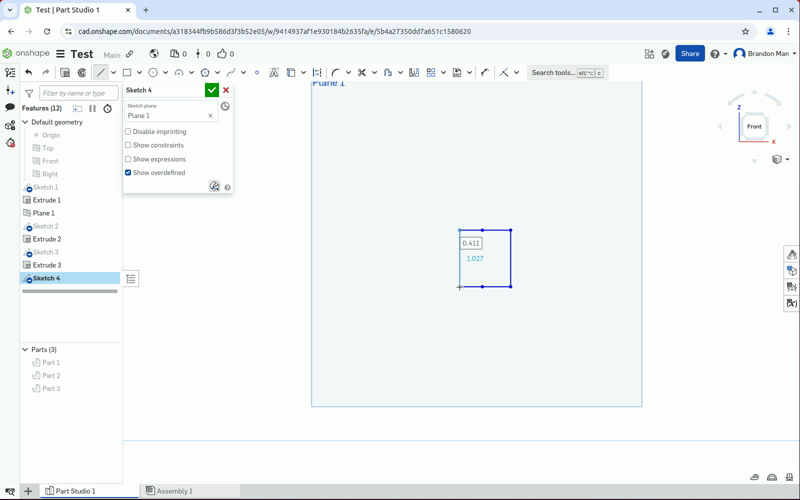
click(459, 286)
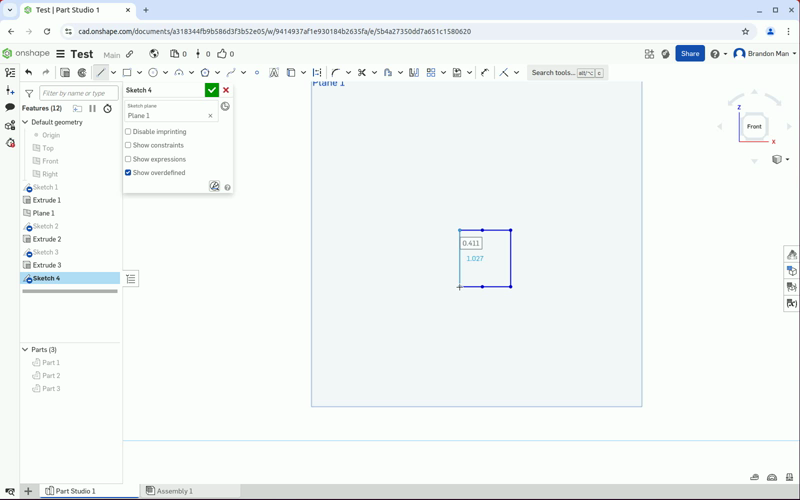
scroll(-6)
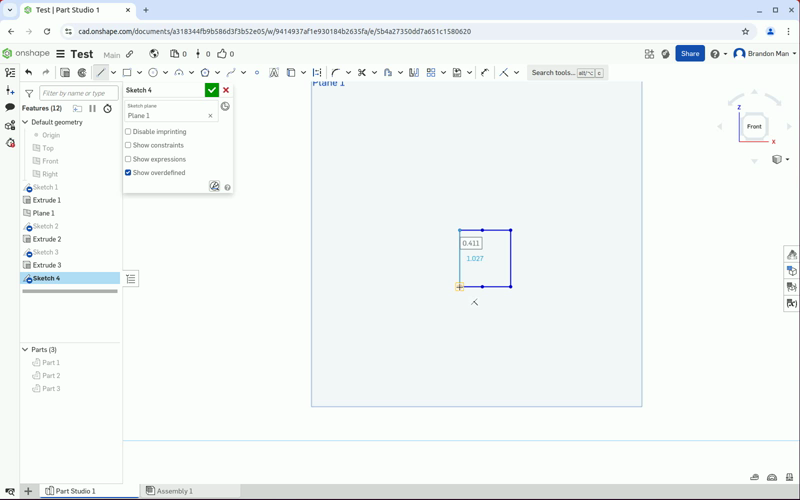
scroll(-6)
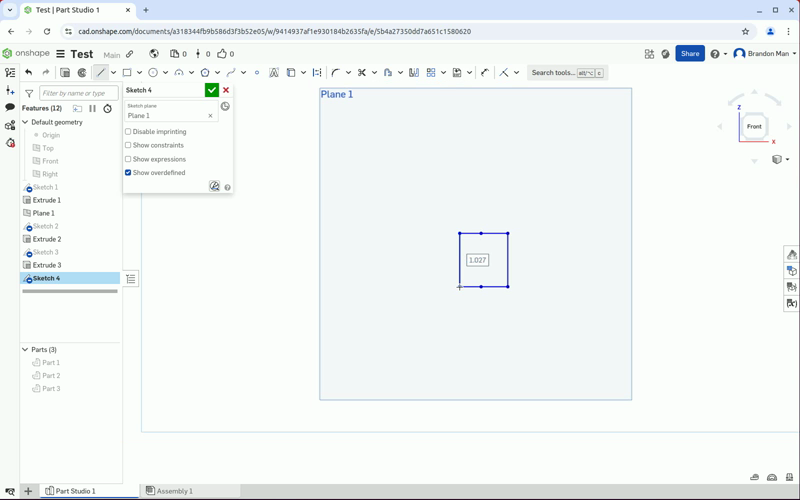
scroll(-6)
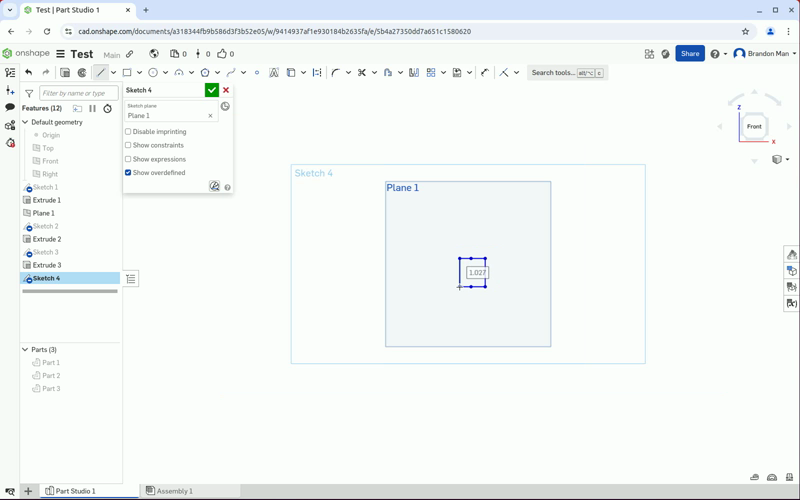
scroll(-6)
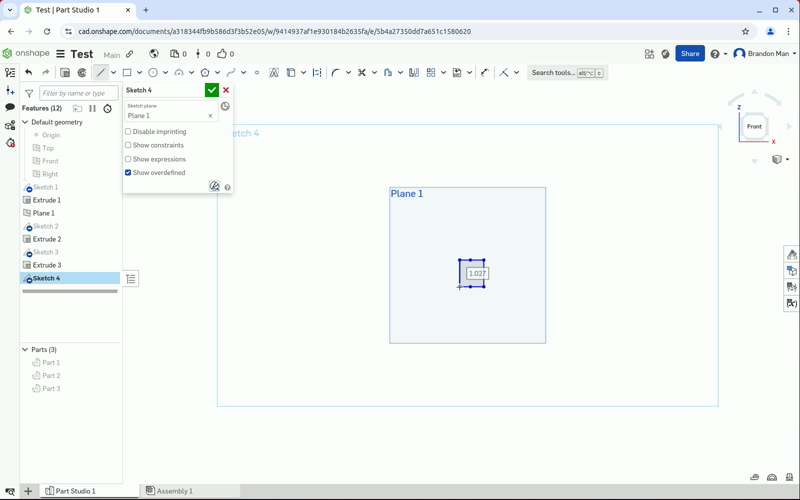
scroll(-6)
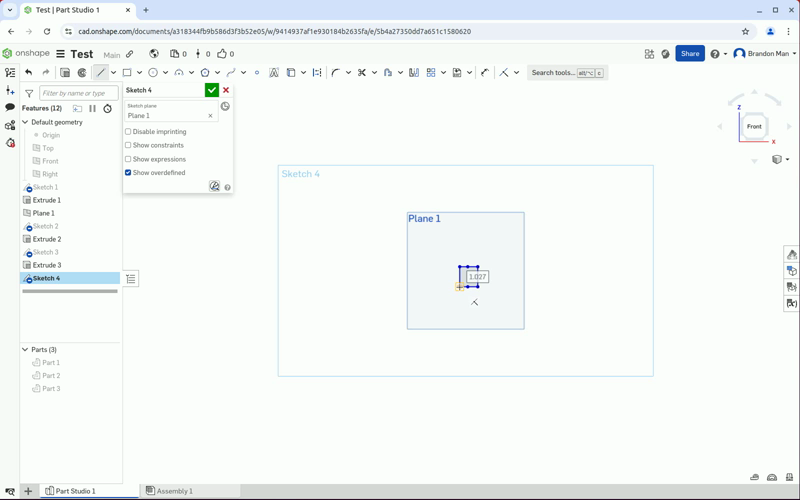
scroll(-6)
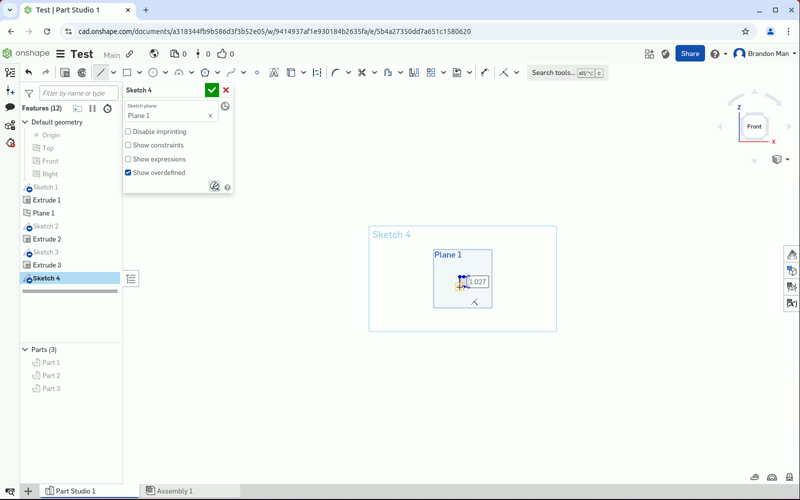
scroll(-6)
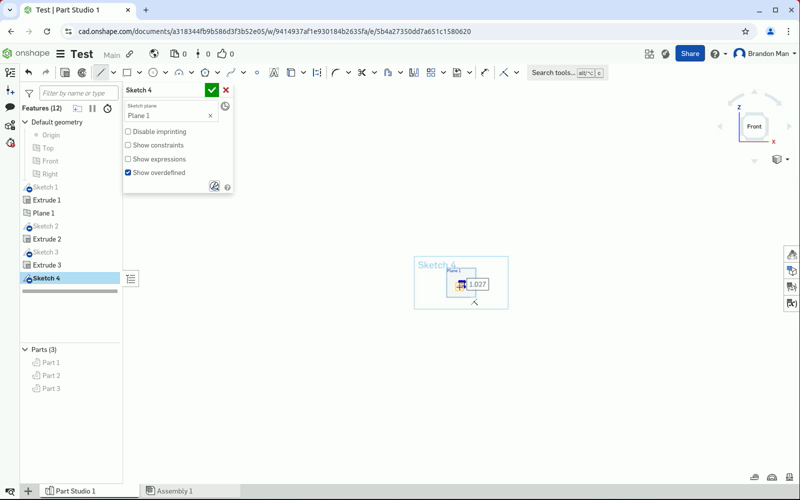
key(esc)
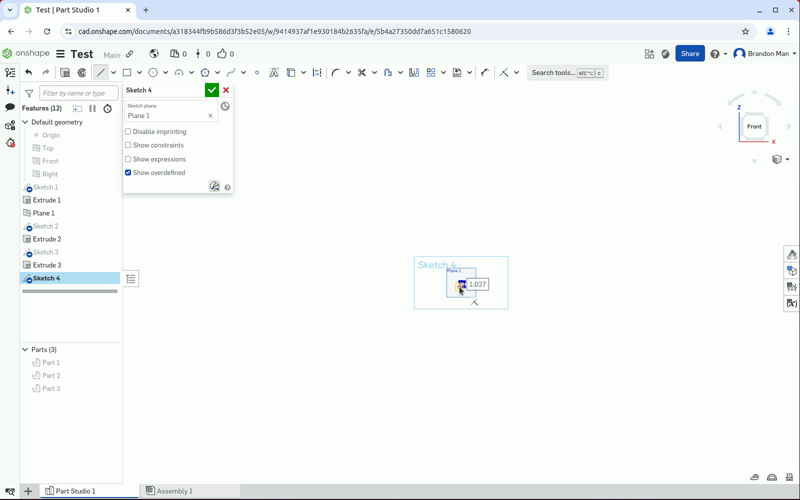
mouse_move(460, 286)
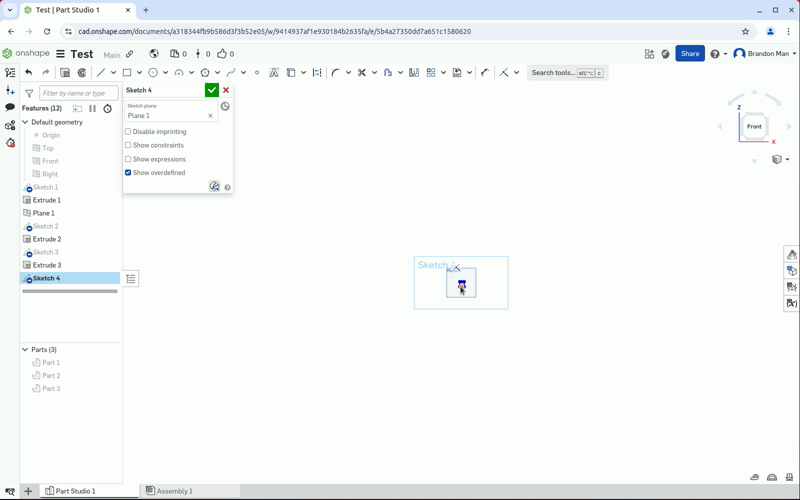
scroll(6)
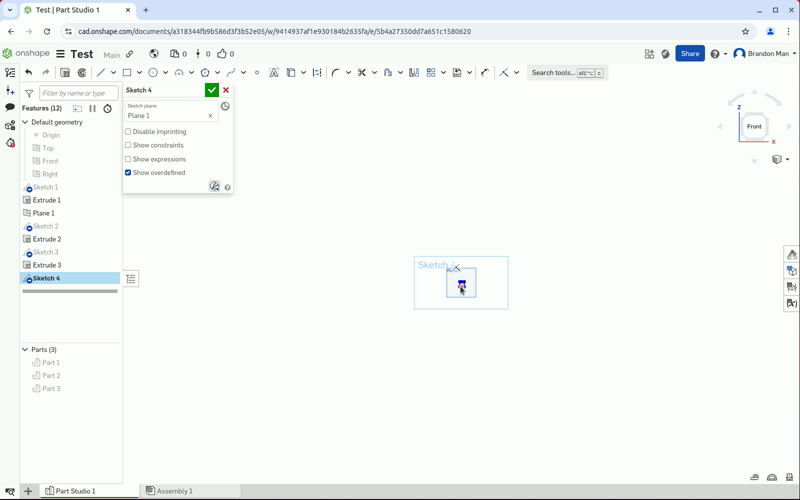
scroll(6)
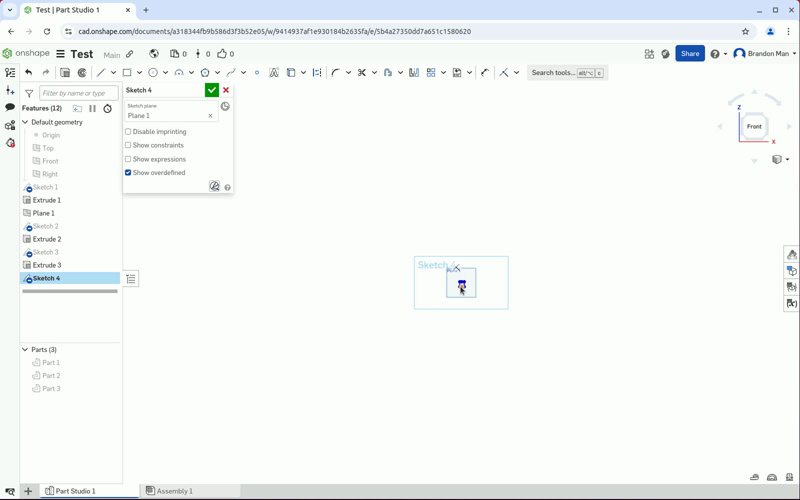
scroll(6)
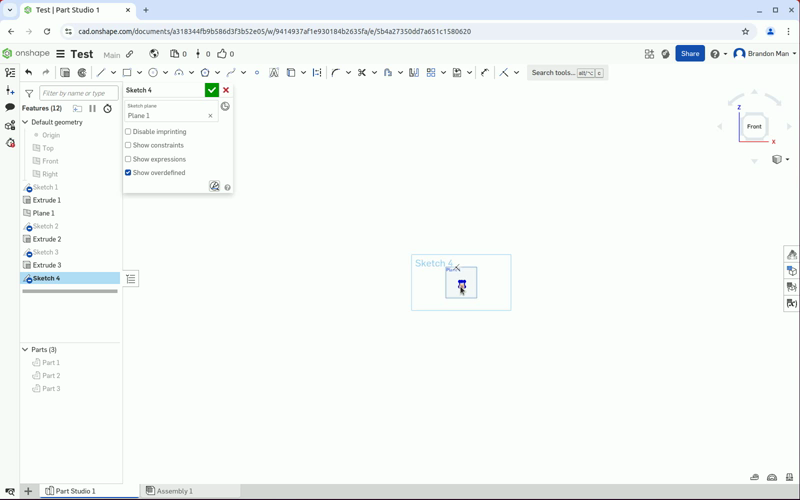
scroll(6)
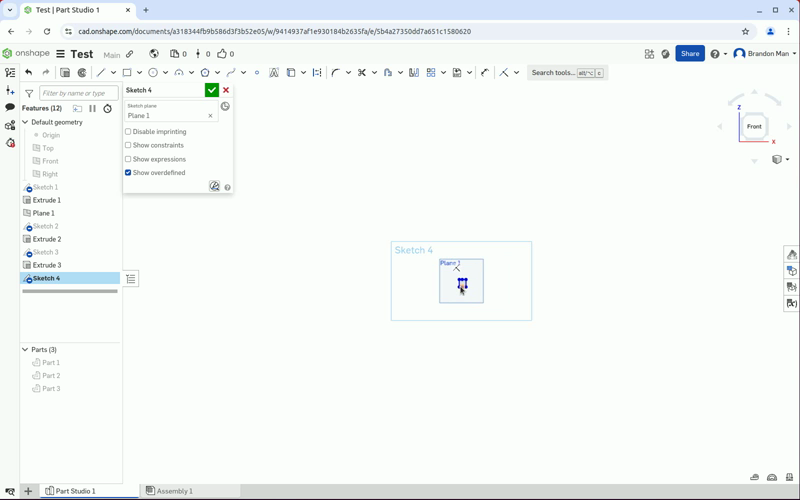
scroll(6)
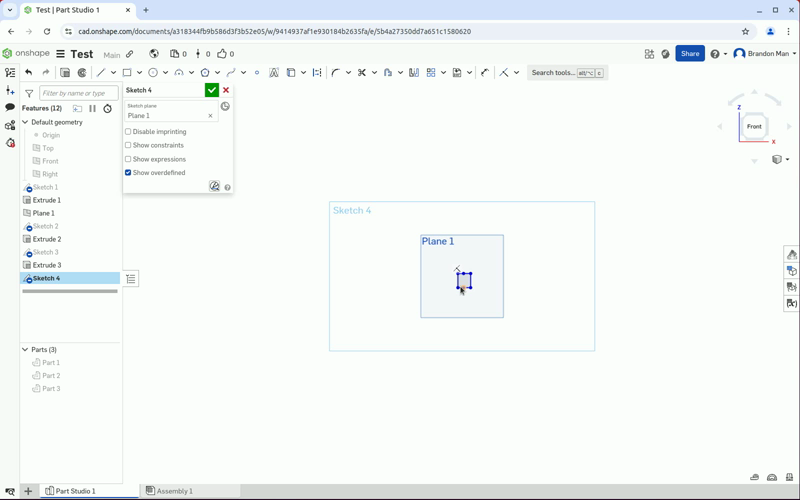
scroll(6)
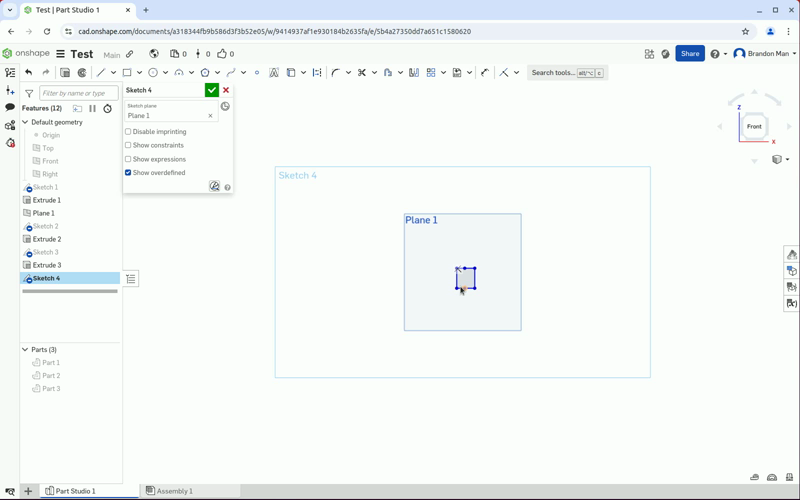
scroll(6)
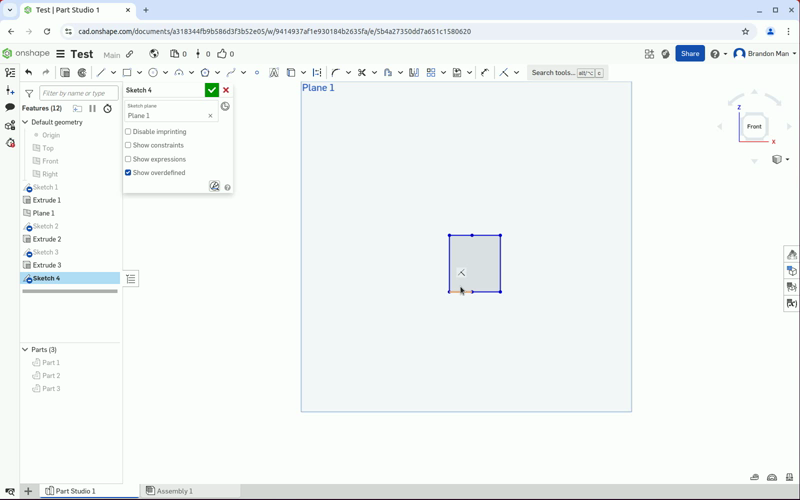
click(460, 286)
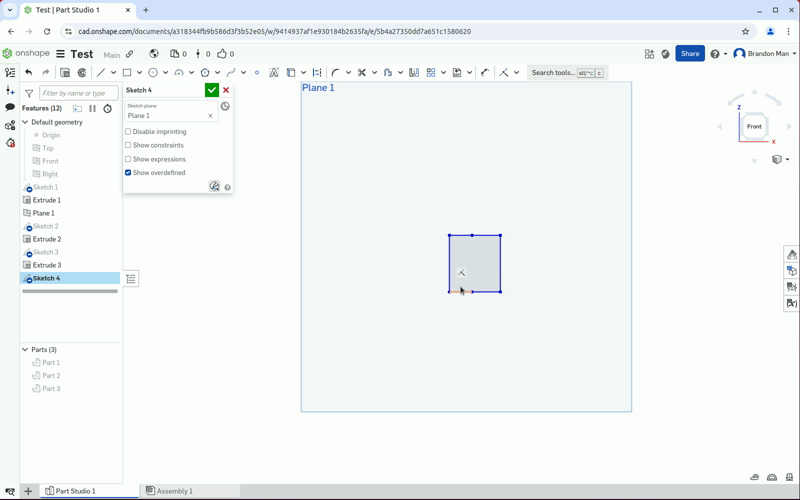
scroll(-6)
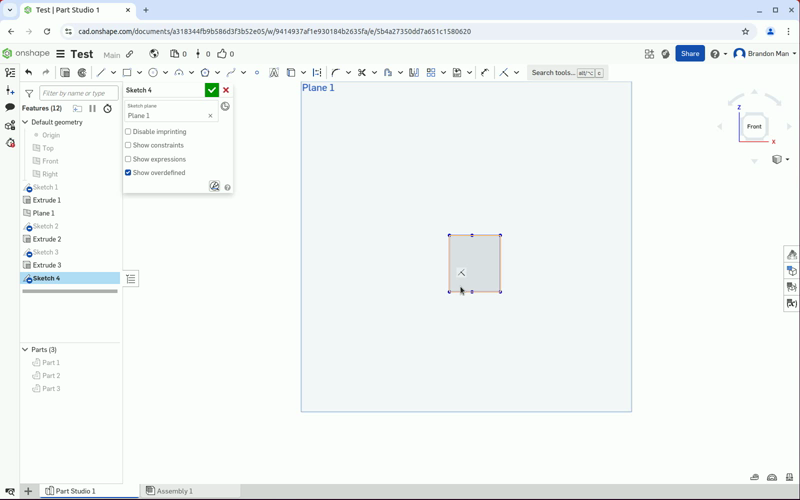
scroll(-6)
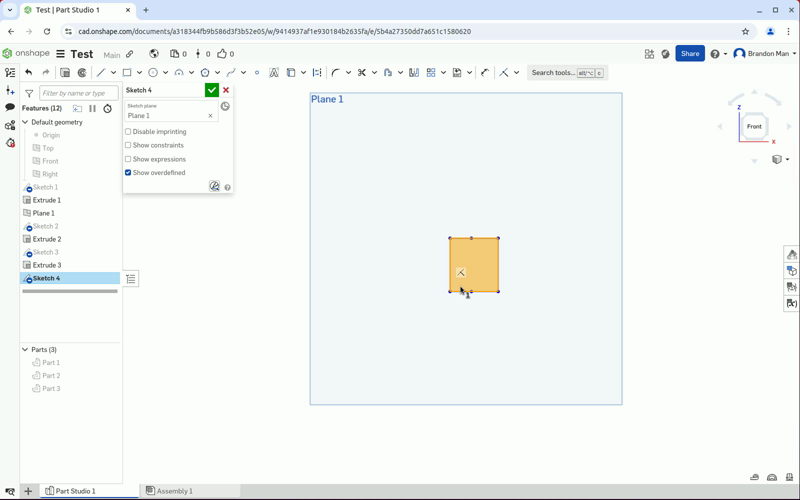
scroll(-6)
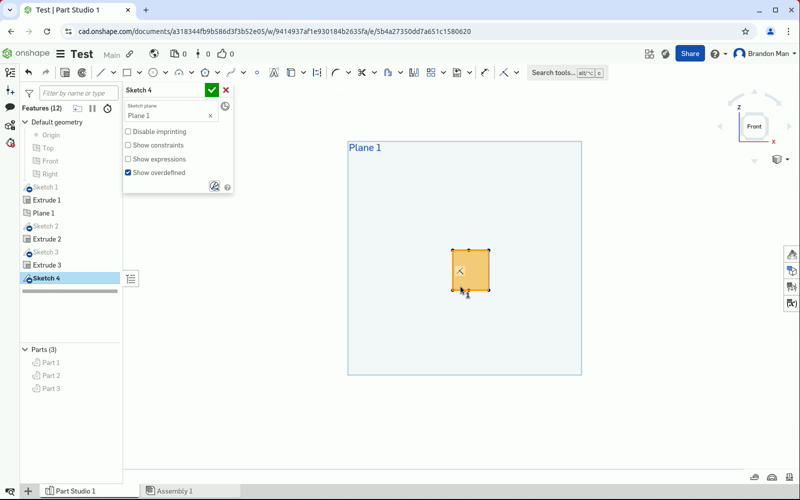
scroll(-6)
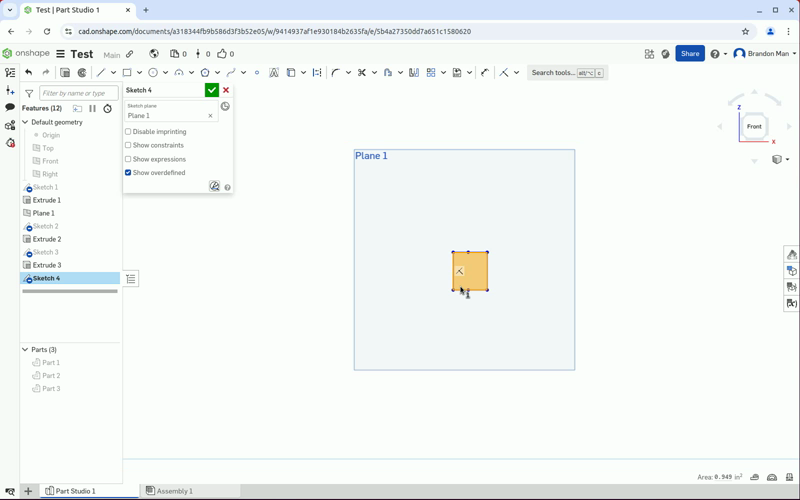
scroll(-6)
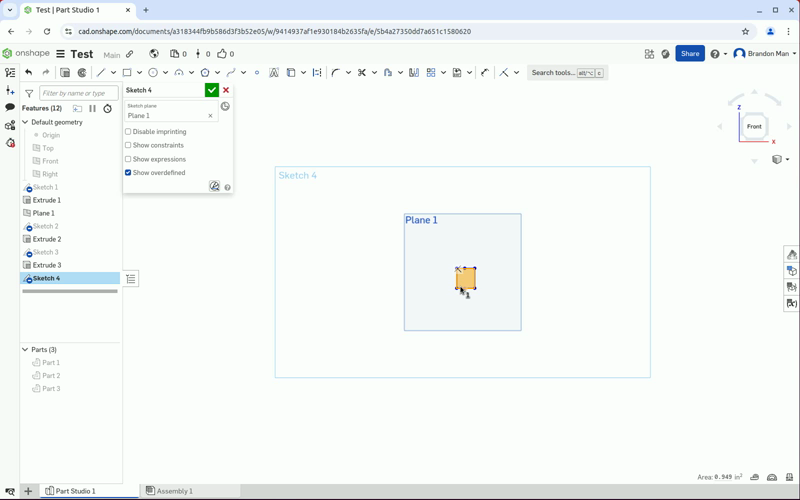
scroll(-6)
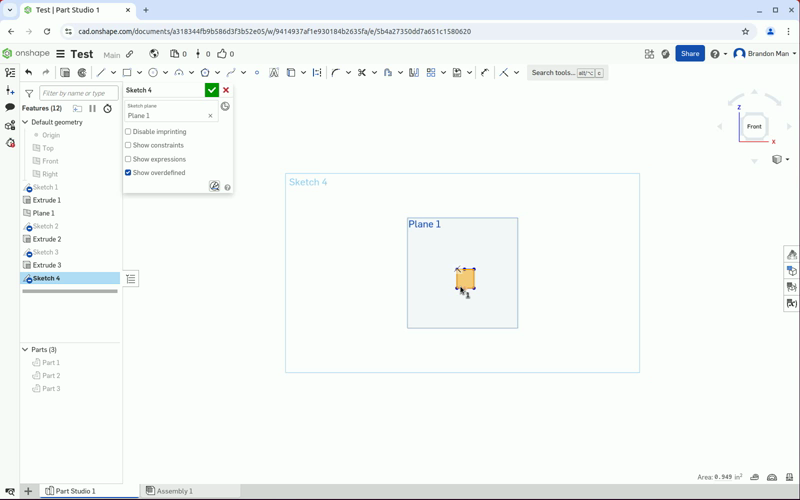
scroll(-6)
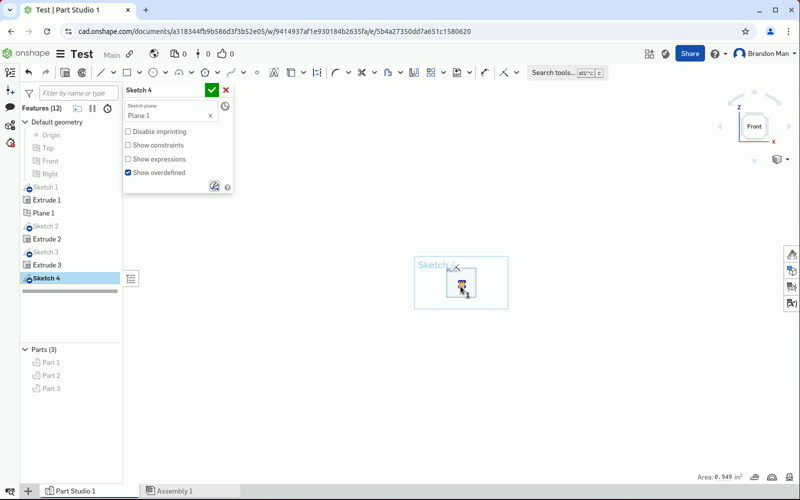
mouse_move(73, 352)
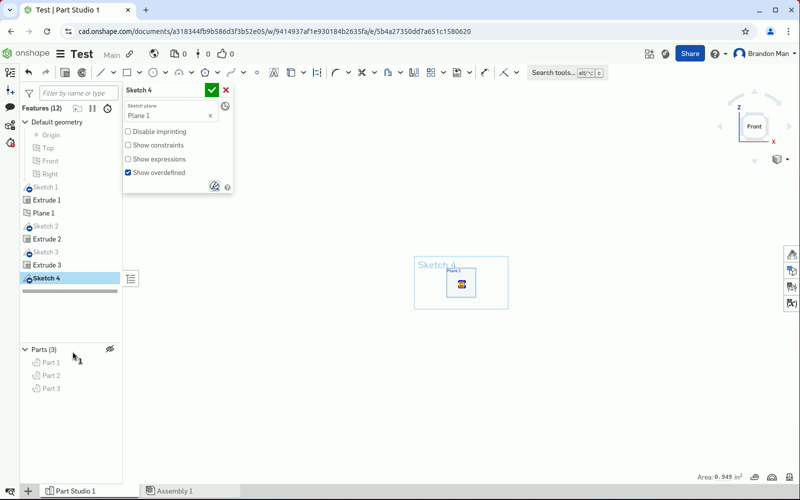
key(shift+y)
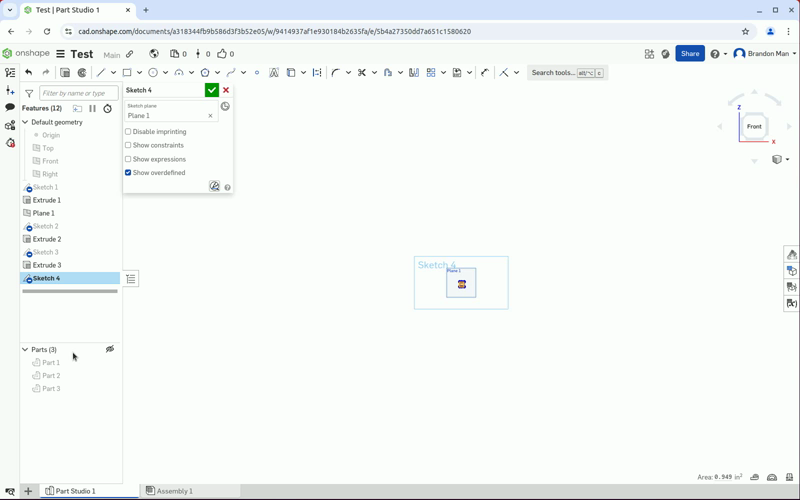
key(shift+e)
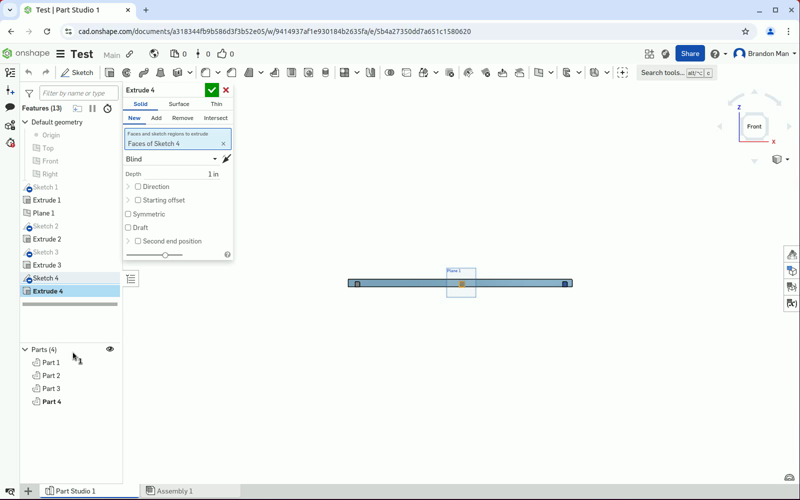
mouse_move(143, 106)
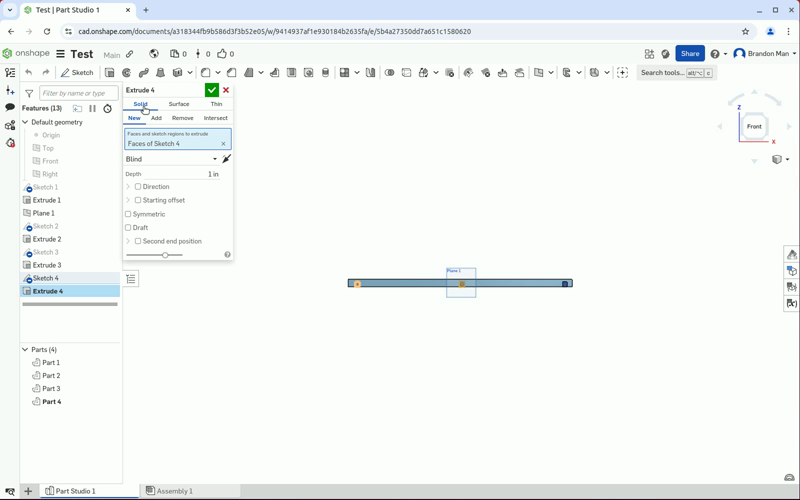
click(143, 106)
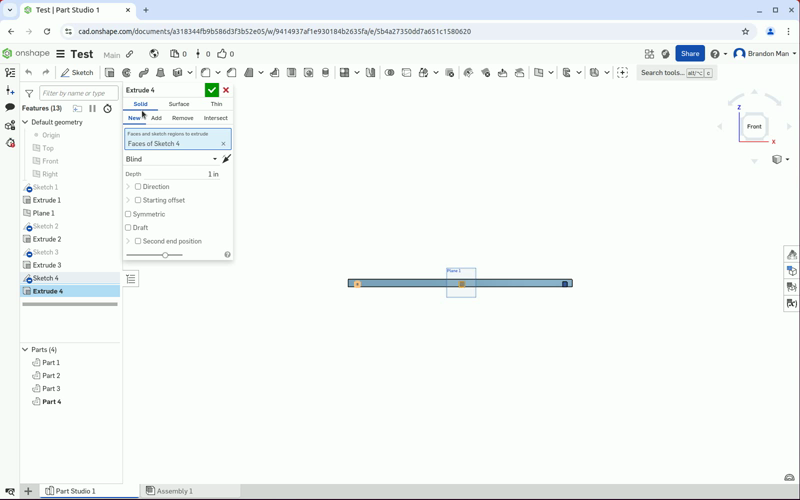
mouse_move(137, 120)
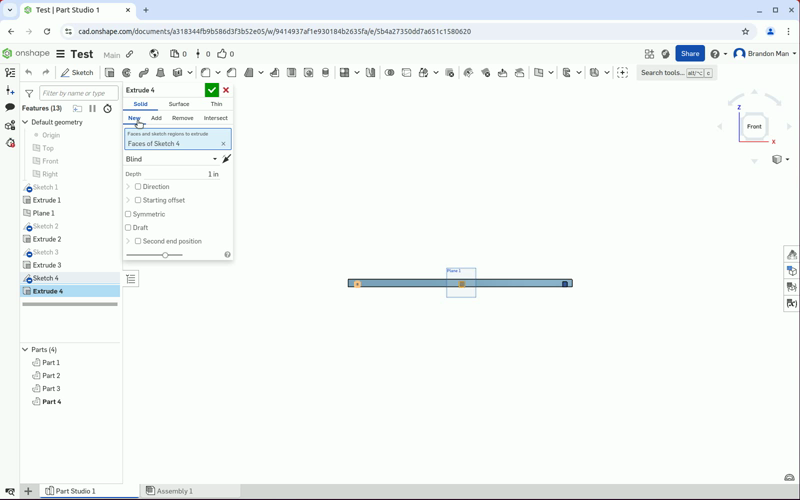
click(137, 120)
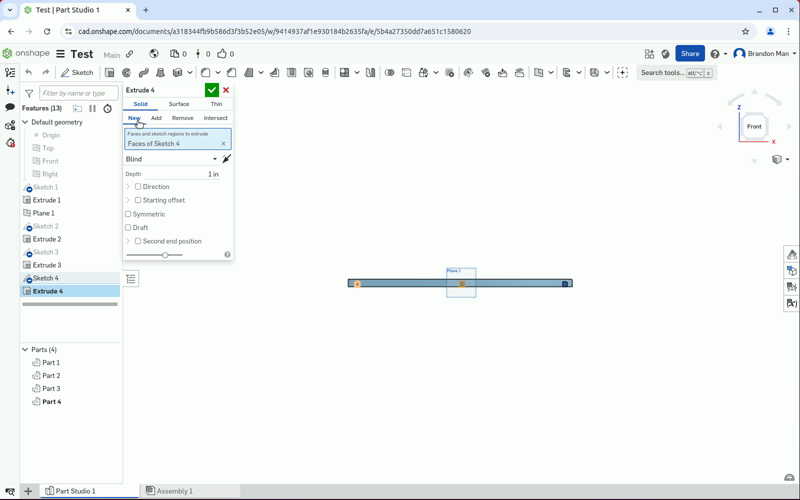
key(tab, 4)
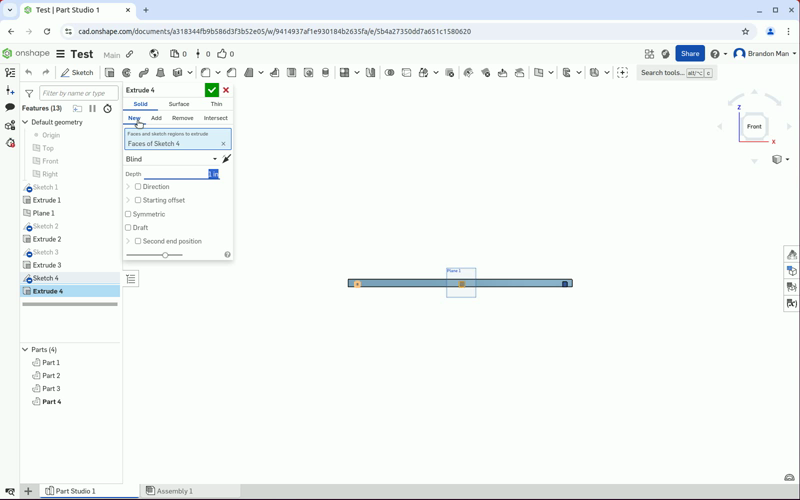
text(6.981)
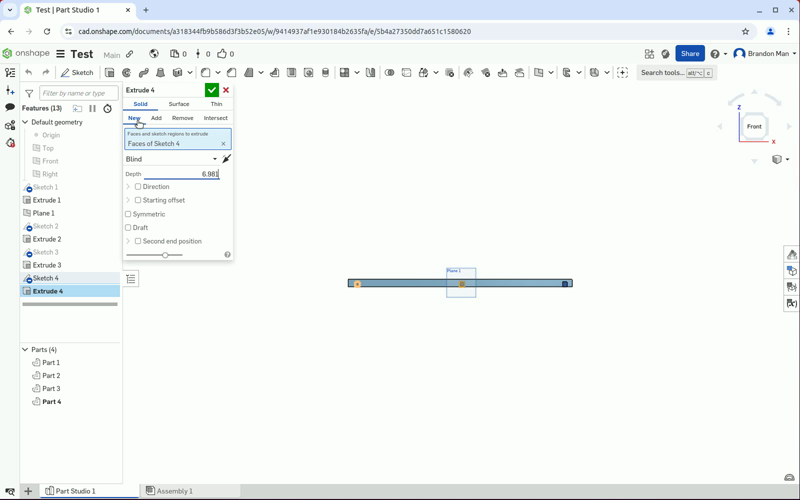
key(enter)
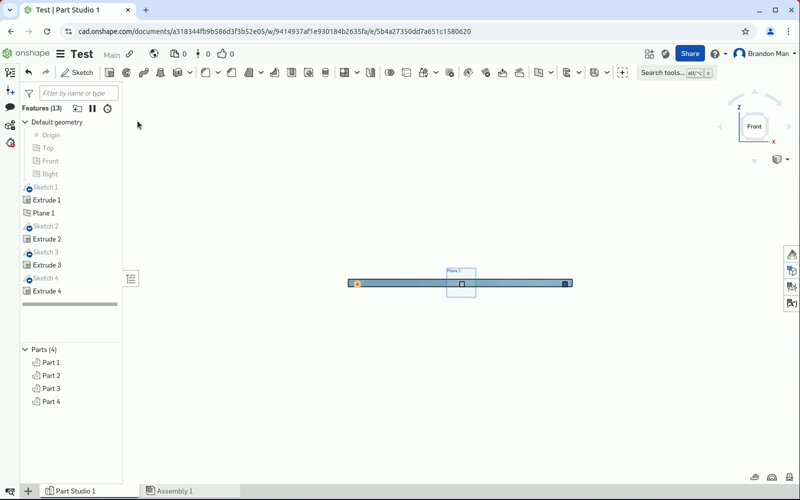
key(shift+h)
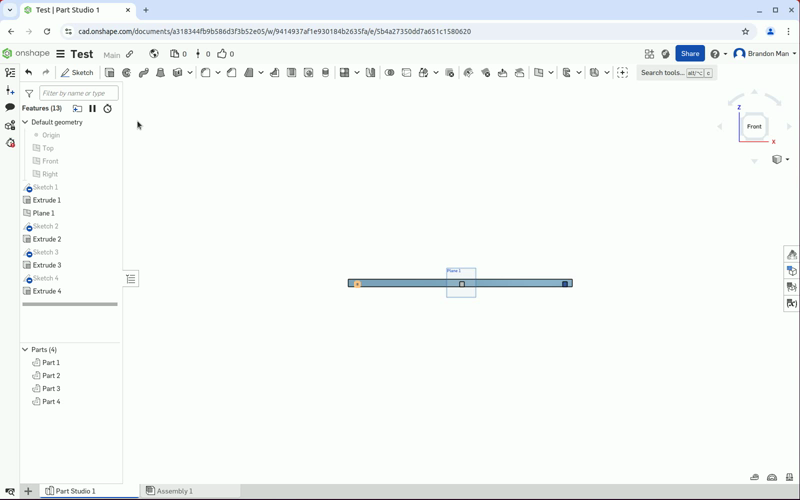
key(shift+h)
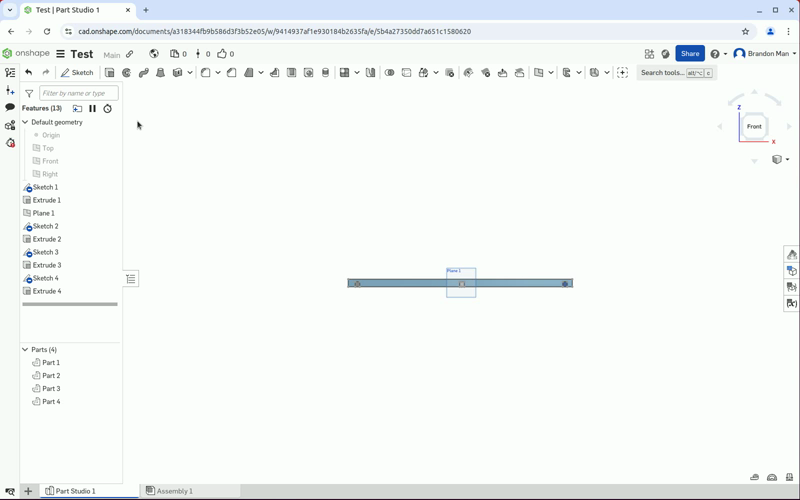
key(shift+7)
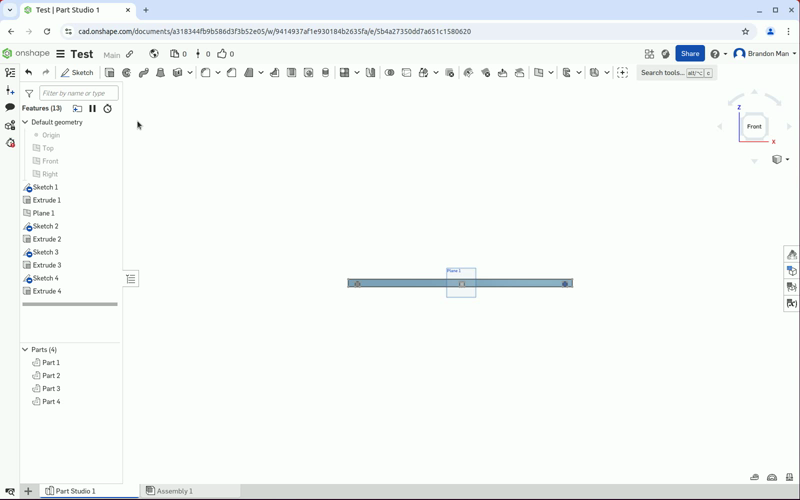
key(left, 2)
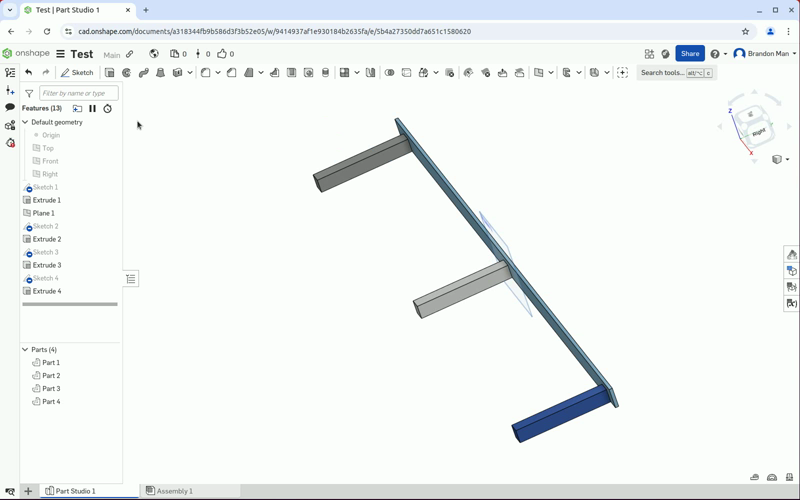
key(down, 2)
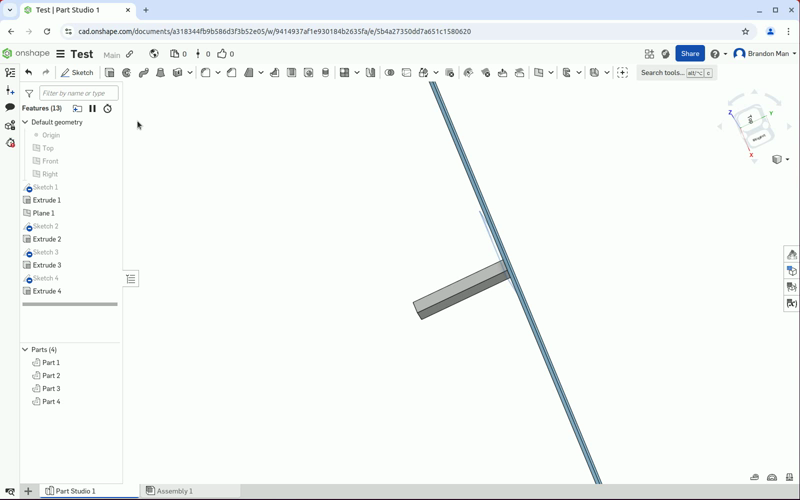
key(up, 2)
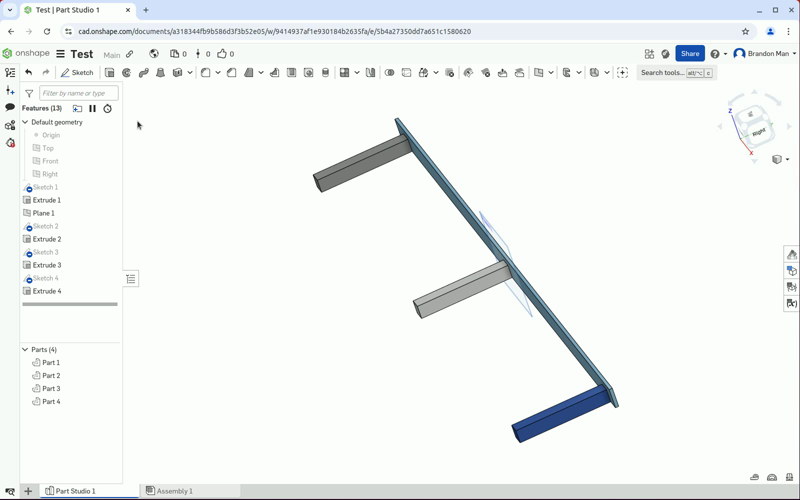
key(right, 2)
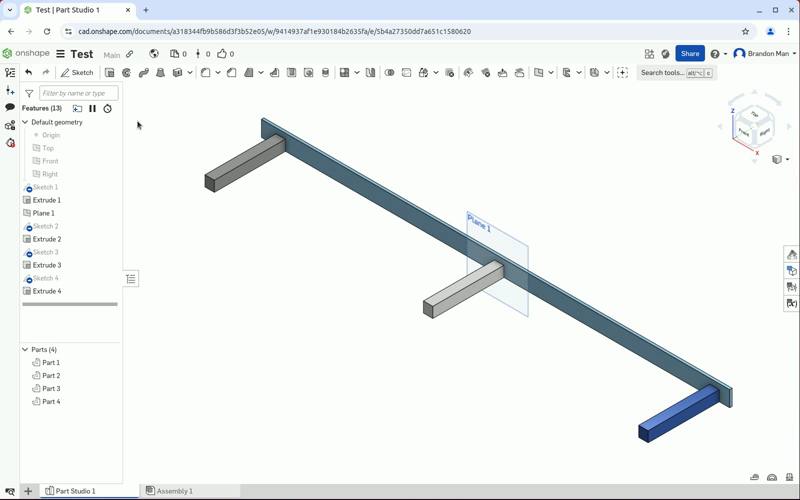
mouse_move(73, 189)
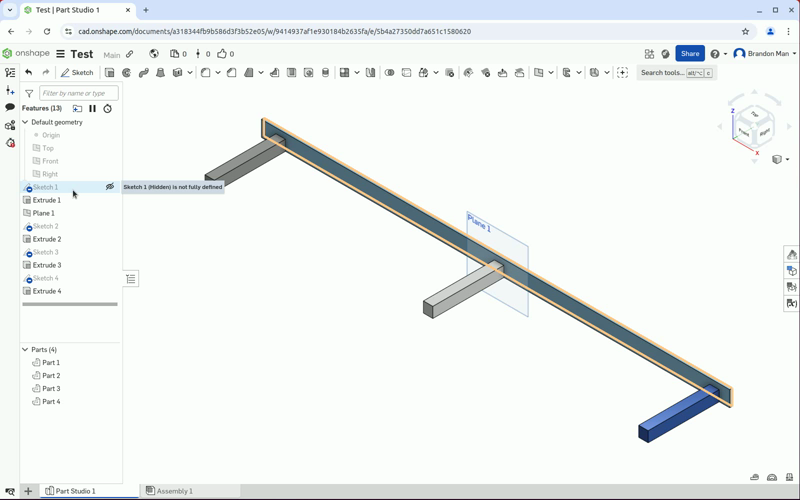
click(73, 189)